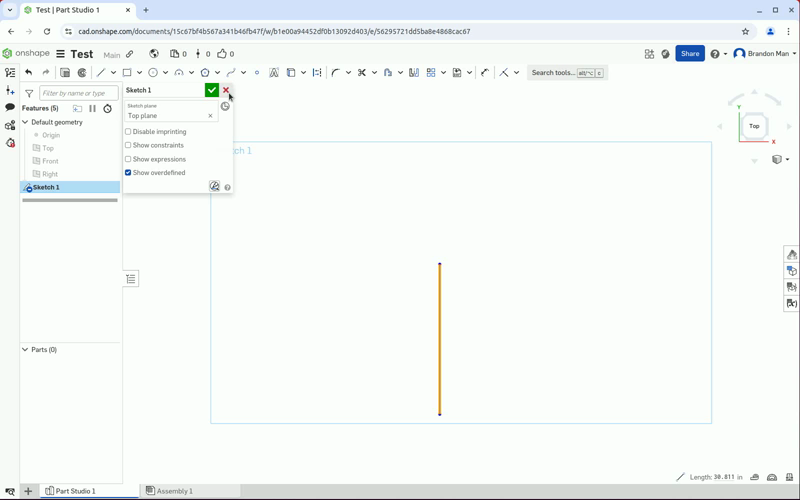
key(shift+h)
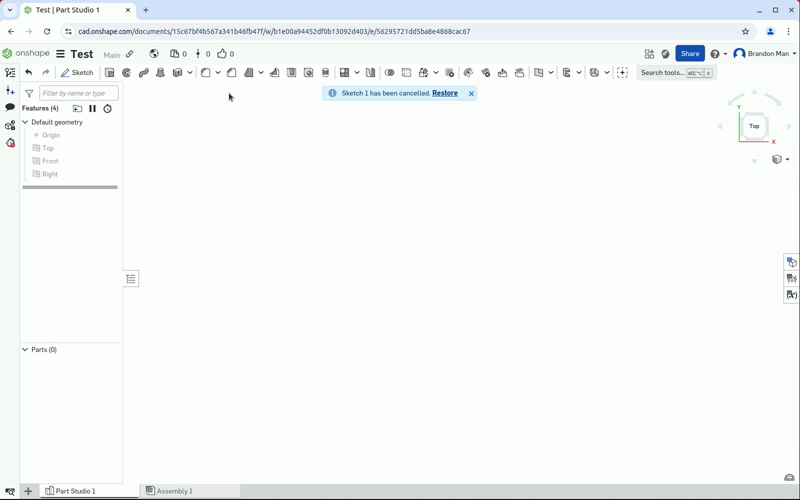
mouse_move(73, 352)
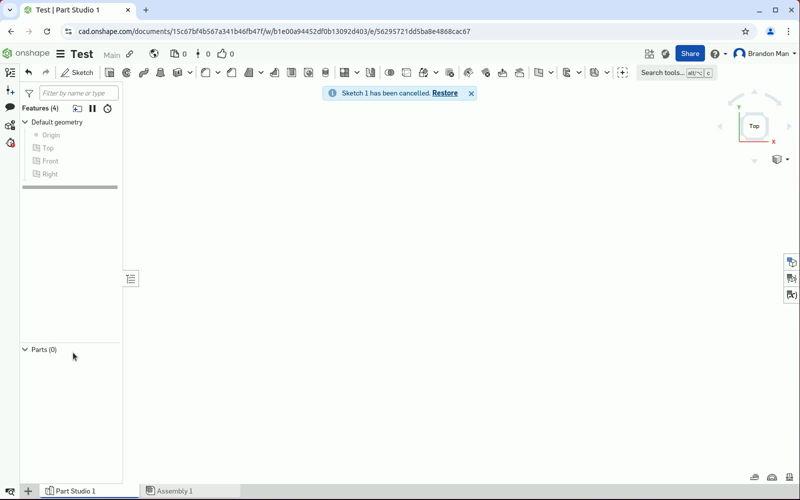
key(y)
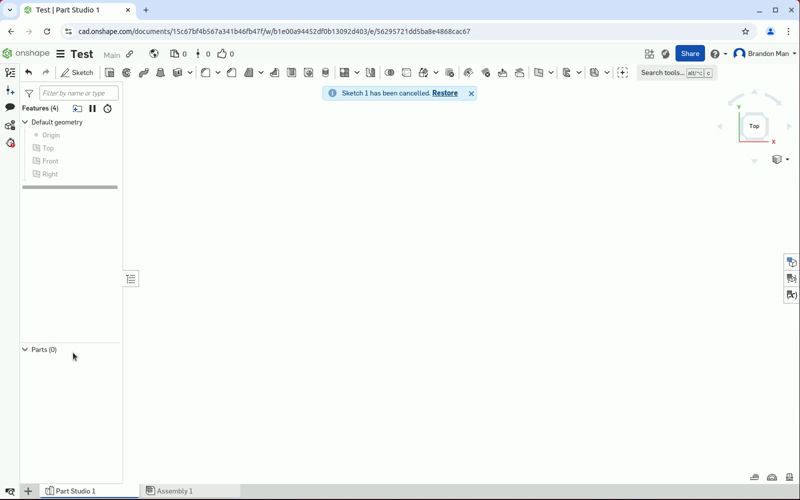
key(shift+p)
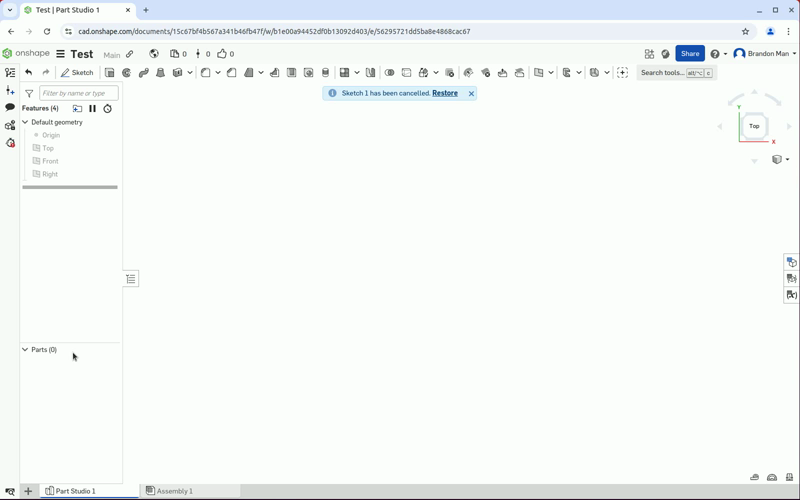
key(space)
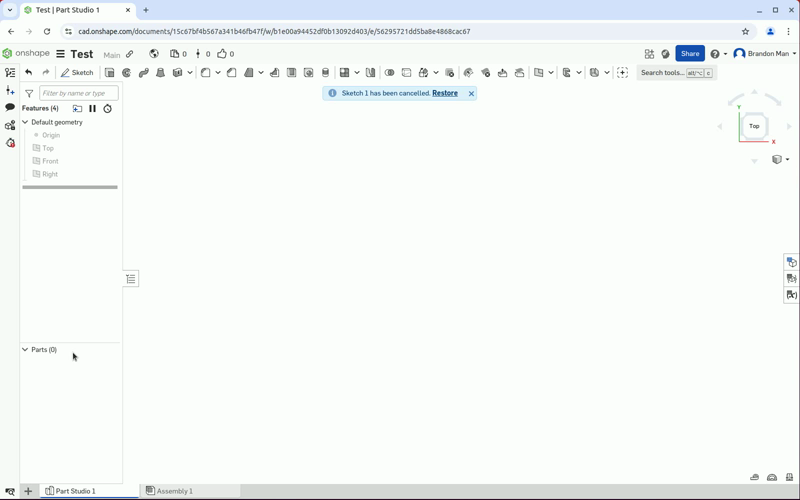
key_down(shift)
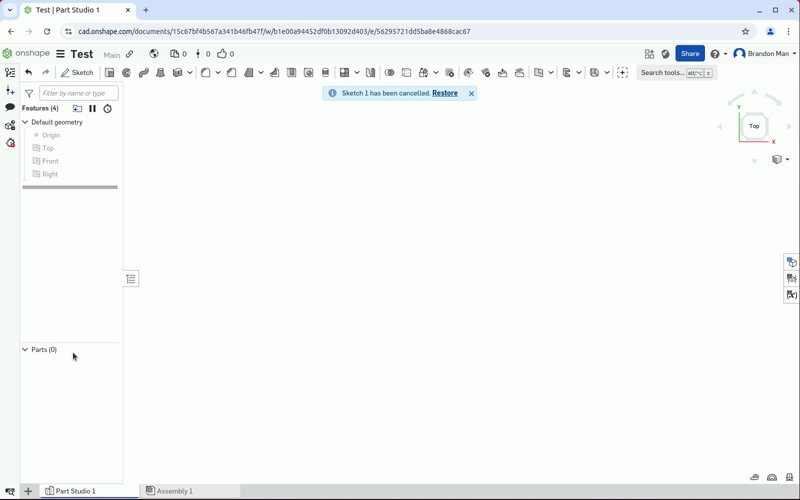
key(up)
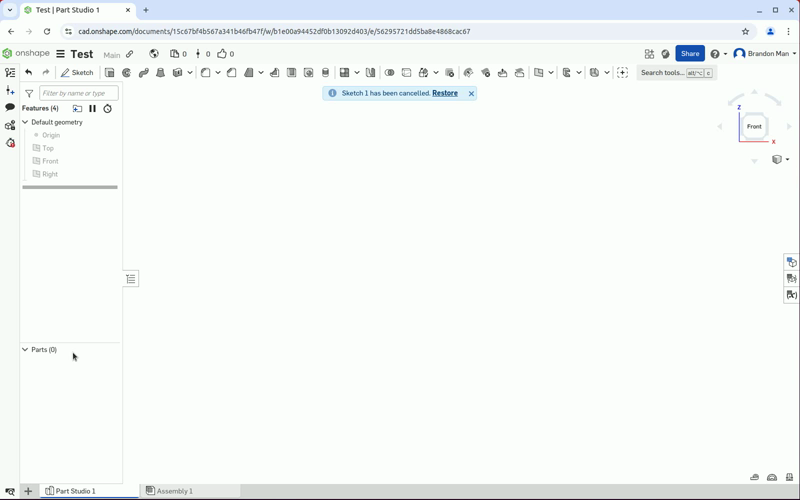
key_up(shift)
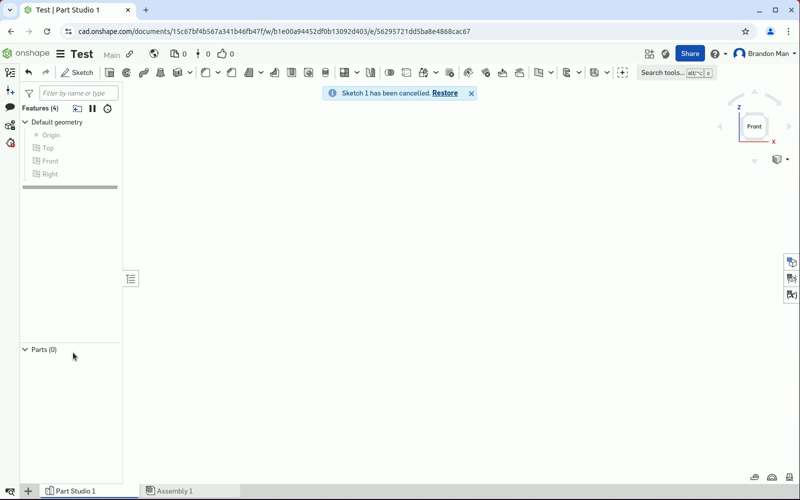
mouse_move(73, 352)
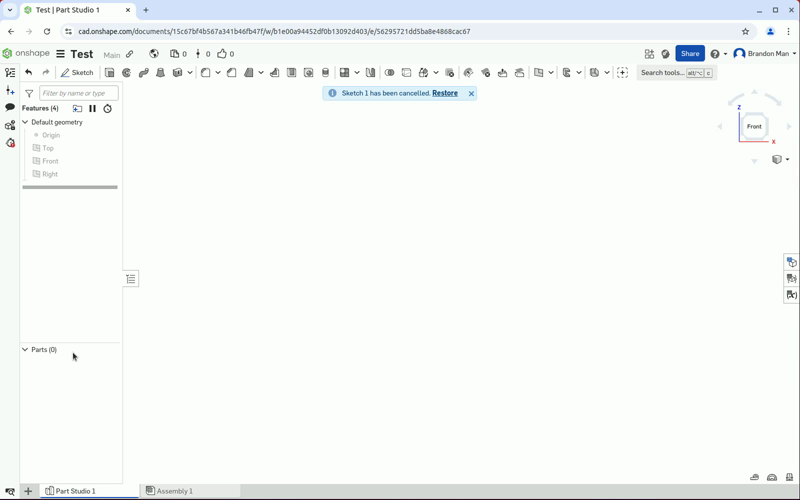
key(shift+y)
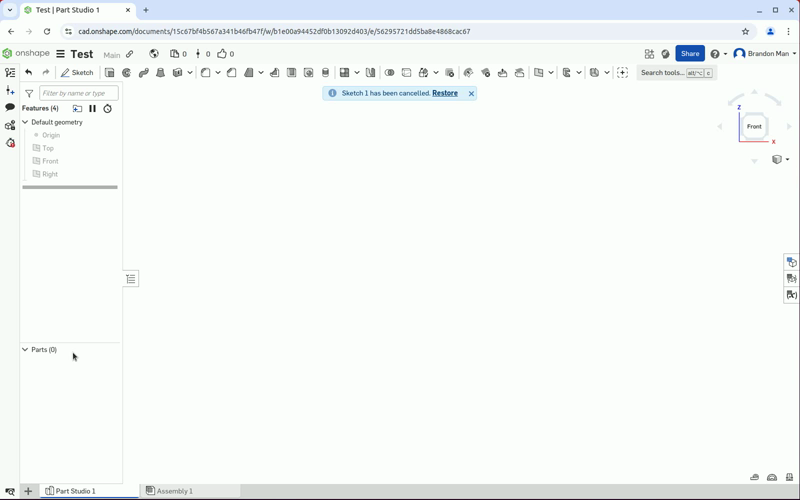
key(shift+s)
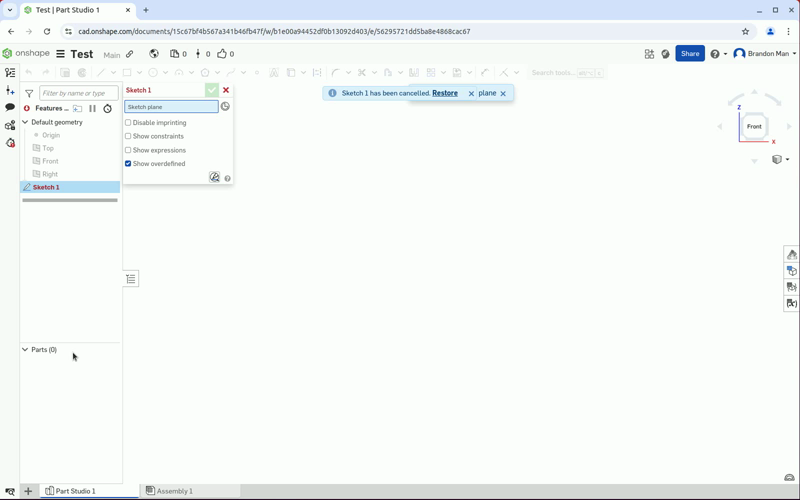
mouse_move(73, 163)
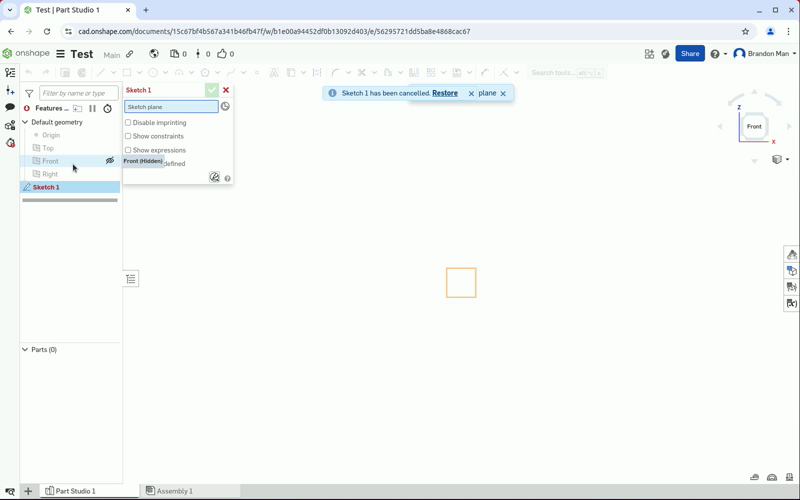
click(73, 163)
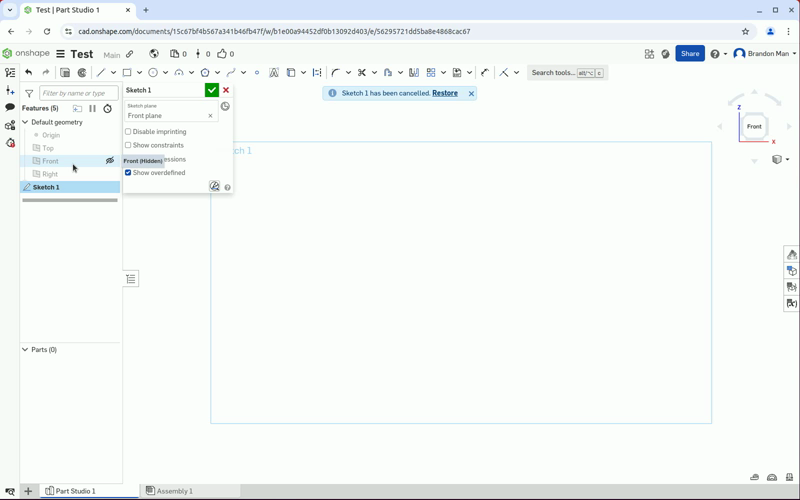
mouse_move(73, 352)
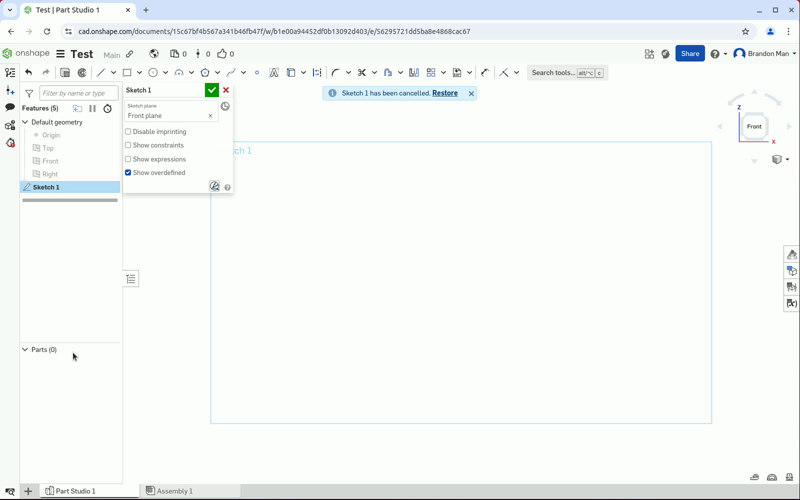
key(y)
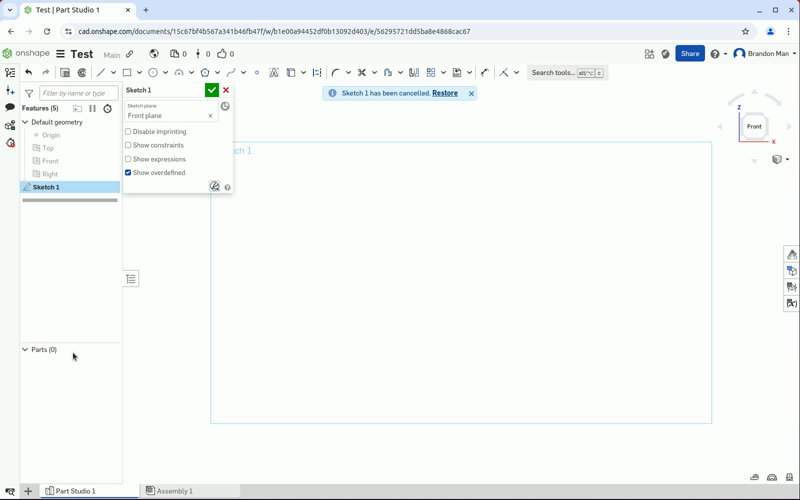
key(c)
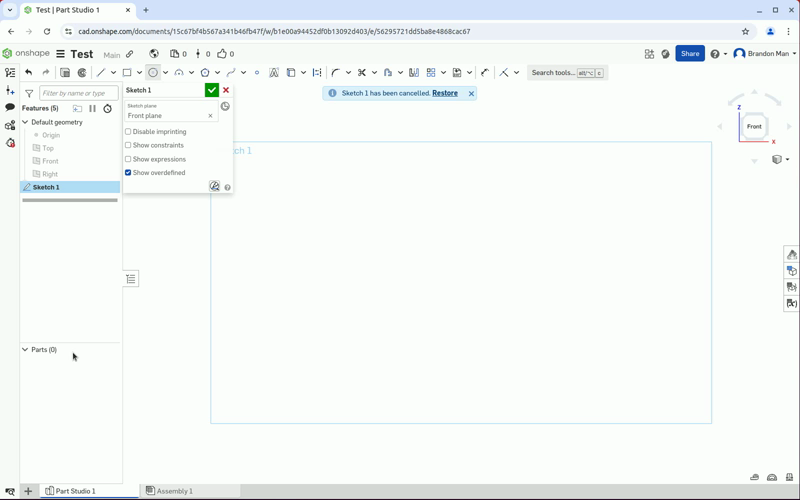
key_down(shift)
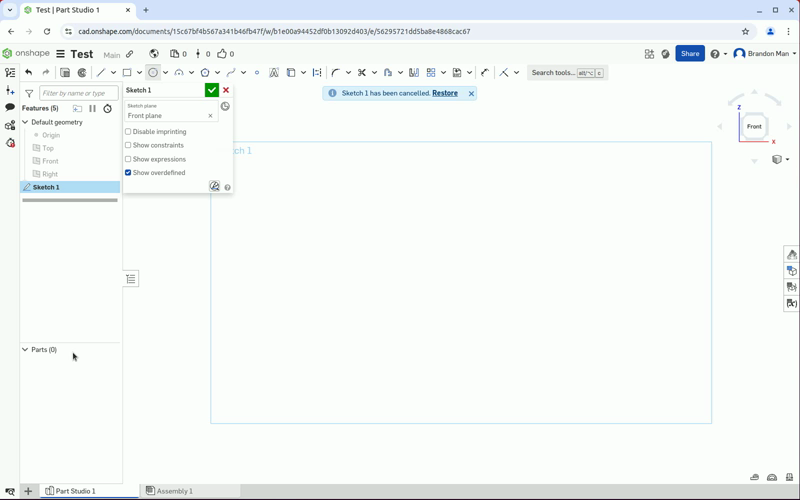
mouse_move(408, 203)
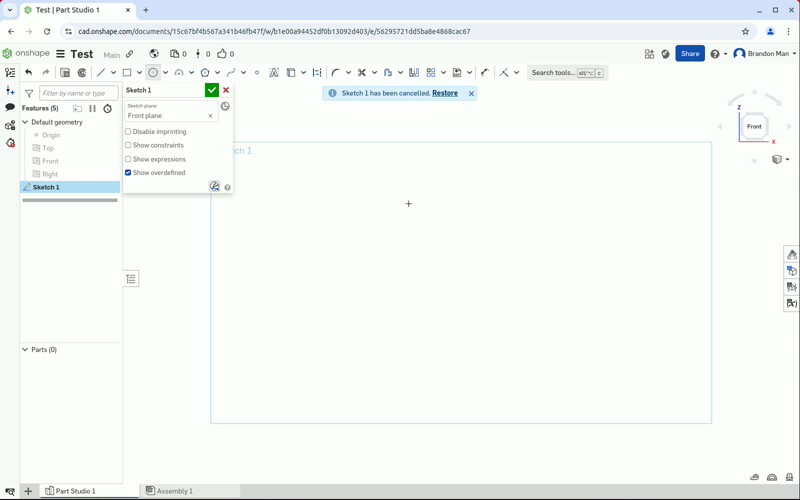
click(408, 203)
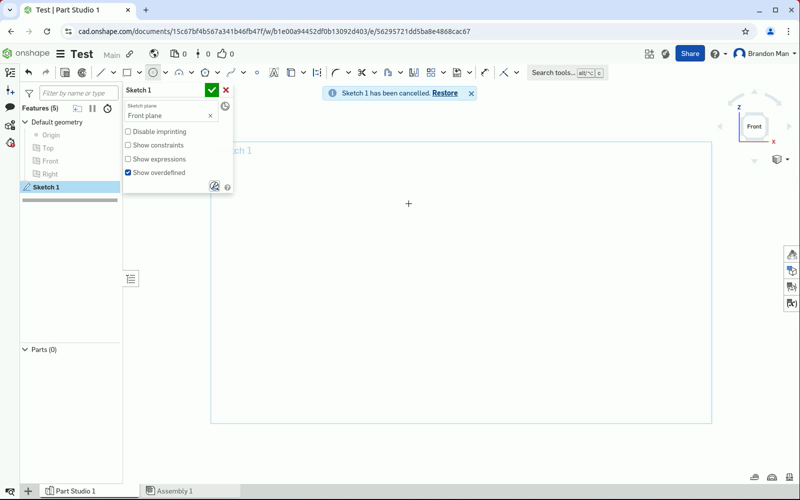
key_up(shift)
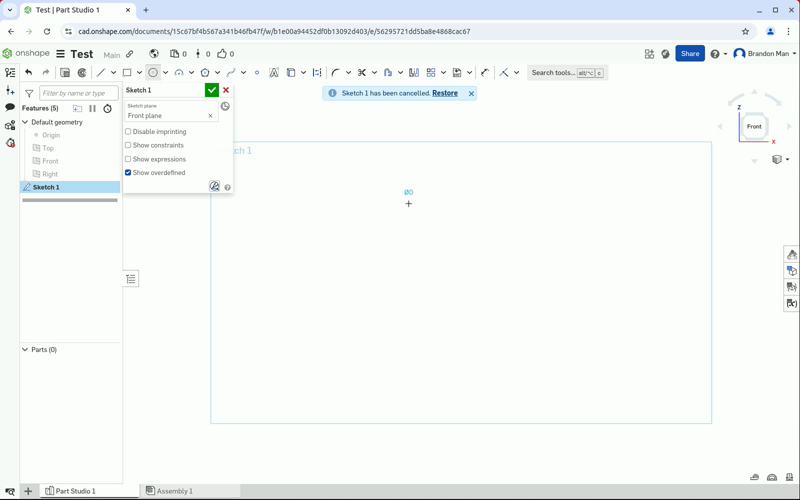
mouse_move(437, 203)
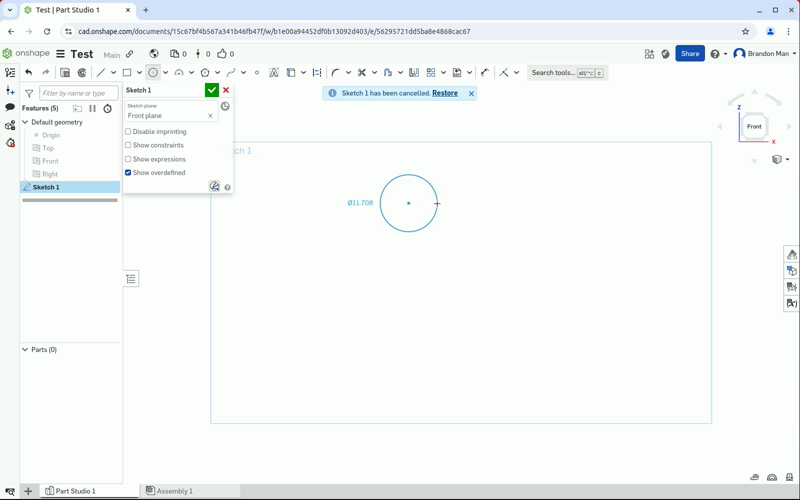
click(437, 203)
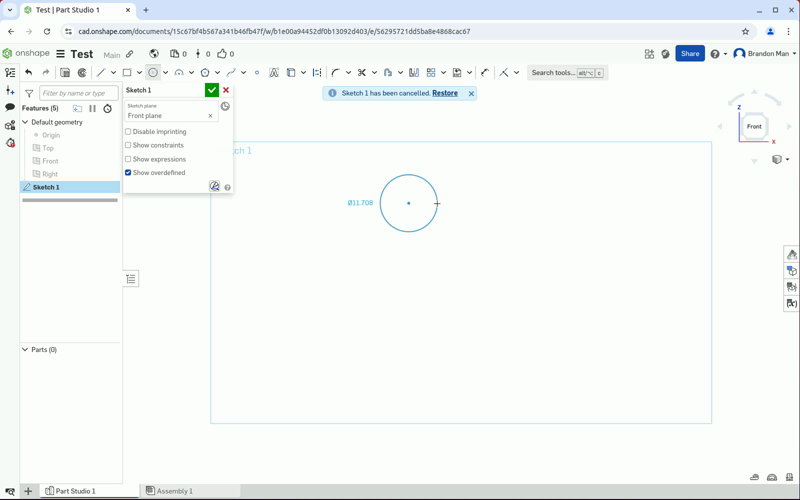
key(esc)
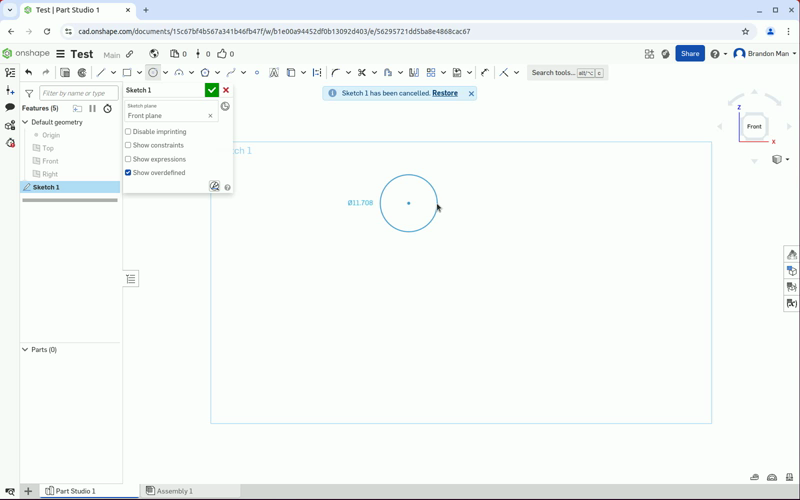
mouse_move(407, 184)
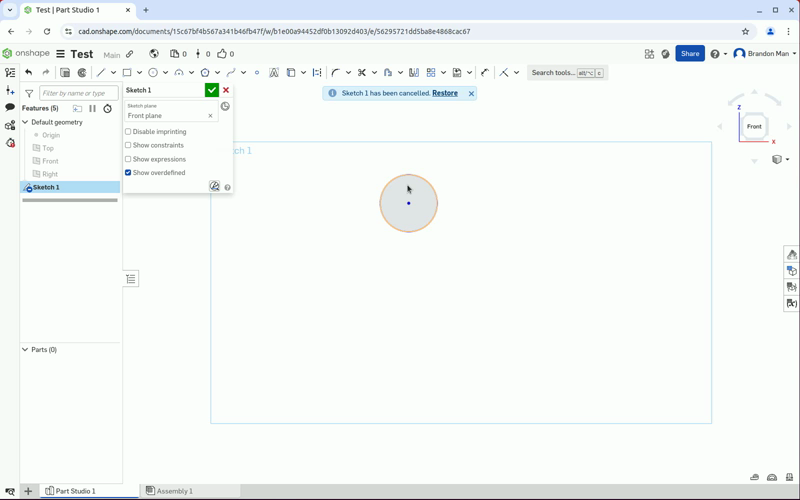
click(407, 184)
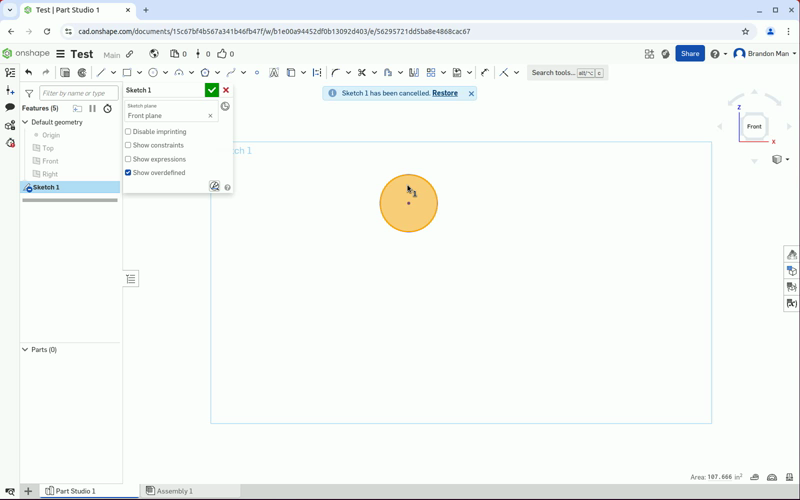
mouse_move(73, 352)
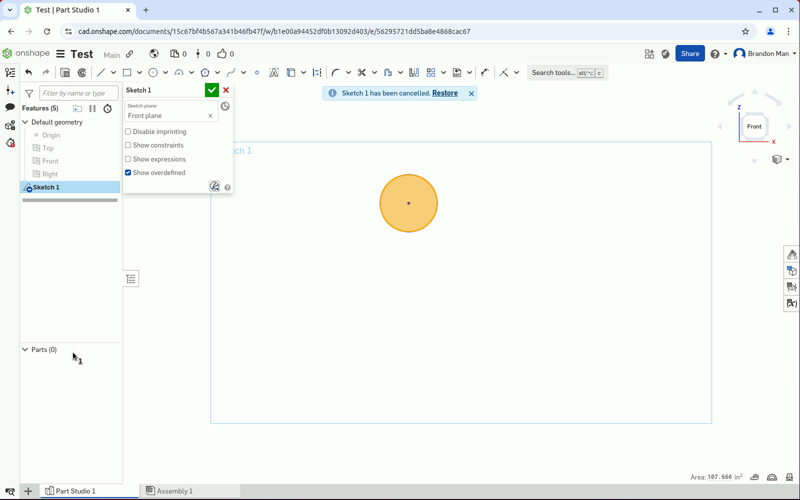
key(shift+y)
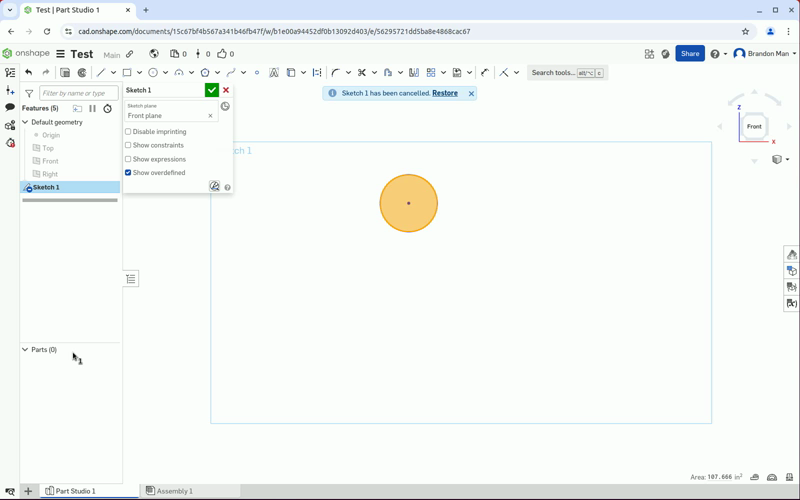
key(shift+e)
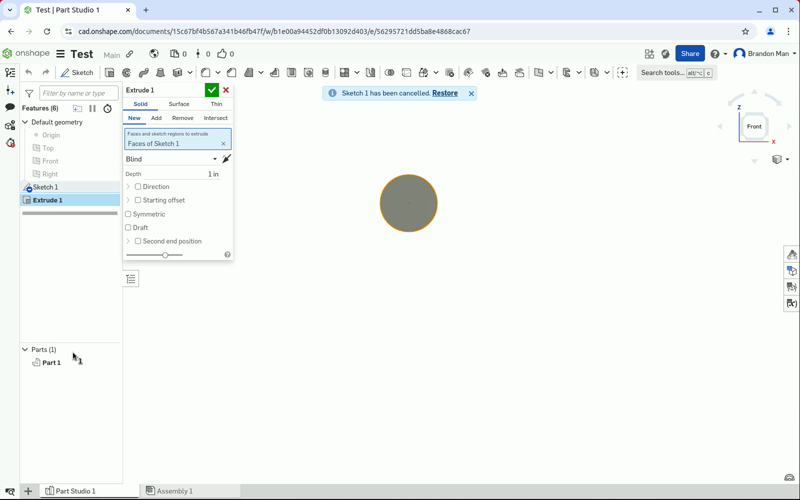
mouse_move(143, 106)
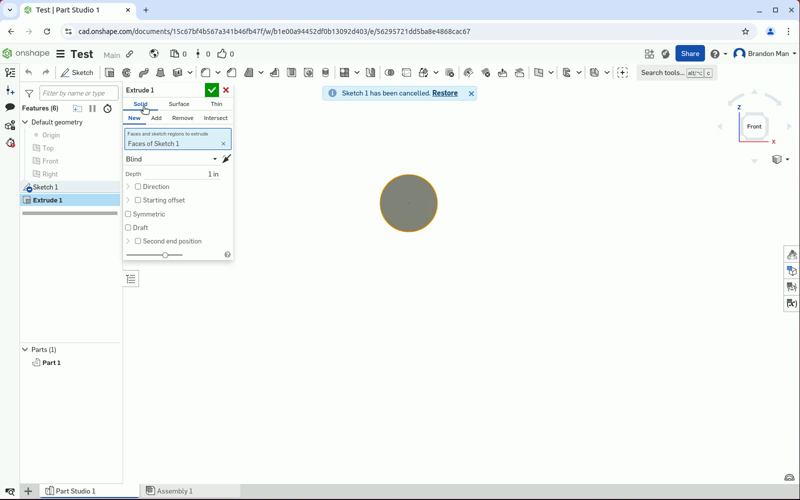
click(143, 106)
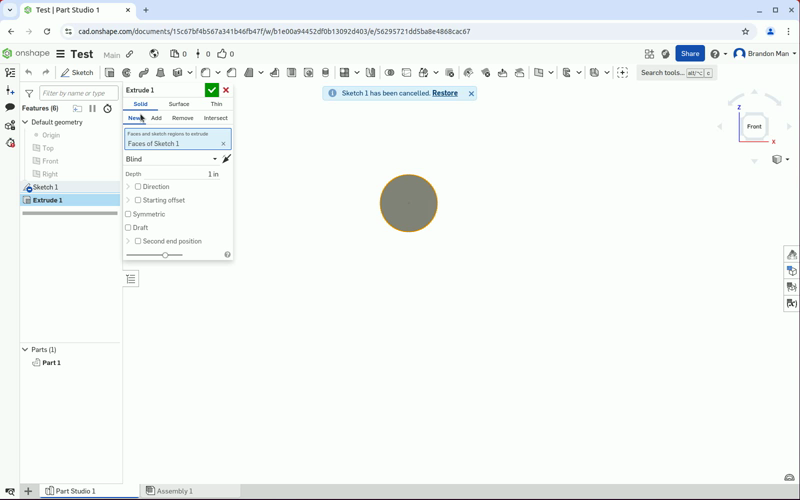
mouse_move(137, 120)
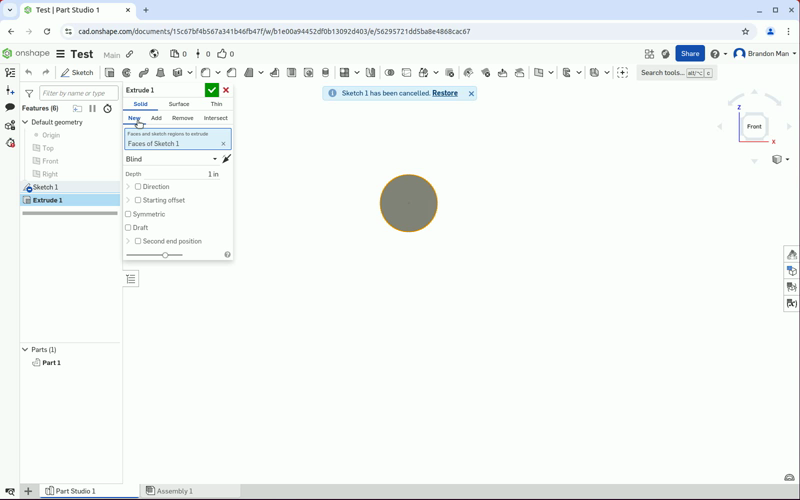
click(137, 120)
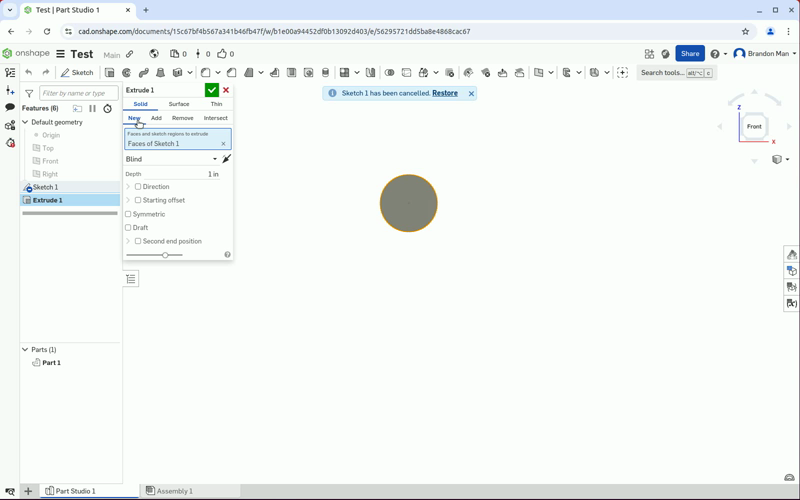
key(tab, 4)
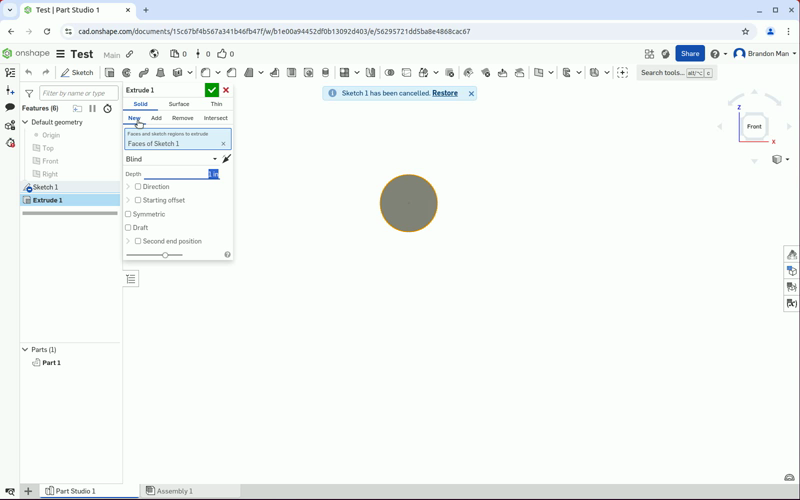
text(3.851)
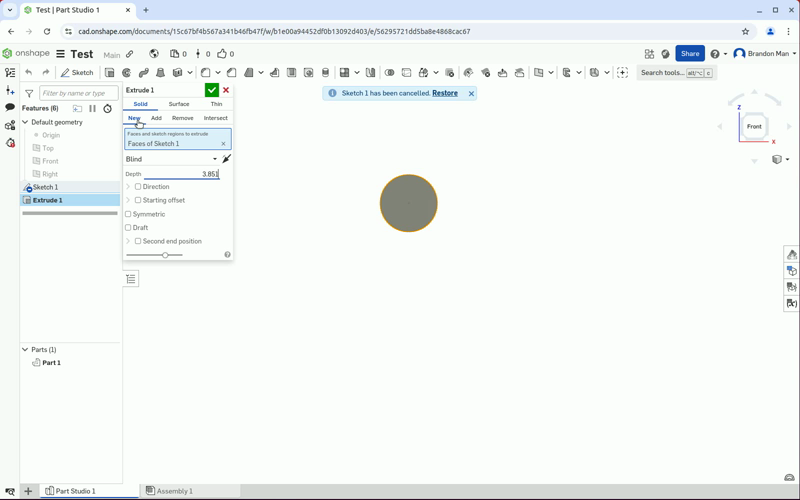
key(enter)
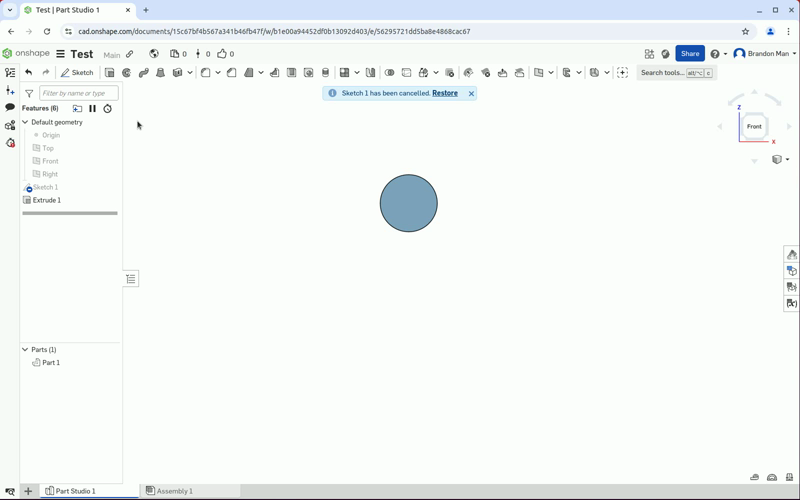
key(shift+h)
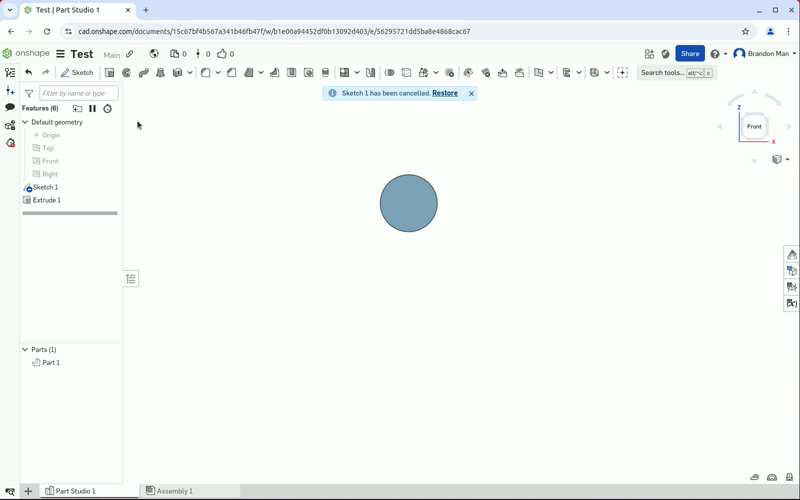
key(shift+h)
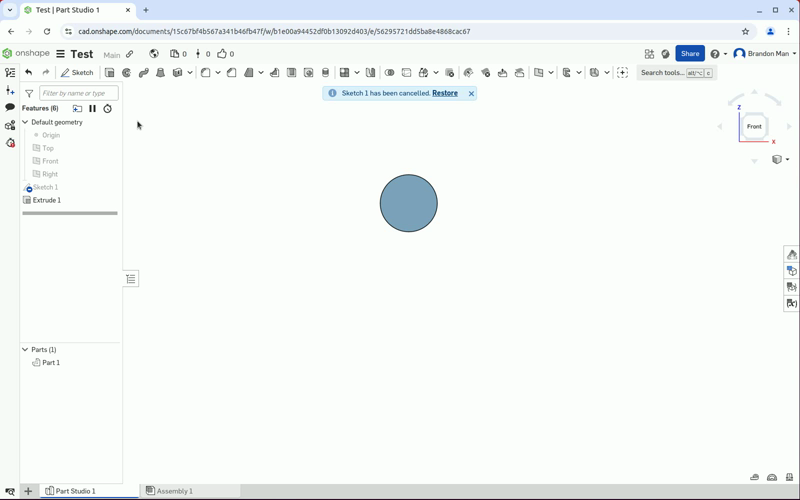
mouse_move(73, 189)
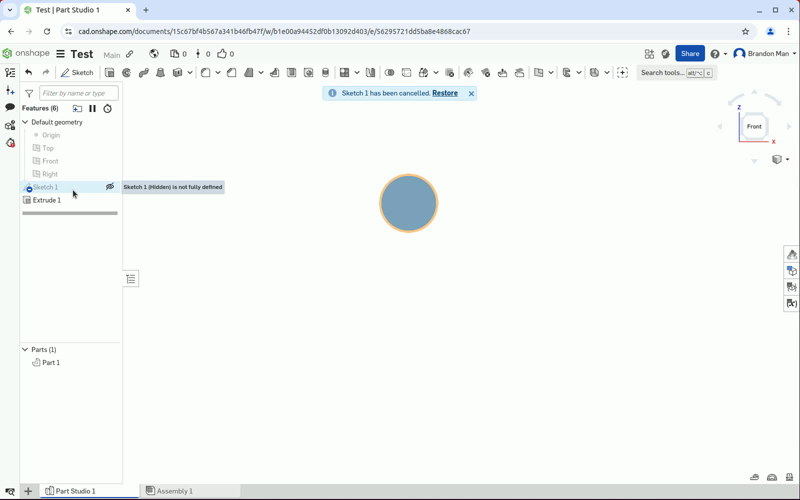
click(73, 189)
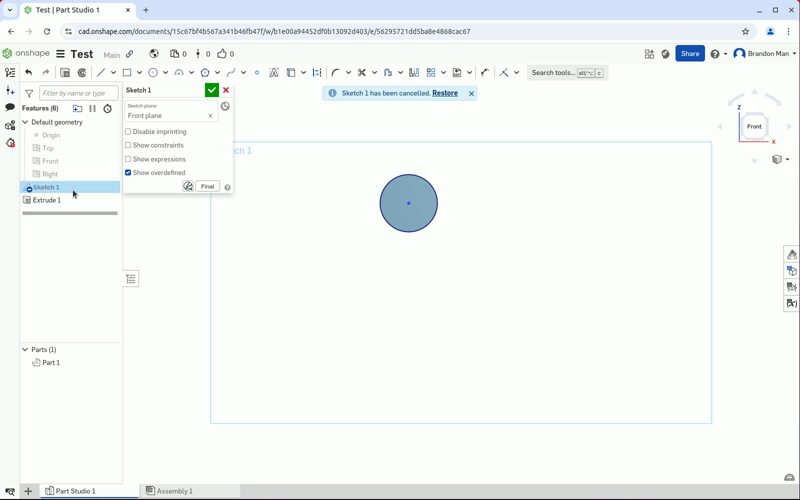
mouse_move(229, 92)
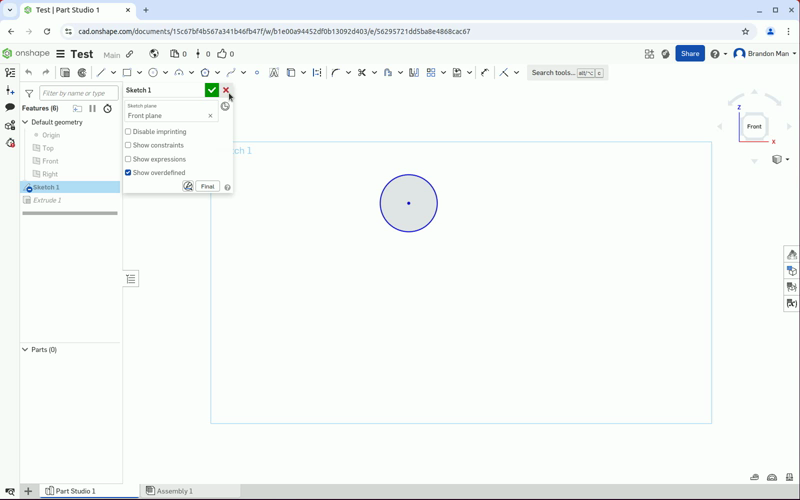
click(229, 92)
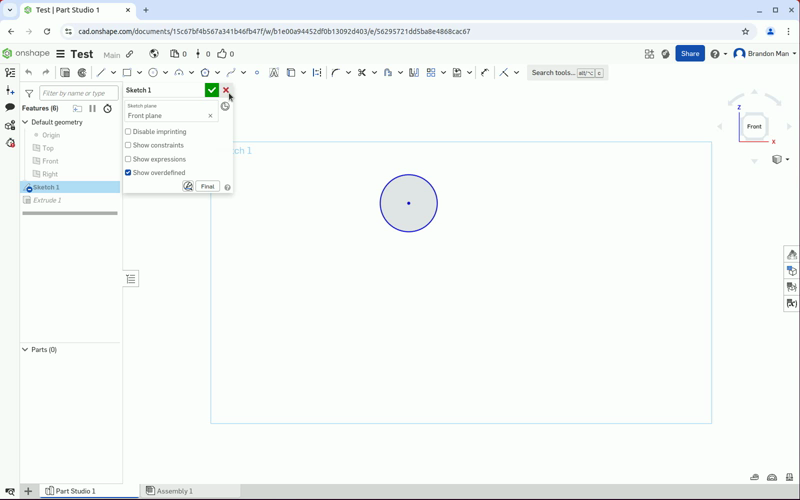
key(shift+s)
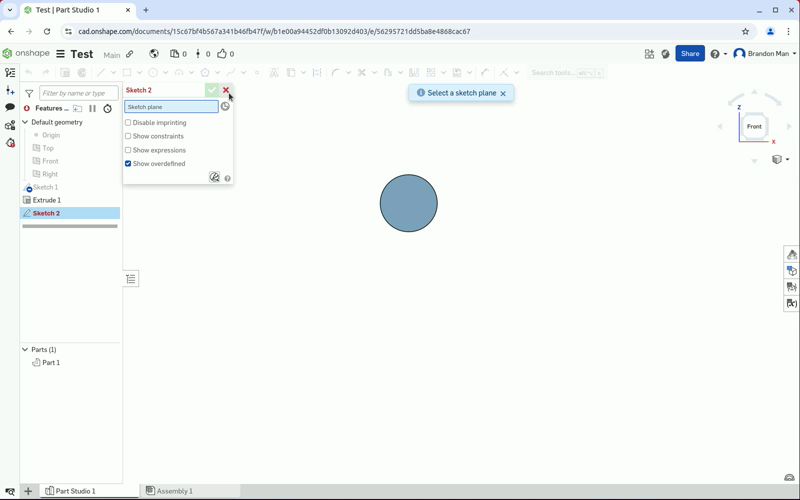
mouse_move(73, 163)
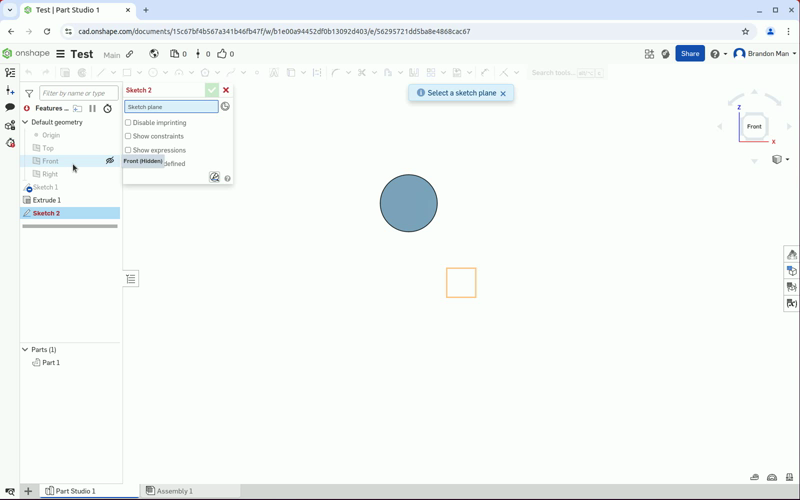
click(73, 163)
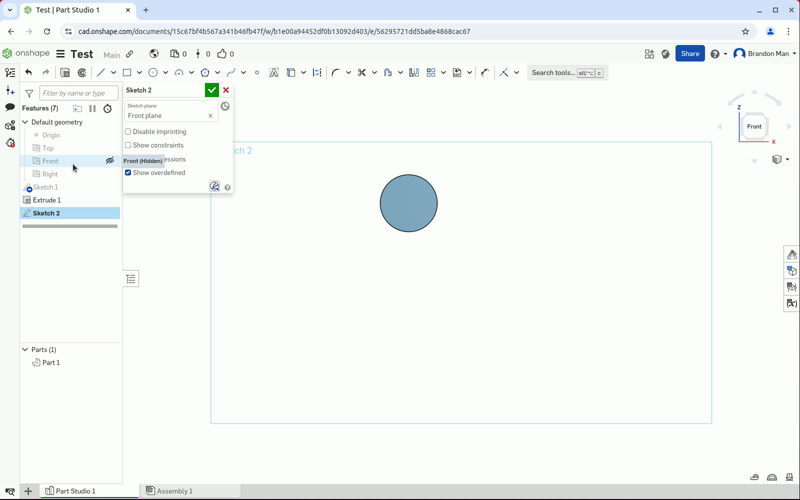
mouse_move(73, 352)
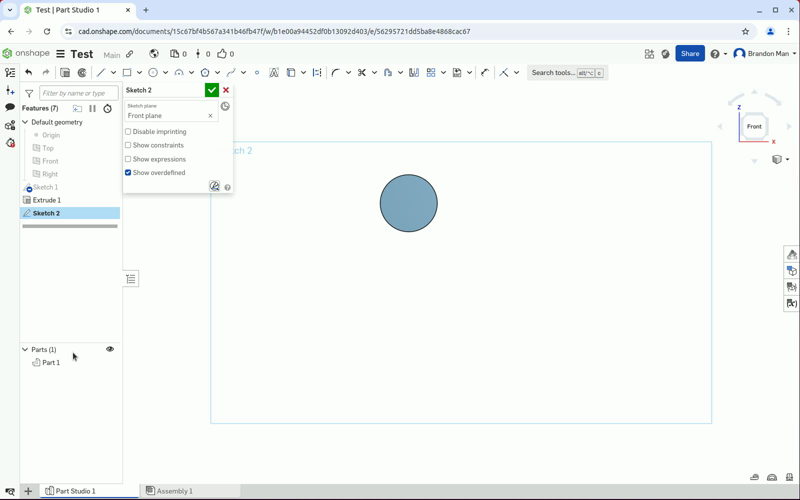
key(y)
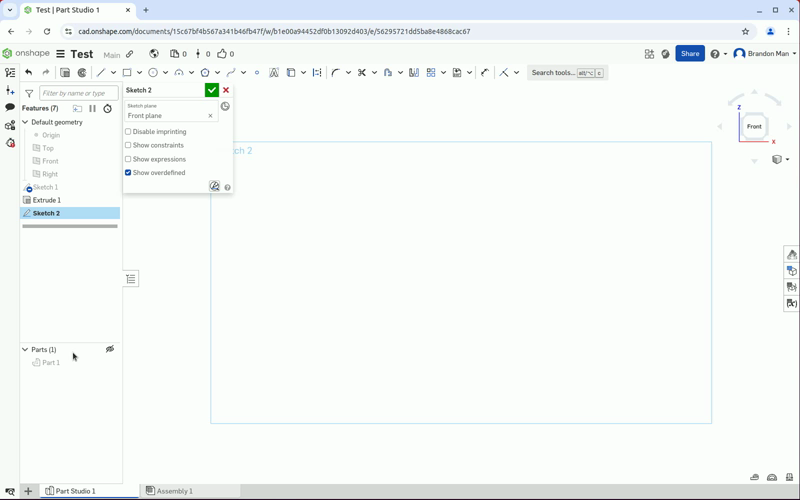
key(l)
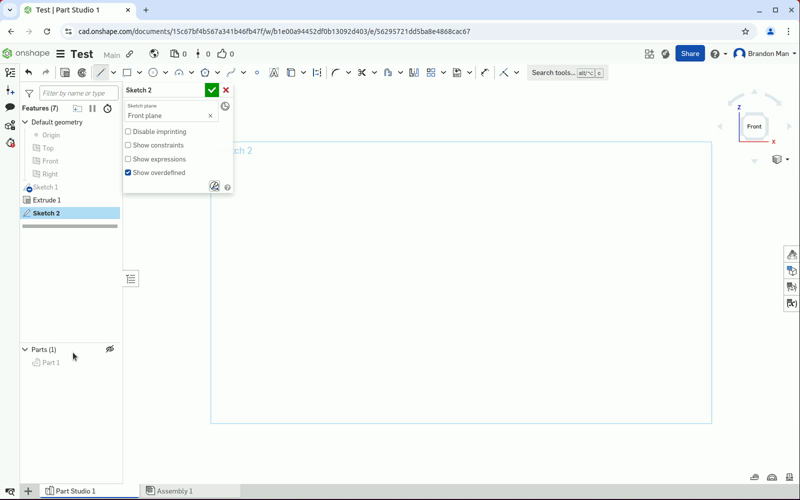
key_down(shift)
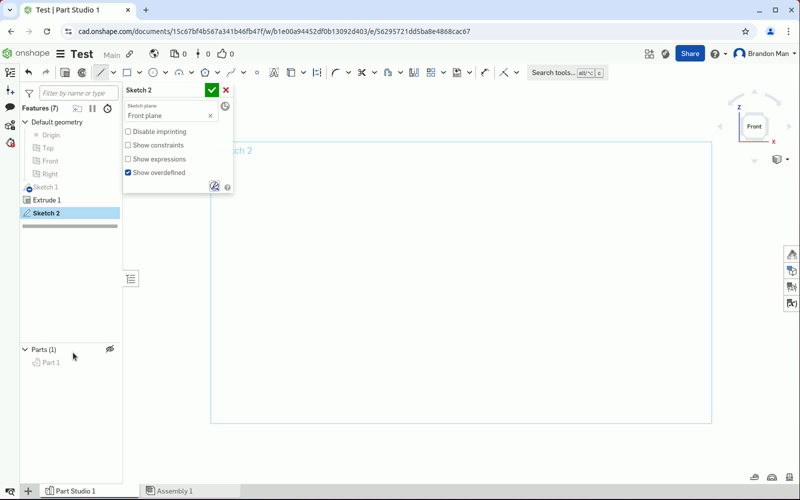
mouse_move(374, 282)
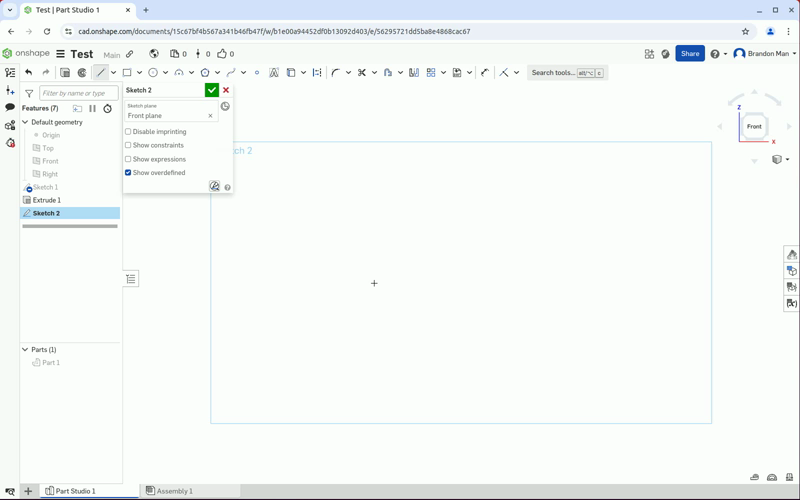
click(374, 282)
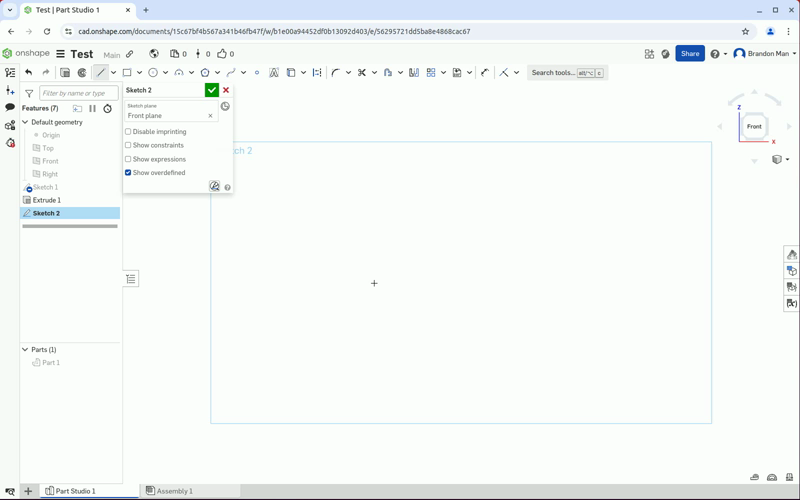
key_up(shift)
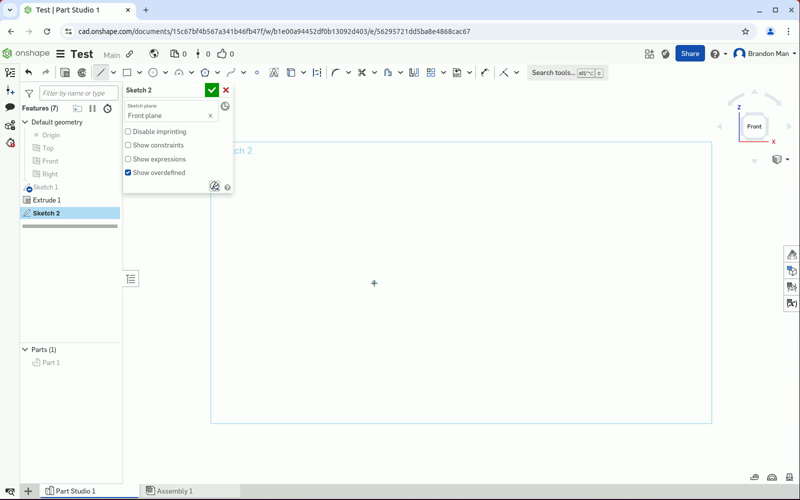
key_down(shift)
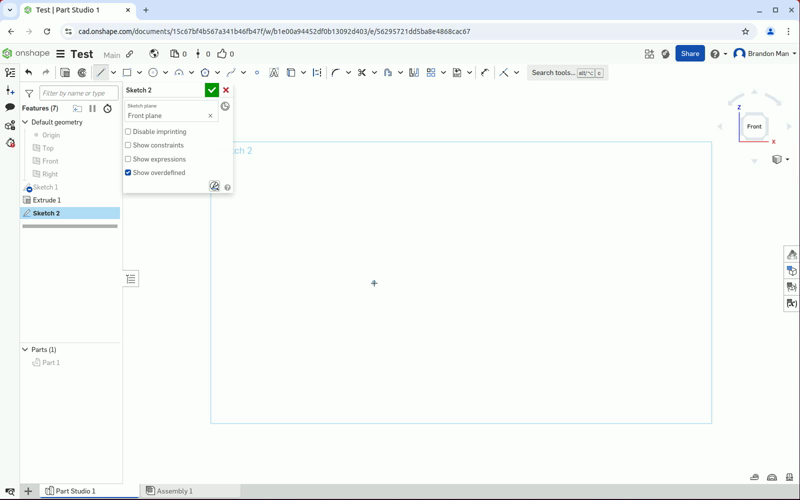
mouse_move(404, 282)
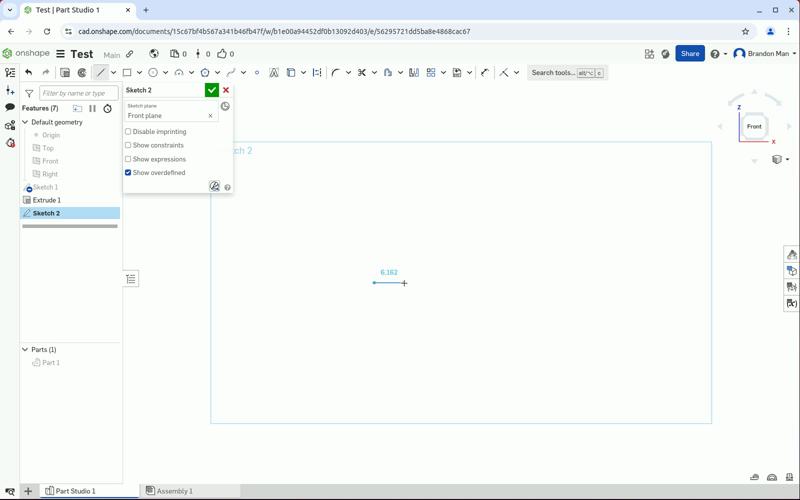
mouse_move(397, 282)
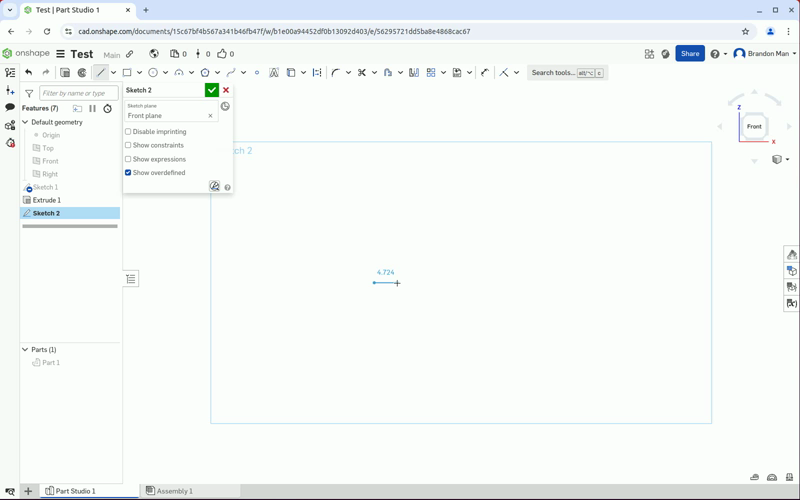
click(397, 282)
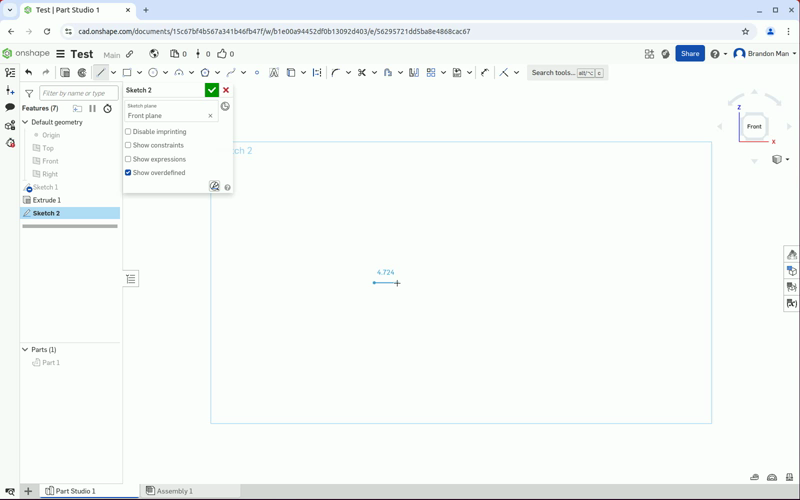
key_up(shift)
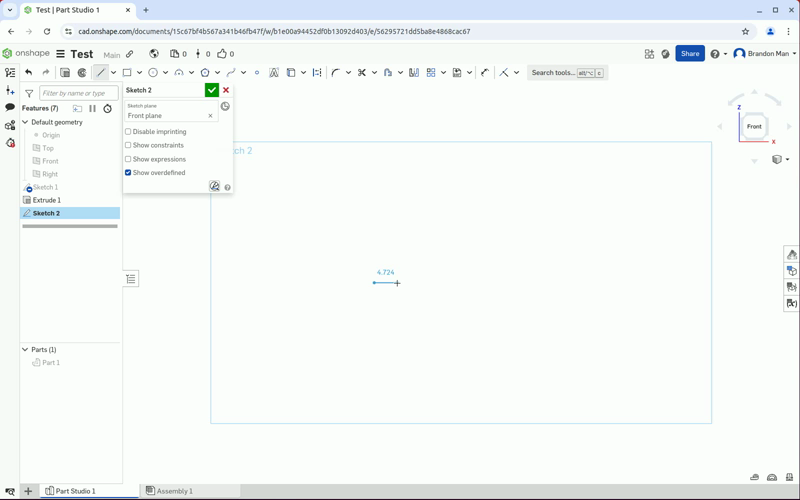
key_down(shift)
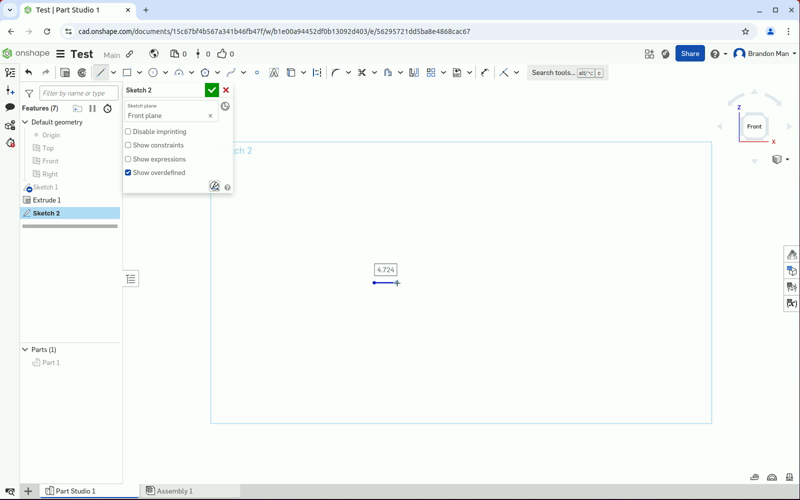
mouse_move(427, 282)
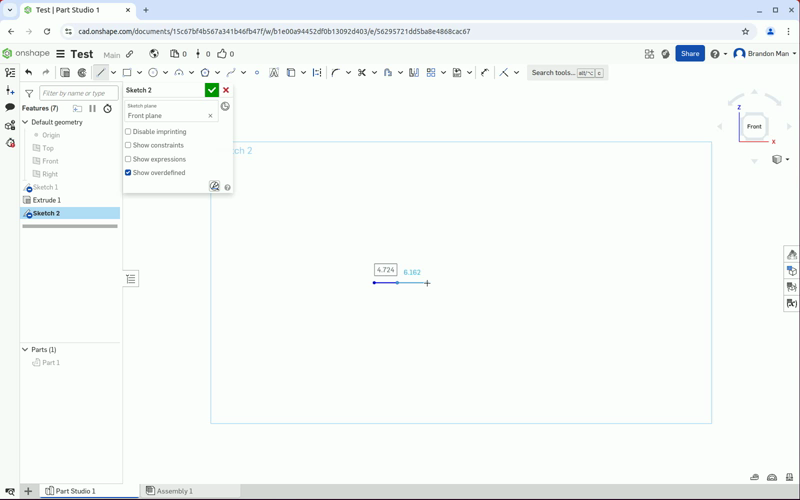
mouse_move(408, 282)
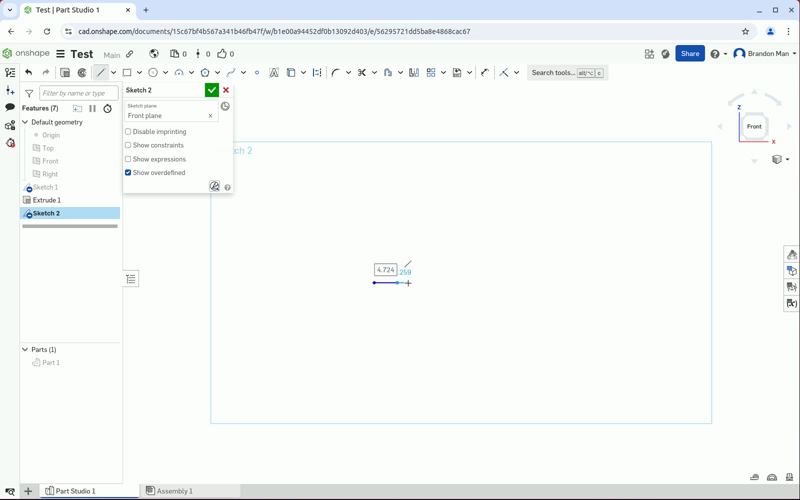
click(408, 282)
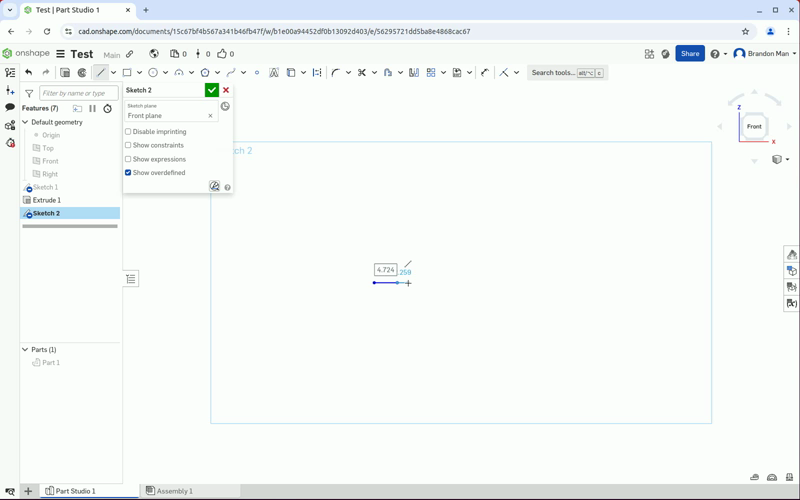
key_up(shift)
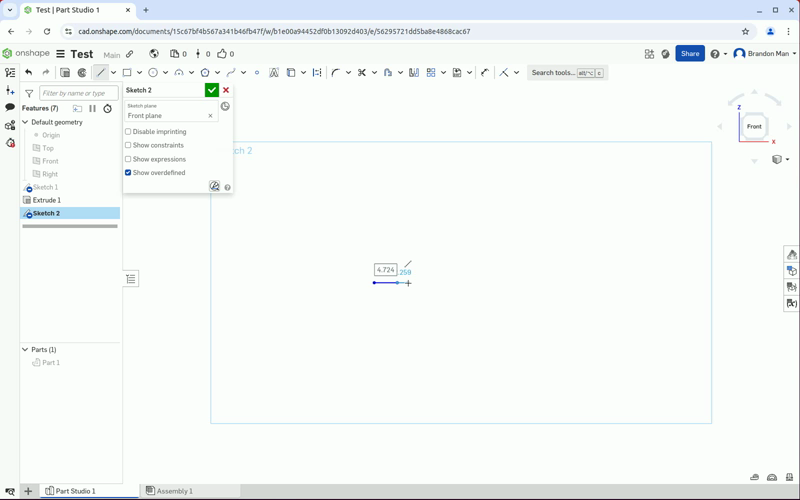
key_down(shift)
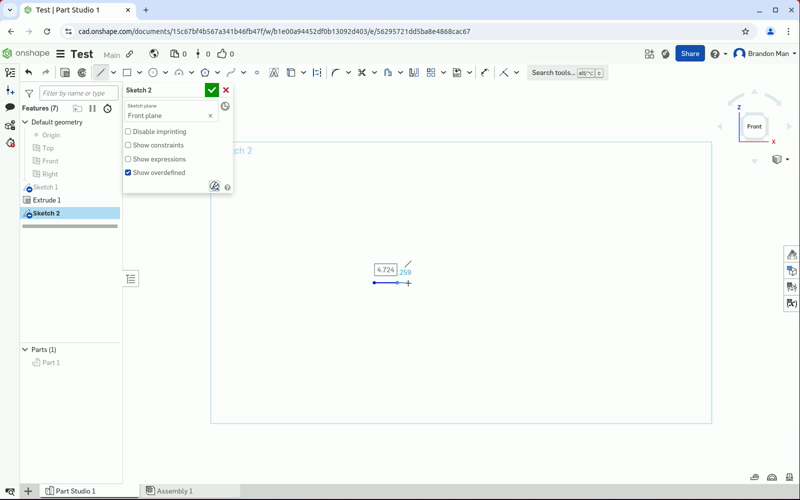
mouse_move(438, 282)
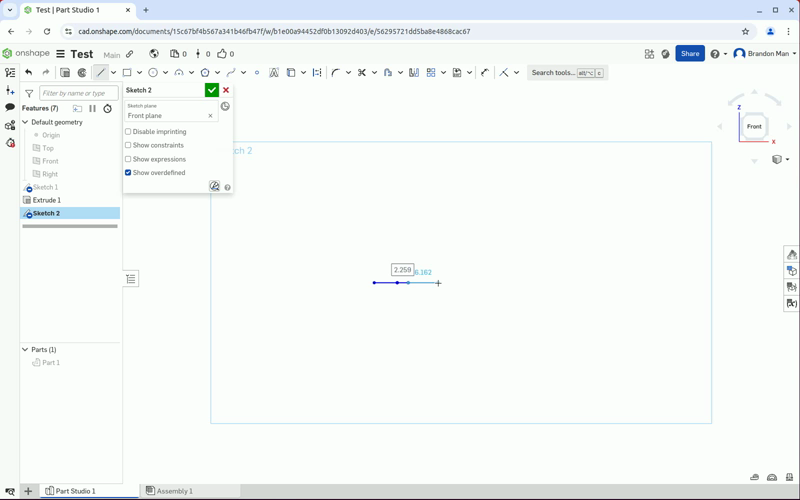
mouse_move(422, 282)
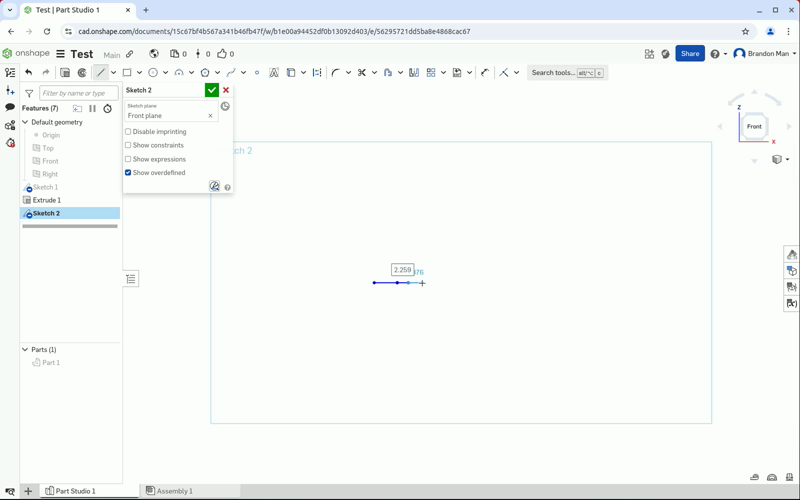
click(422, 282)
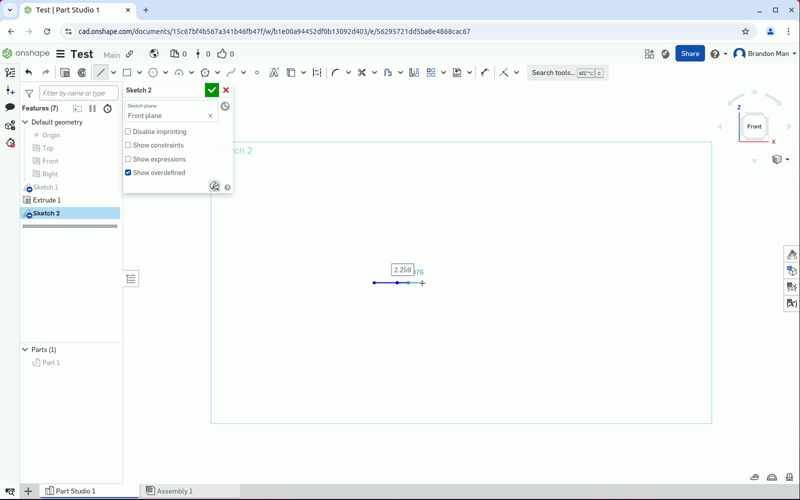
key_up(shift)
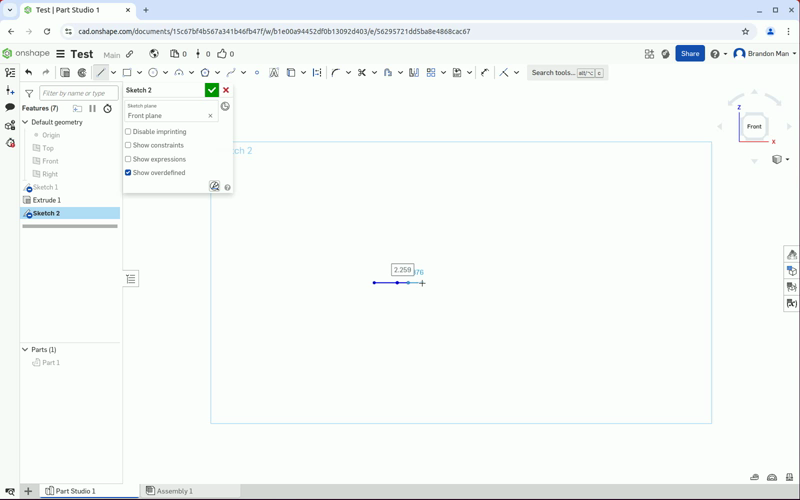
key_down(shift)
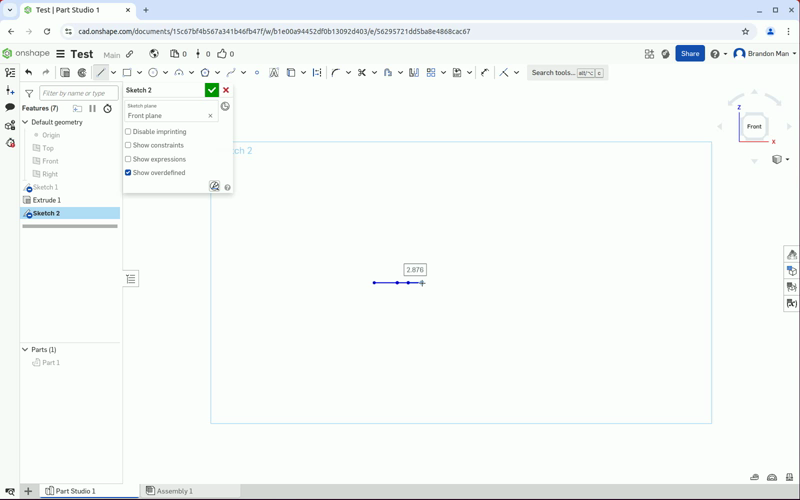
mouse_move(452, 282)
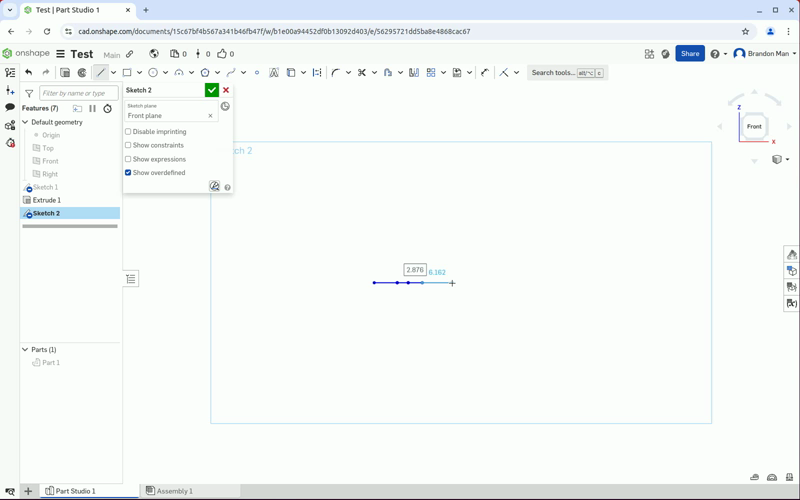
mouse_move(444, 282)
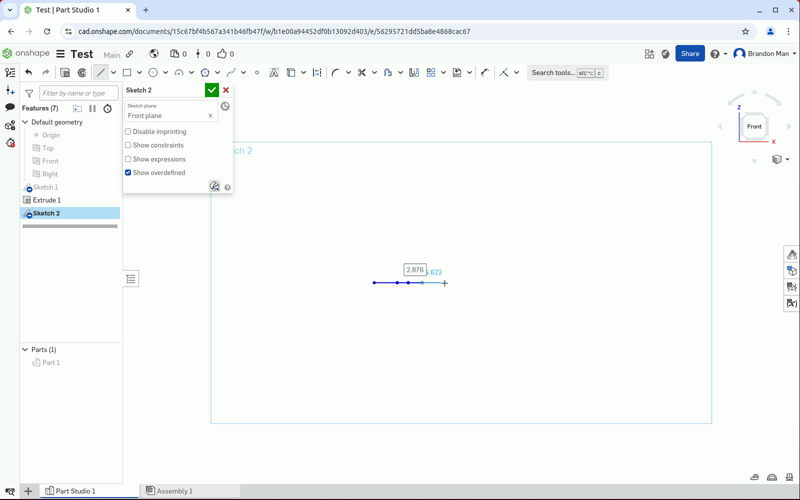
click(444, 282)
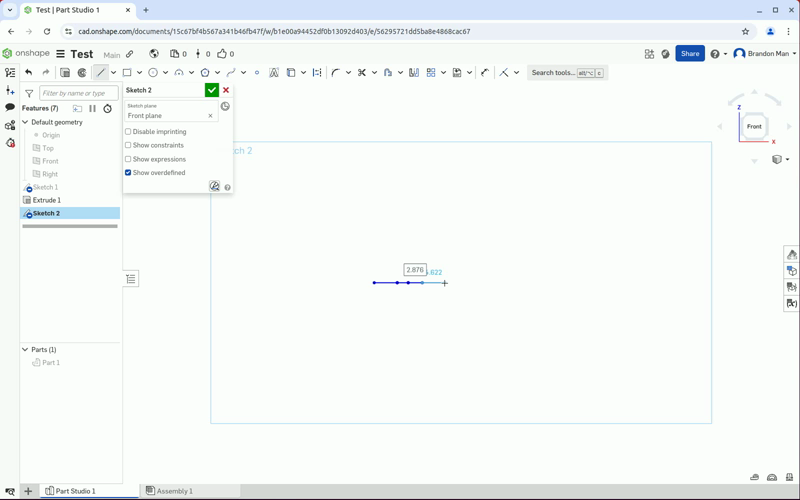
key_up(shift)
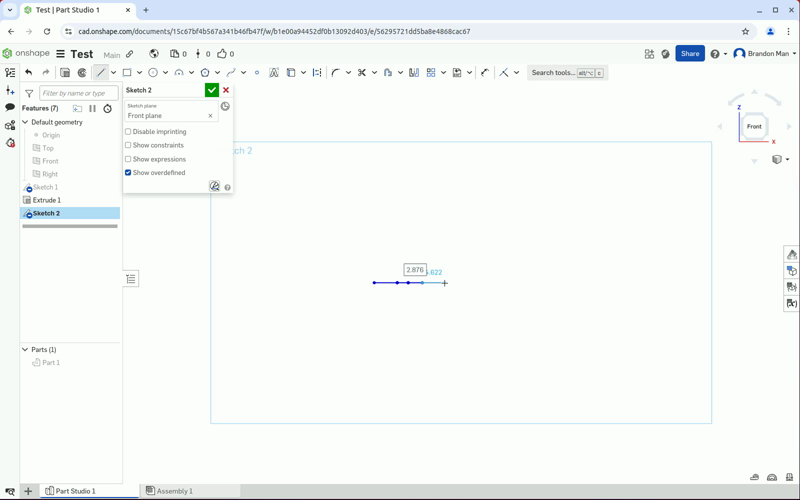
key_down(shift)
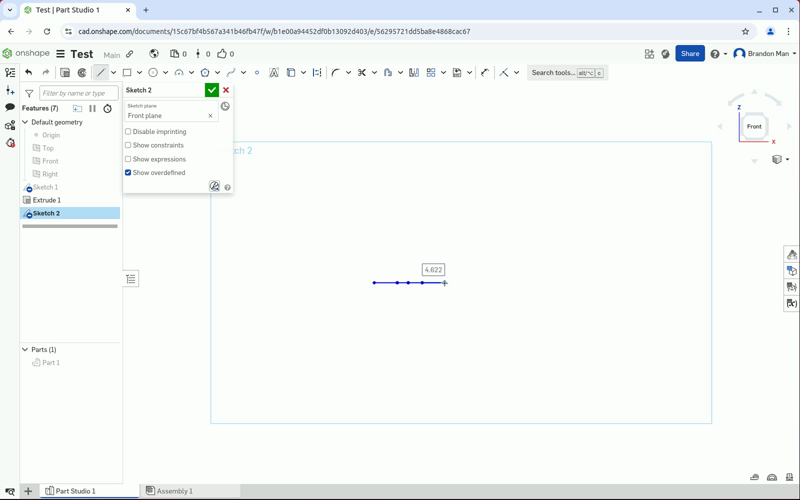
mouse_move(422, 226)
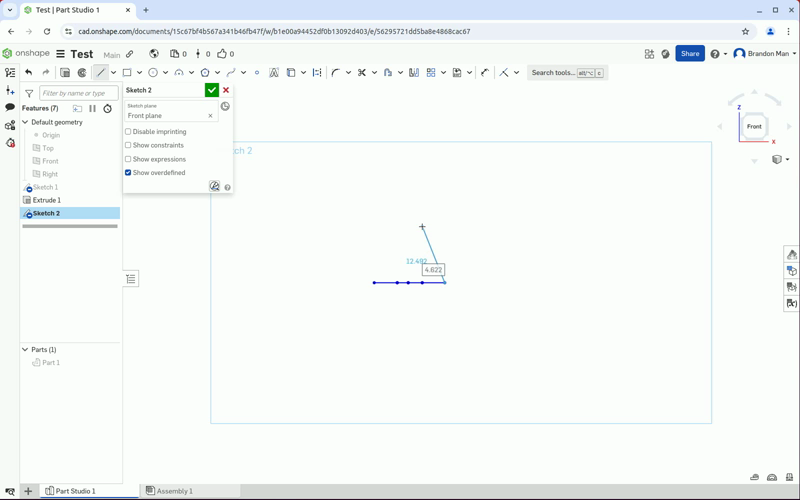
click(422, 226)
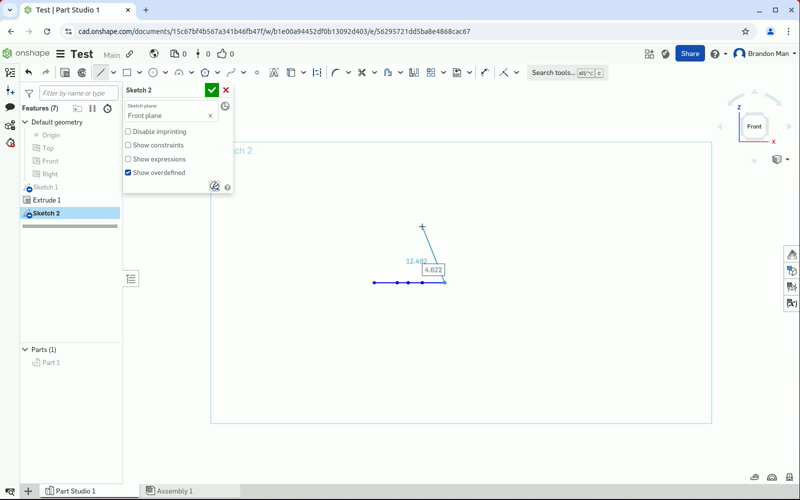
key_up(shift)
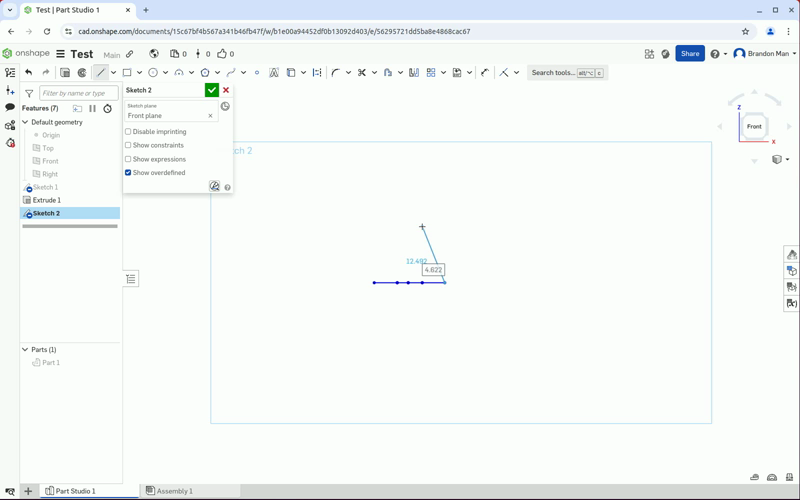
key(esc)
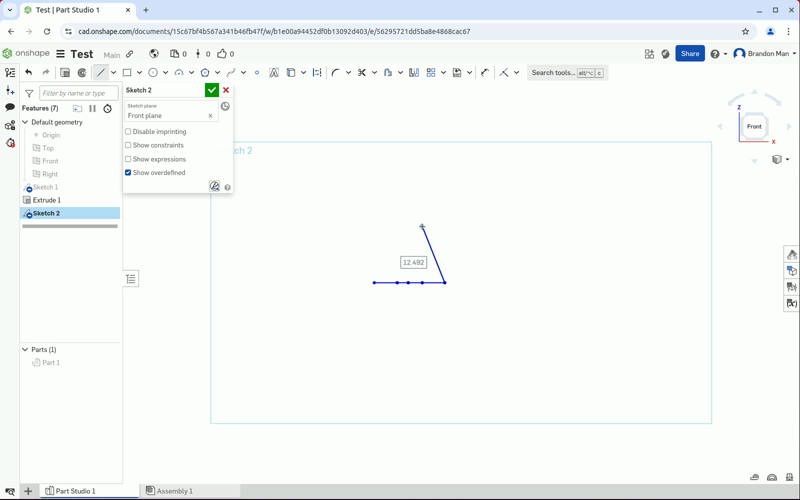
key(a)
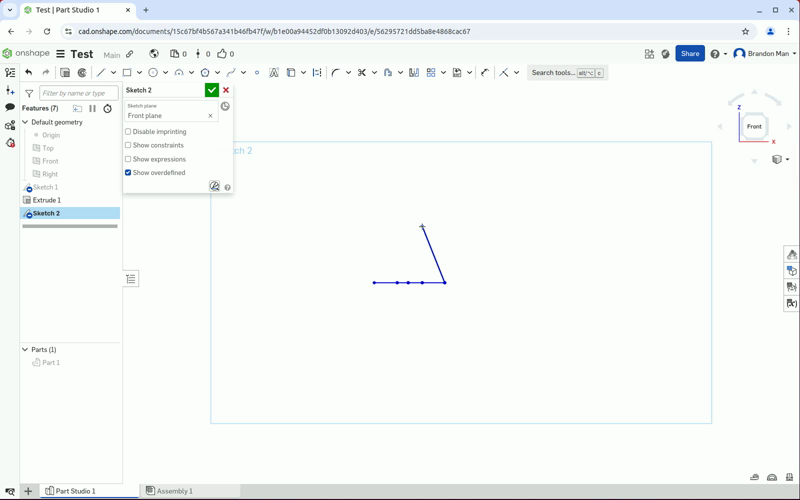
mouse_move(422, 226)
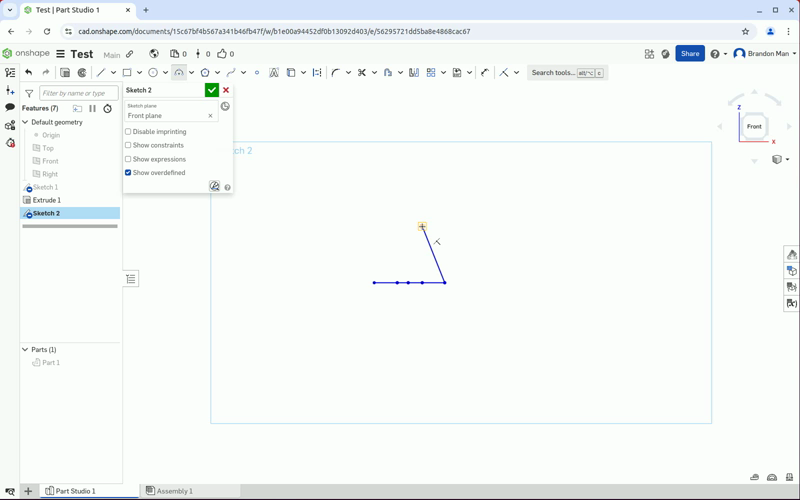
click(422, 226)
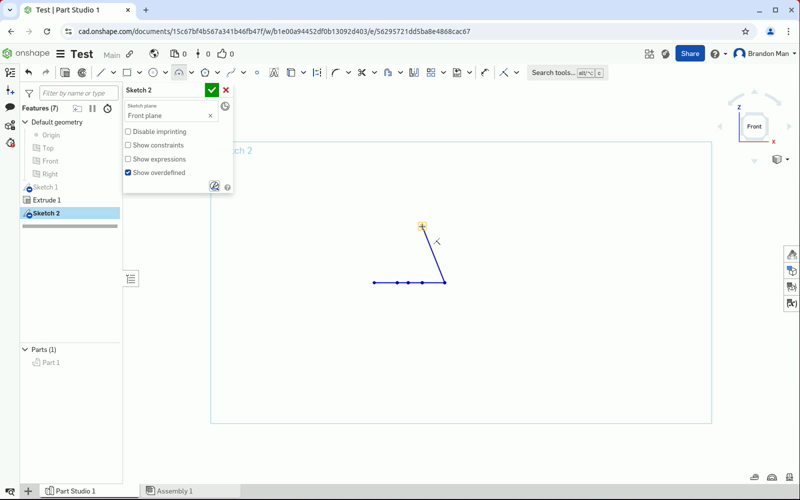
key_down(shift)
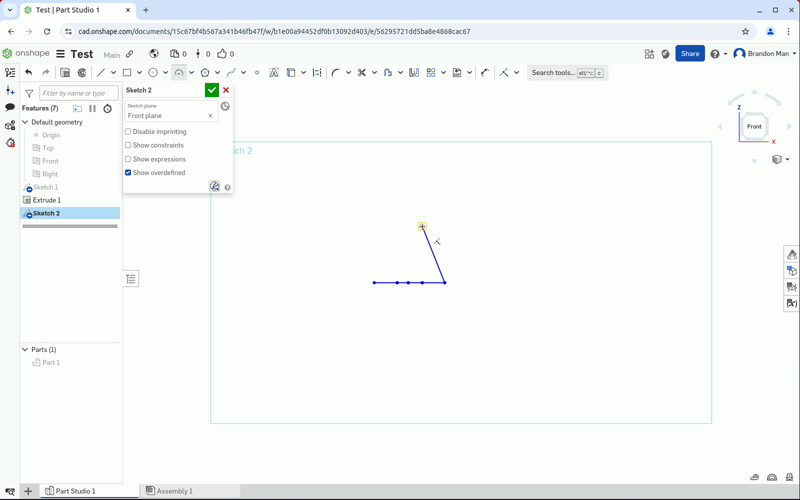
mouse_move(397, 227)
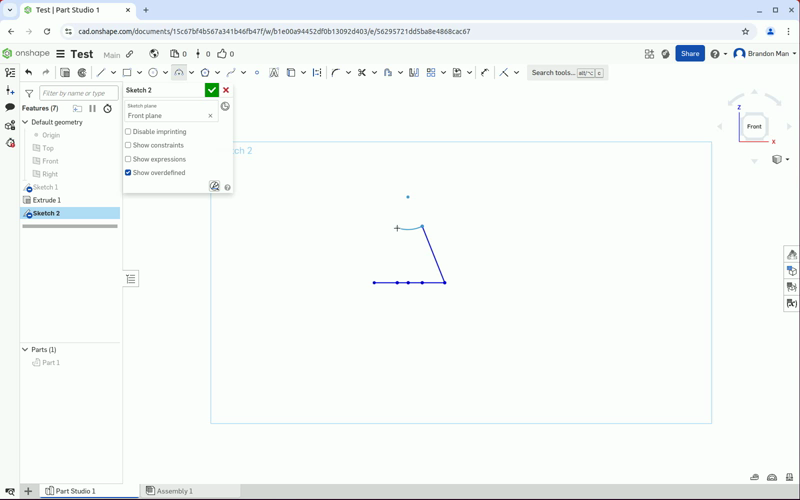
click(397, 227)
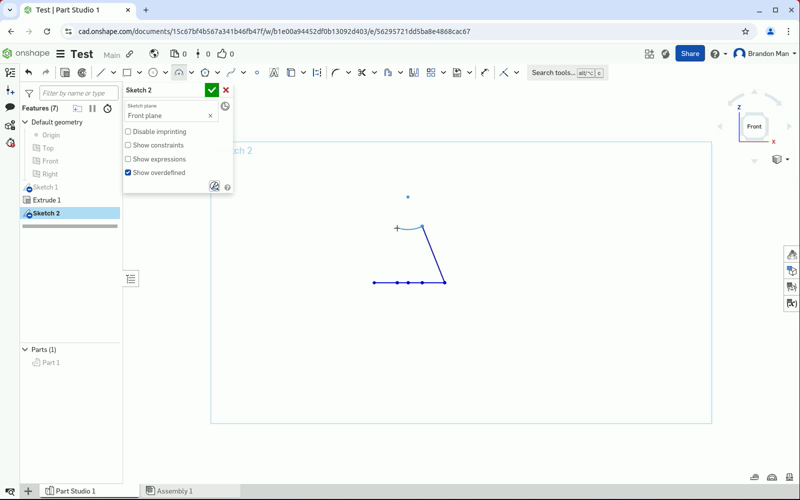
mouse_move(410, 230)
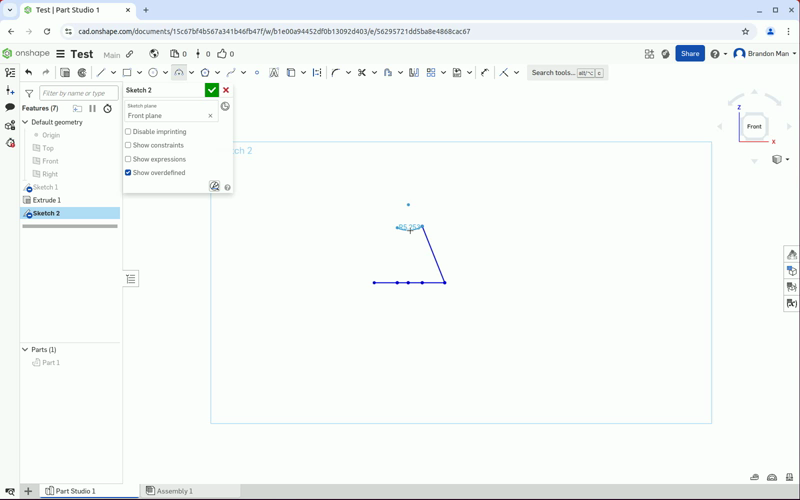
click(410, 230)
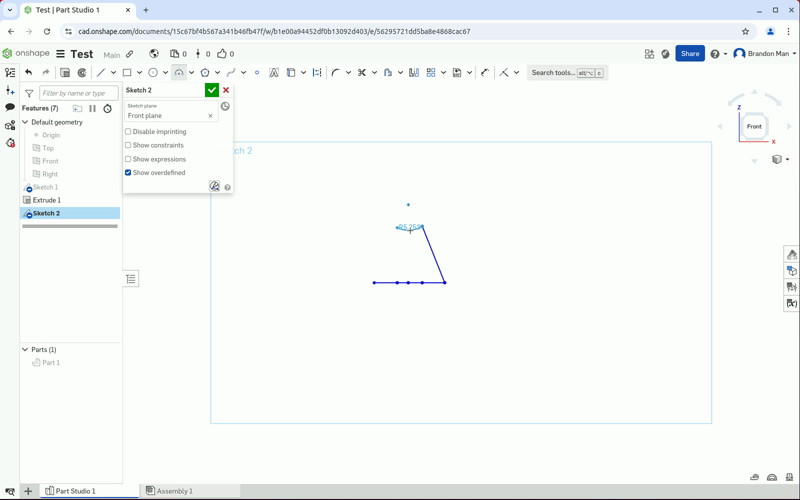
key_up(shift)
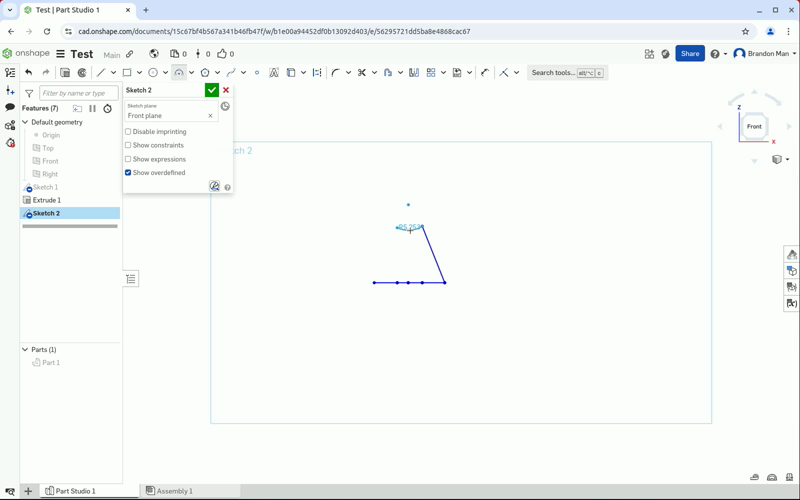
key(esc)
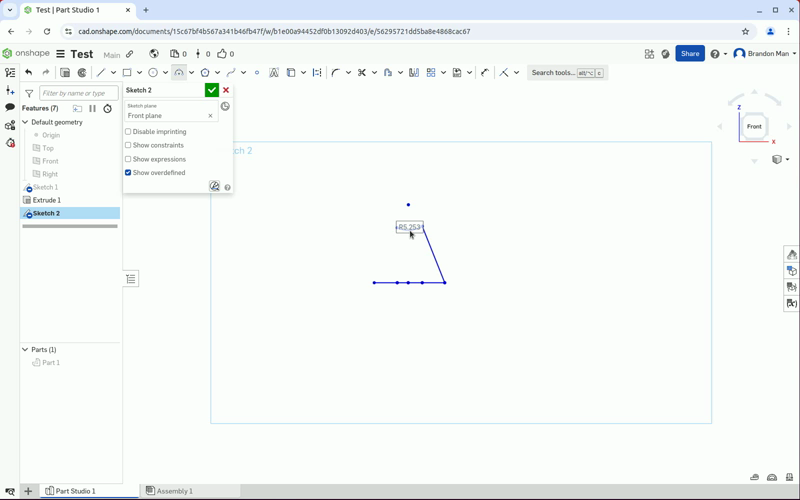
key(l)
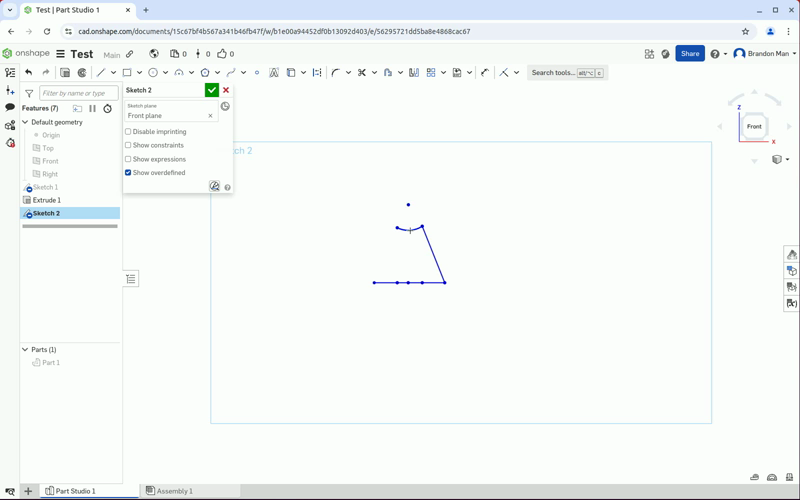
mouse_move(397, 227)
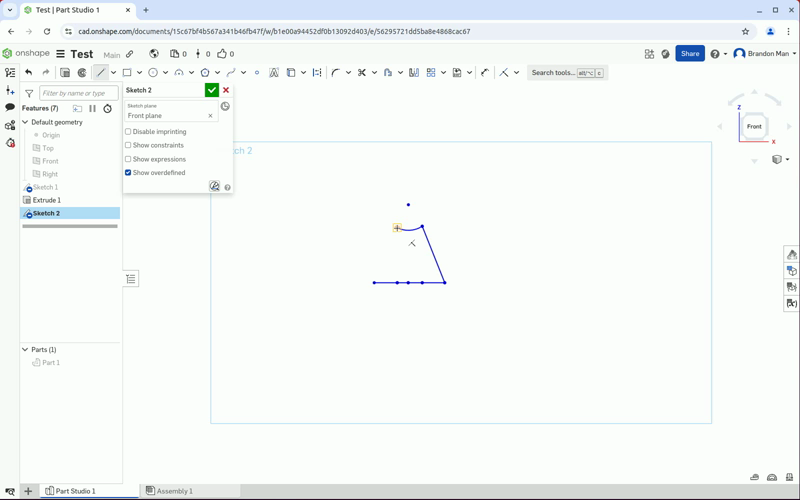
click(397, 227)
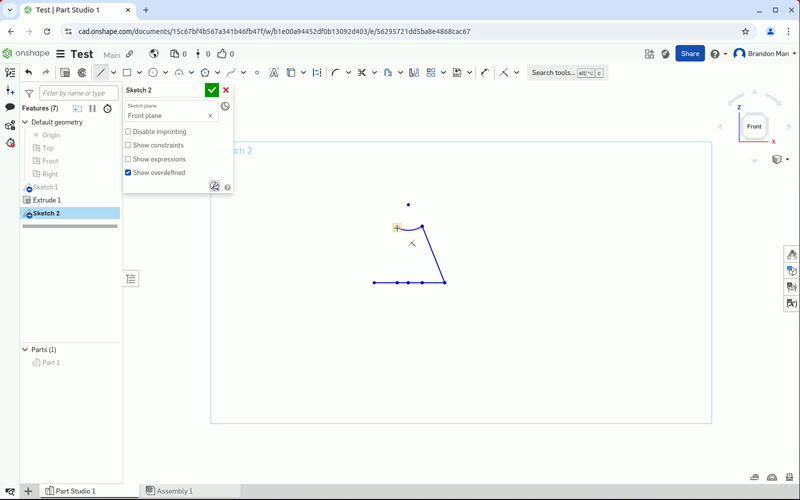
mouse_move(427, 227)
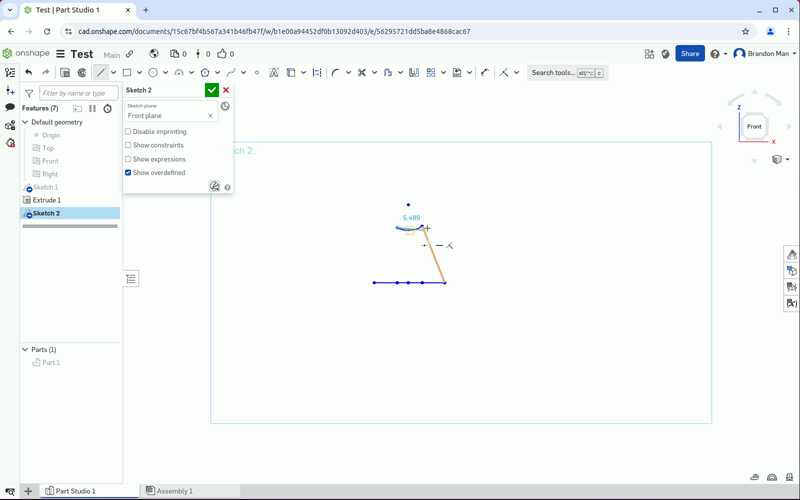
key_down(shift)
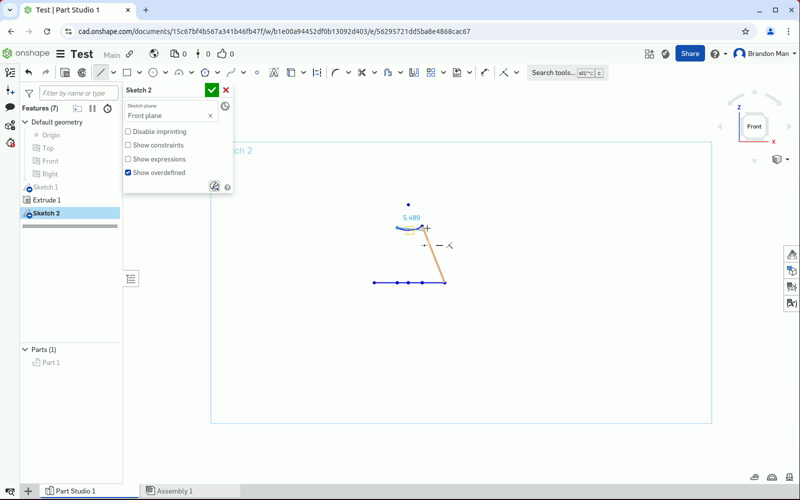
mouse_move(374, 282)
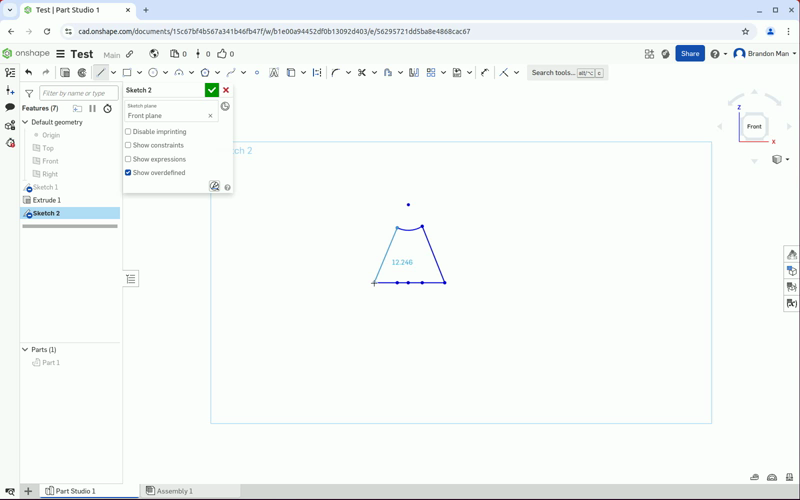
key_up(shift)
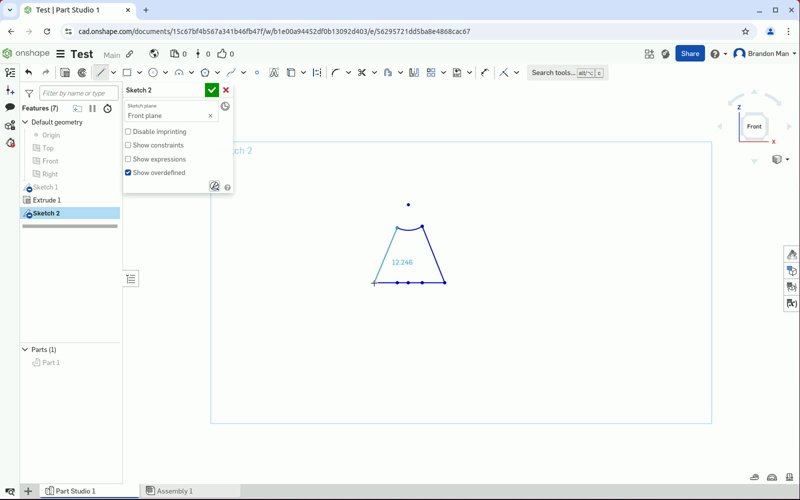
click(374, 282)
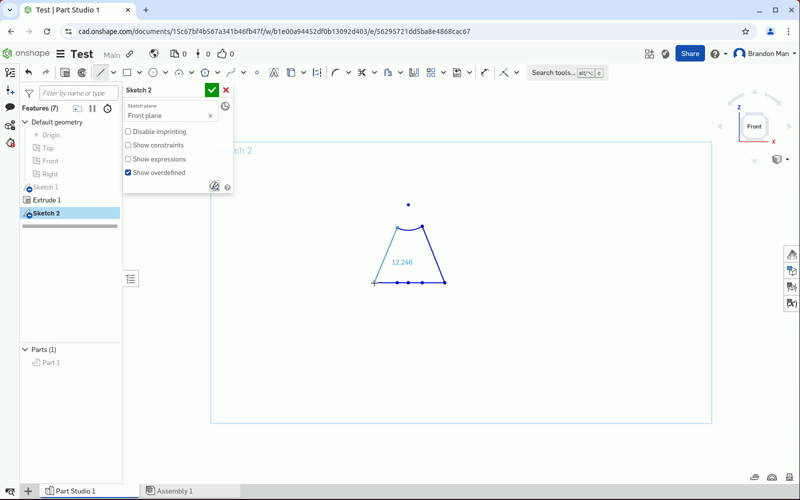
key(esc)
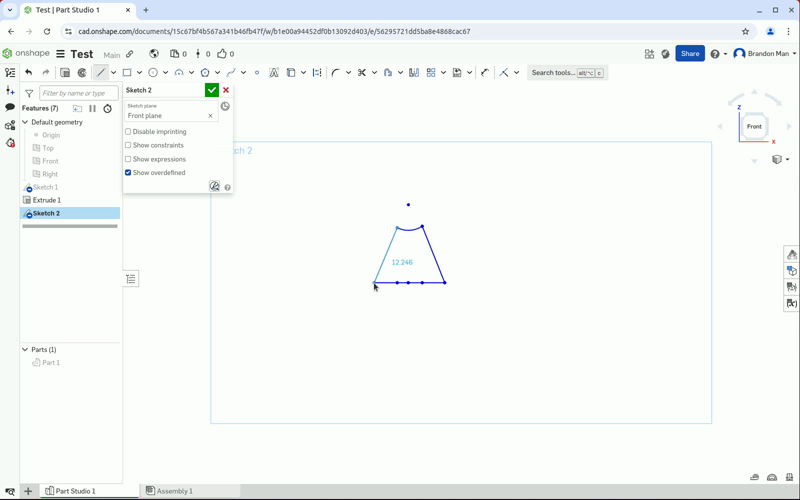
mouse_move(392, 252)
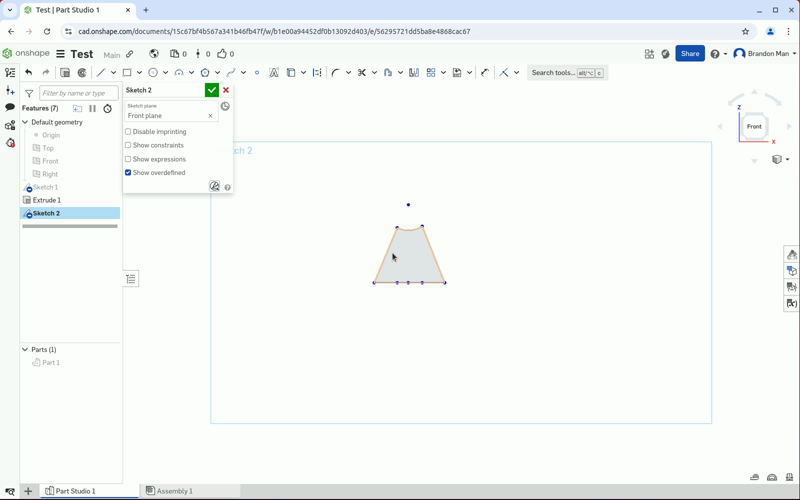
click(392, 252)
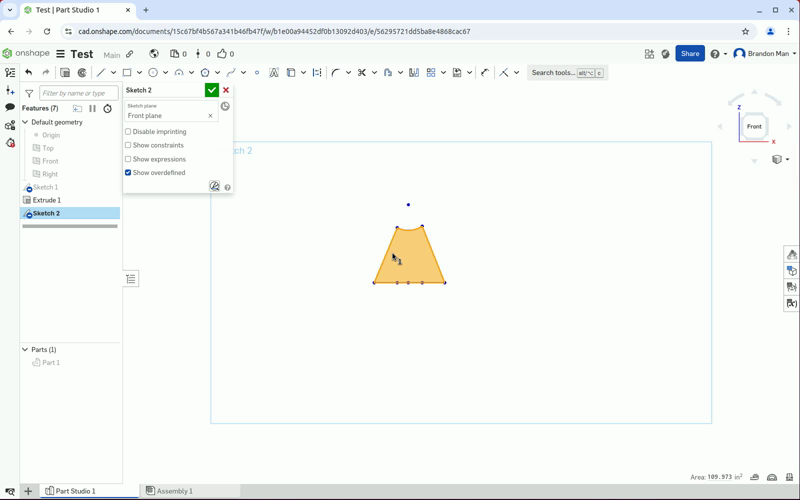
mouse_move(73, 352)
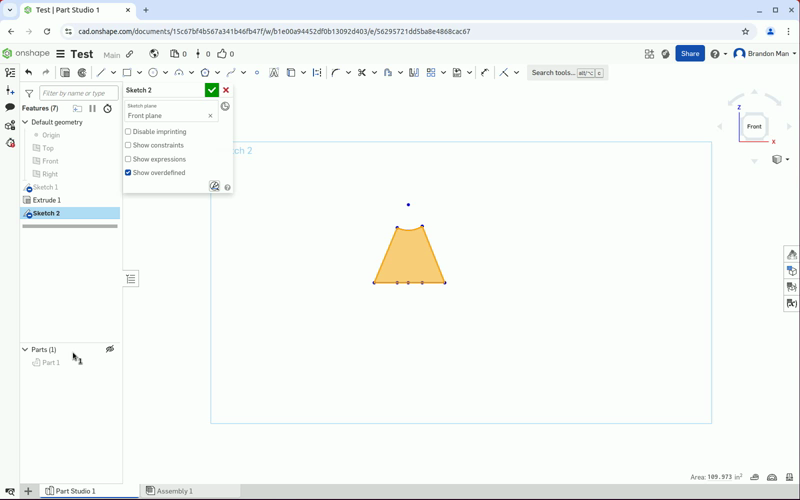
key(shift+y)
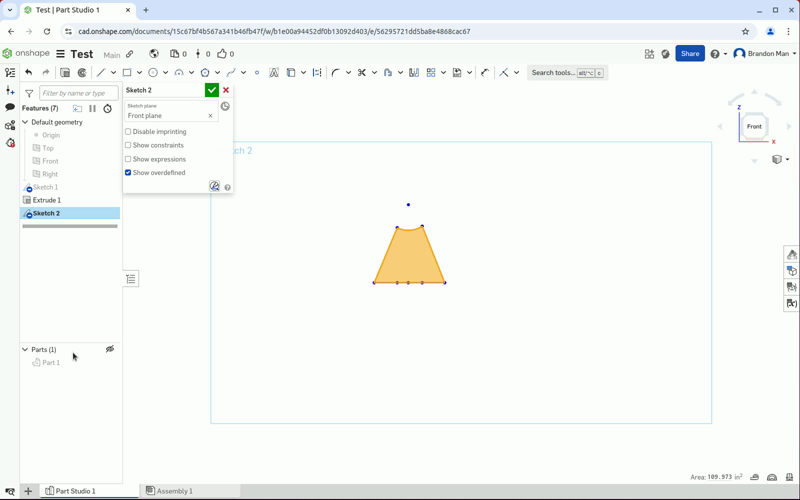
key(shift+e)
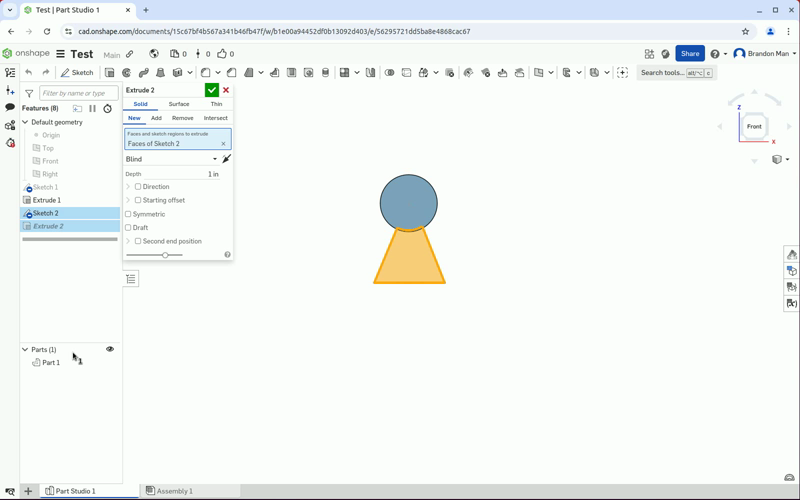
mouse_move(143, 106)
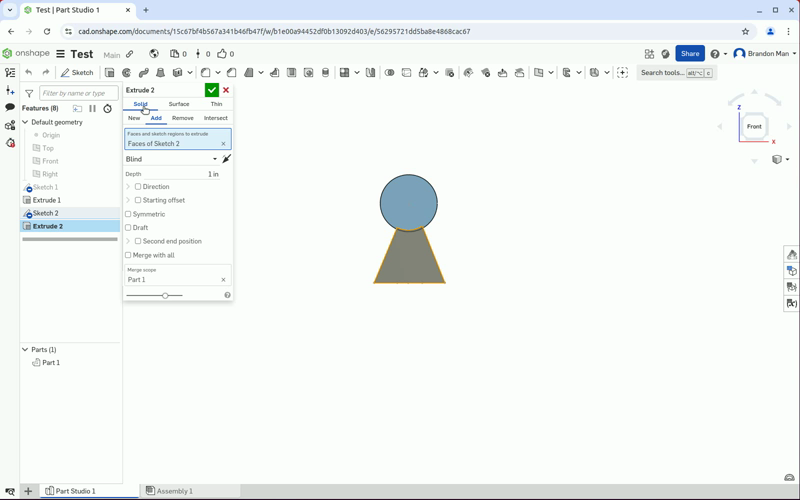
click(143, 106)
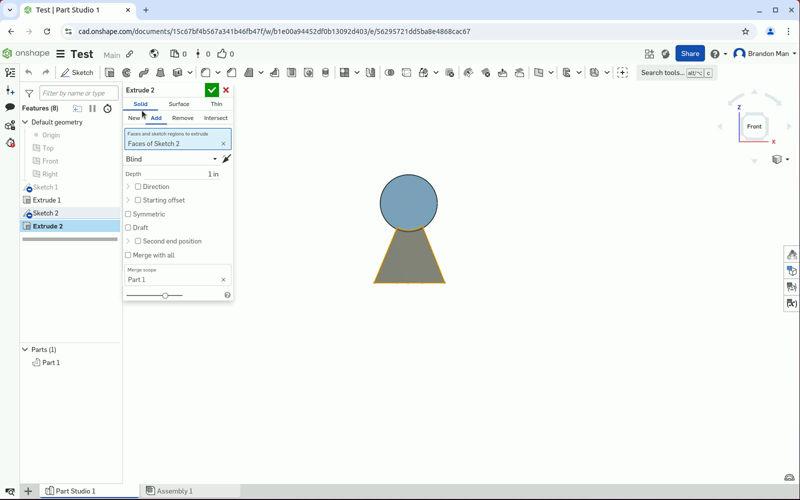
mouse_move(137, 120)
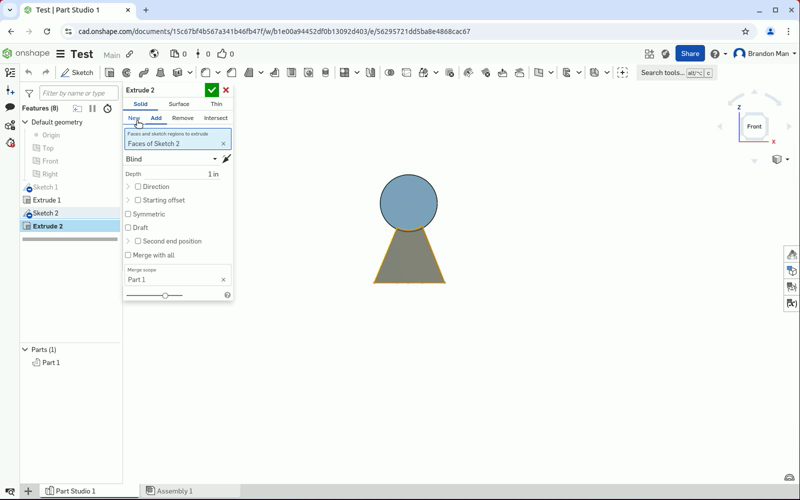
click(137, 120)
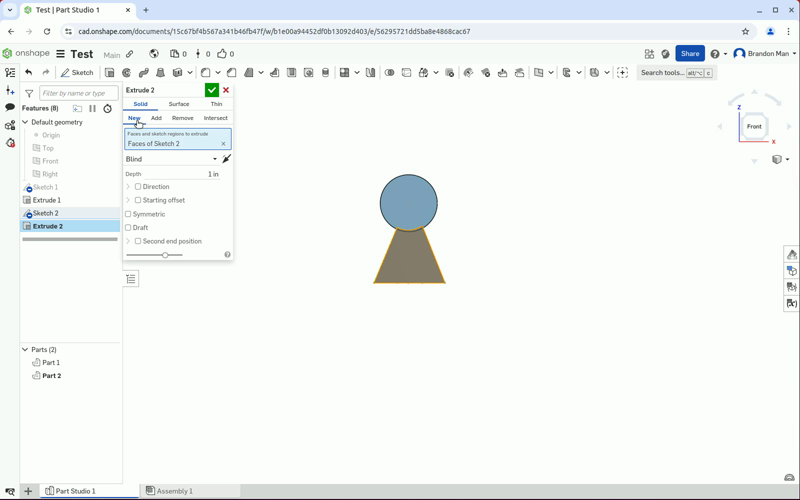
key(tab, 4)
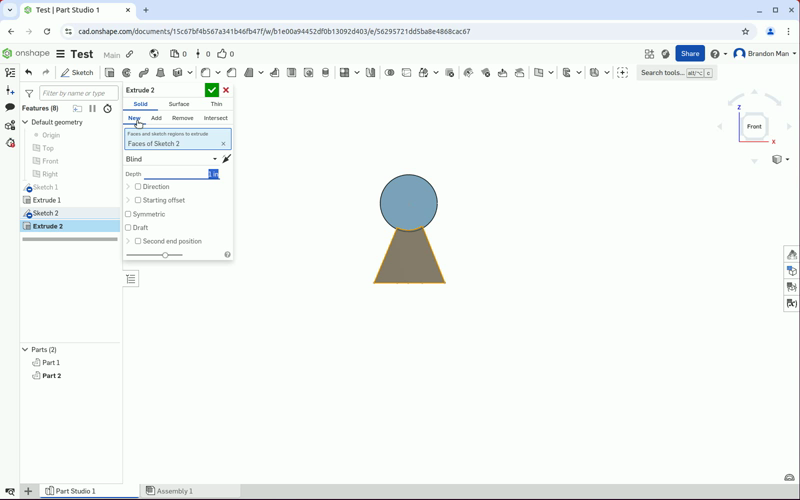
text(3.851)
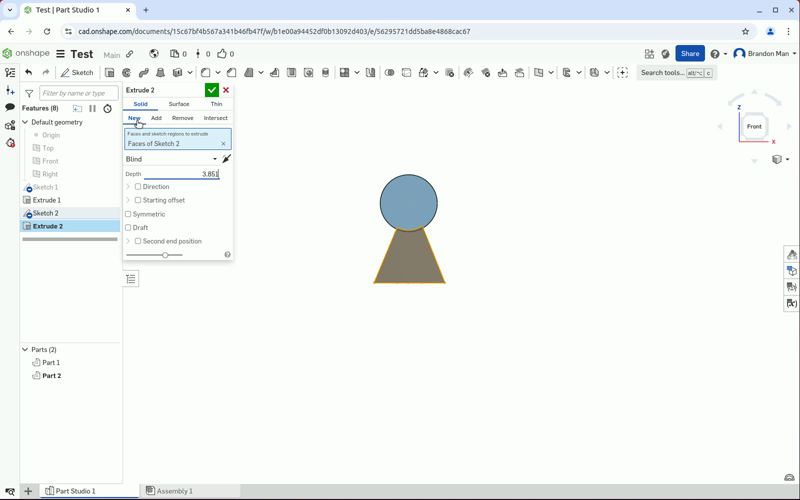
key(enter)
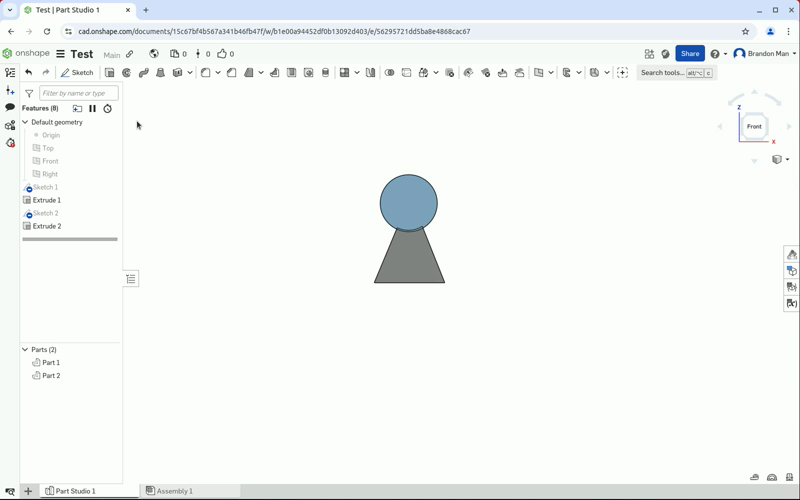
key(shift+h)
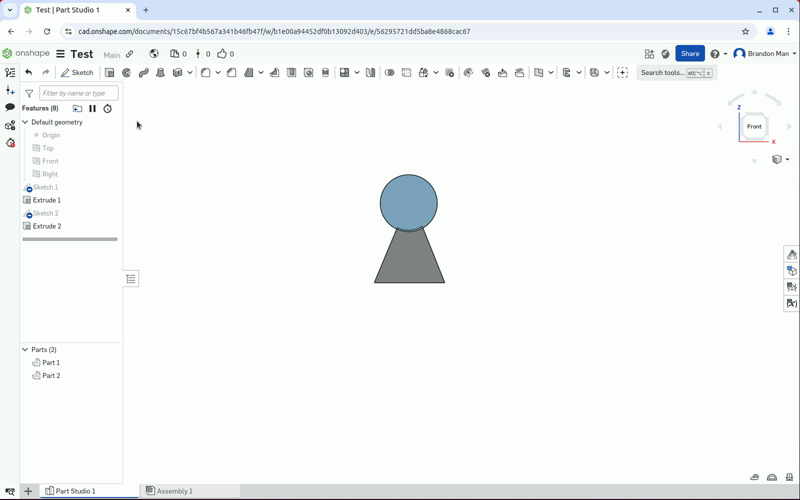
key(shift+h)
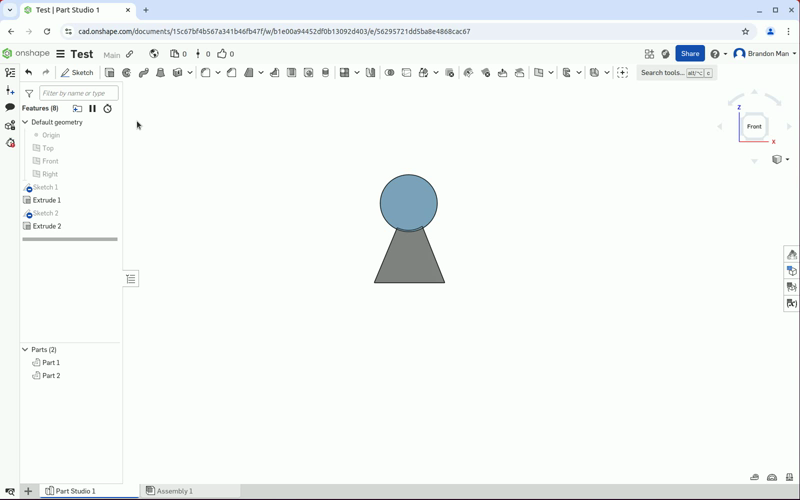
mouse_move(73, 189)
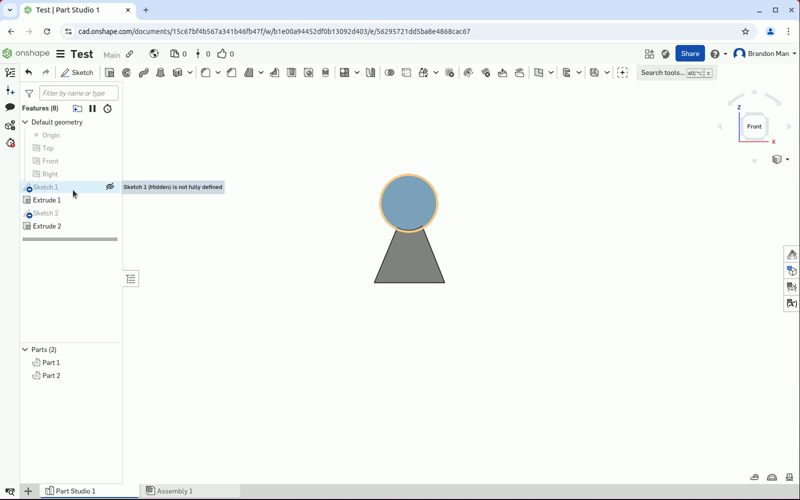
click(73, 189)
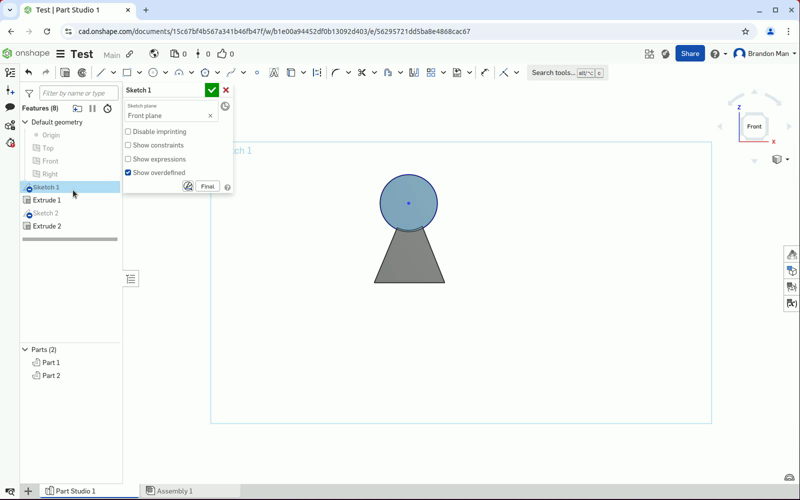
mouse_move(229, 92)
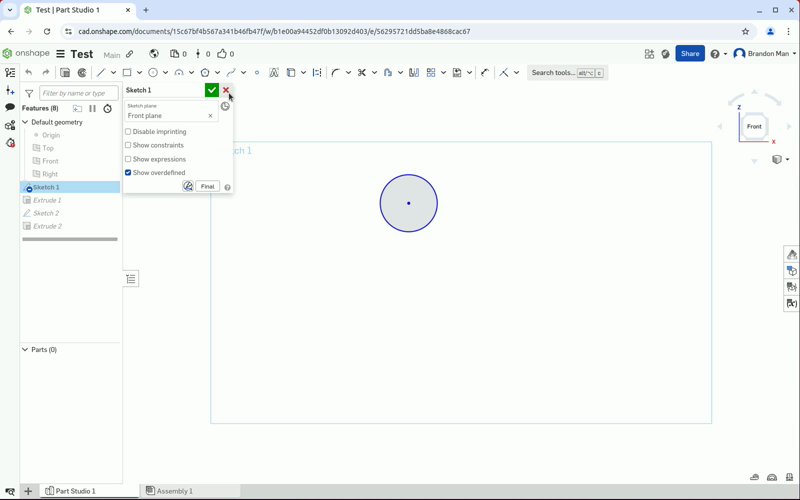
click(229, 92)
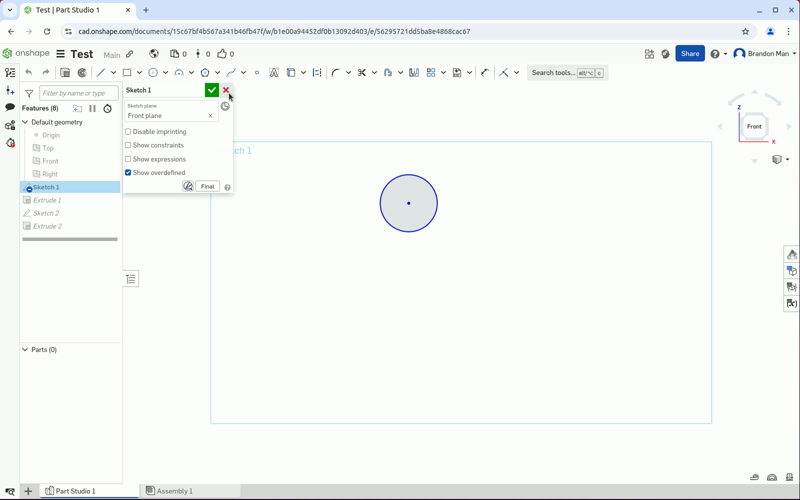
key(shift+s)
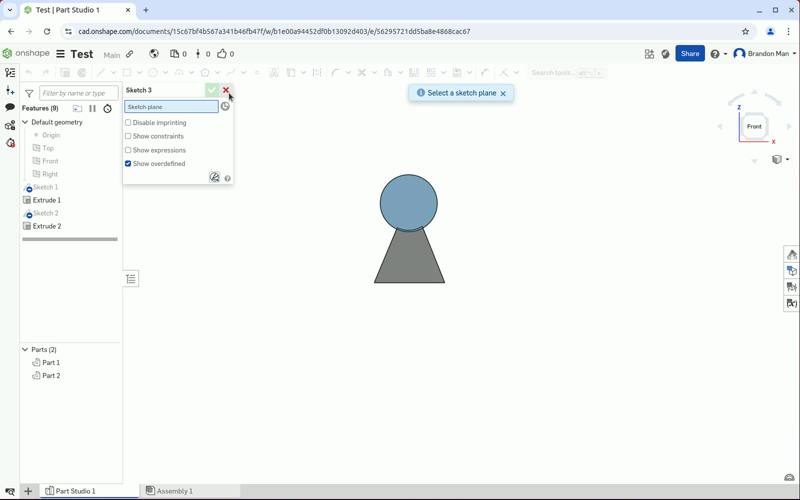
mouse_move(73, 163)
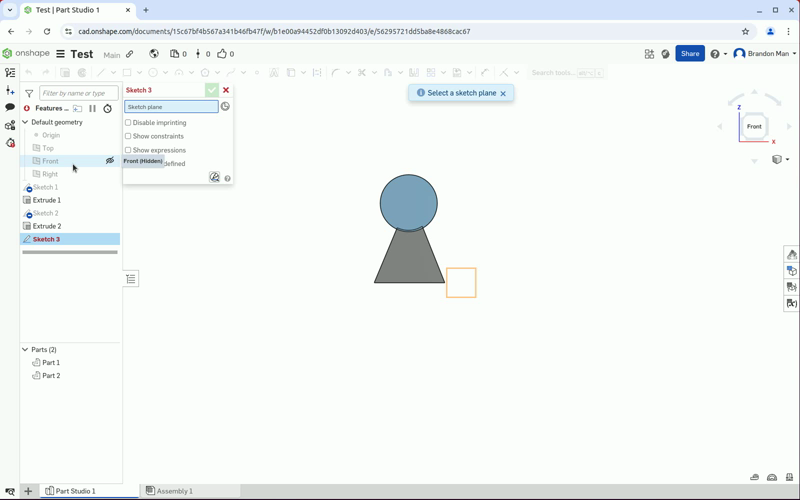
click(73, 163)
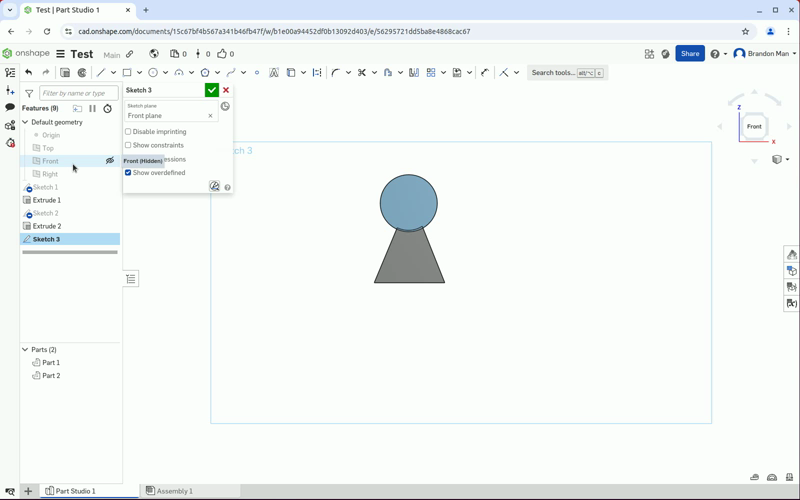
mouse_move(73, 352)
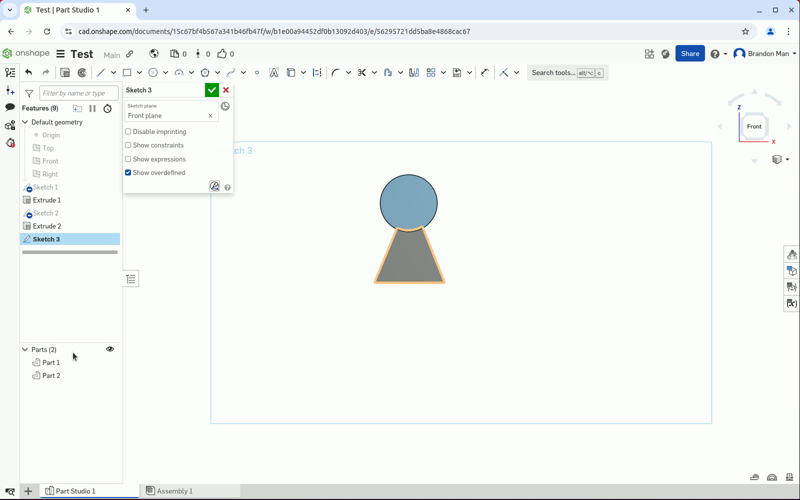
key(y)
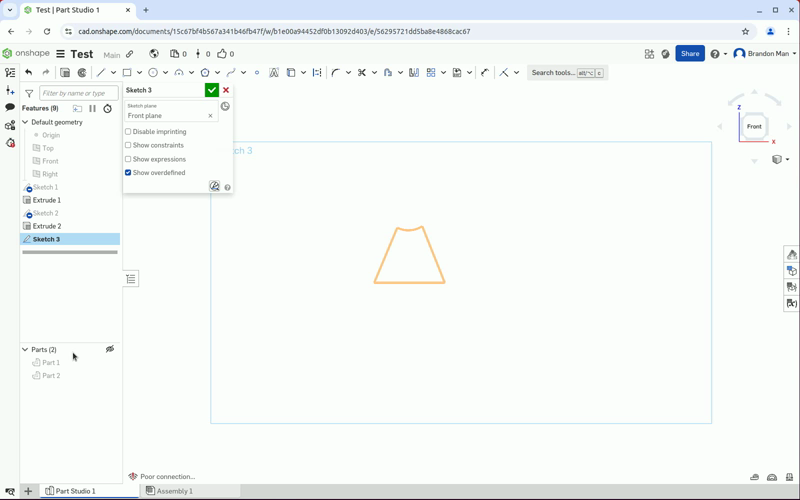
key(l)
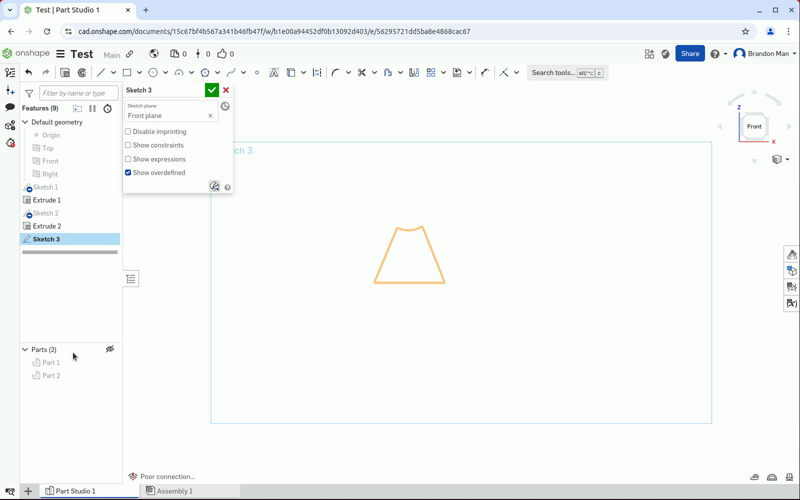
key_down(shift)
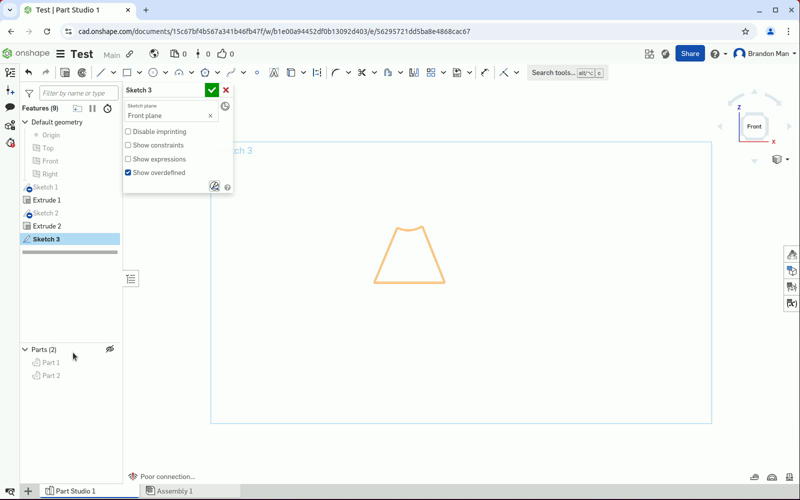
mouse_move(396, 303)
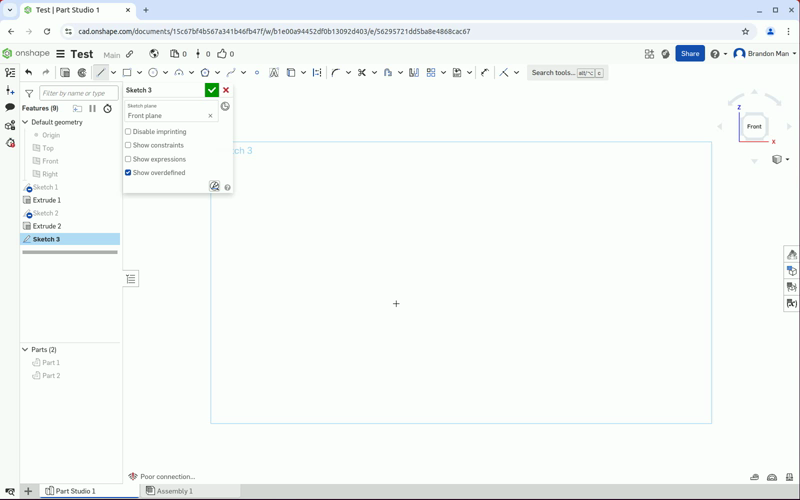
click(396, 303)
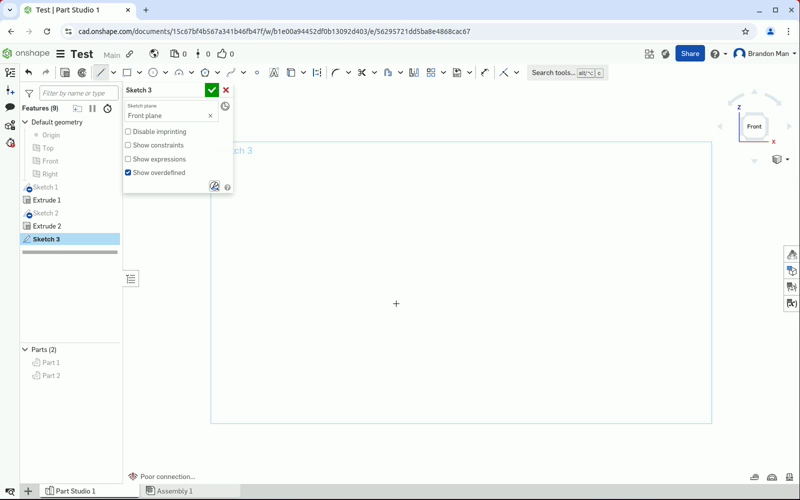
key_up(shift)
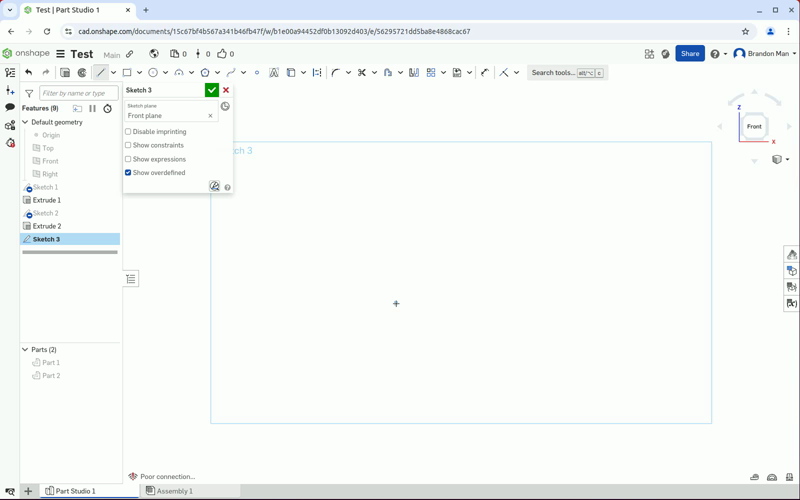
key_down(shift)
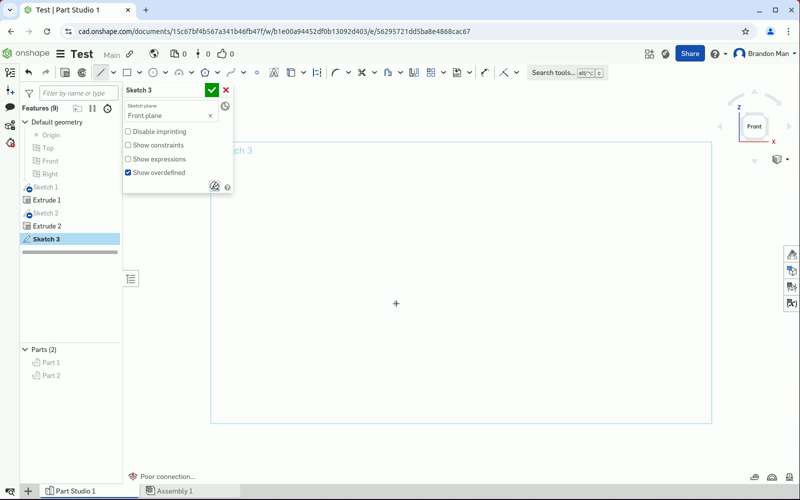
mouse_move(426, 303)
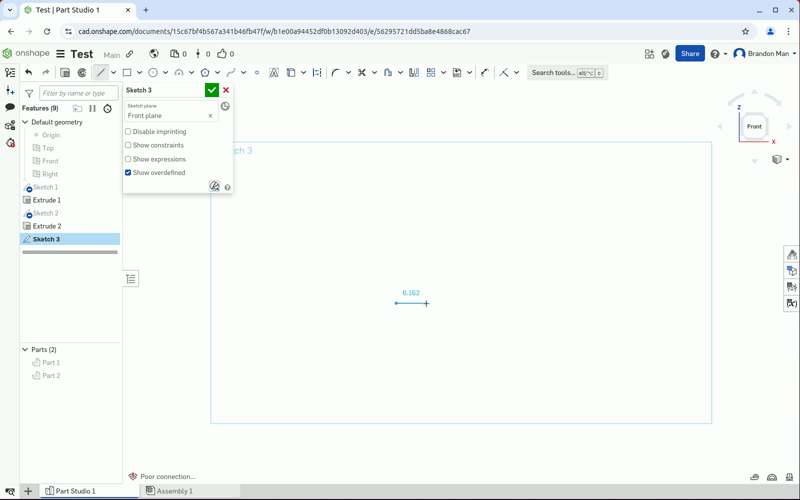
mouse_move(408, 303)
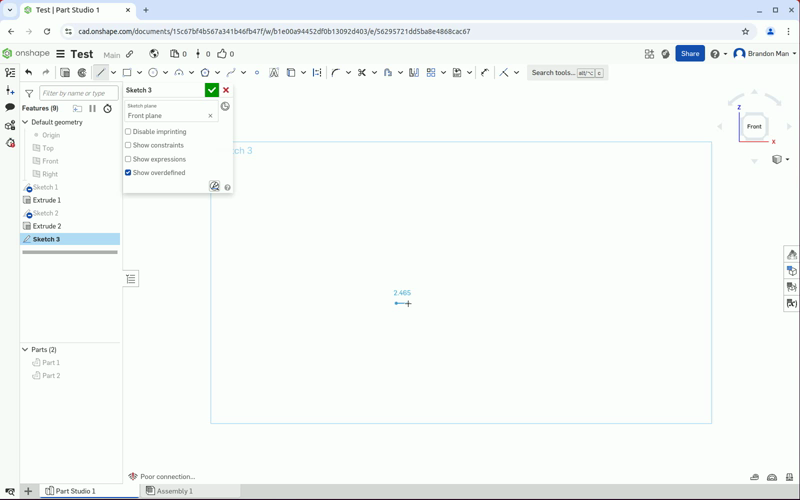
click(408, 303)
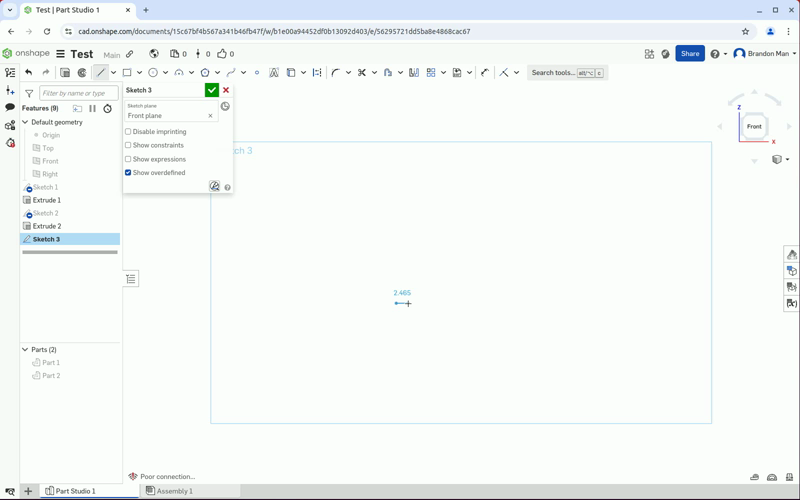
key_up(shift)
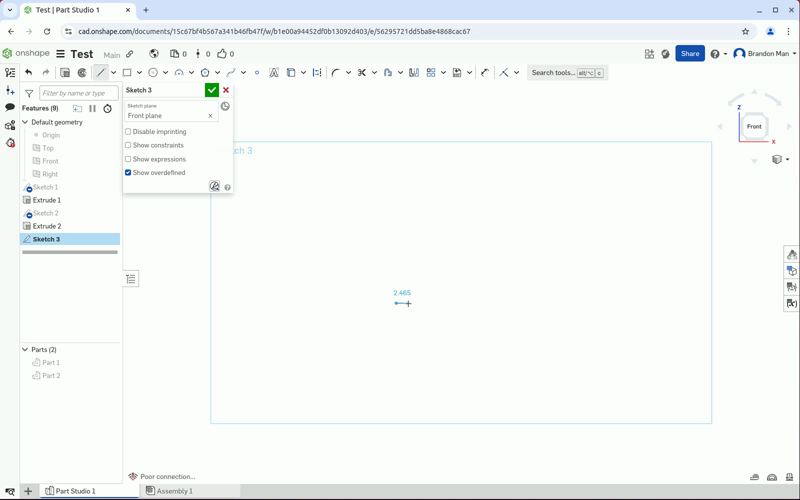
key_down(shift)
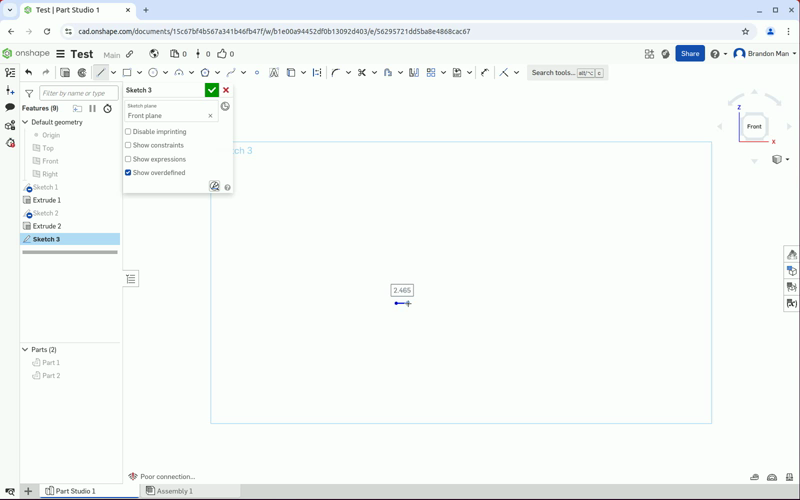
mouse_move(438, 303)
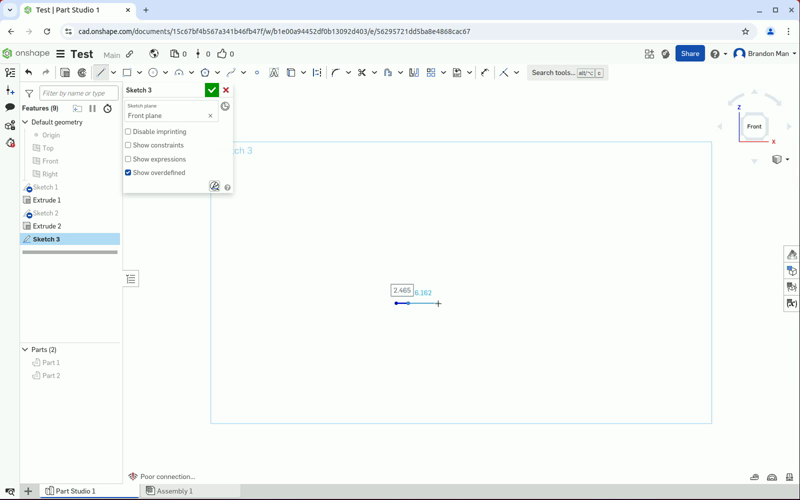
mouse_move(408, 282)
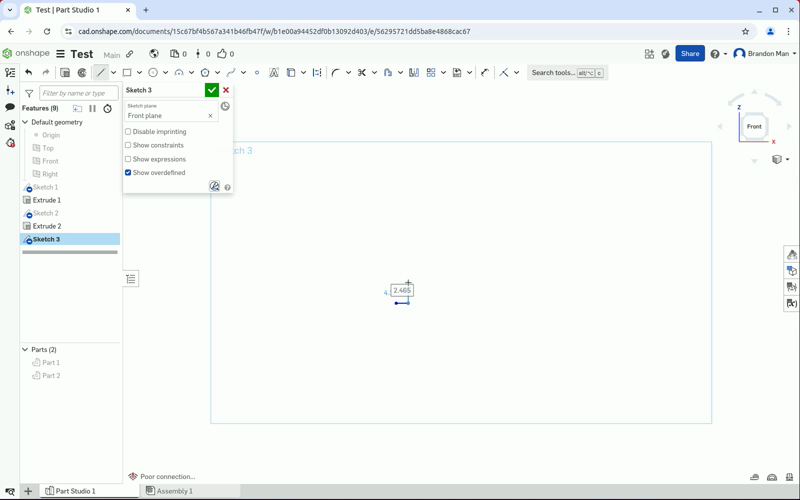
click(408, 282)
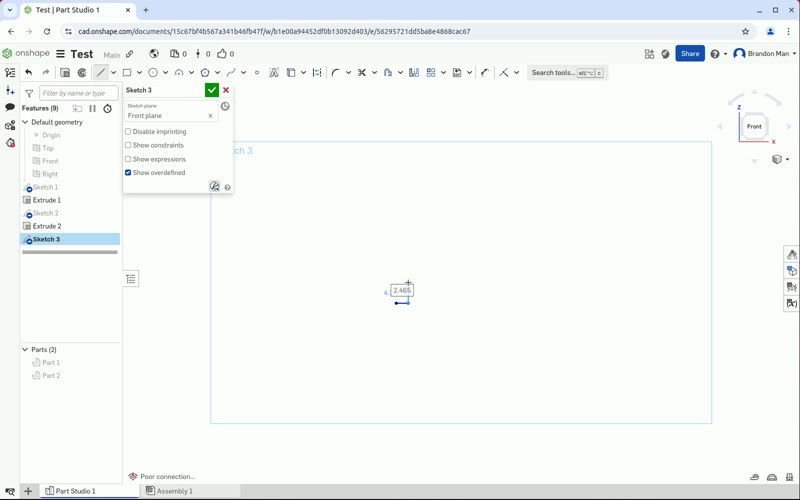
key_up(shift)
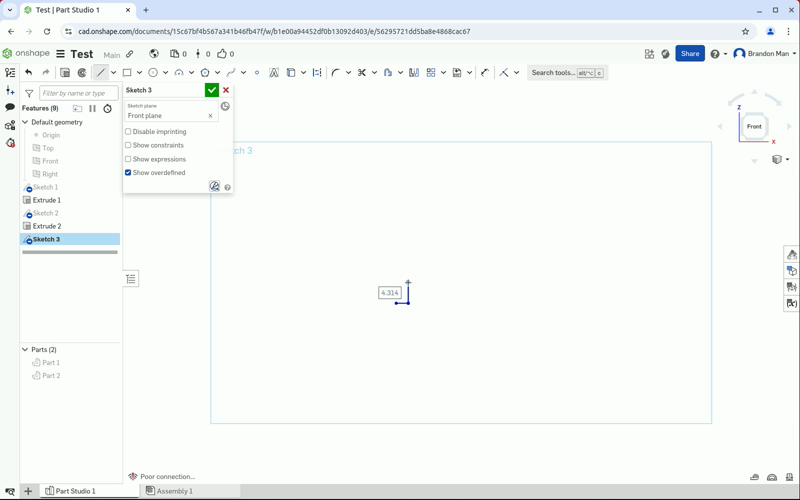
key_down(shift)
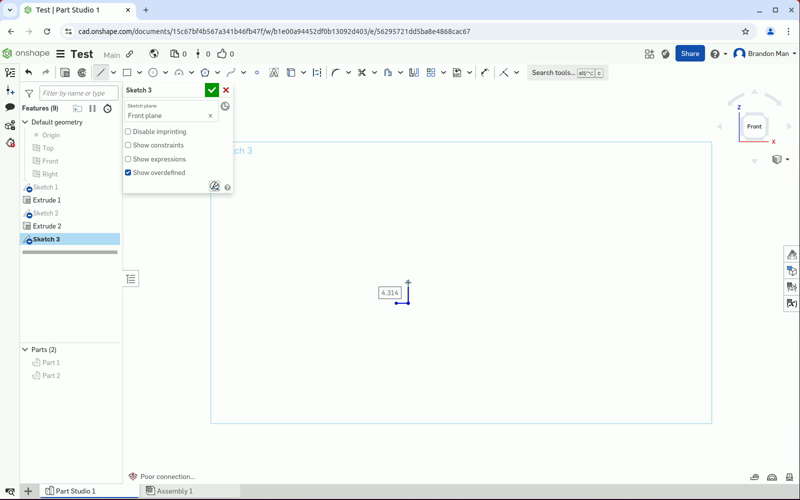
mouse_move(438, 282)
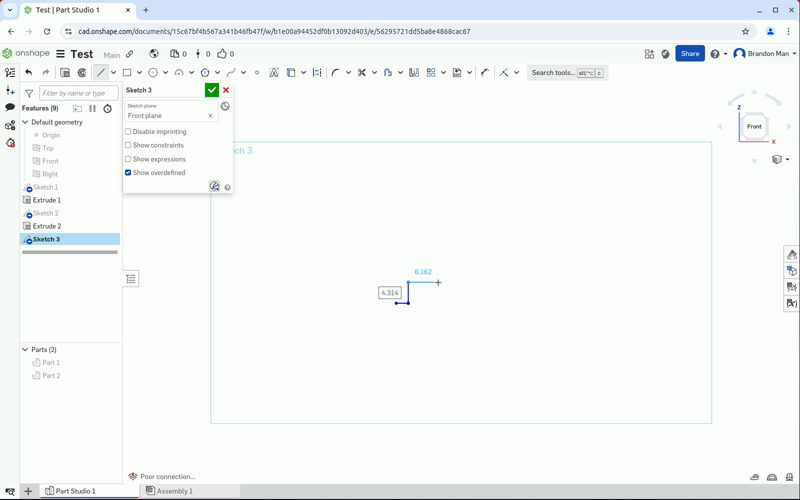
mouse_move(396, 282)
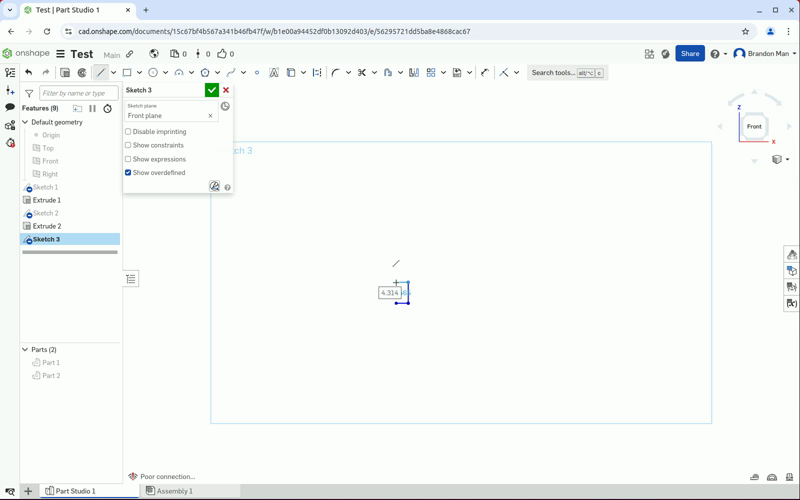
click(396, 282)
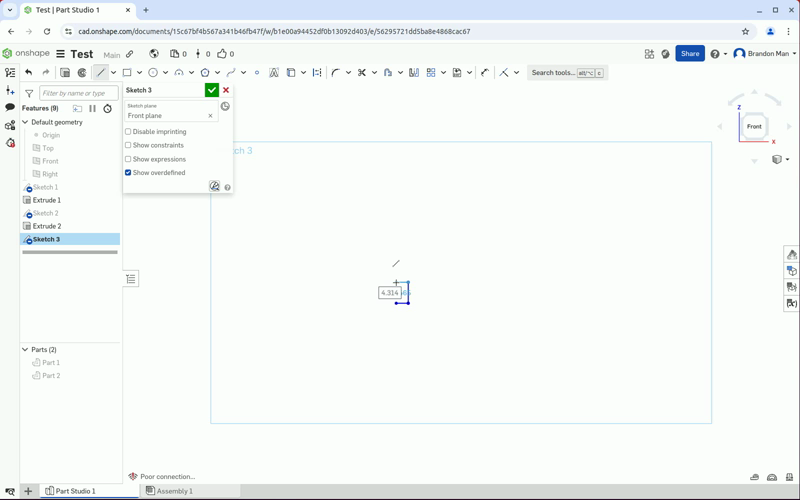
key_up(shift)
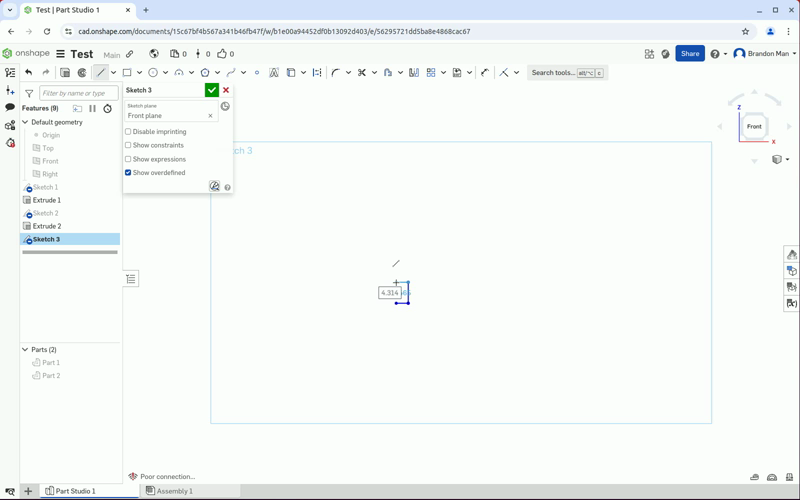
mouse_move(426, 282)
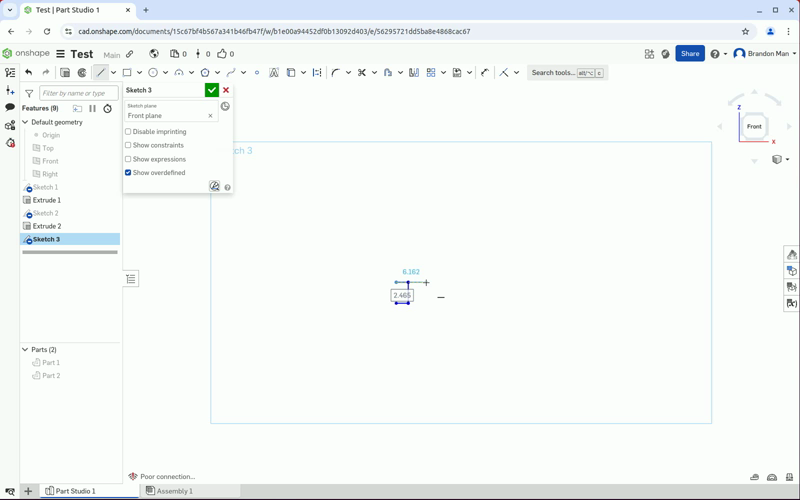
key_down(shift)
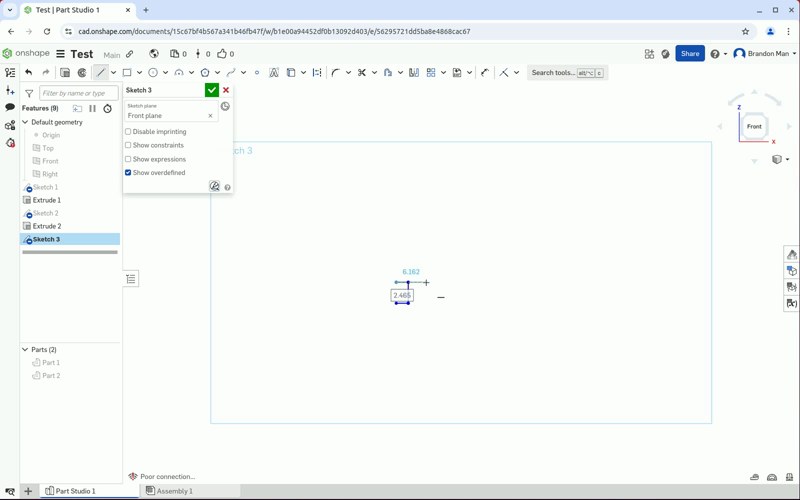
mouse_move(396, 303)
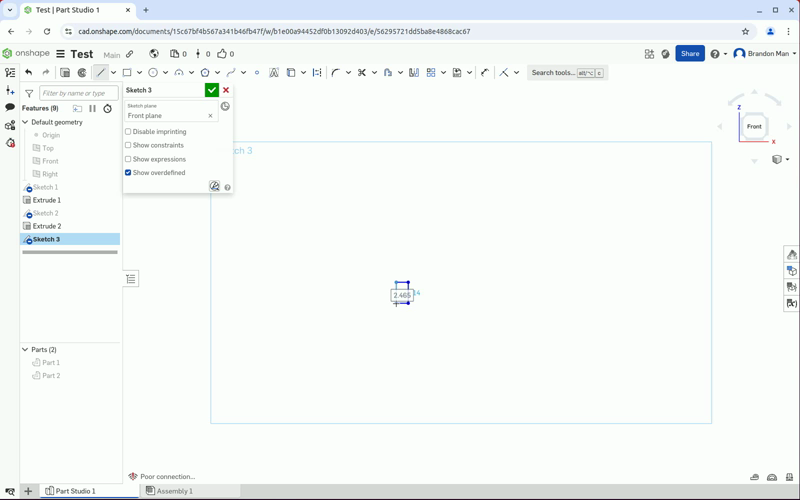
key_up(shift)
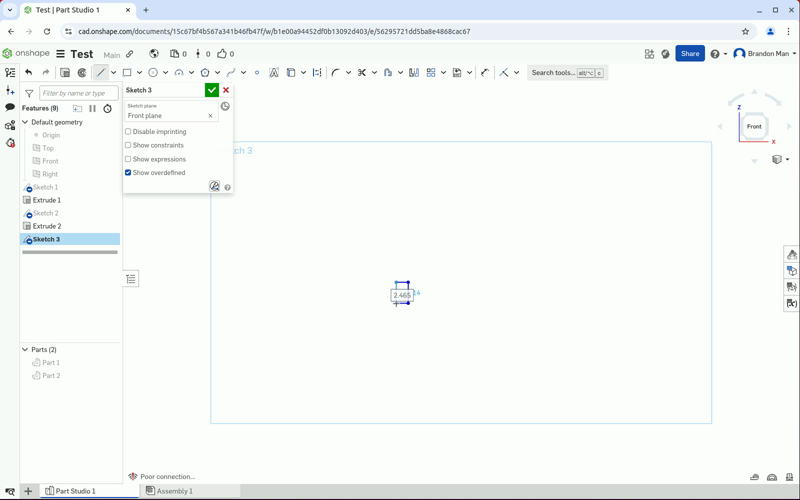
click(396, 303)
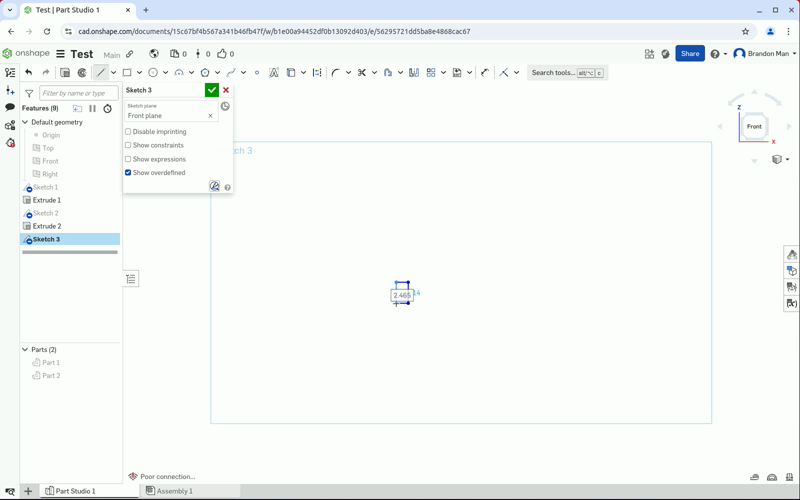
key(esc)
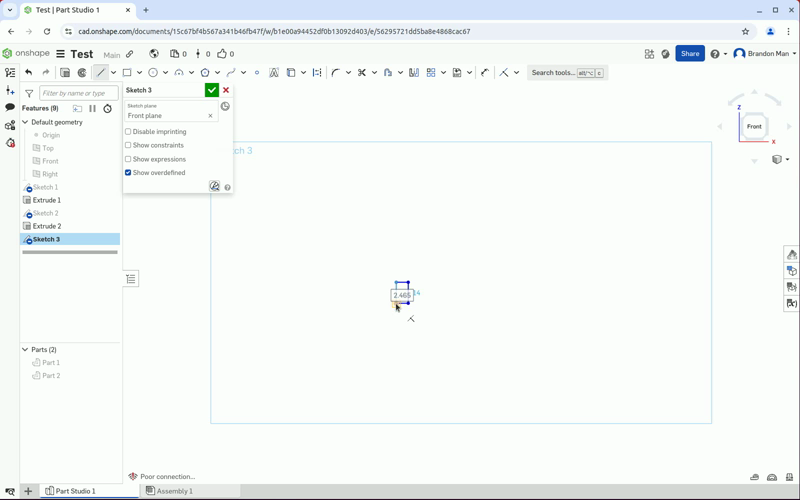
mouse_move(403, 290)
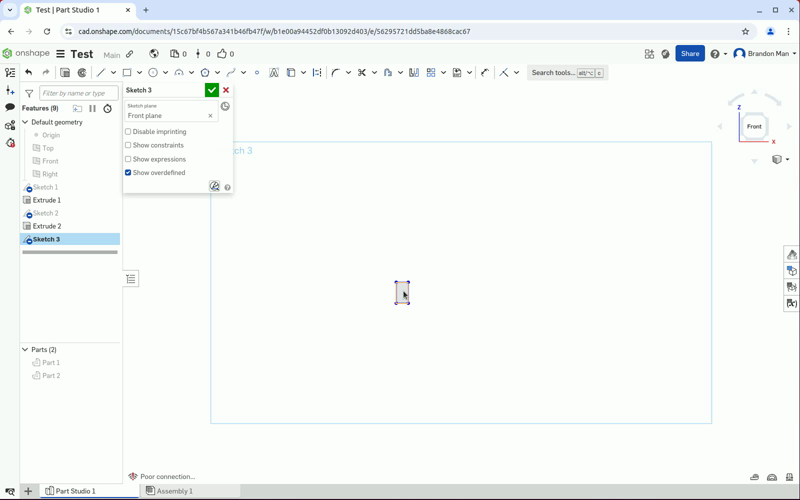
scroll(6)
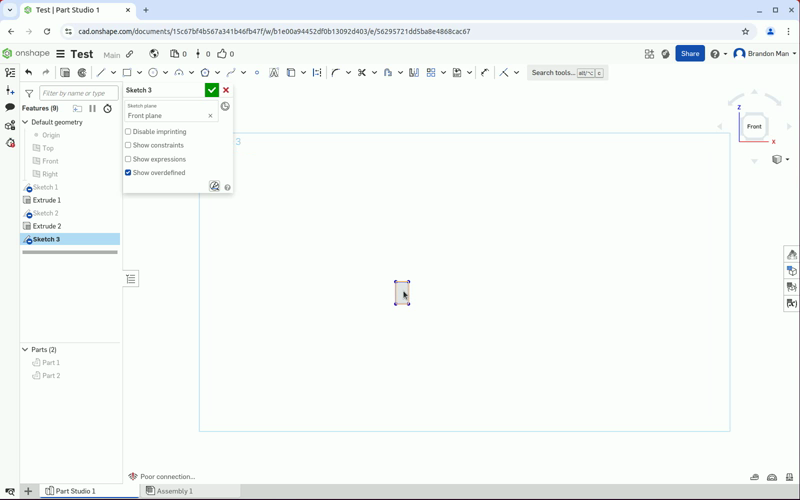
scroll(6)
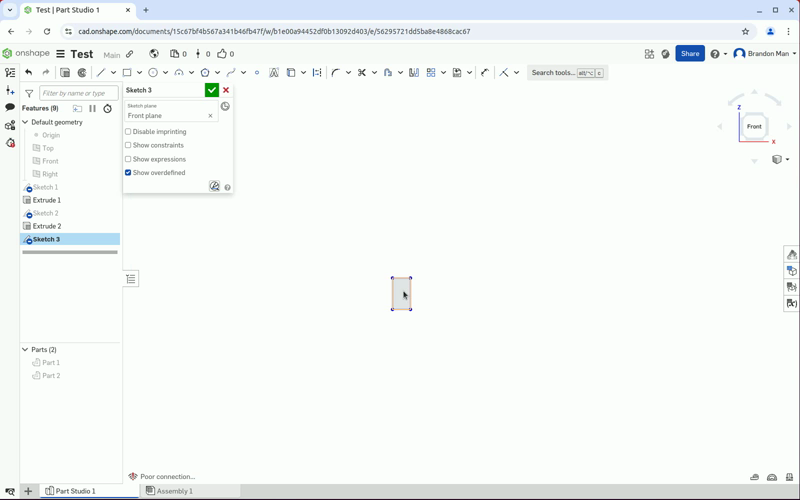
scroll(6)
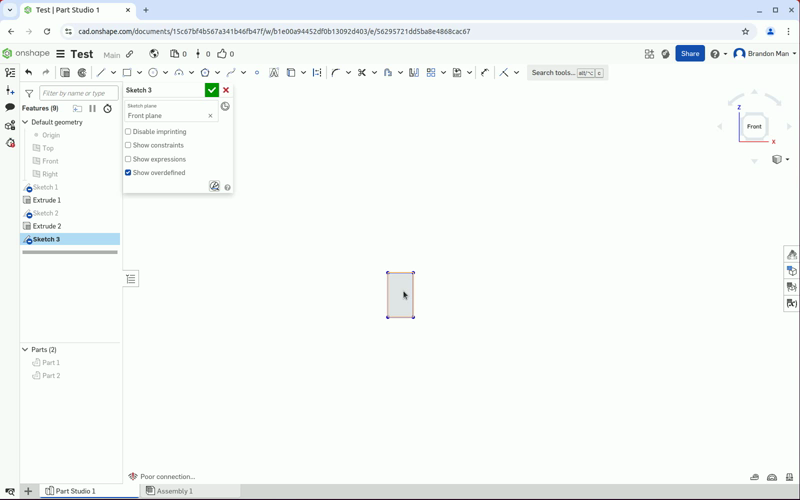
scroll(6)
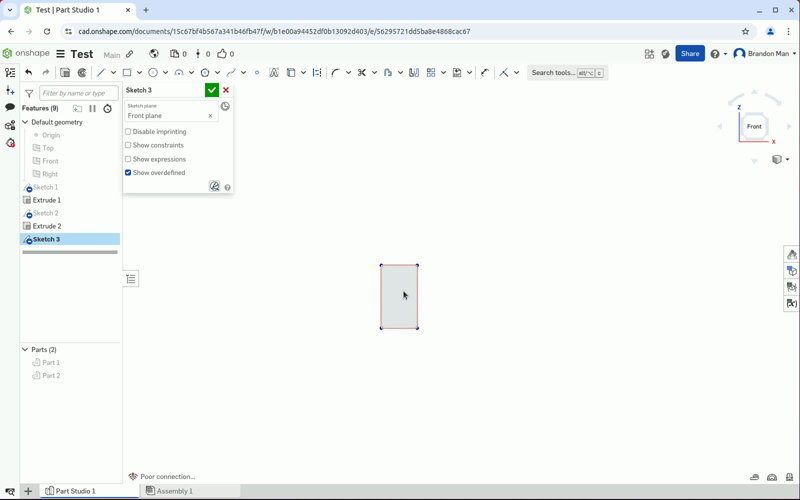
scroll(6)
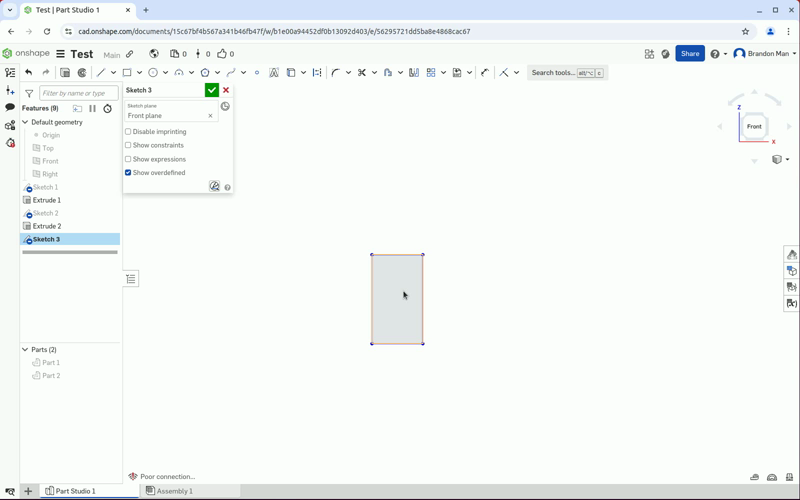
scroll(6)
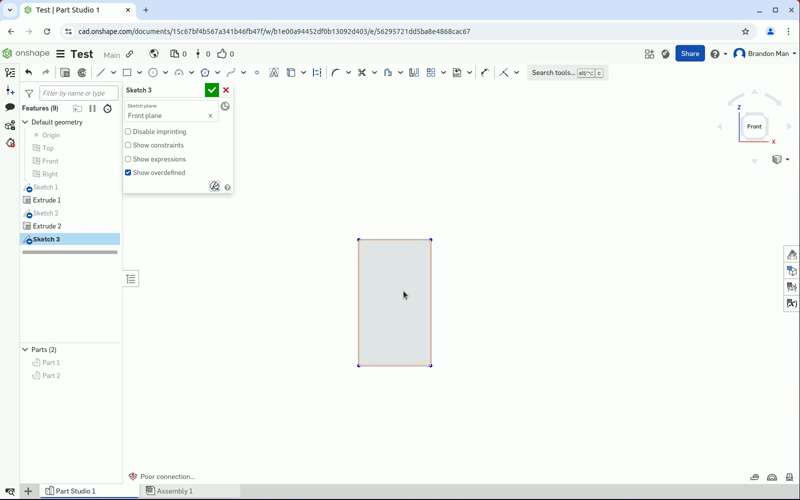
scroll(6)
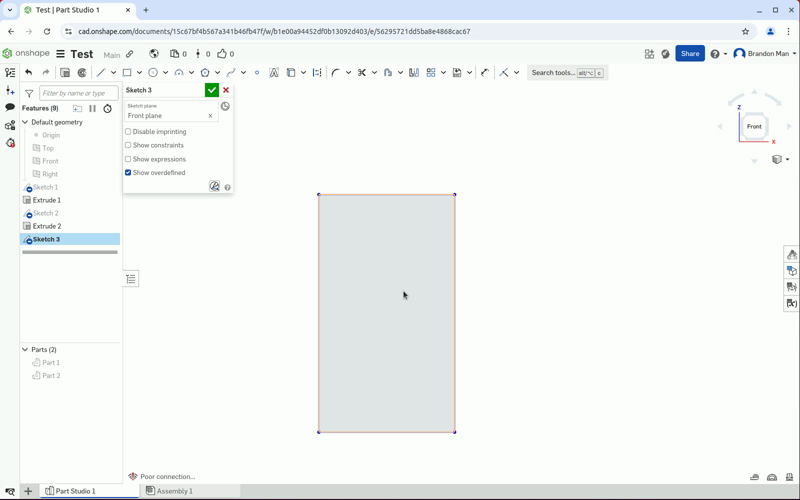
click(403, 290)
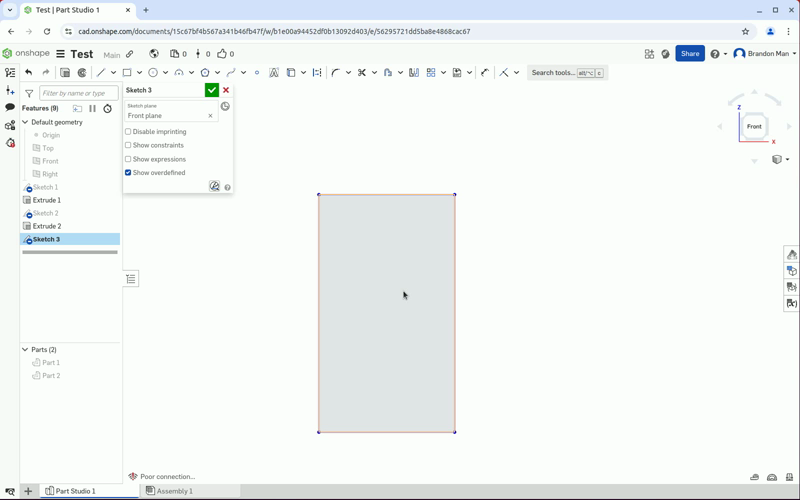
scroll(-6)
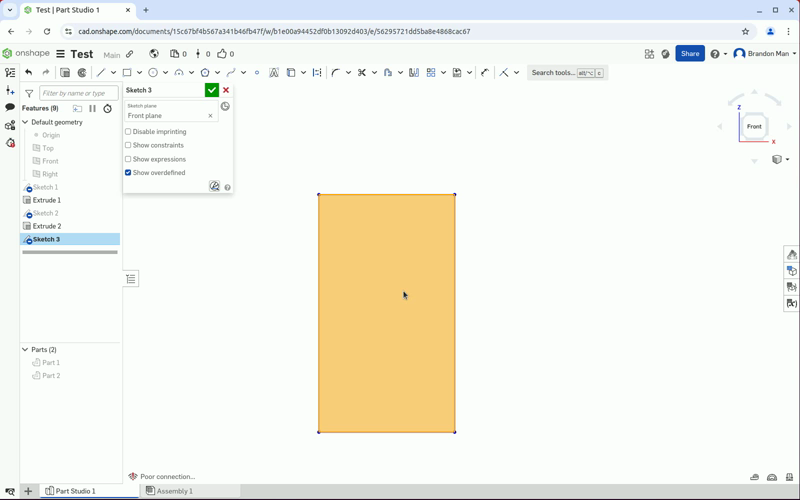
scroll(-6)
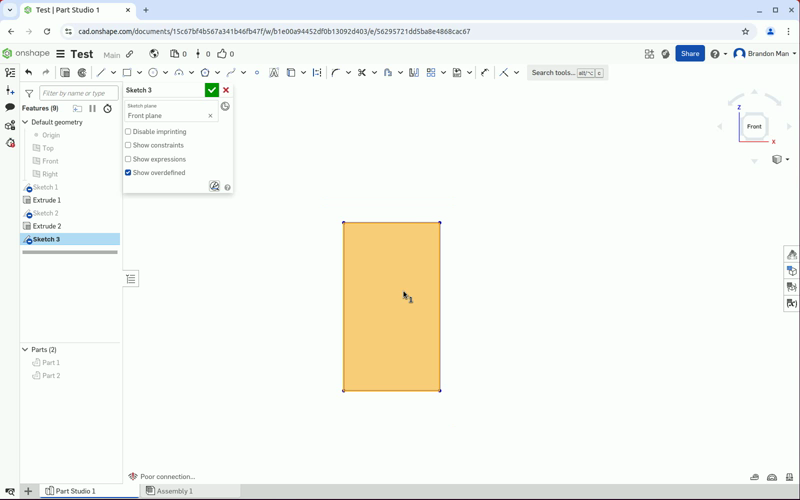
scroll(-6)
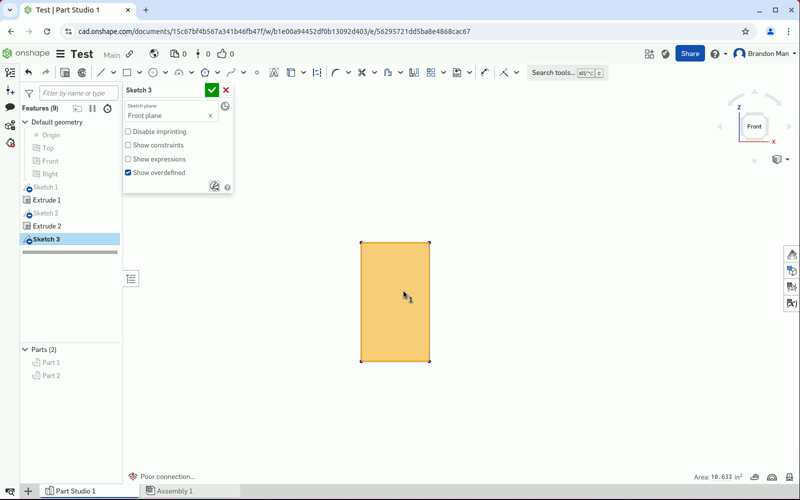
scroll(-6)
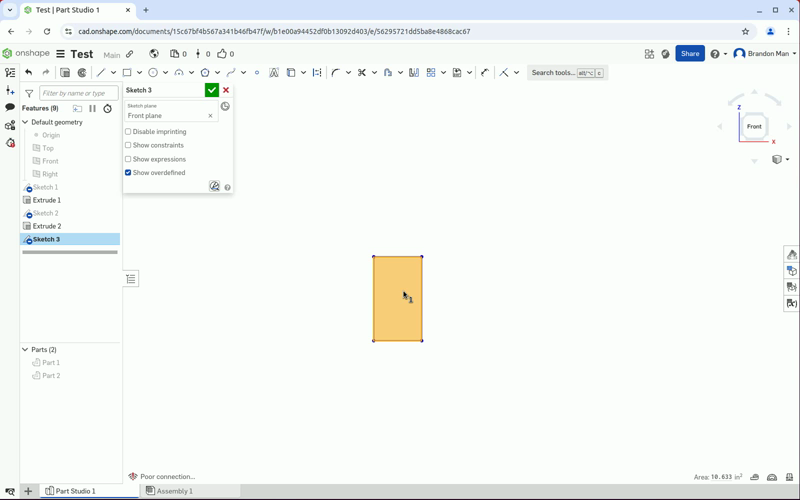
scroll(-6)
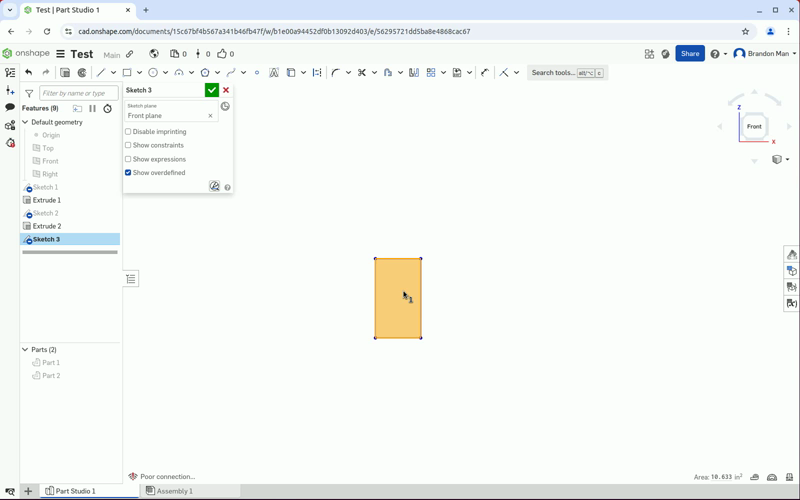
scroll(-6)
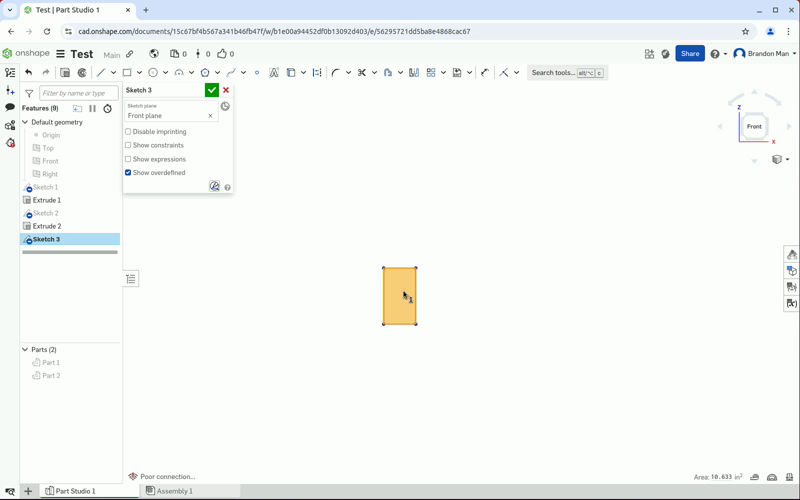
scroll(-6)
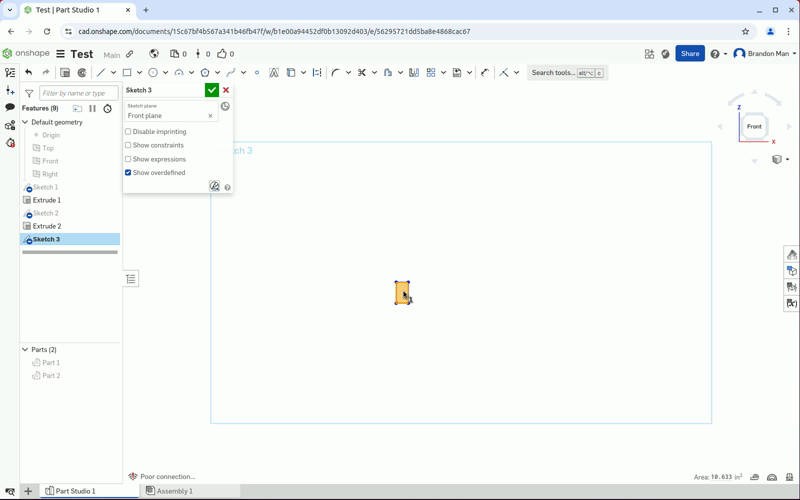
mouse_move(73, 352)
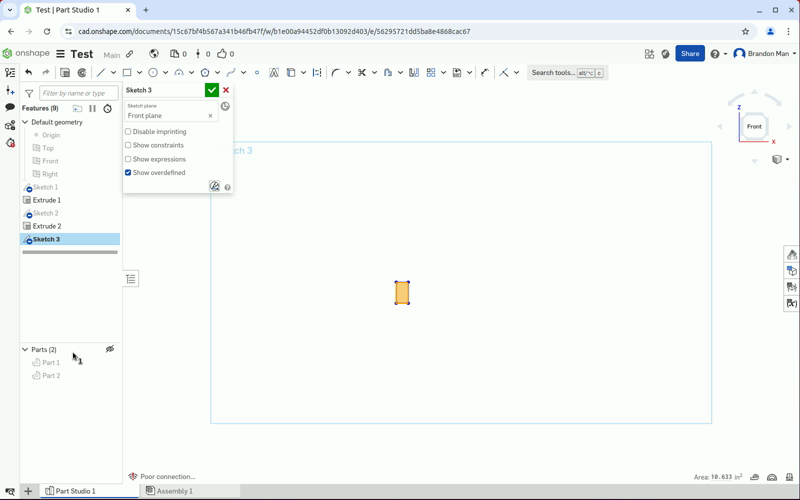
key(shift+y)
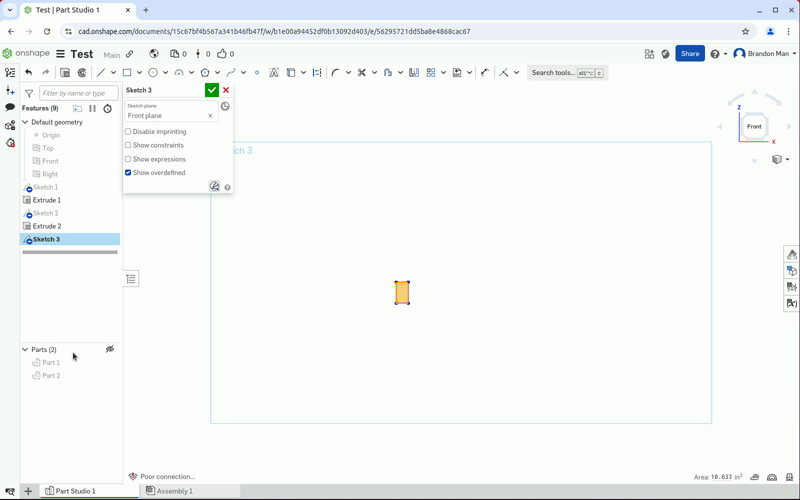
key(shift+e)
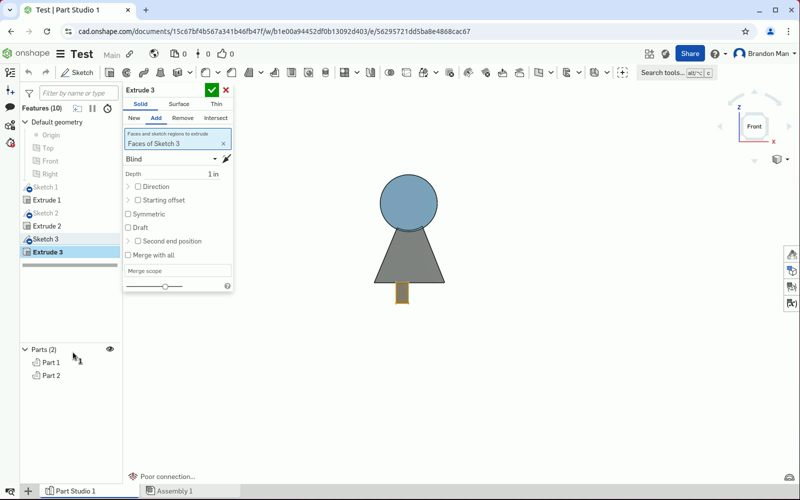
mouse_move(143, 106)
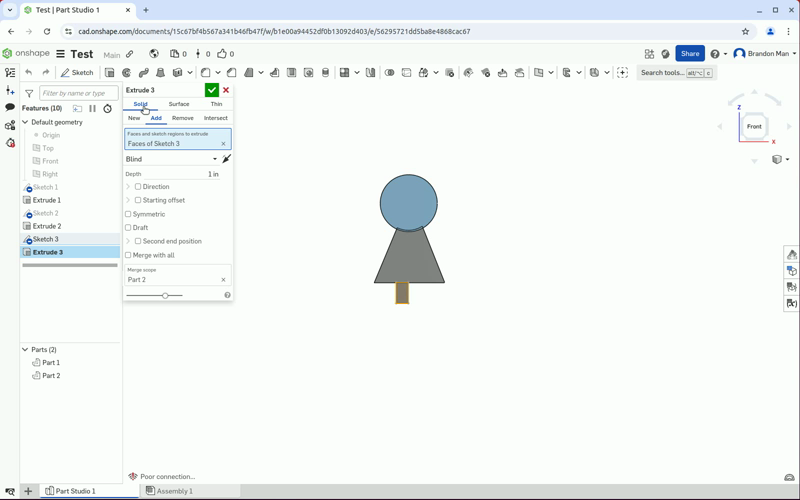
click(143, 106)
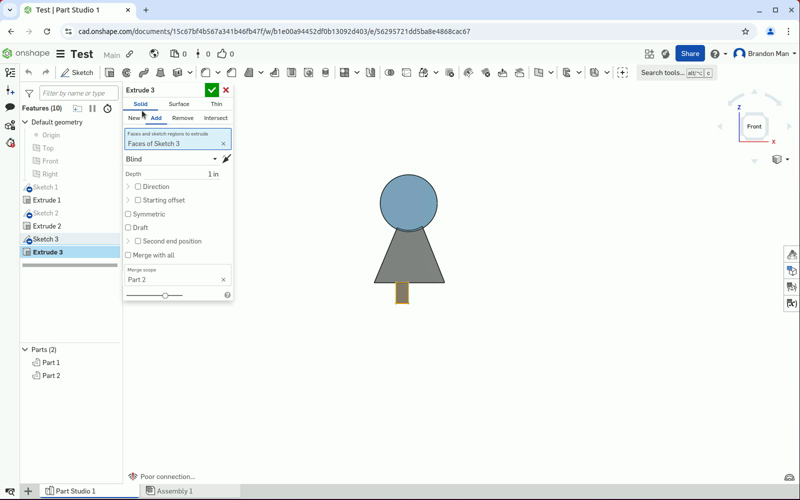
mouse_move(137, 120)
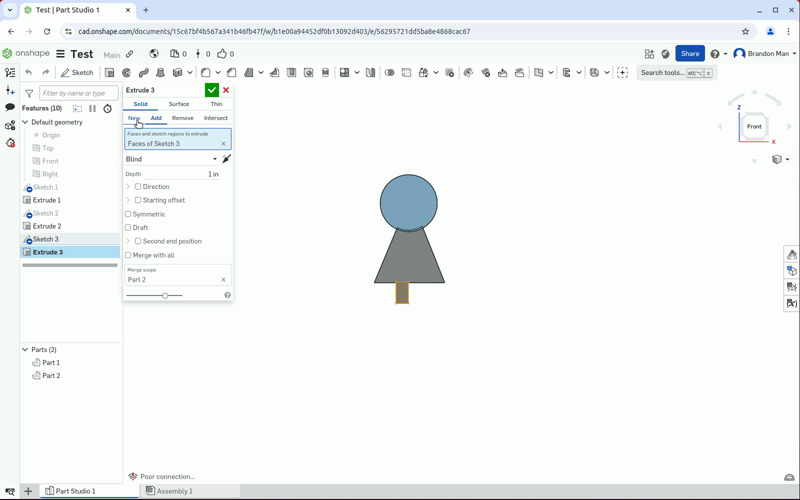
click(137, 120)
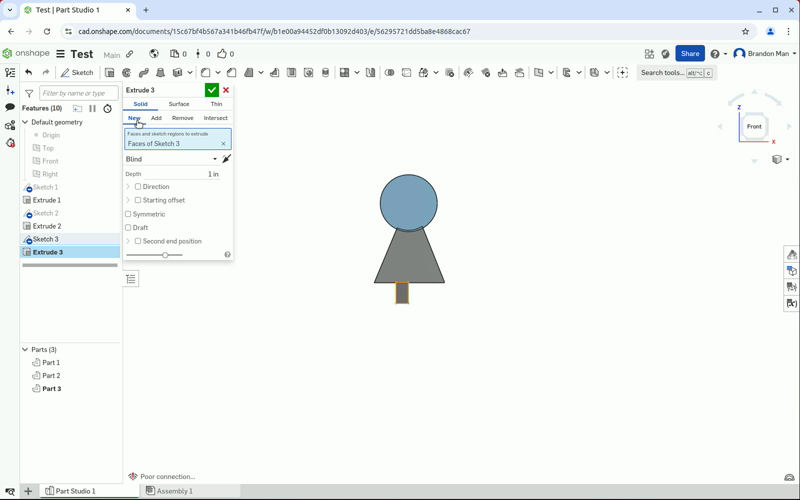
key(tab, 4)
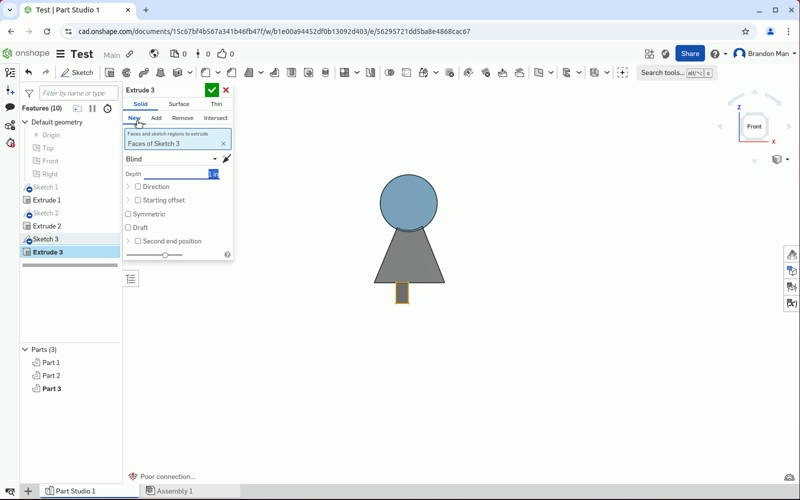
text(3.851)
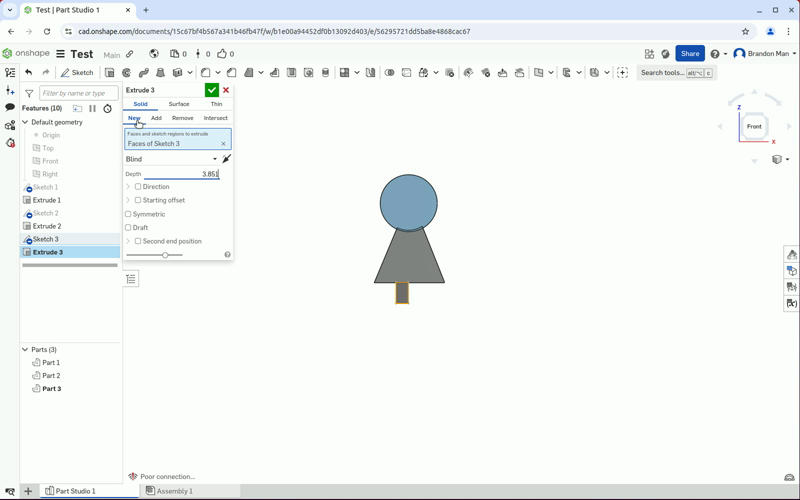
key(enter)
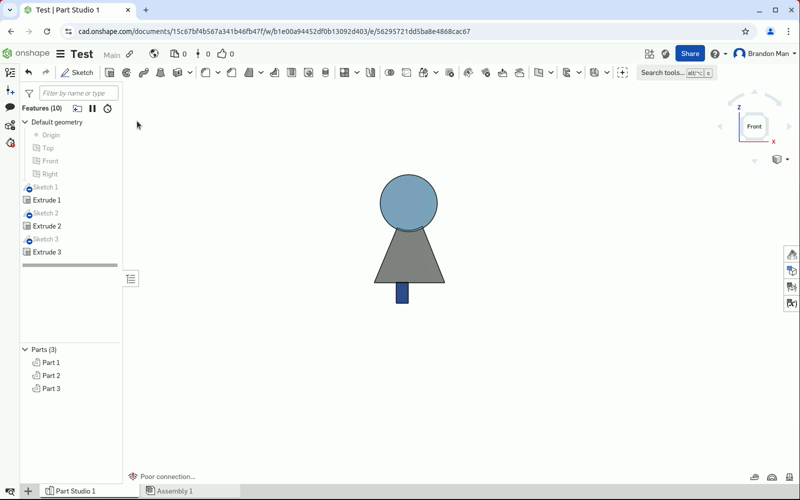
key(shift+h)
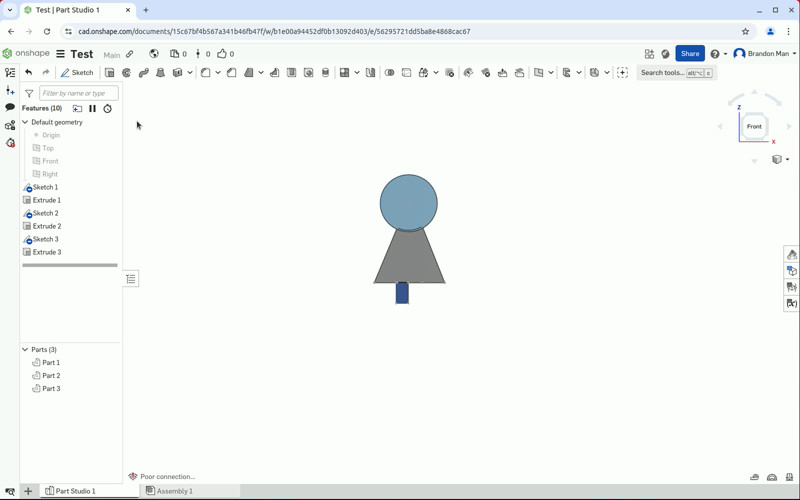
key(shift+h)
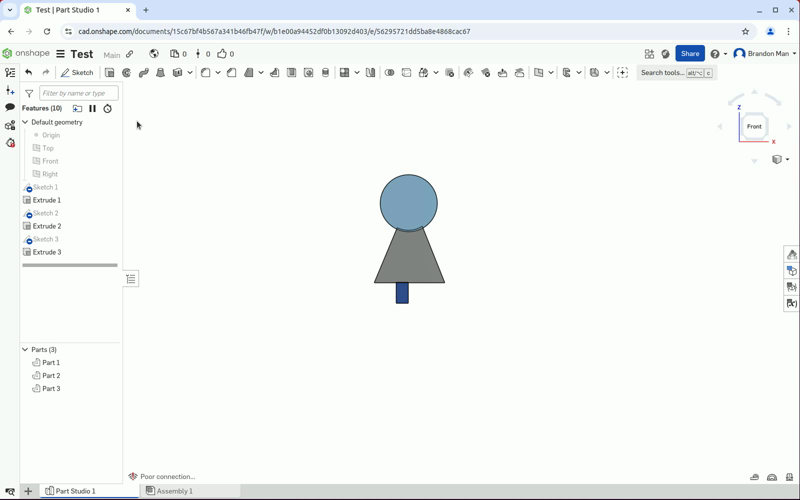
mouse_move(73, 189)
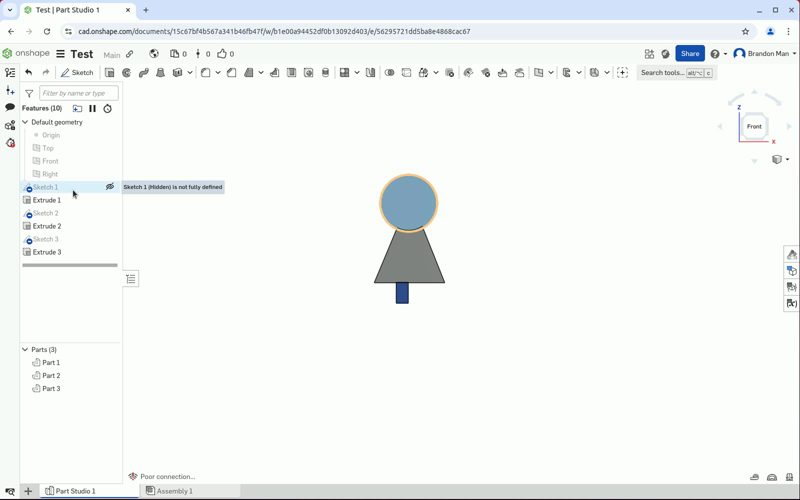
click(73, 189)
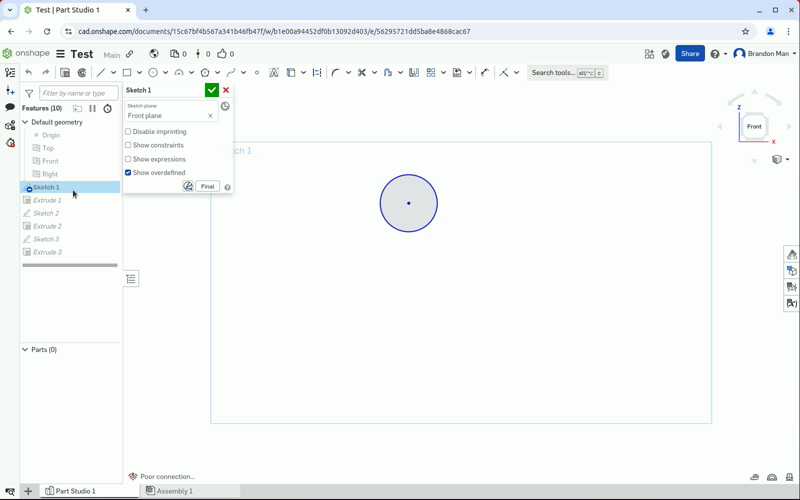
mouse_move(229, 92)
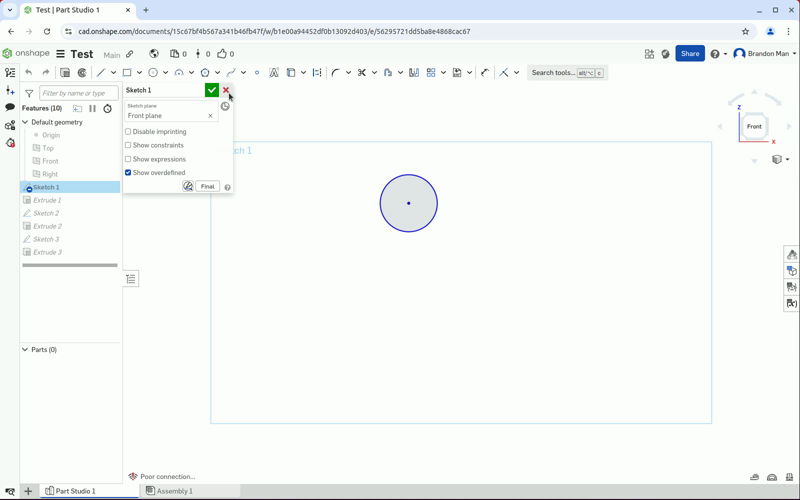
click(229, 92)
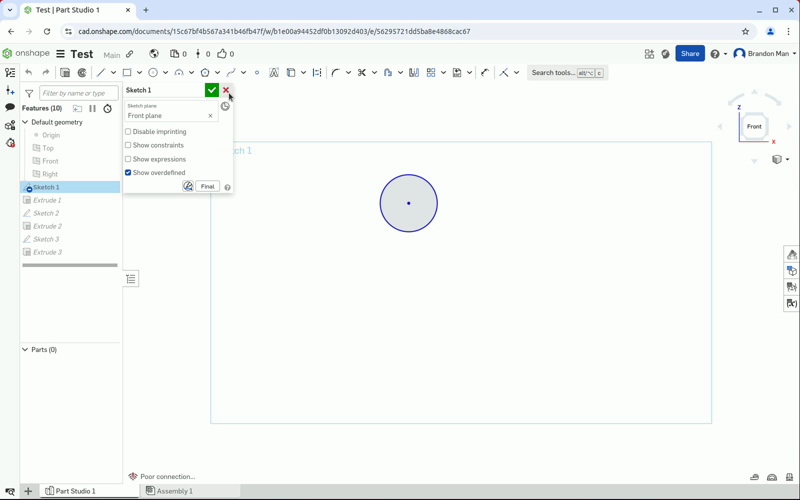
key(shift+s)
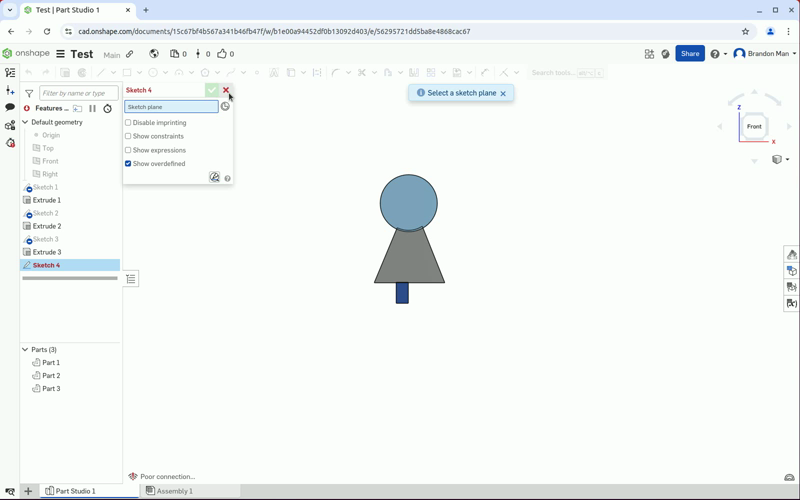
mouse_move(73, 163)
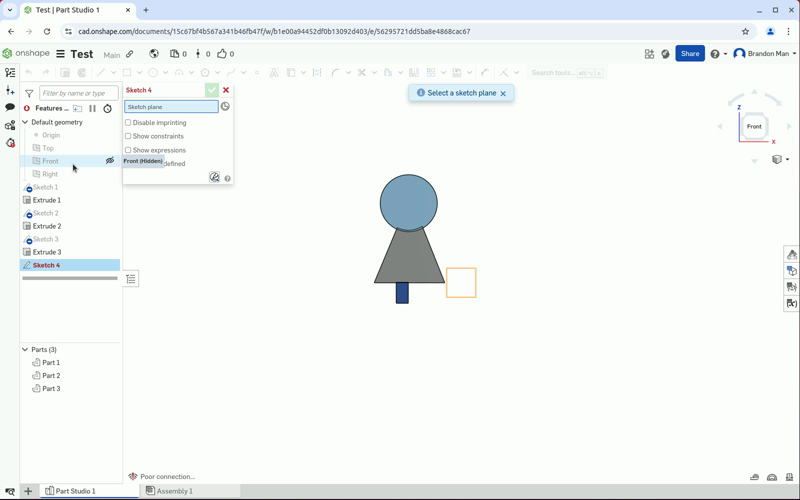
click(73, 163)
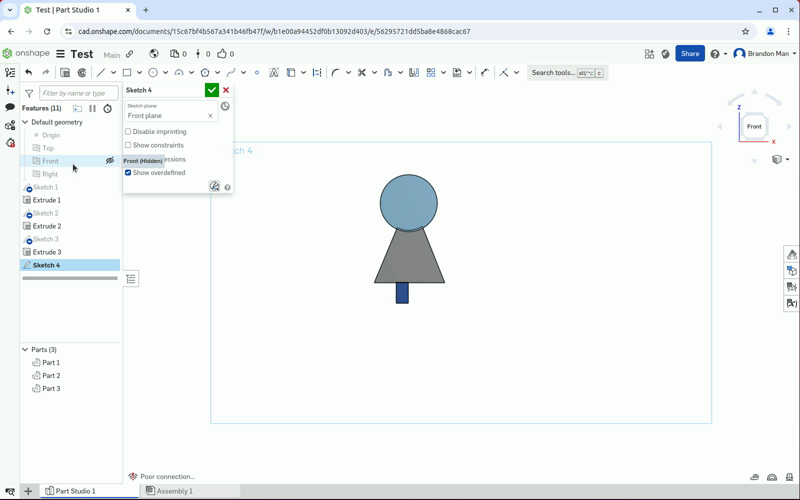
mouse_move(73, 352)
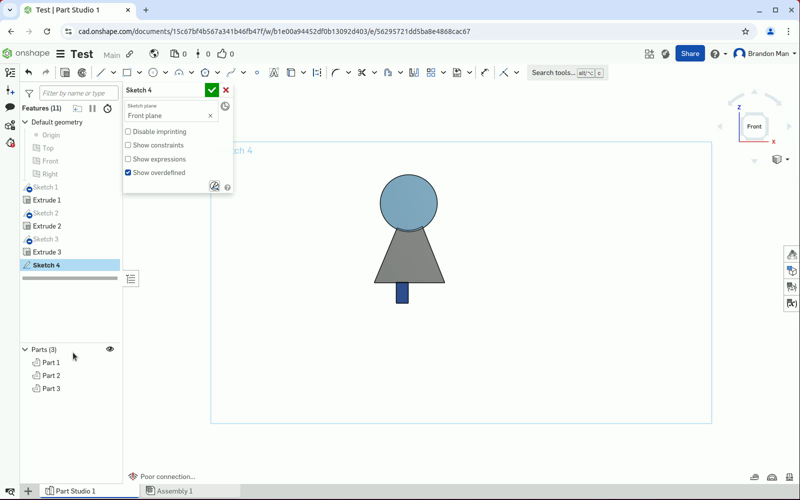
key(y)
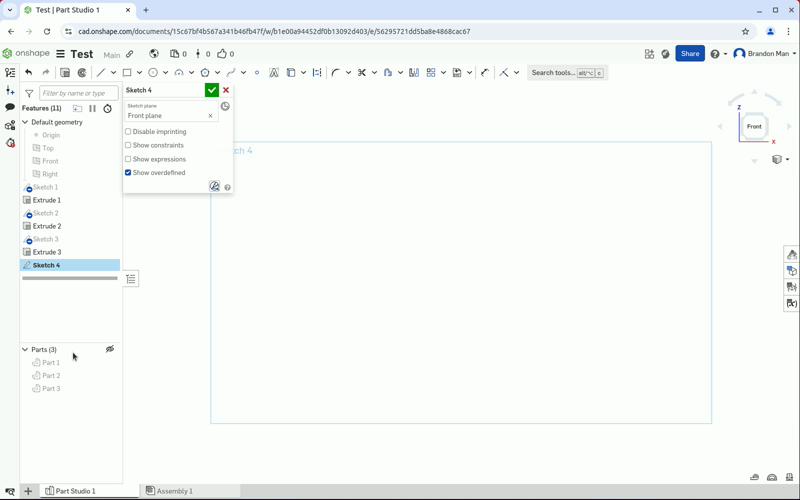
key(l)
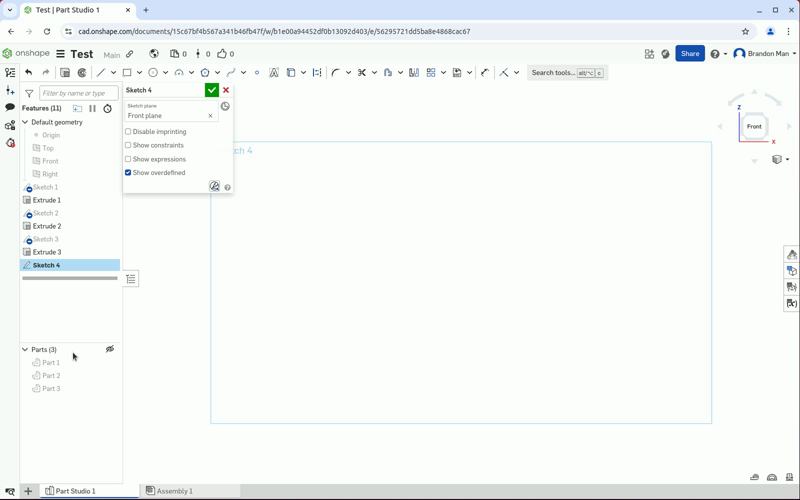
key_down(shift)
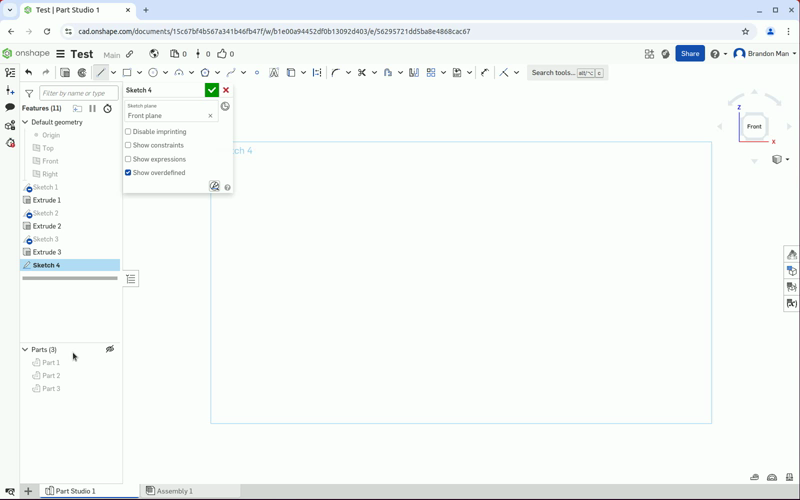
mouse_move(407, 303)
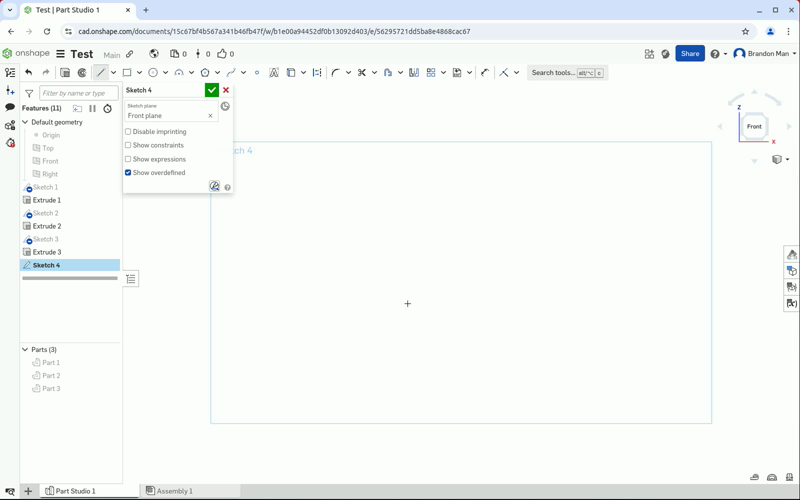
click(407, 303)
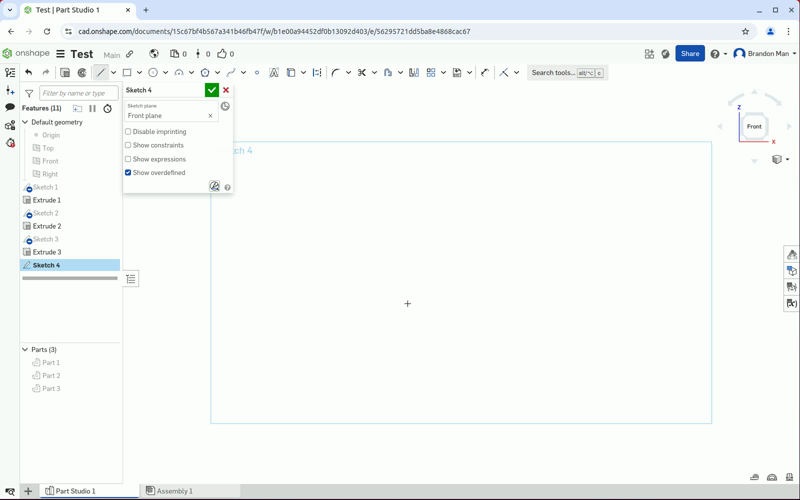
key_up(shift)
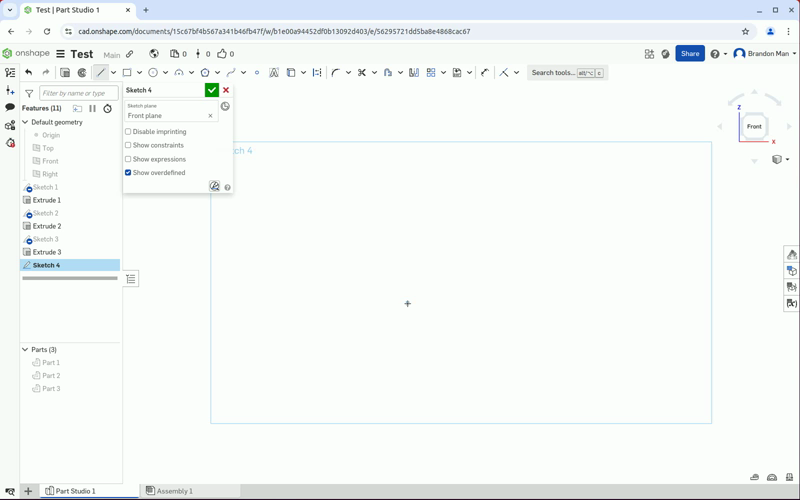
key_down(shift)
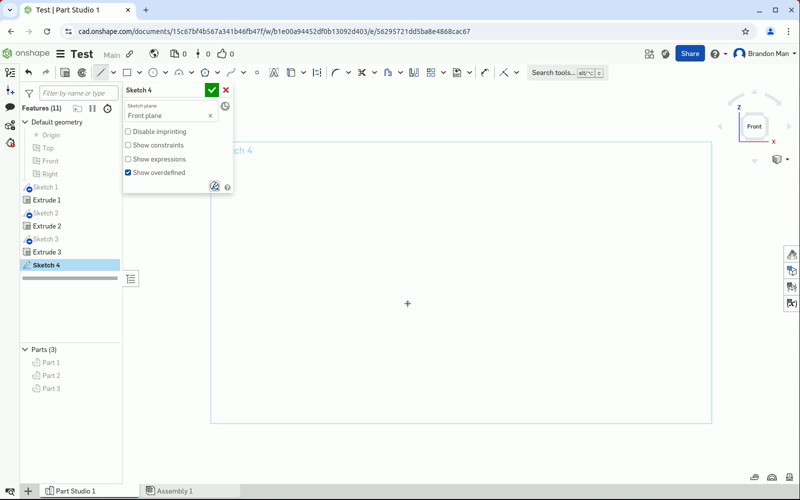
mouse_move(437, 303)
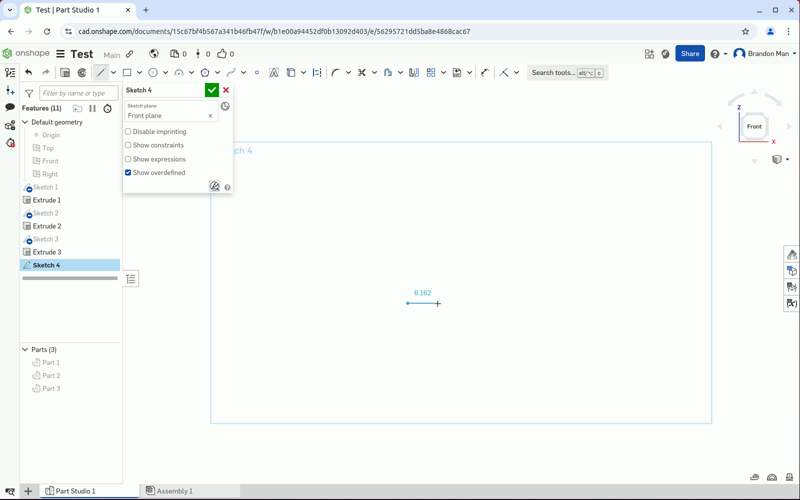
mouse_move(422, 303)
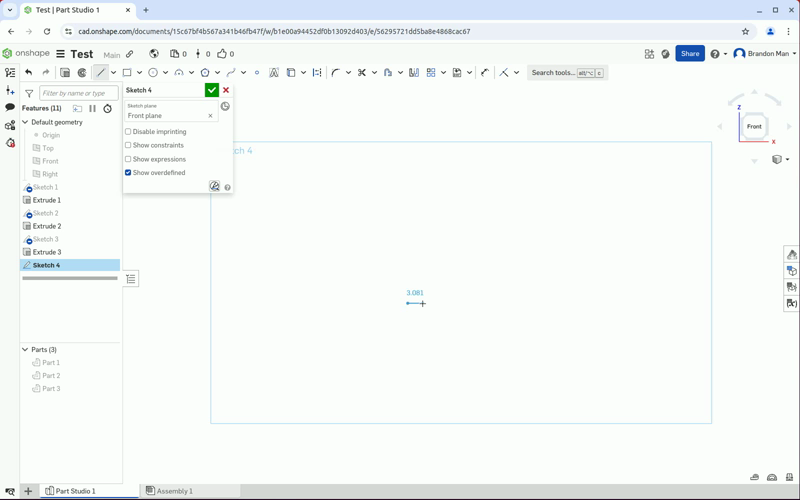
click(422, 303)
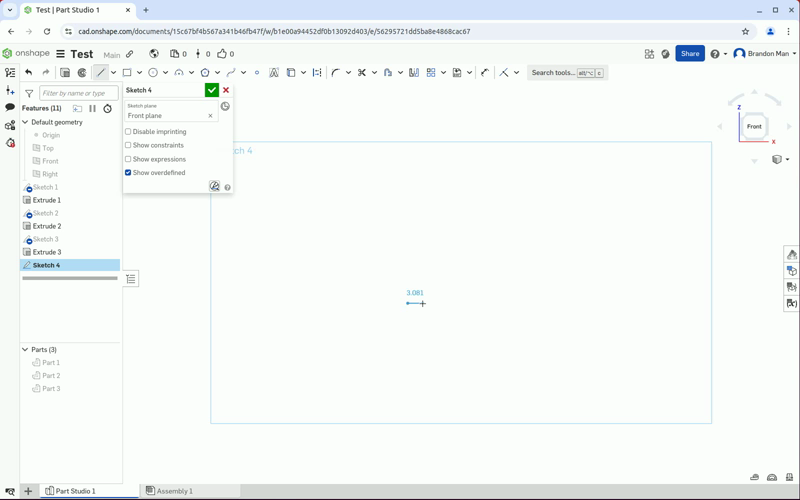
key_up(shift)
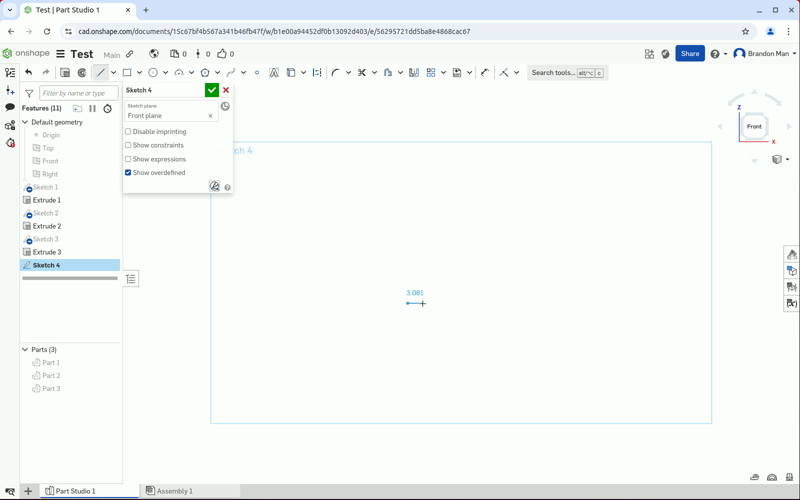
key_down(shift)
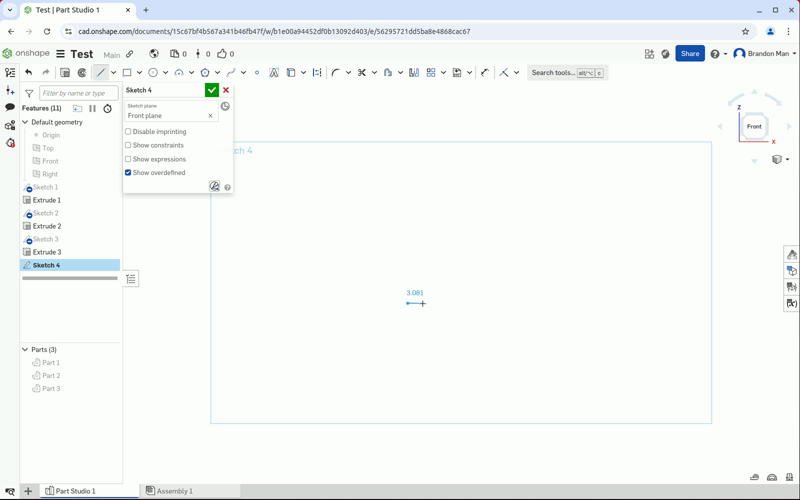
mouse_move(453, 303)
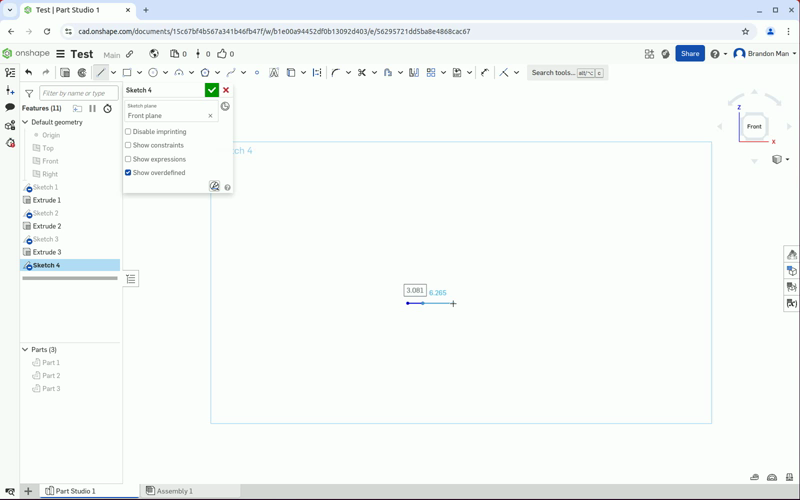
mouse_move(422, 282)
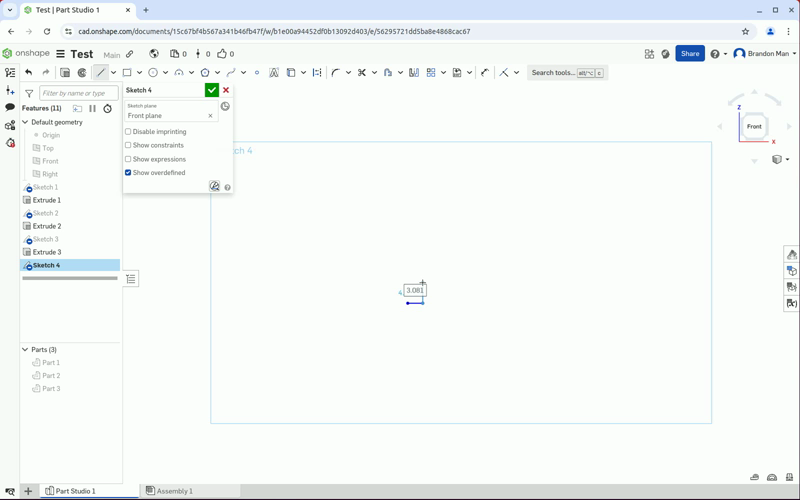
click(422, 282)
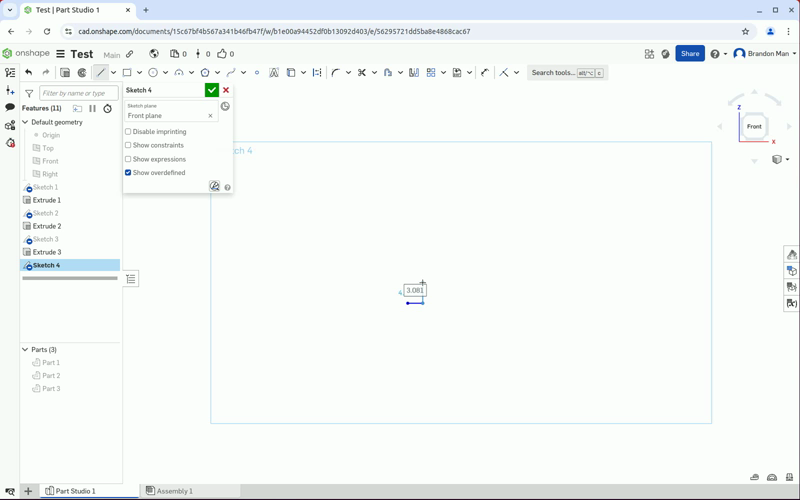
key_up(shift)
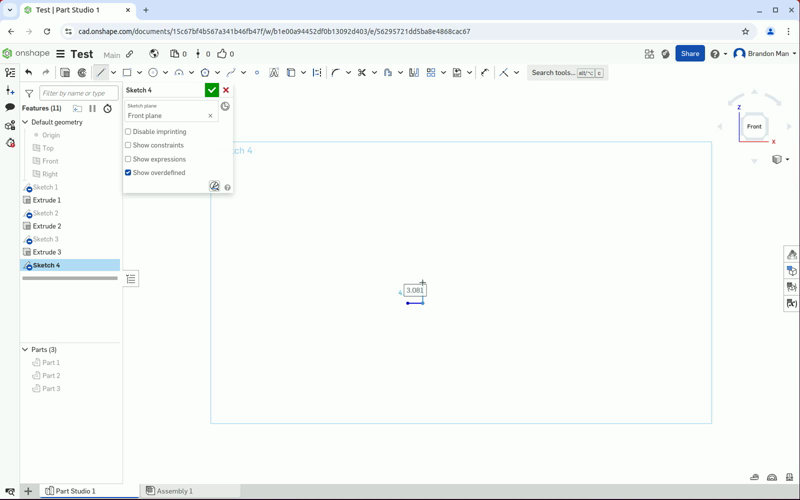
key_down(shift)
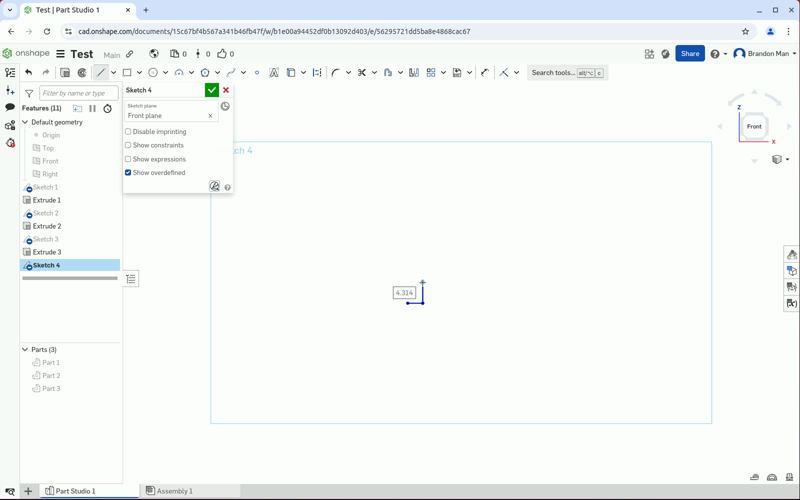
mouse_move(453, 282)
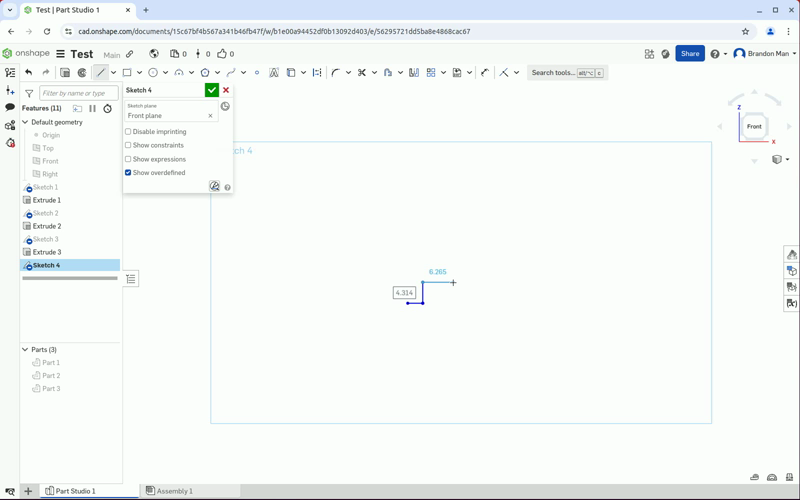
mouse_move(407, 282)
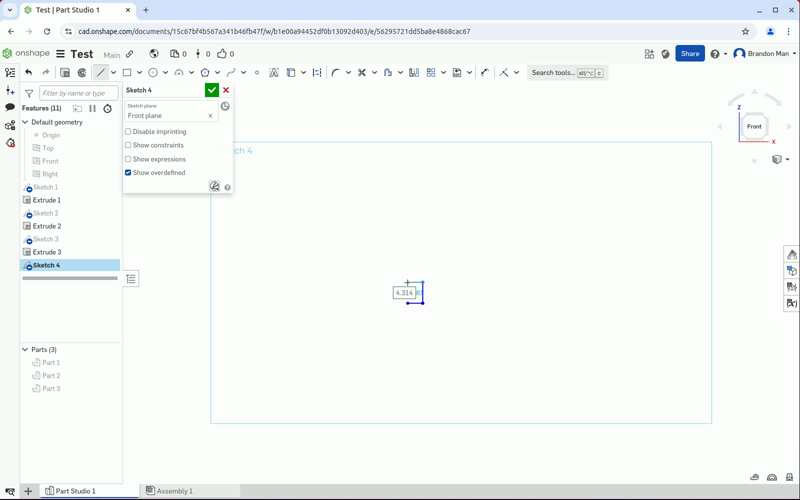
click(407, 282)
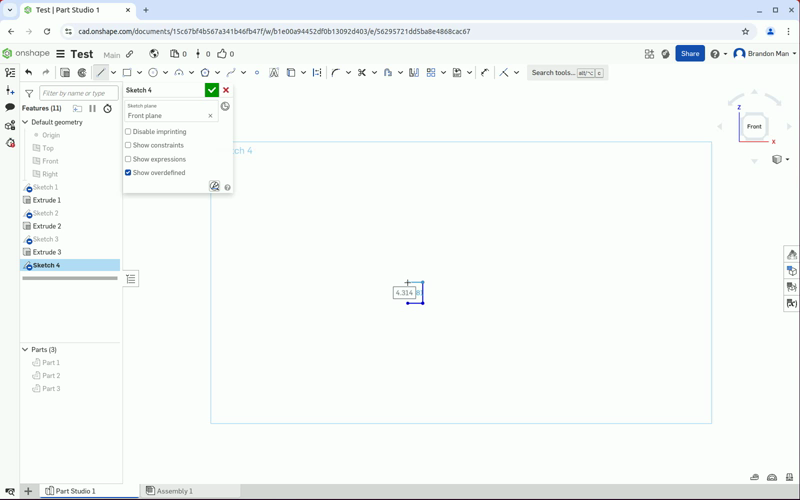
key_up(shift)
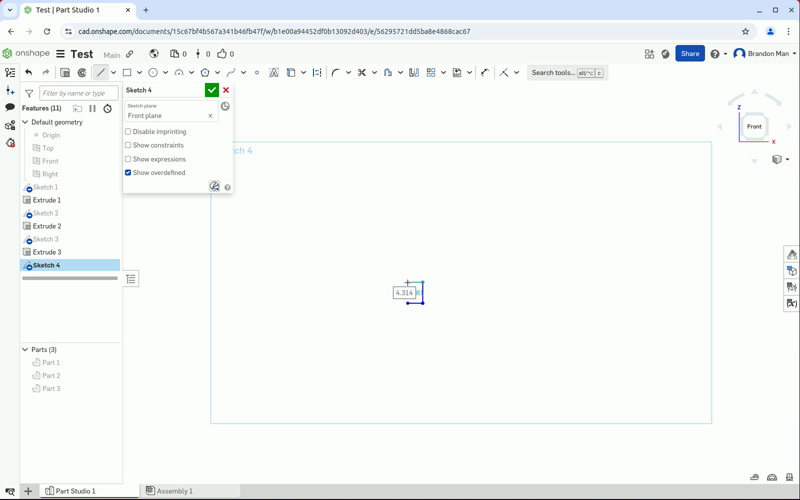
mouse_move(437, 282)
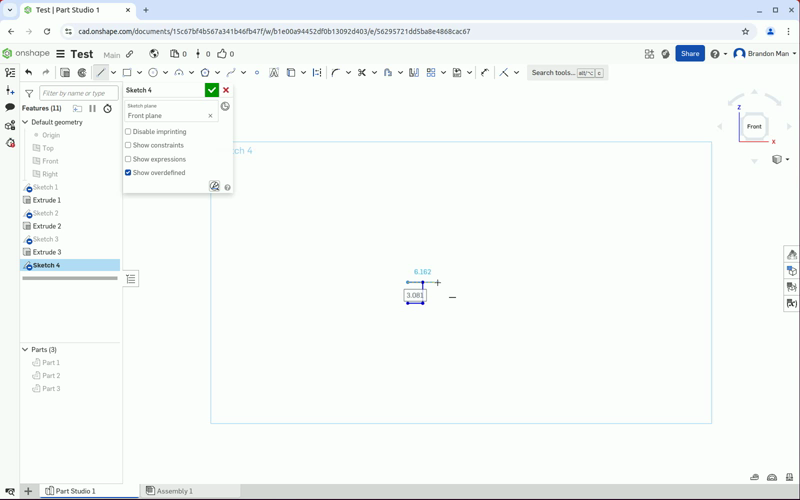
key_down(shift)
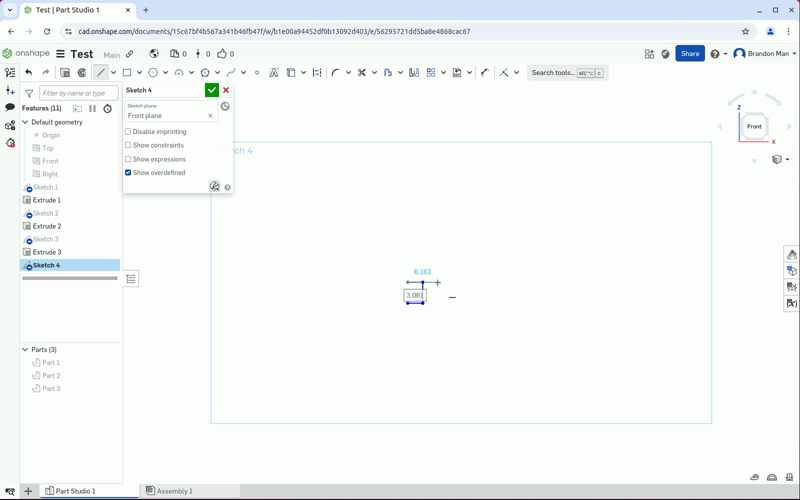
mouse_move(407, 303)
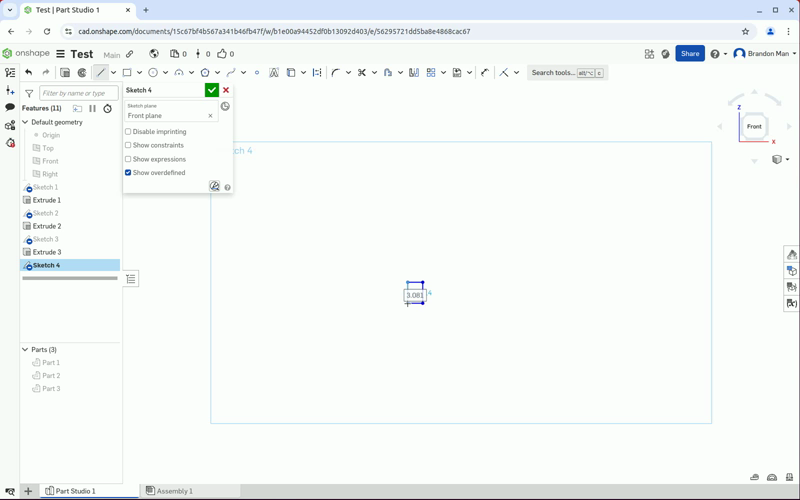
key_up(shift)
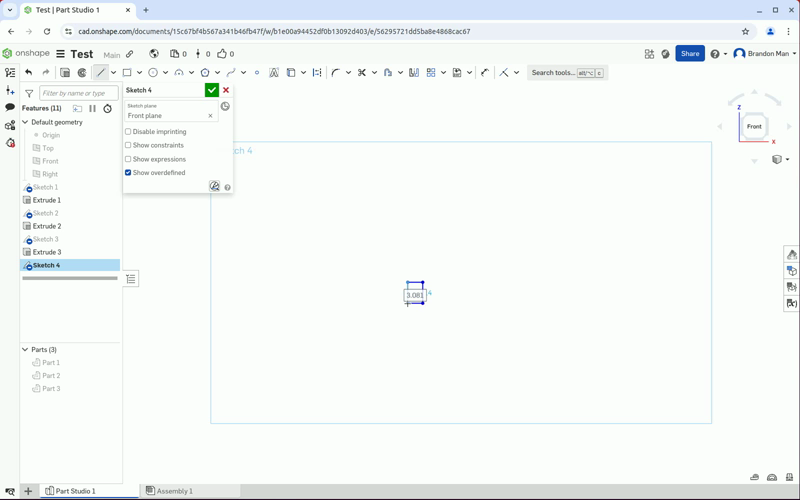
click(407, 303)
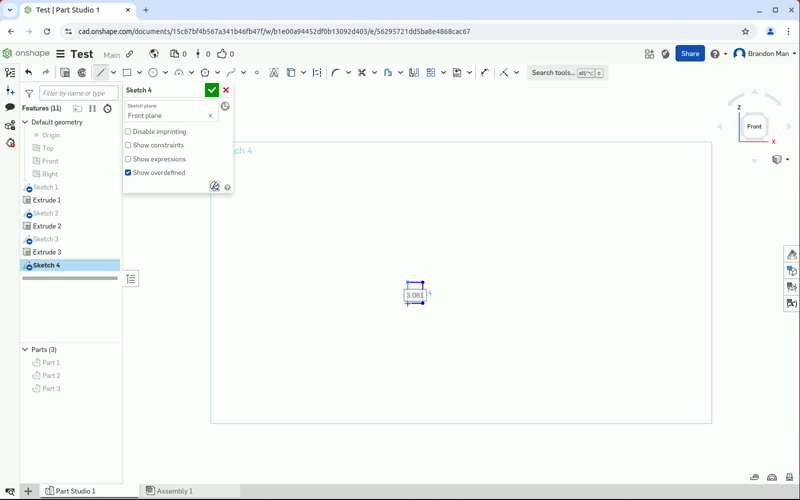
key(esc)
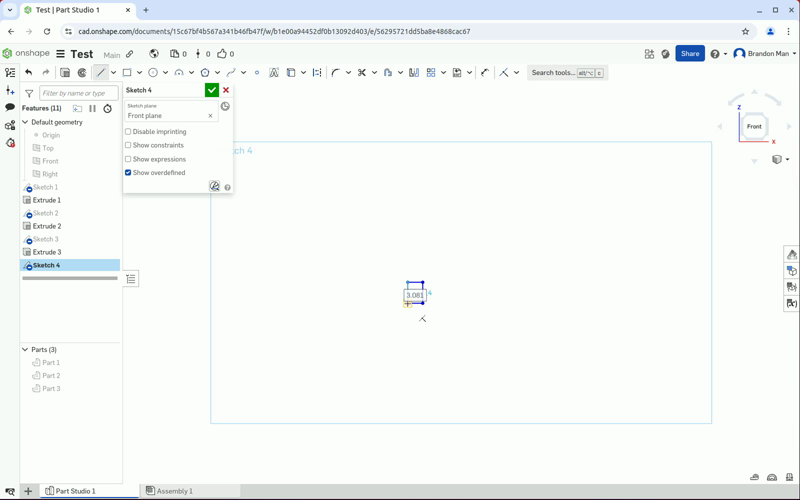
mouse_move(419, 288)
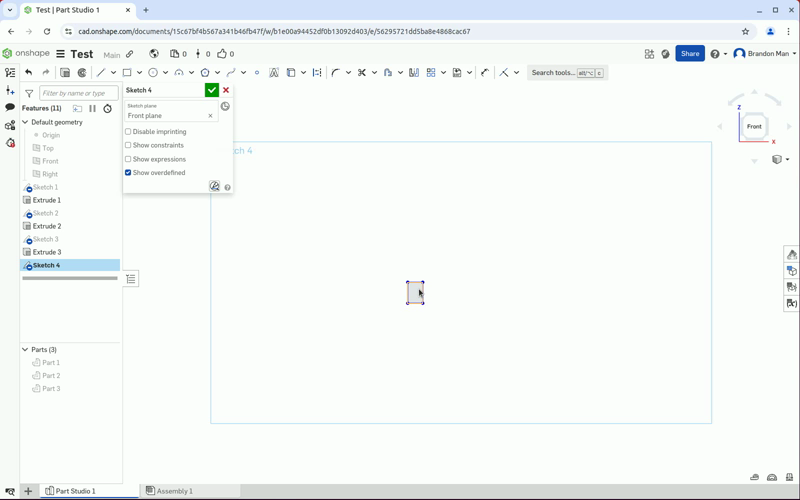
scroll(6)
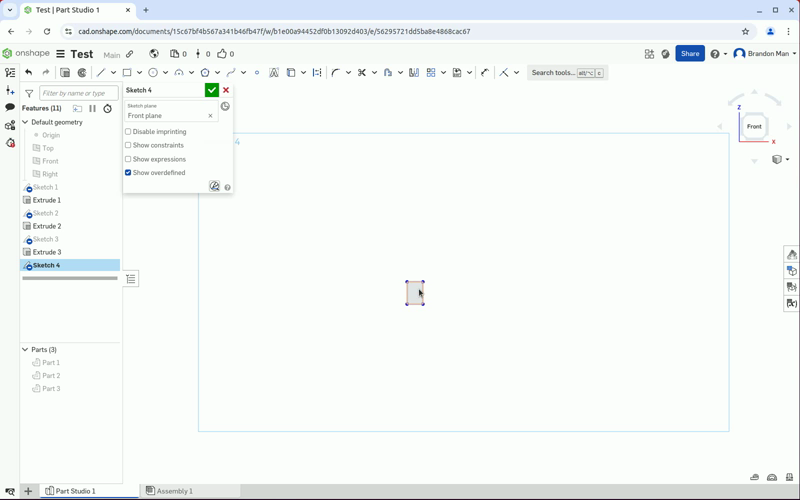
scroll(6)
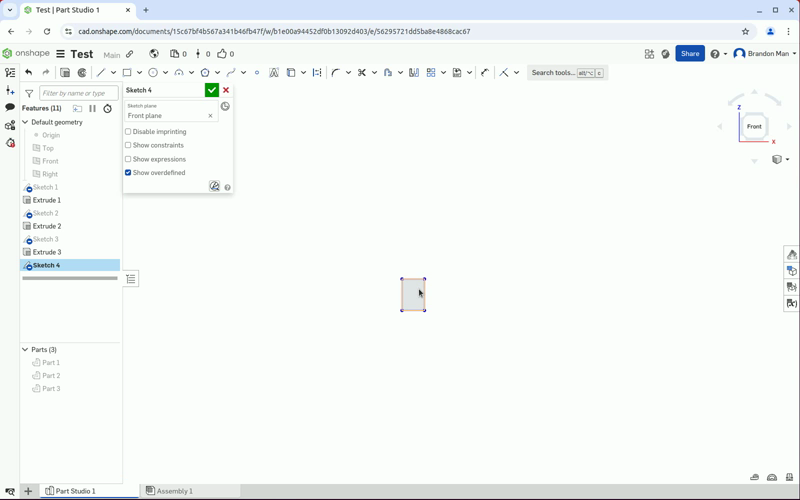
scroll(6)
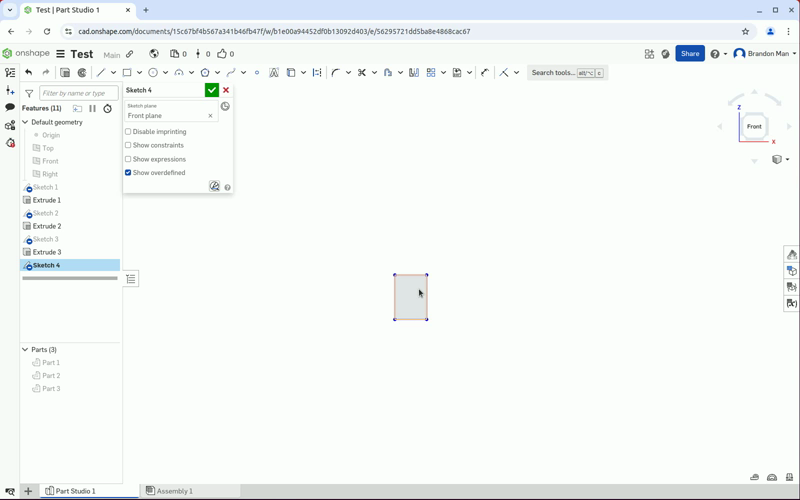
scroll(6)
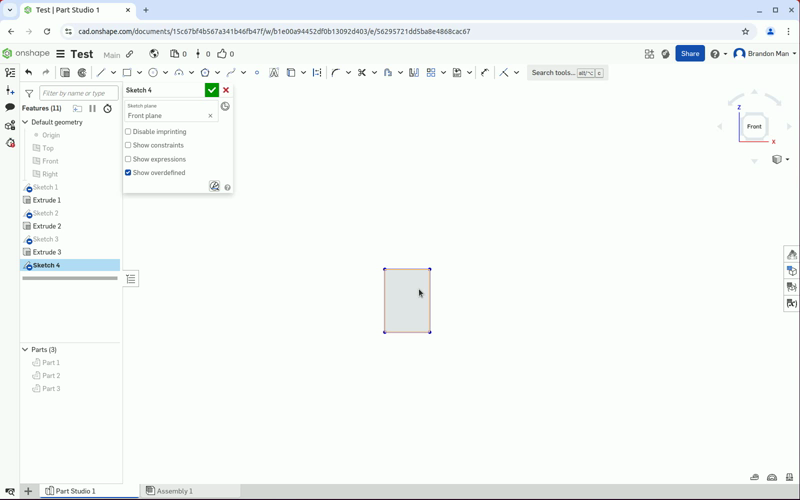
scroll(6)
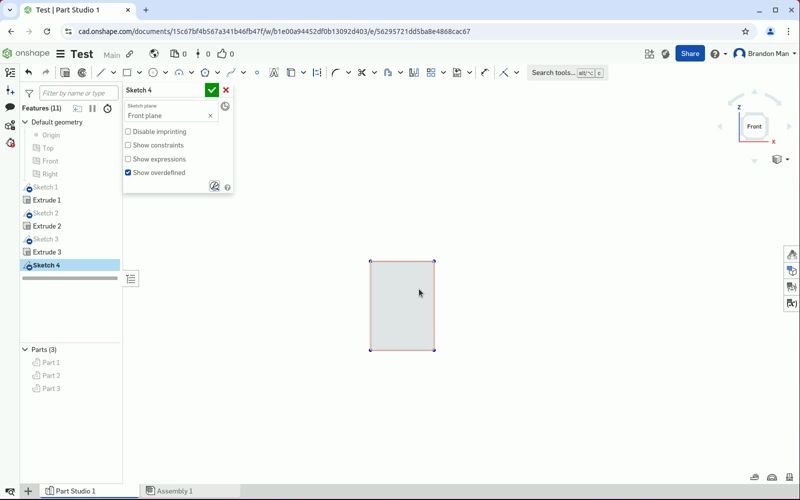
scroll(6)
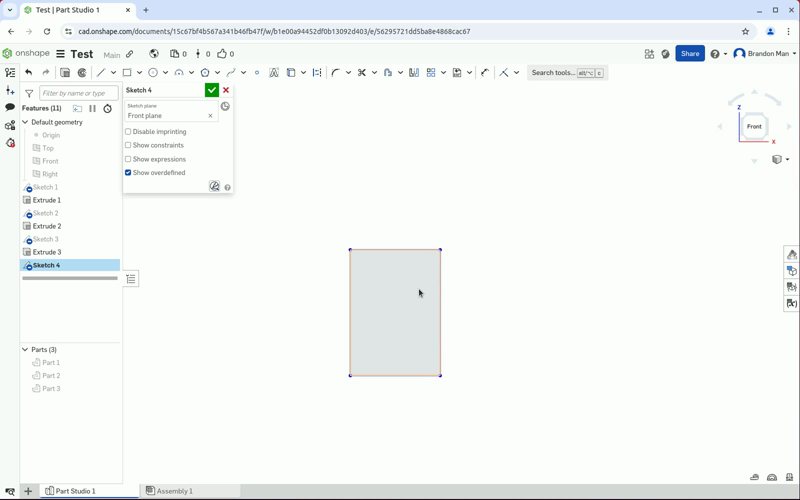
scroll(6)
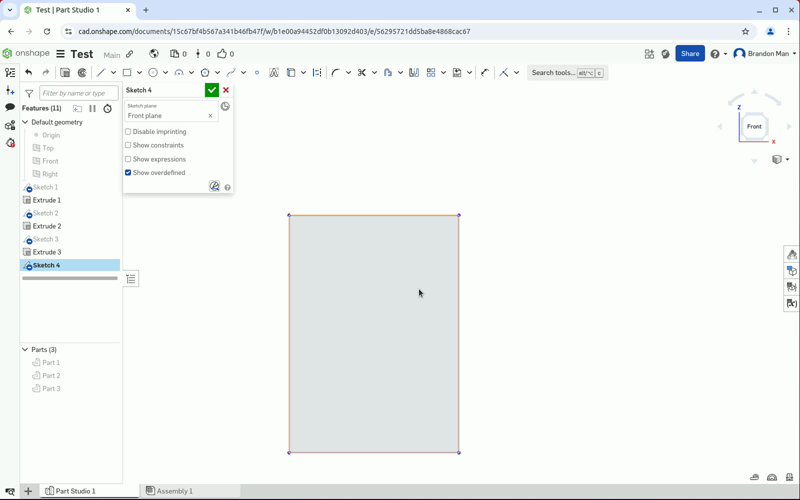
click(419, 288)
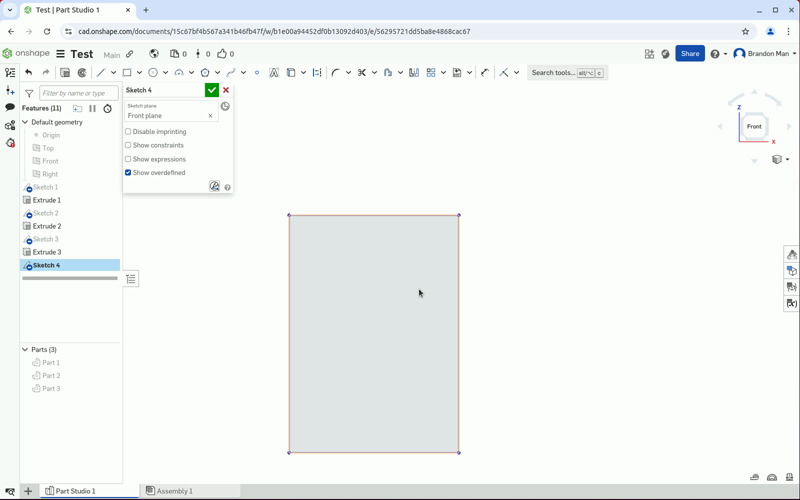
scroll(-6)
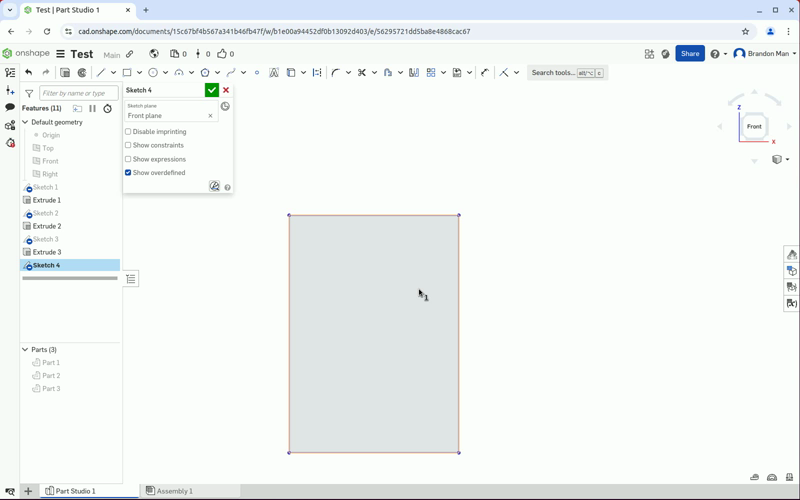
scroll(-6)
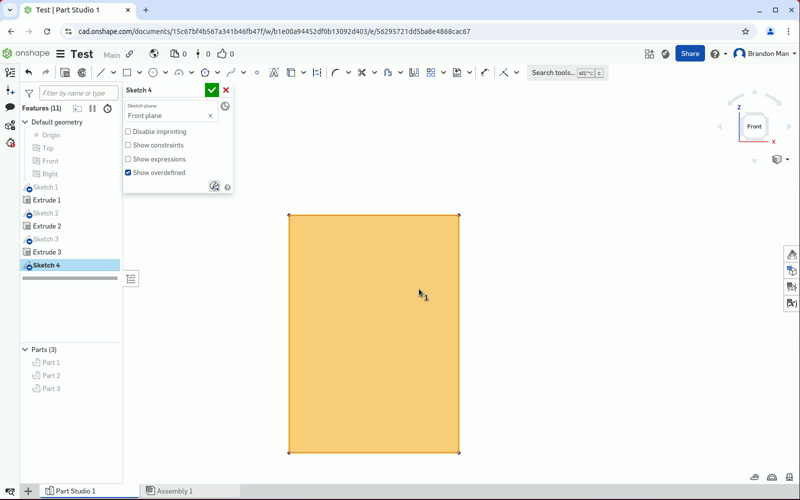
scroll(-6)
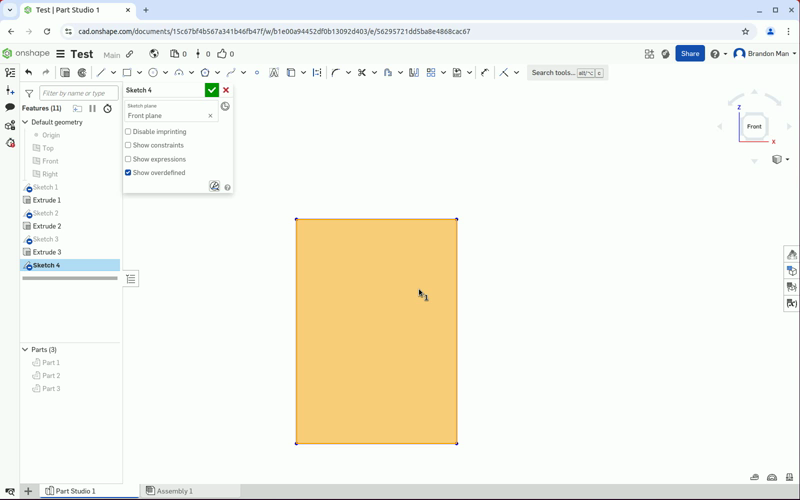
scroll(-6)
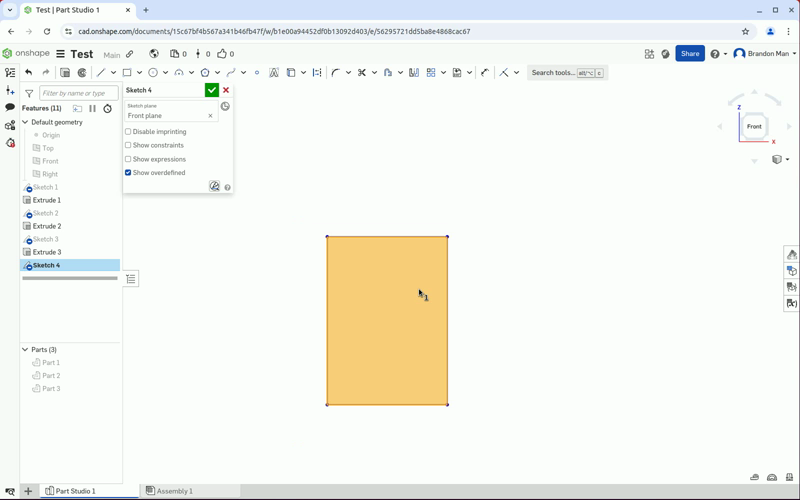
scroll(-6)
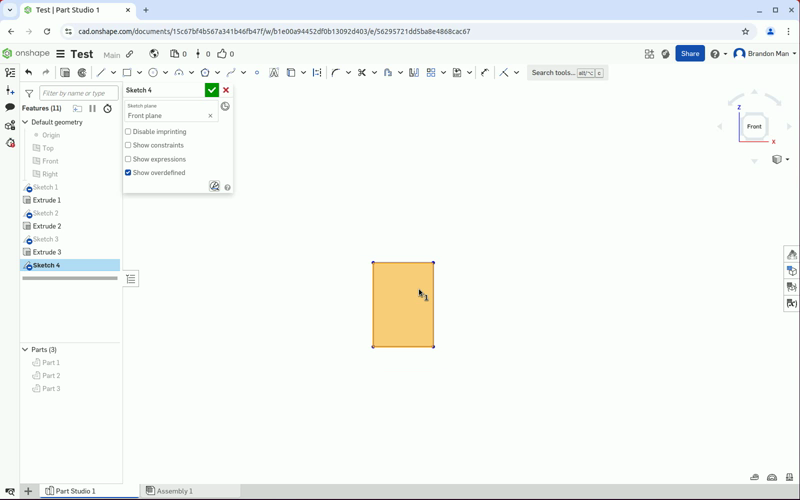
scroll(-6)
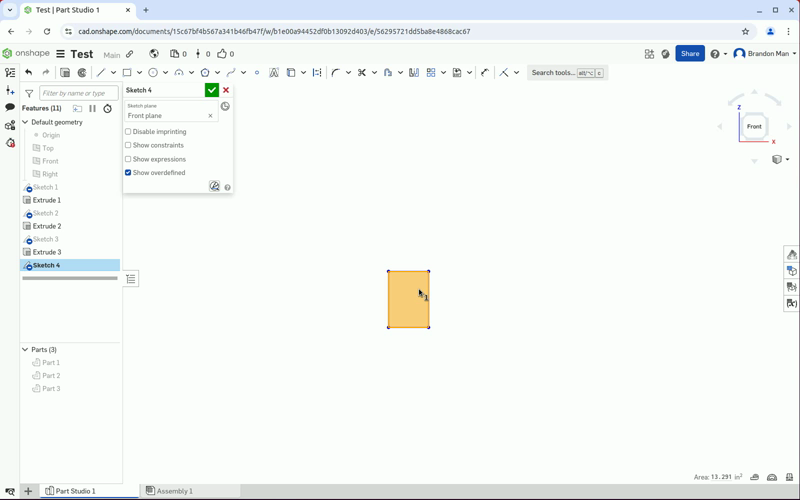
scroll(-6)
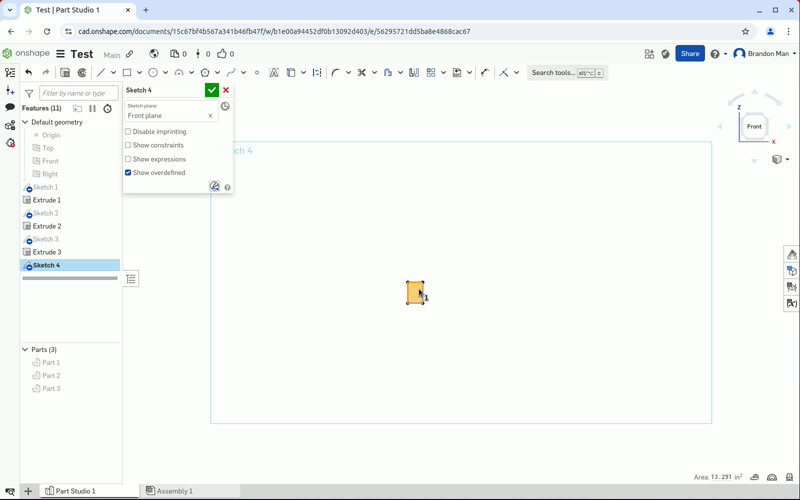
mouse_move(73, 352)
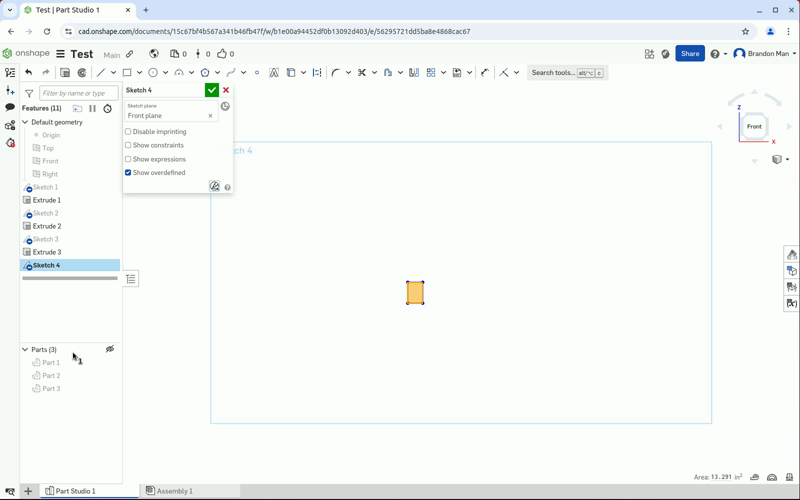
key(shift+y)
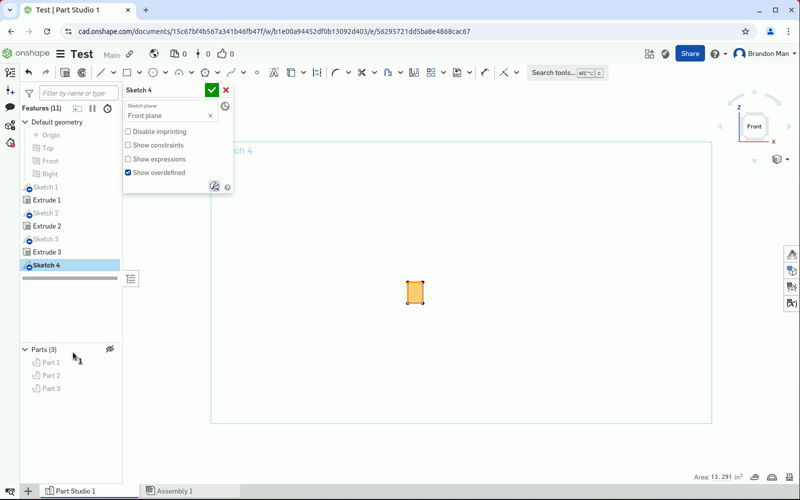
key(shift+e)
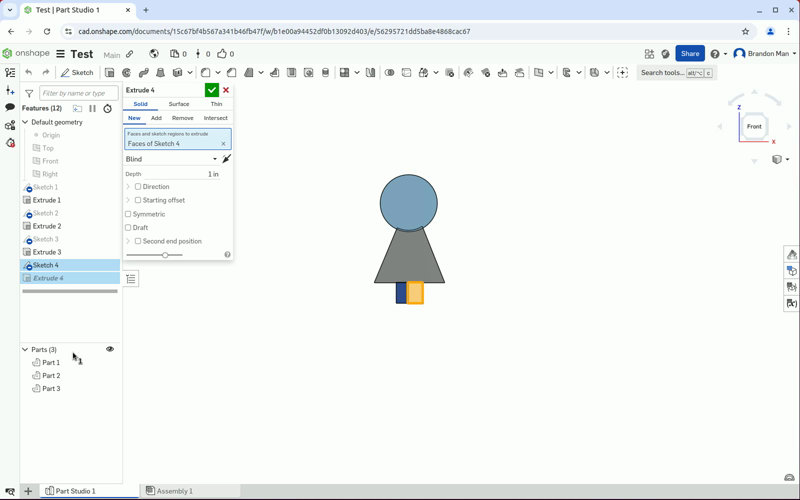
mouse_move(143, 106)
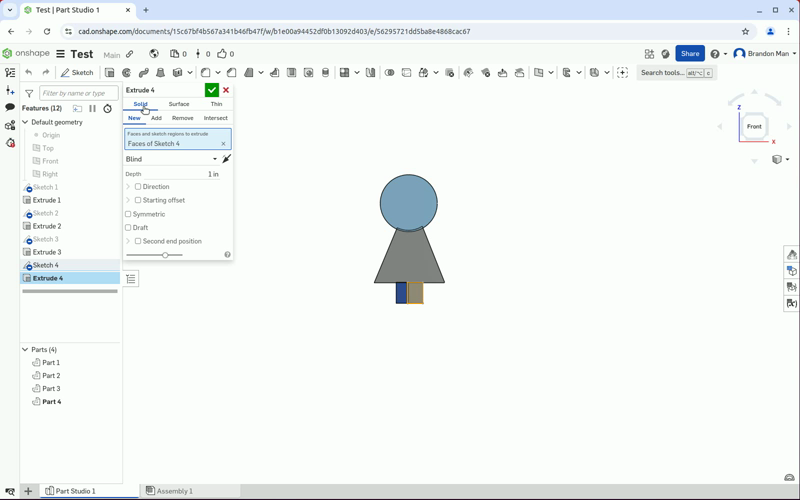
click(143, 106)
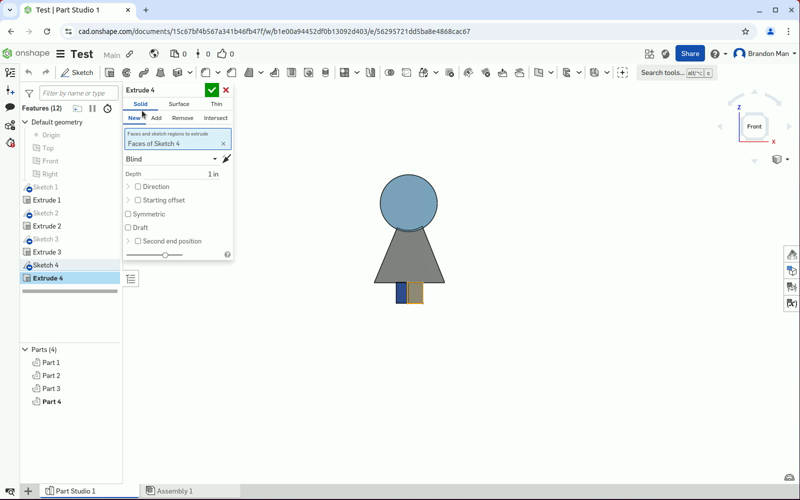
mouse_move(137, 120)
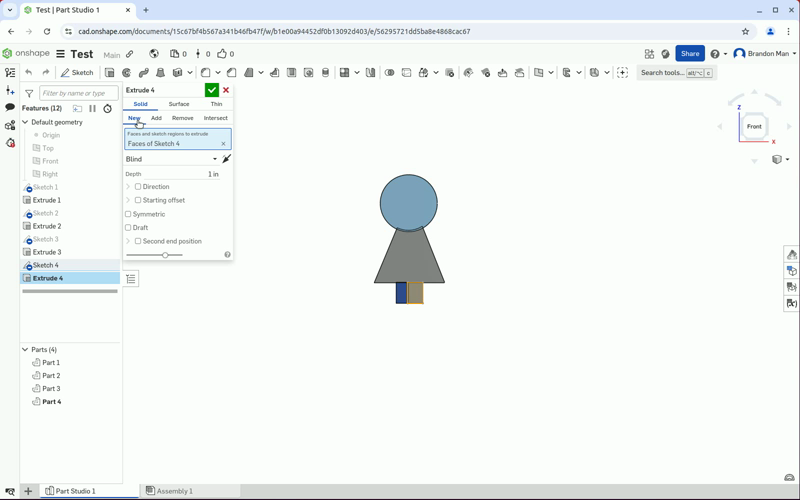
click(137, 120)
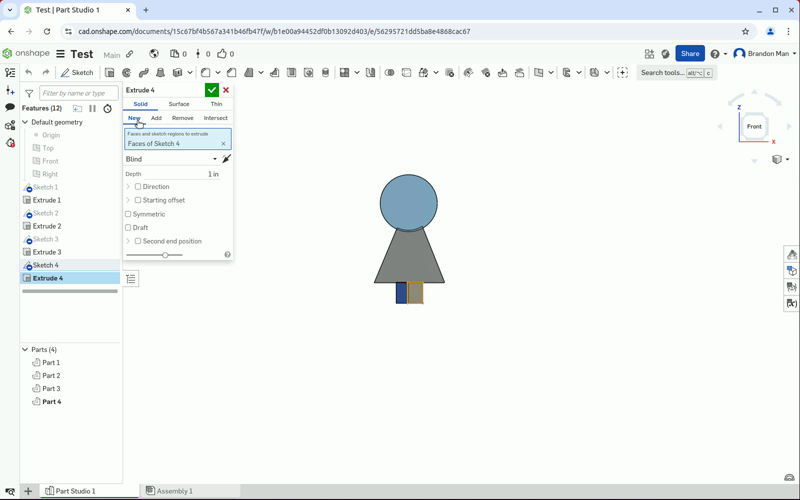
key(tab, 4)
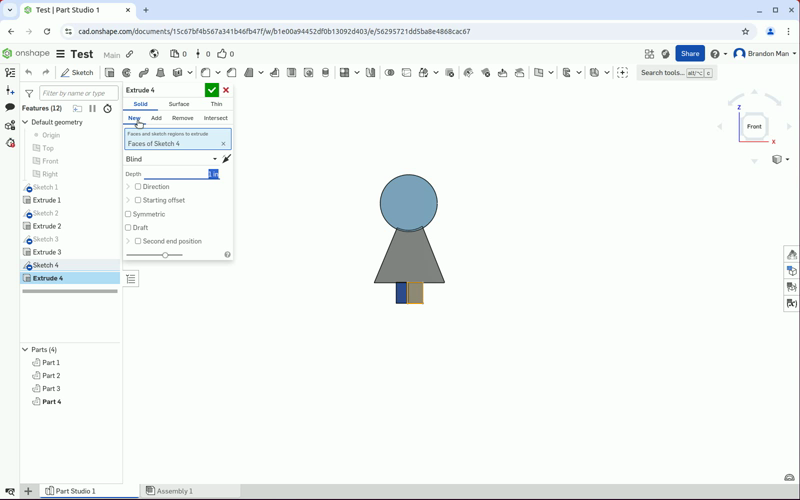
text(3.851)
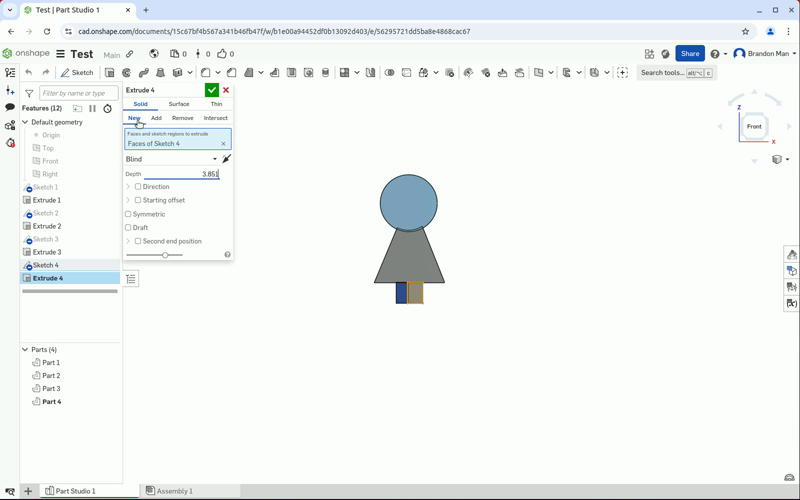
key(enter)
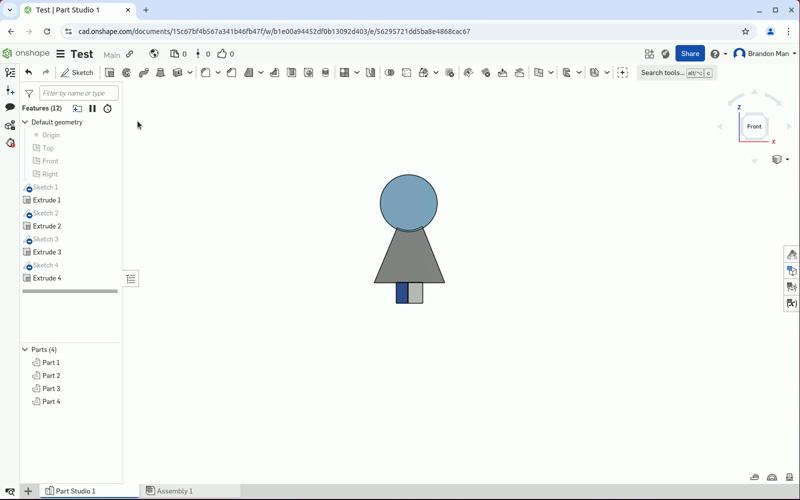
key(shift+h)
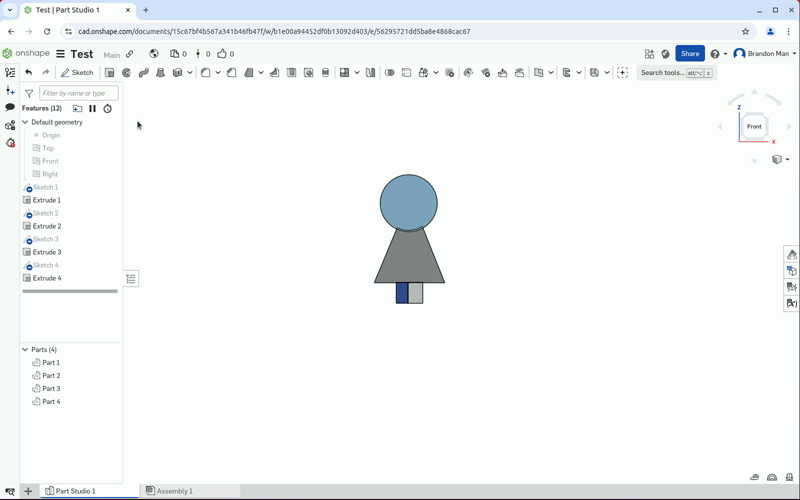
key(shift+h)
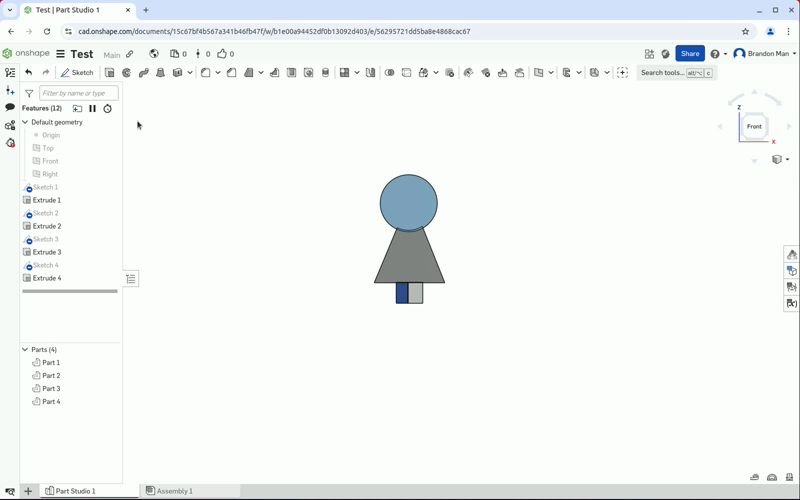
mouse_move(73, 189)
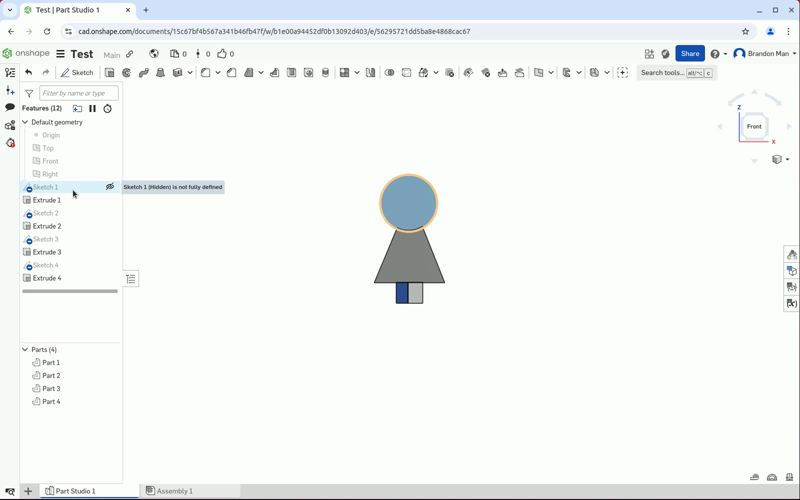
click(73, 189)
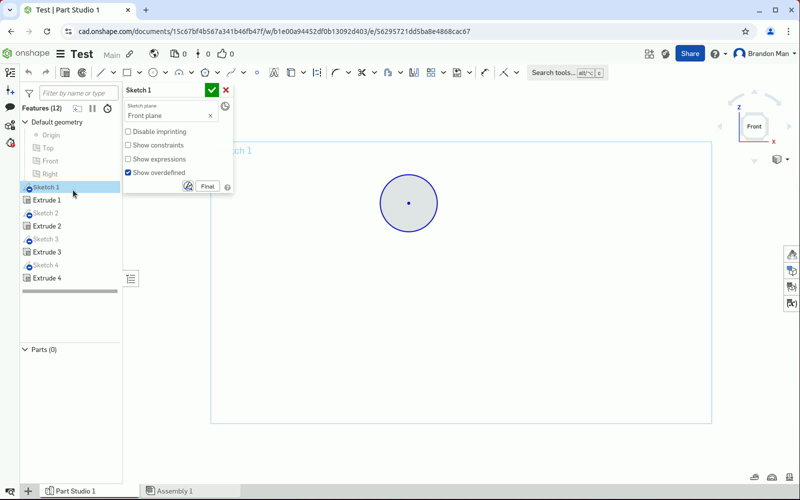
mouse_move(229, 92)
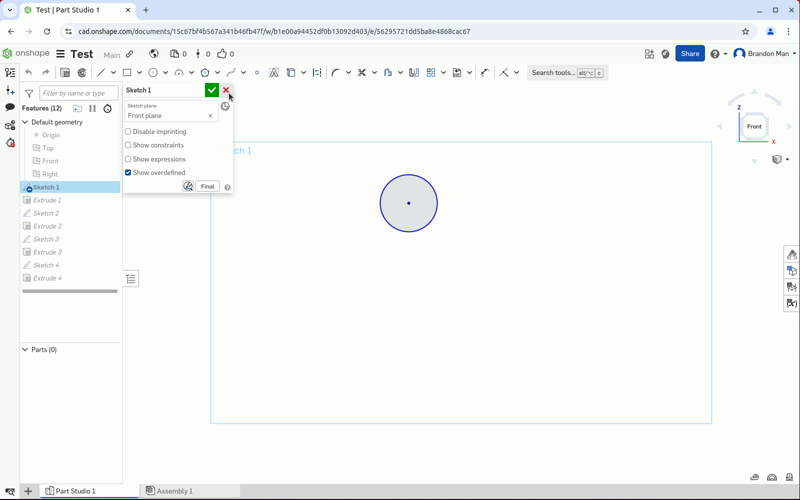
click(229, 92)
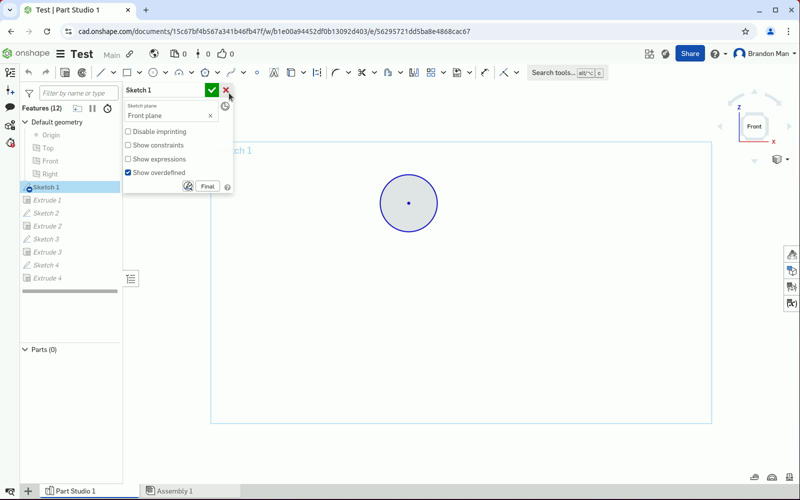
key(shift+s)
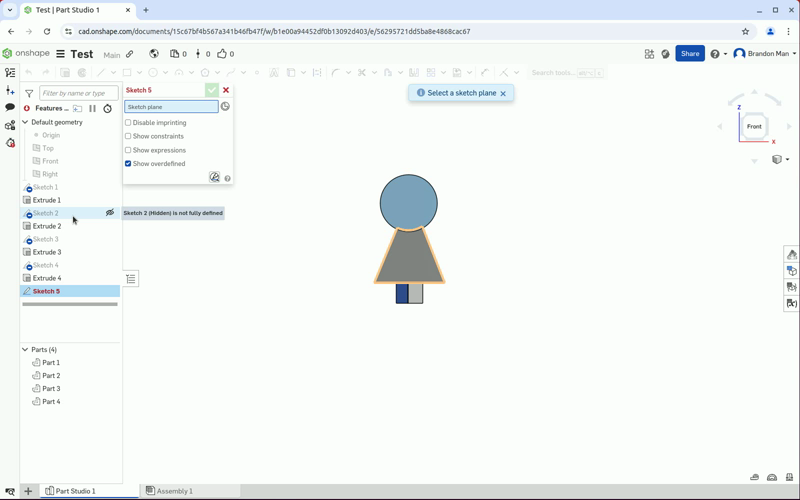
scroll(3)
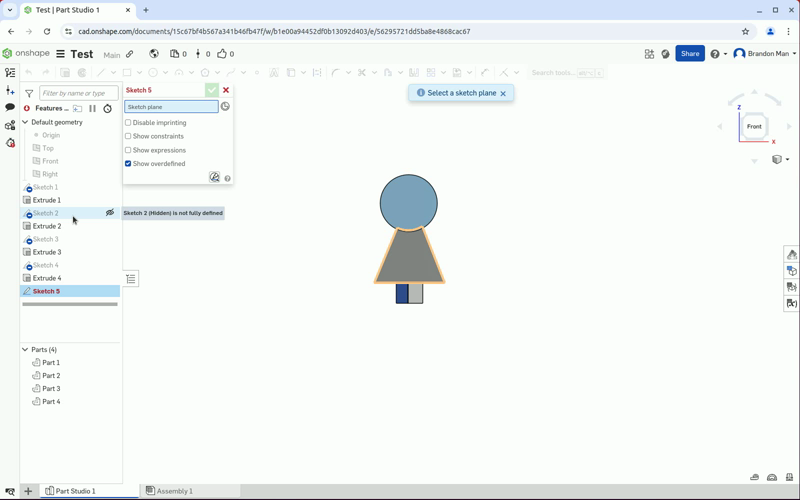
mouse_move(73, 163)
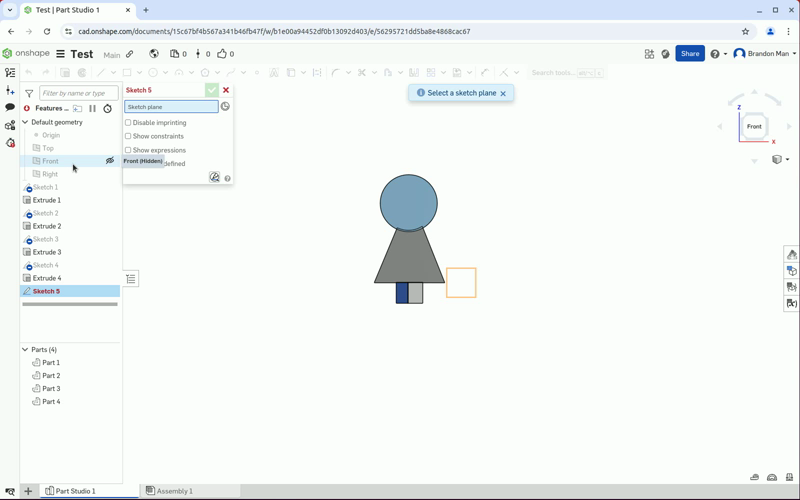
click(73, 163)
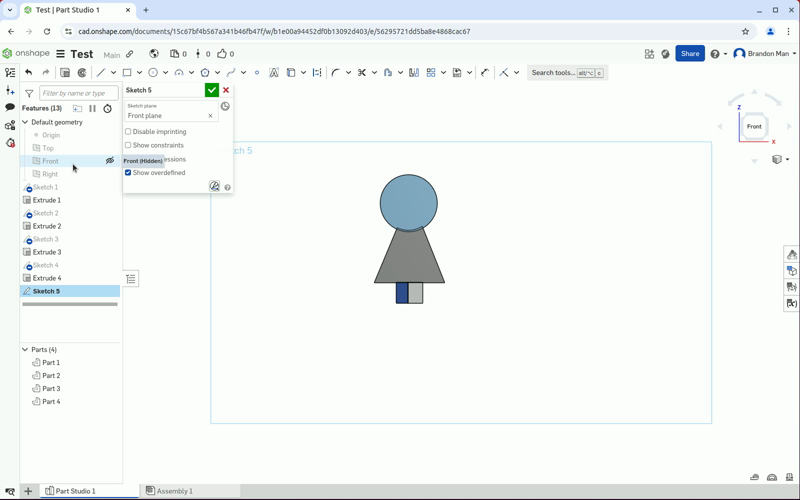
mouse_move(73, 352)
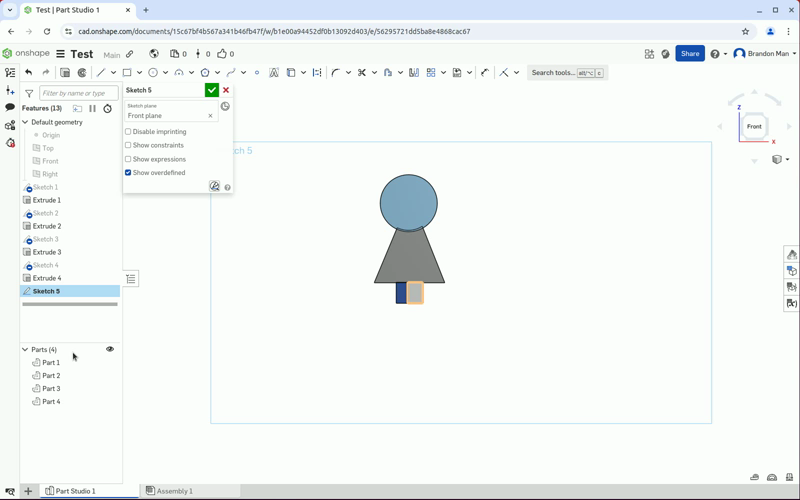
key(y)
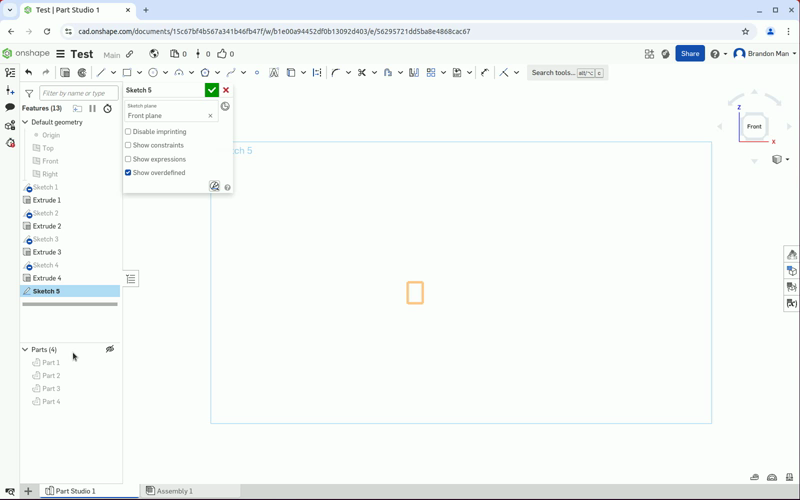
key(a)
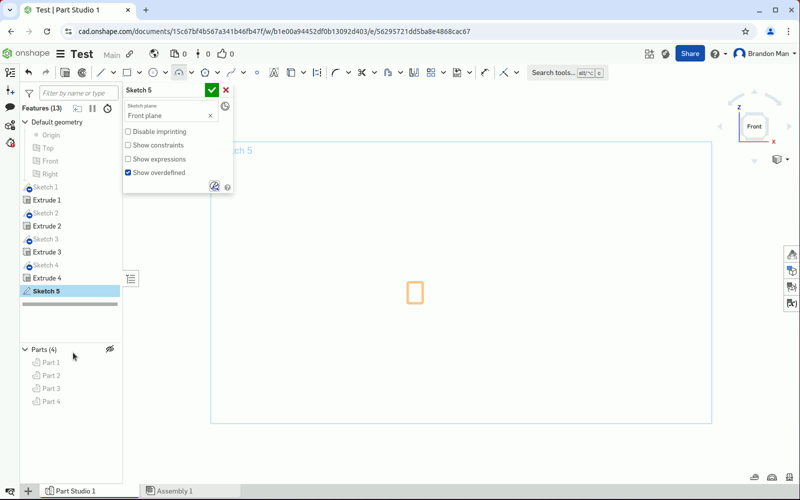
key_down(shift)
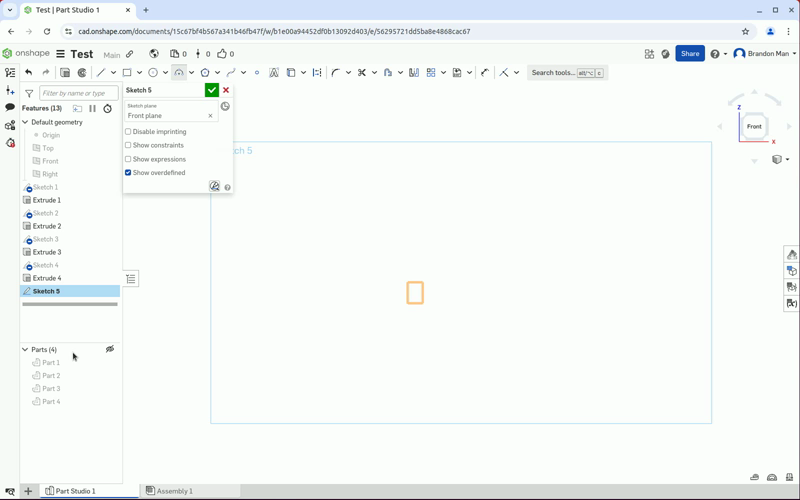
mouse_move(419, 341)
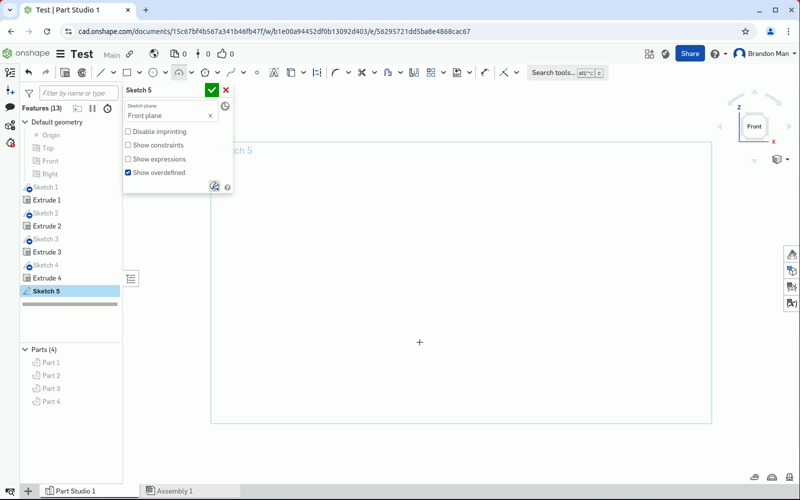
click(419, 341)
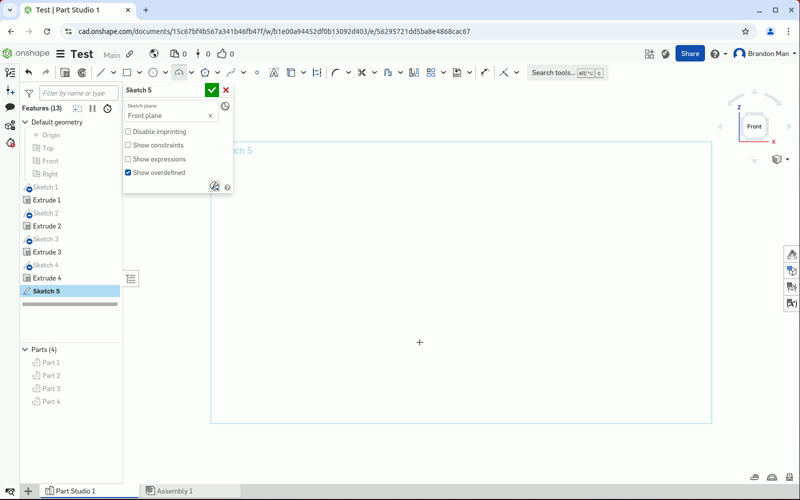
key_up(shift)
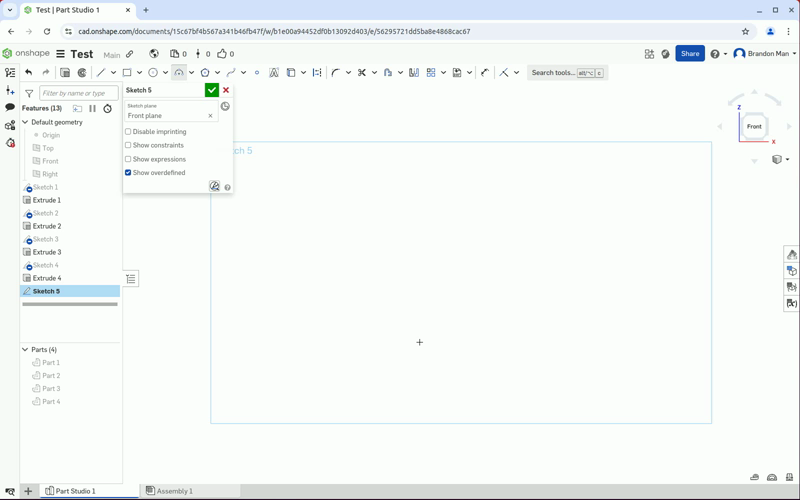
key_down(shift)
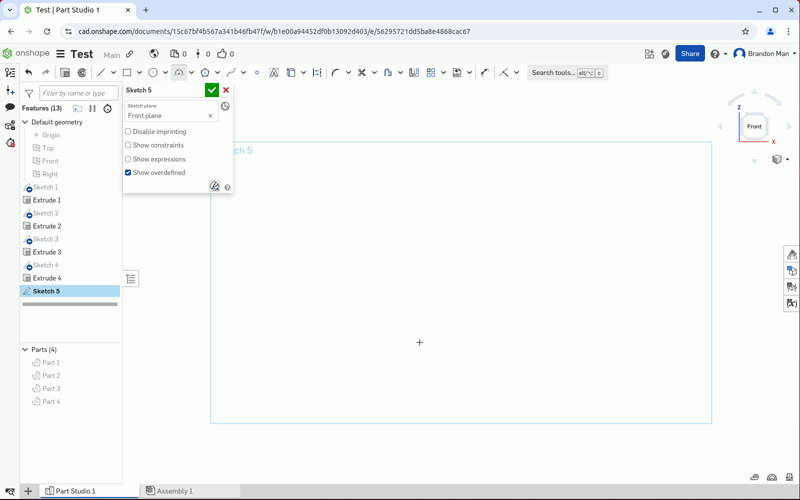
mouse_move(460, 395)
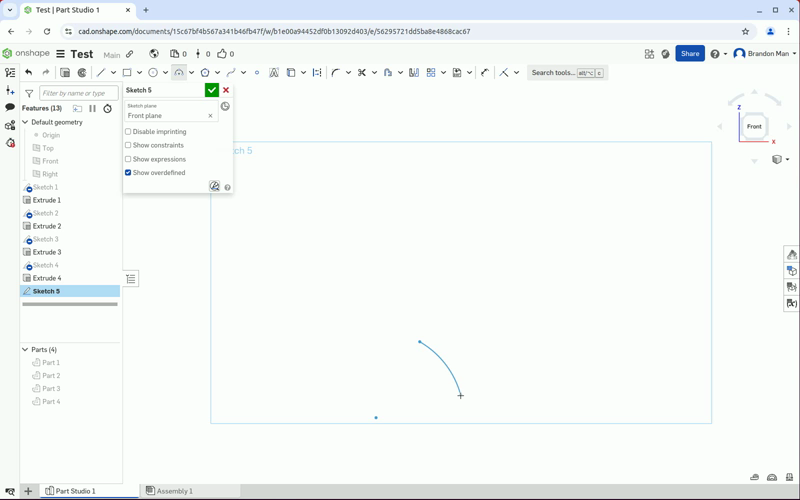
click(460, 395)
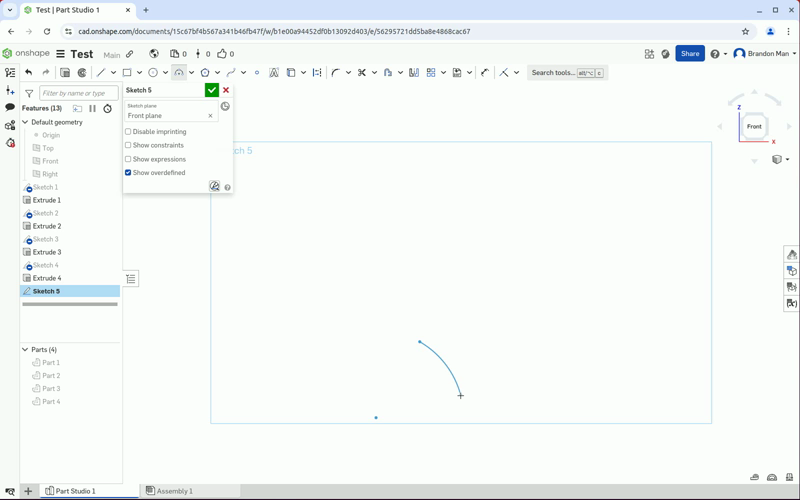
mouse_move(430, 376)
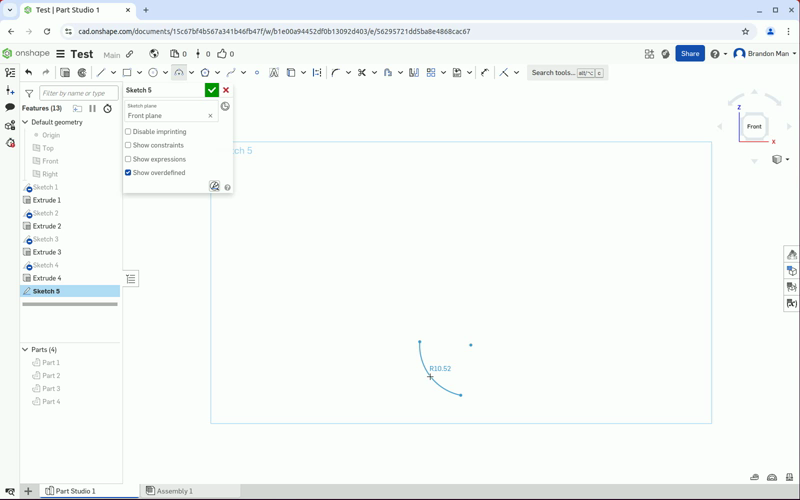
click(430, 376)
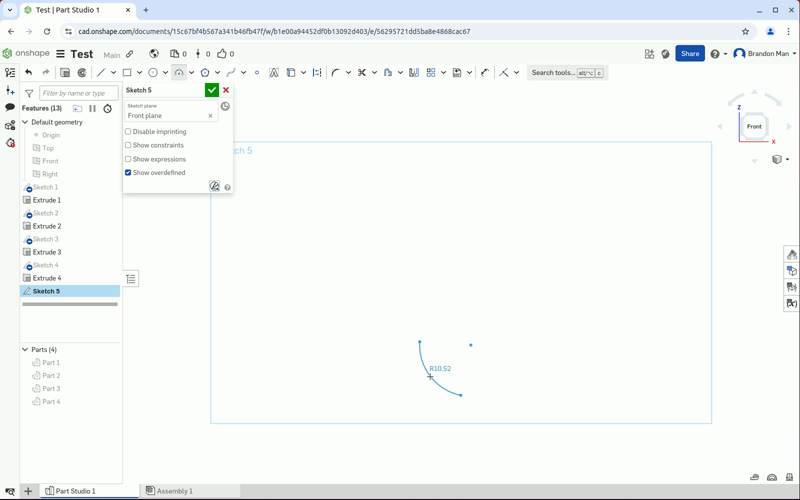
key_up(shift)
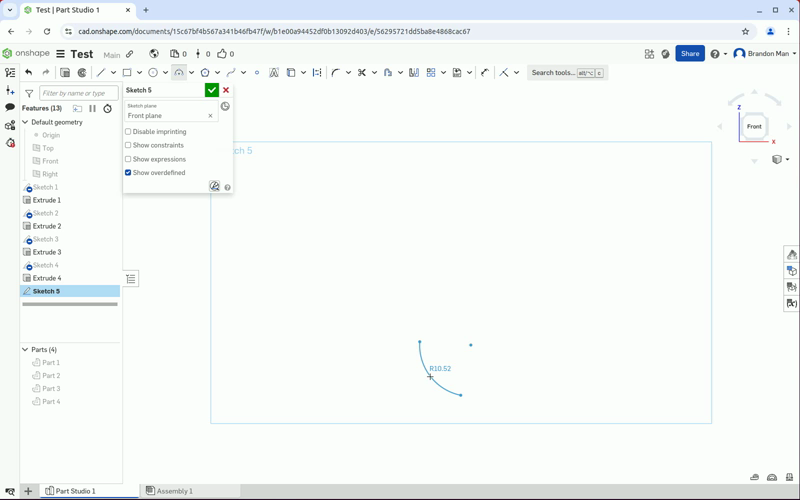
mouse_move(460, 395)
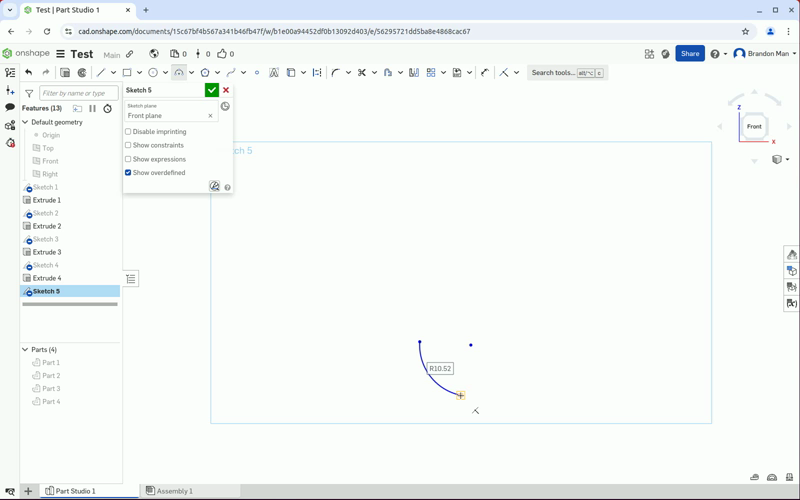
click(460, 395)
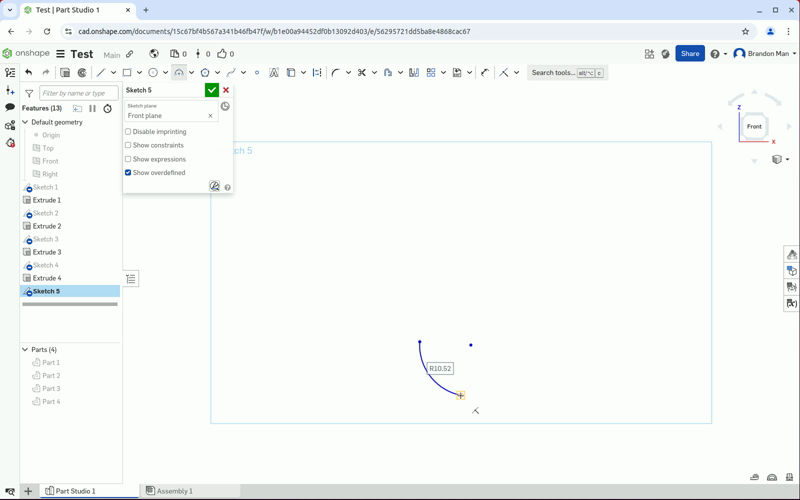
key_down(shift)
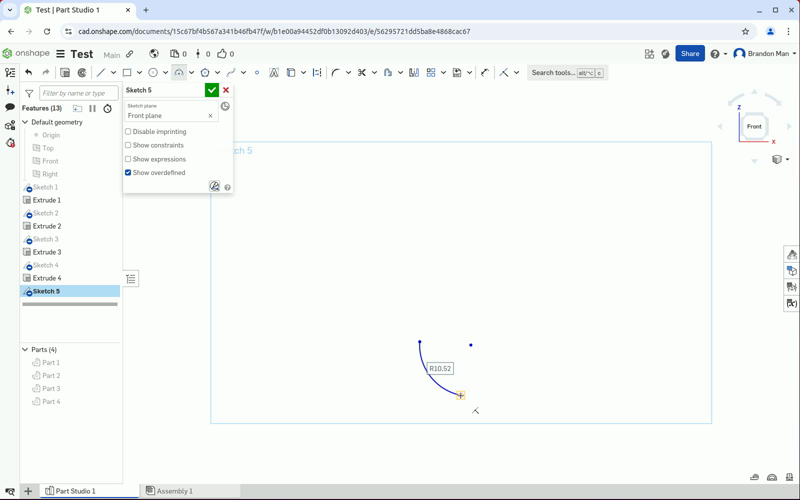
mouse_move(501, 340)
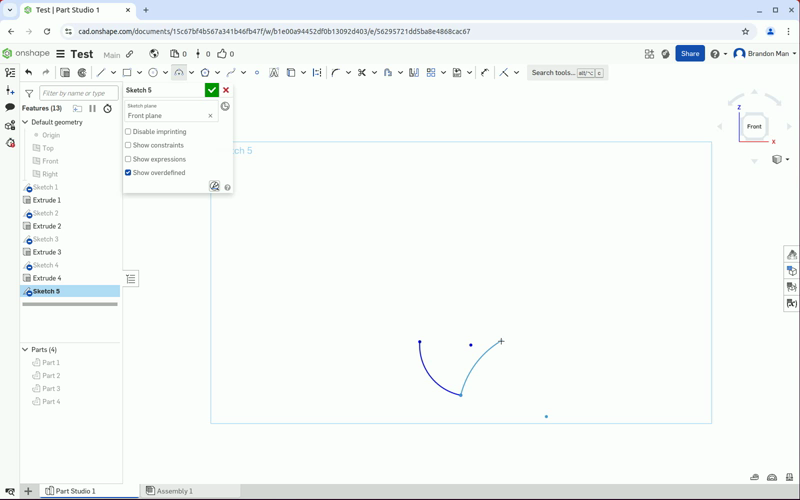
click(501, 340)
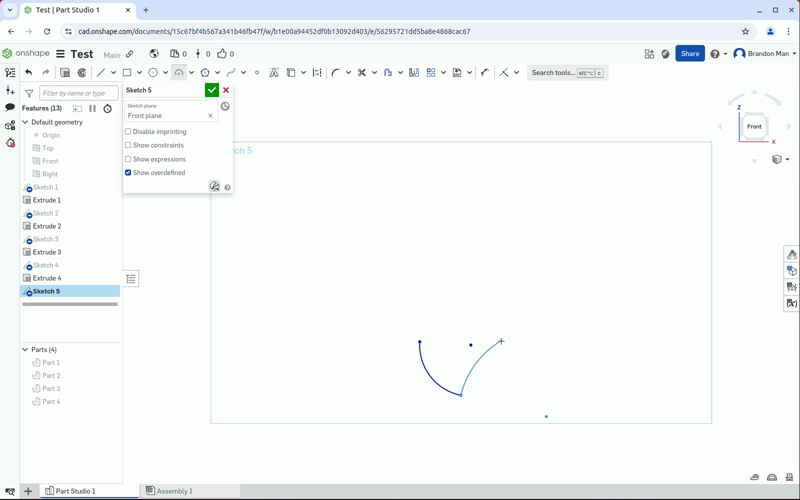
mouse_move(491, 375)
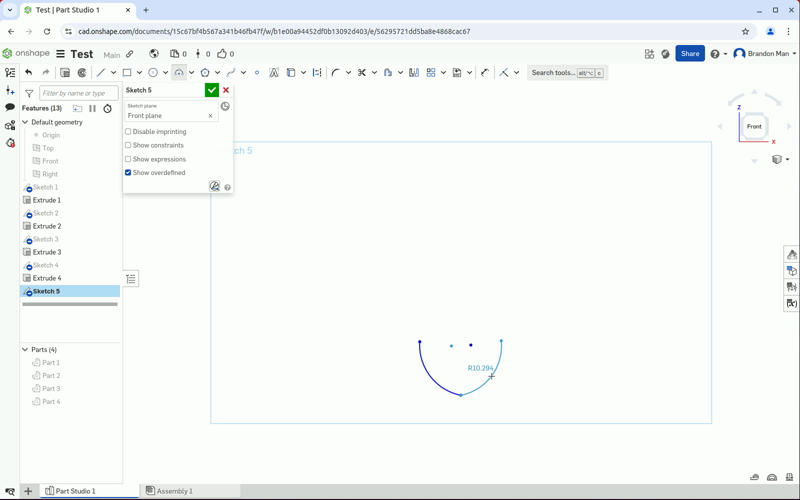
click(491, 375)
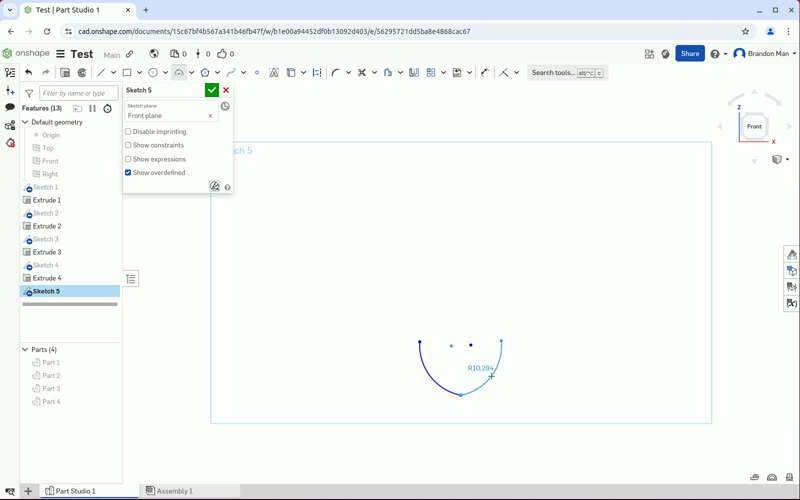
key_up(shift)
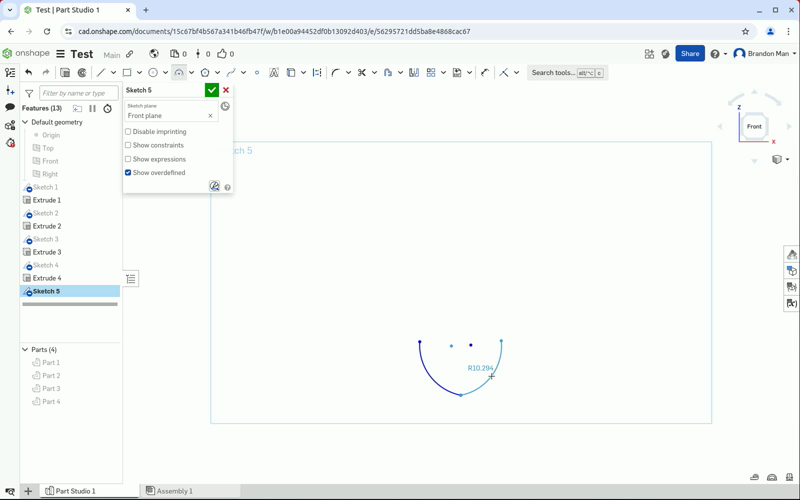
mouse_move(501, 340)
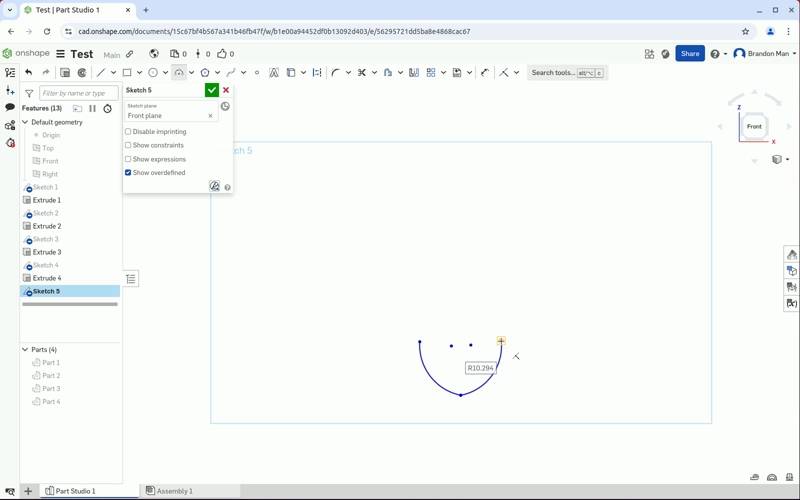
click(501, 340)
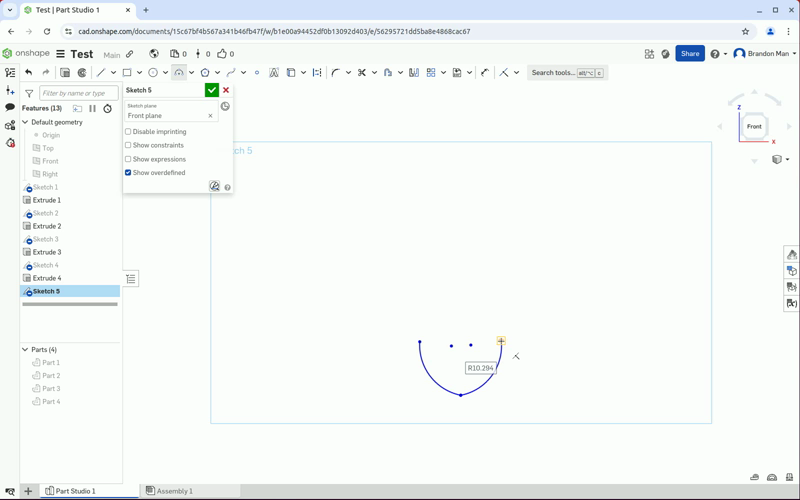
key_down(shift)
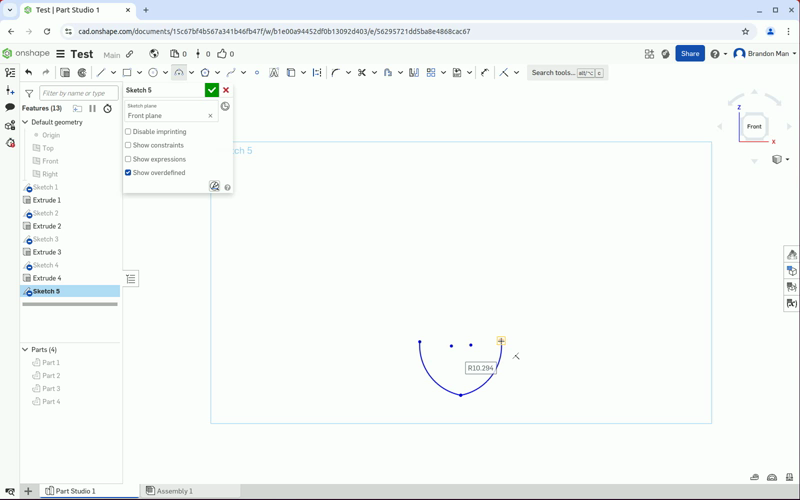
mouse_move(460, 344)
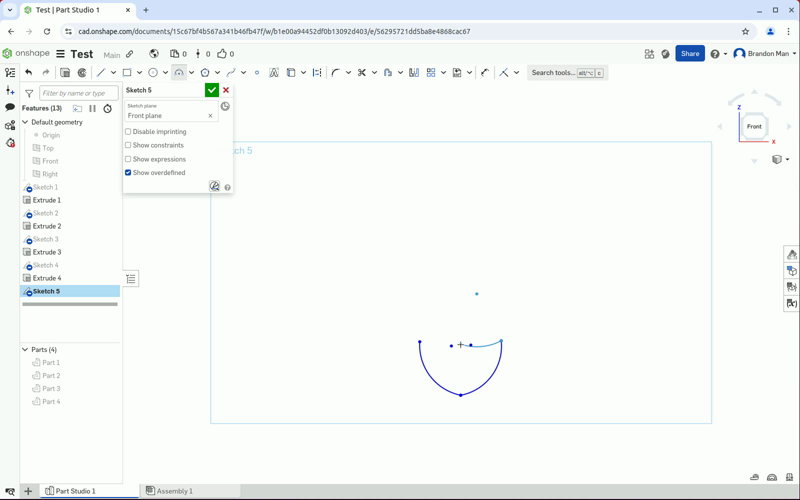
click(460, 344)
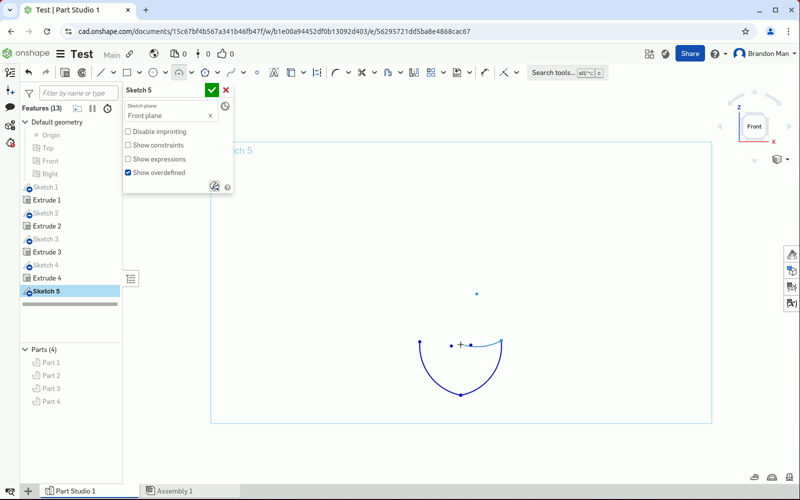
mouse_move(479, 324)
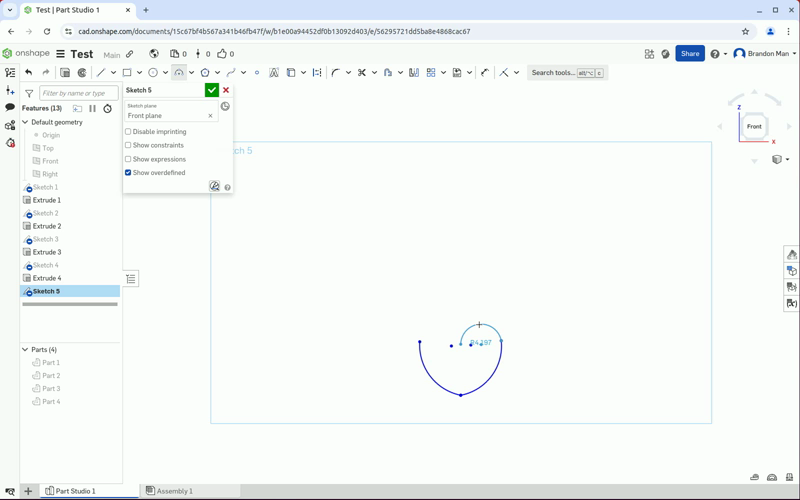
click(479, 324)
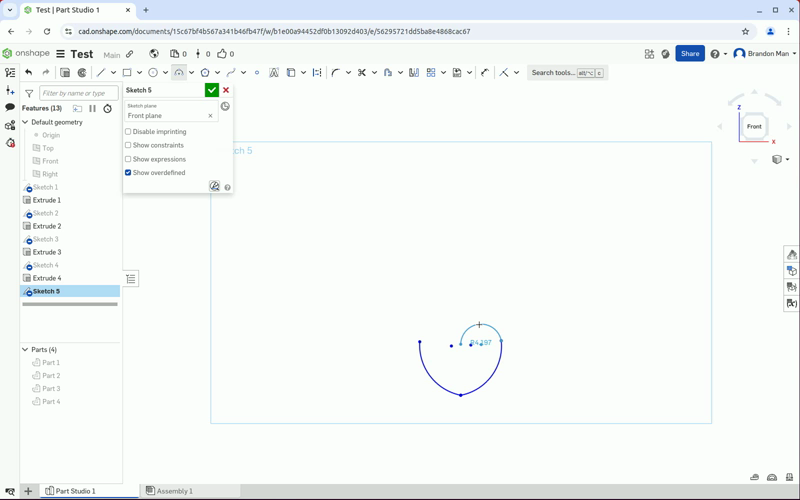
key_up(shift)
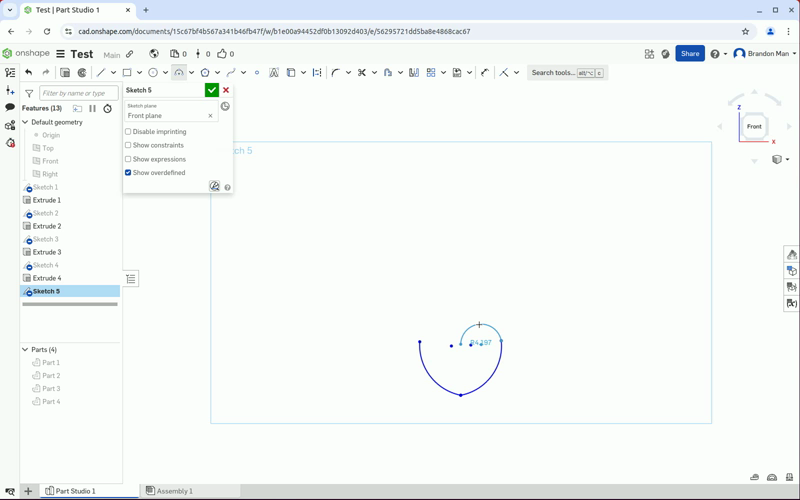
mouse_move(460, 344)
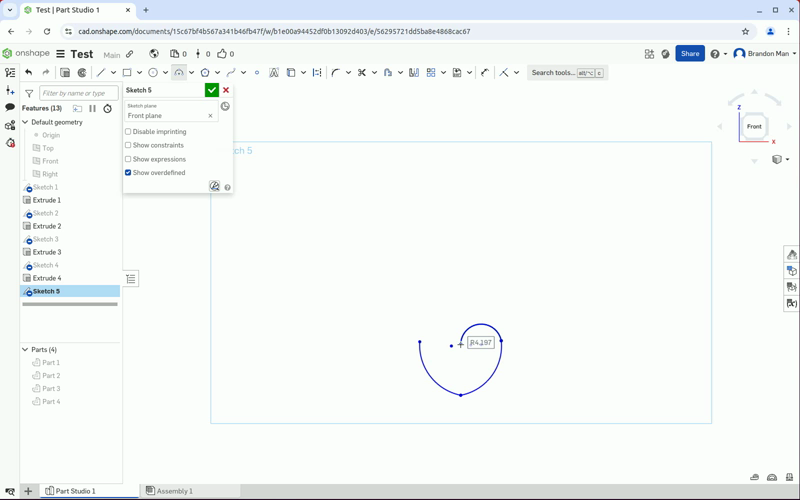
click(460, 344)
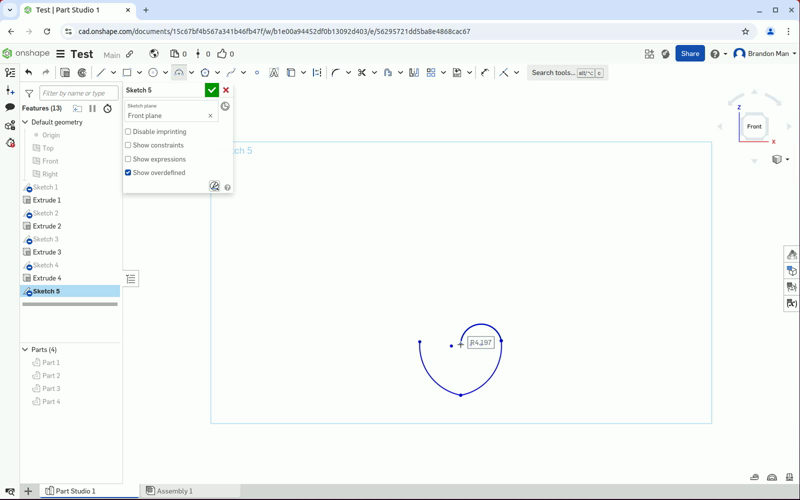
mouse_move(419, 341)
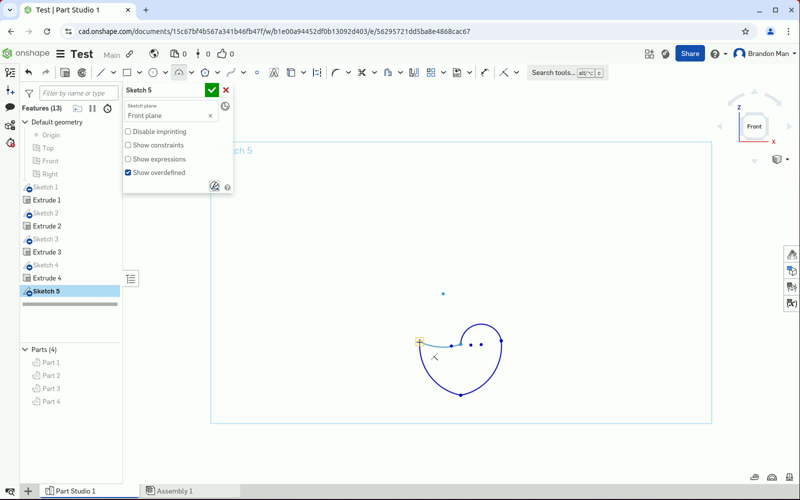
click(419, 341)
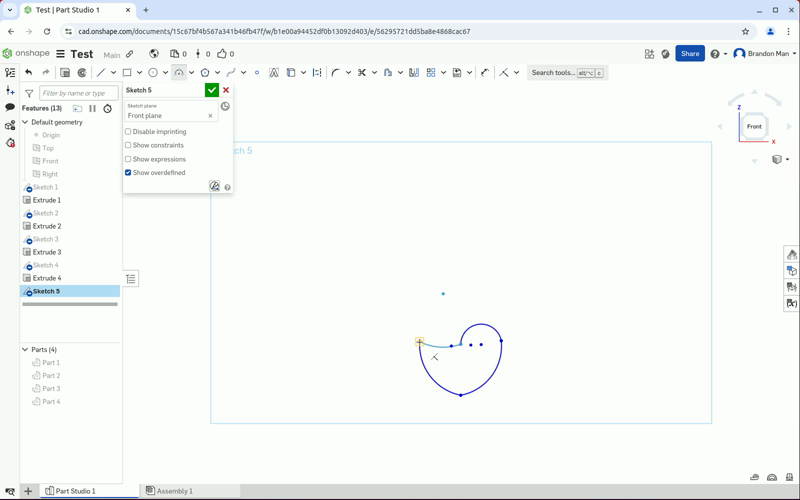
key_down(shift)
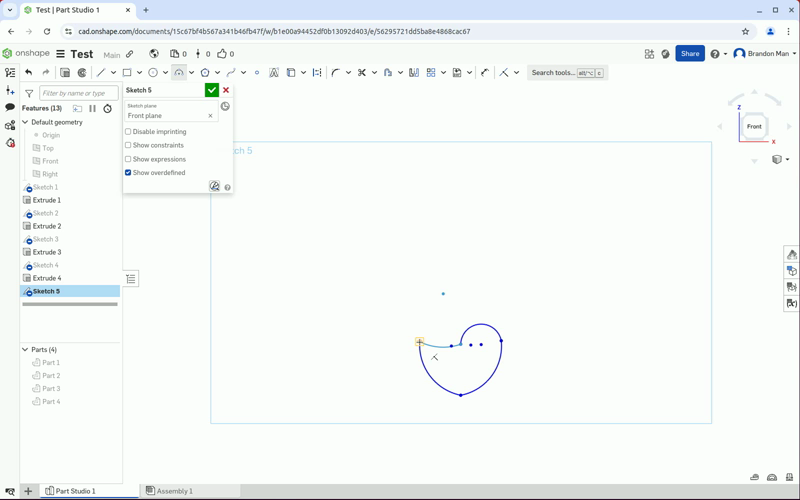
mouse_move(441, 324)
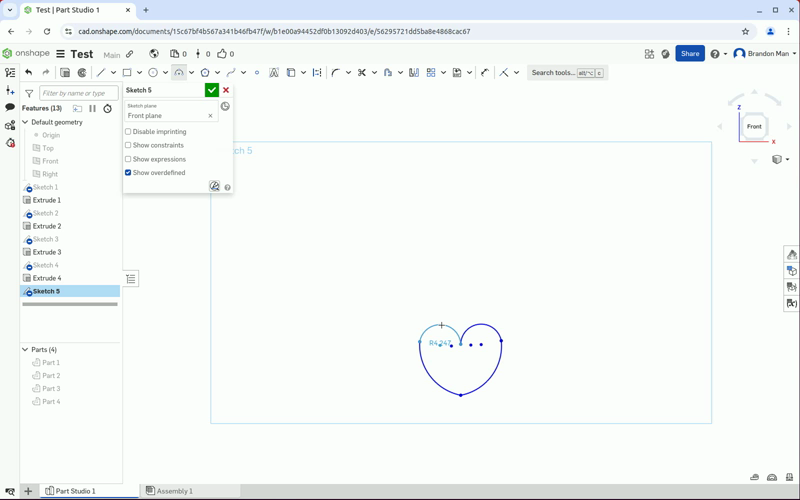
click(441, 324)
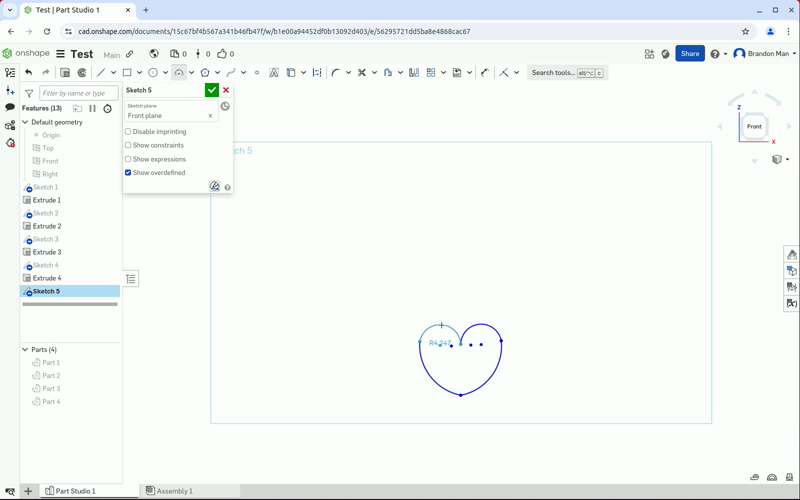
key_up(shift)
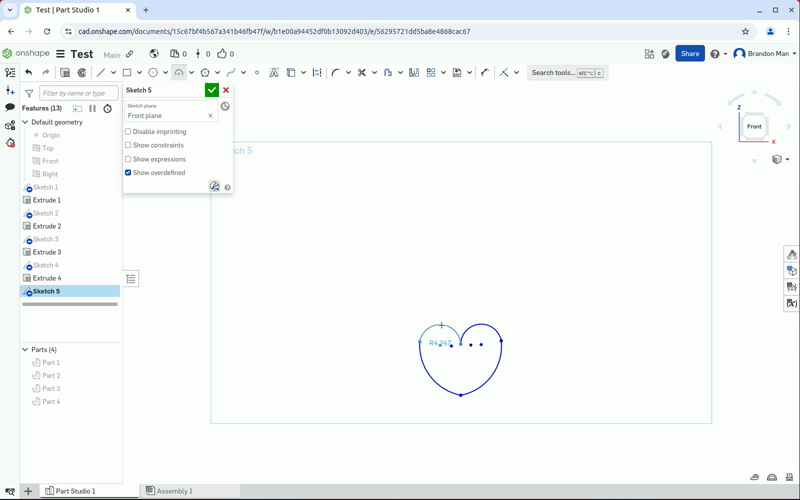
key(esc)
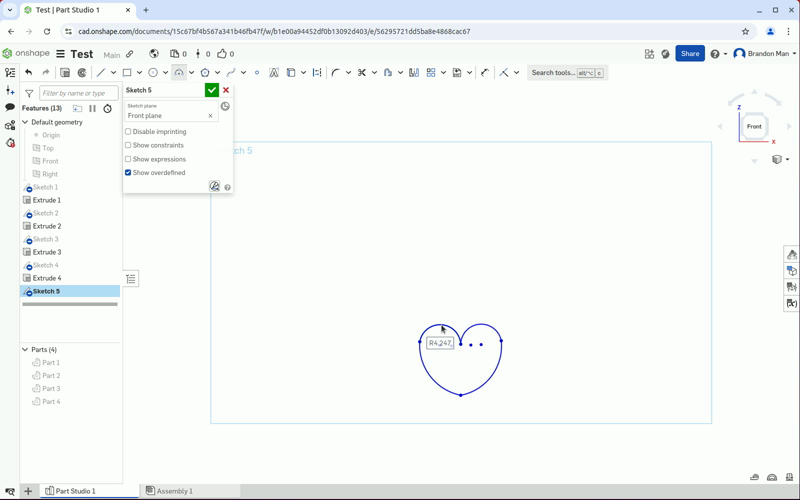
mouse_move(448, 368)
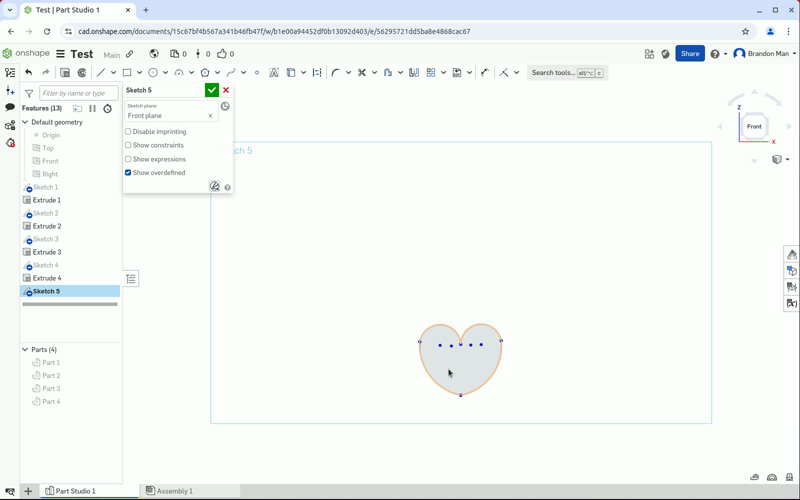
click(448, 368)
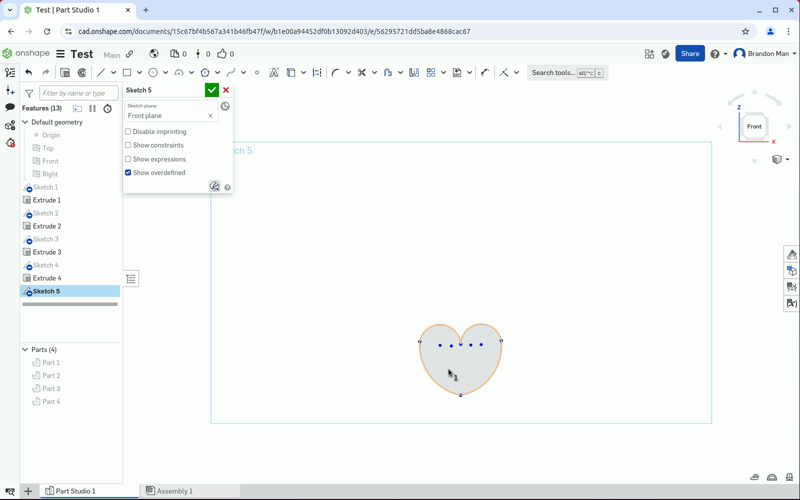
mouse_move(73, 352)
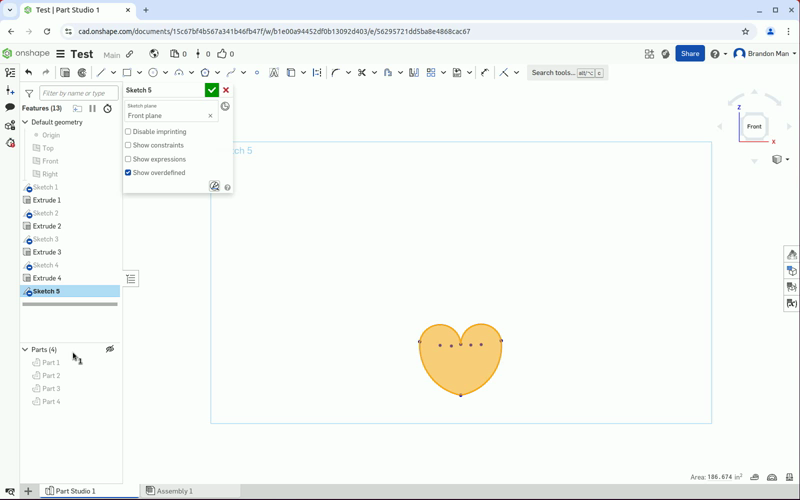
key(shift+y)
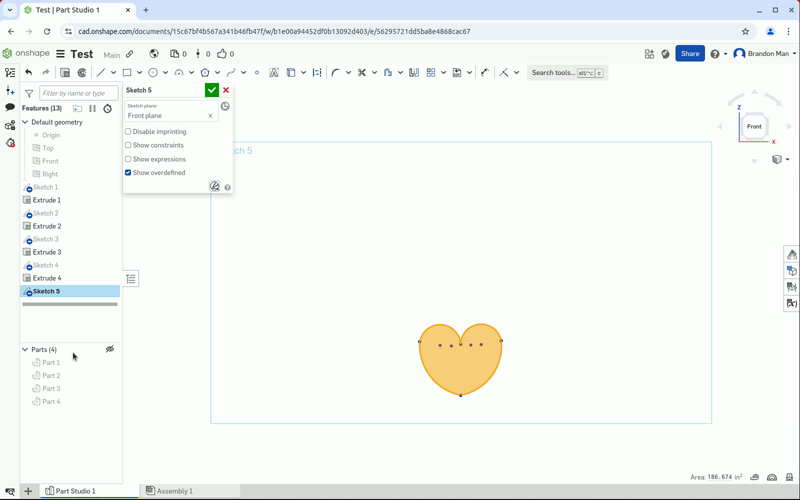
key(shift+e)
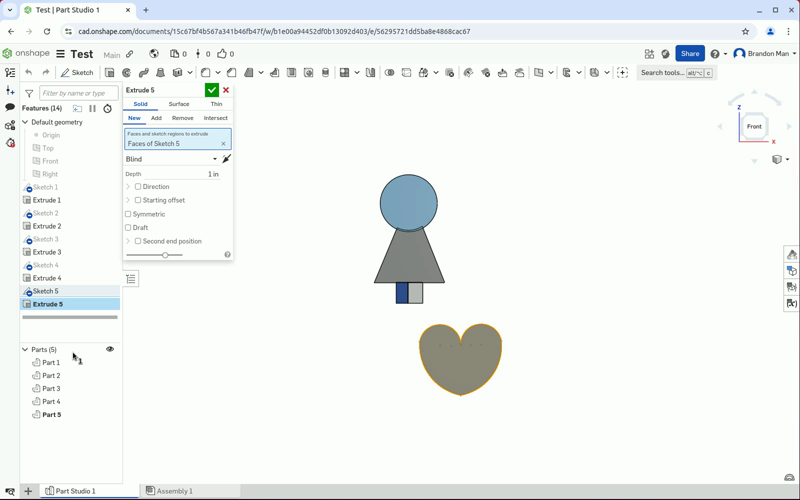
mouse_move(143, 106)
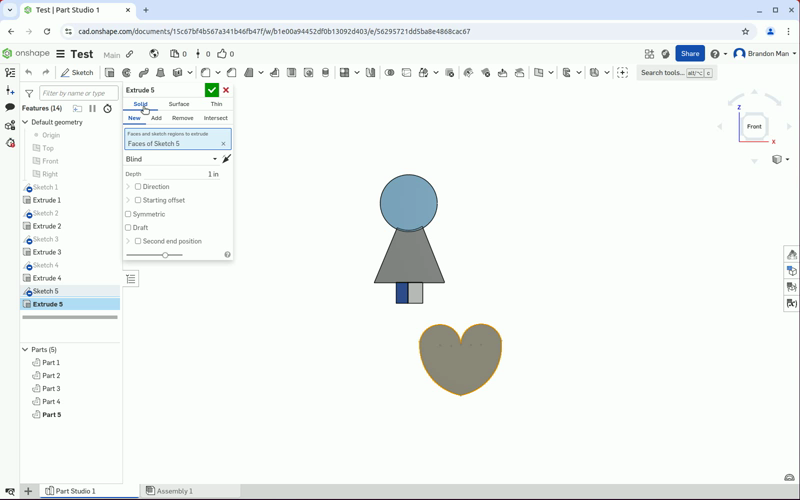
click(143, 106)
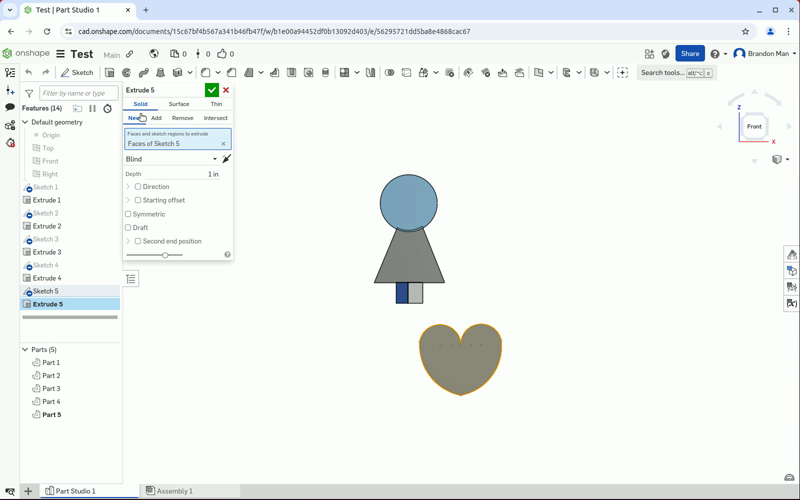
mouse_move(137, 120)
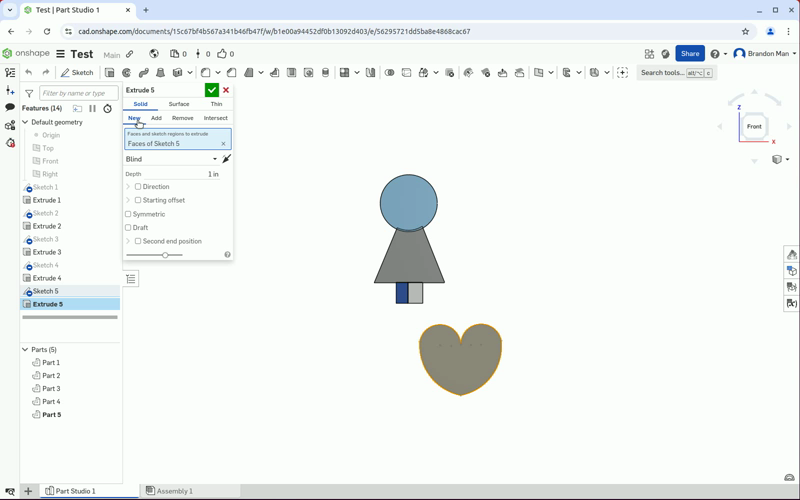
click(137, 120)
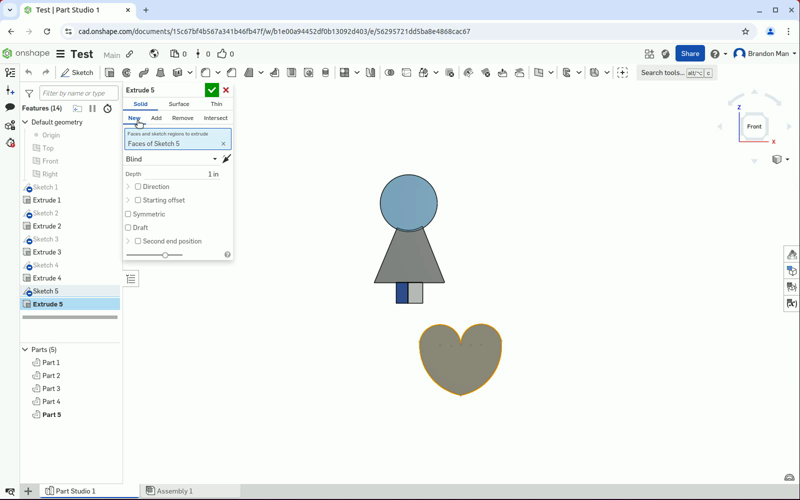
key(tab, 4)
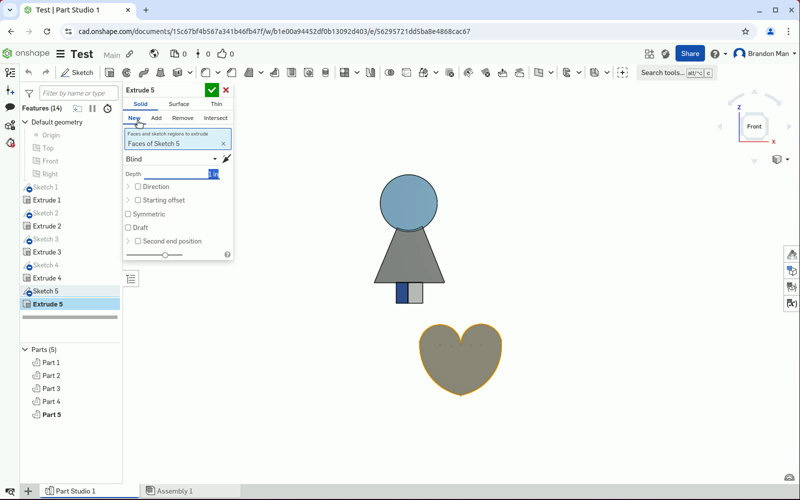
text(3.851)
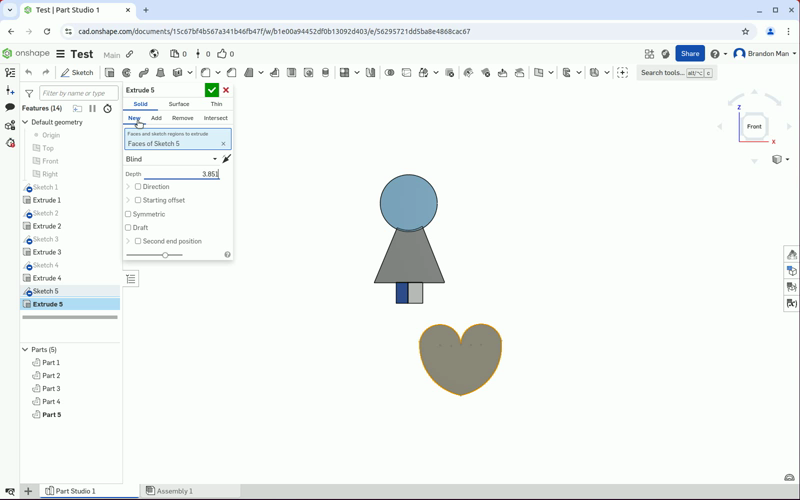
key(enter)
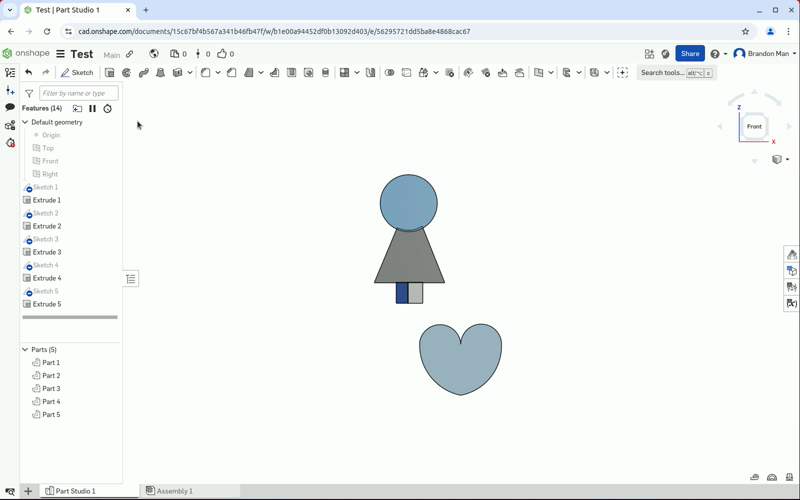
key(shift+h)
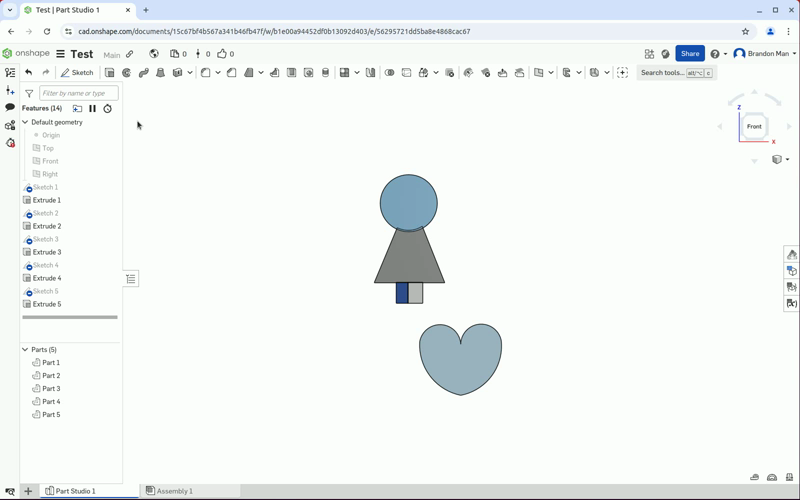
key(shift+h)
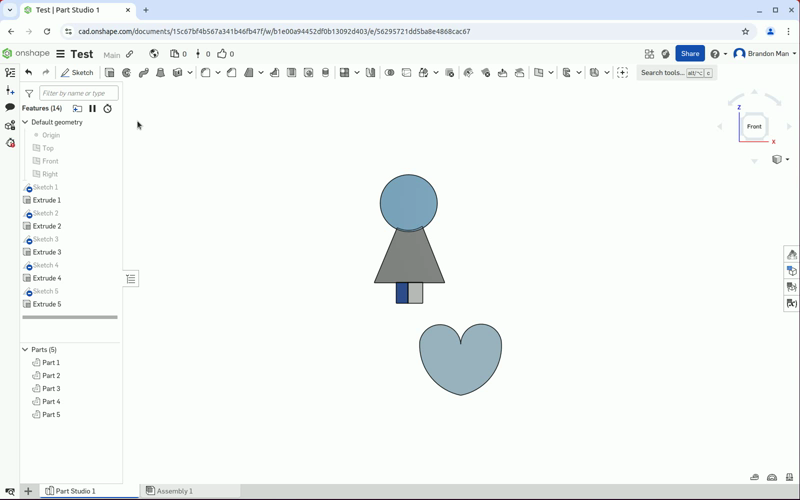
mouse_move(73, 189)
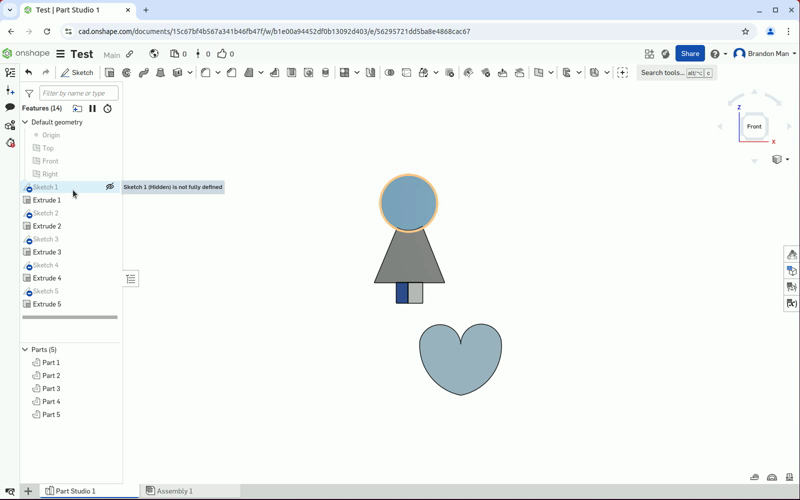
click(73, 189)
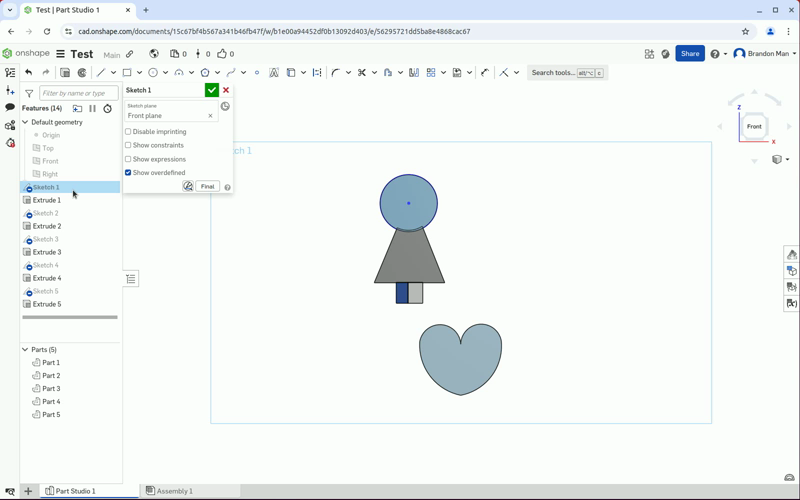
mouse_move(229, 92)
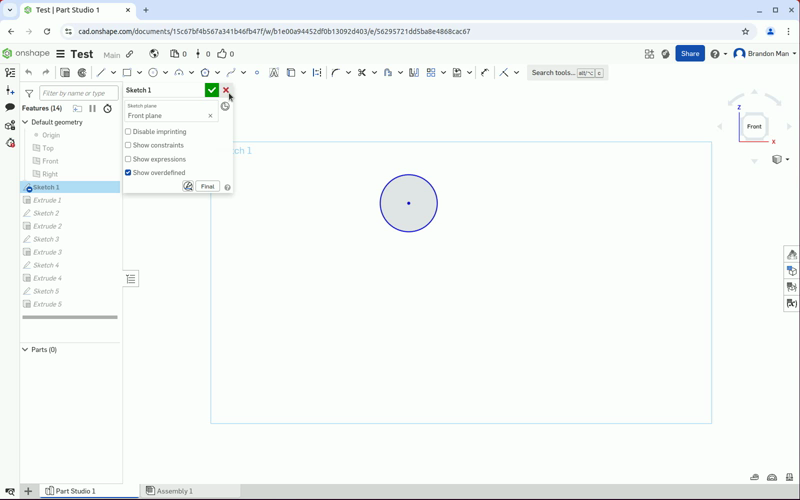
click(229, 92)
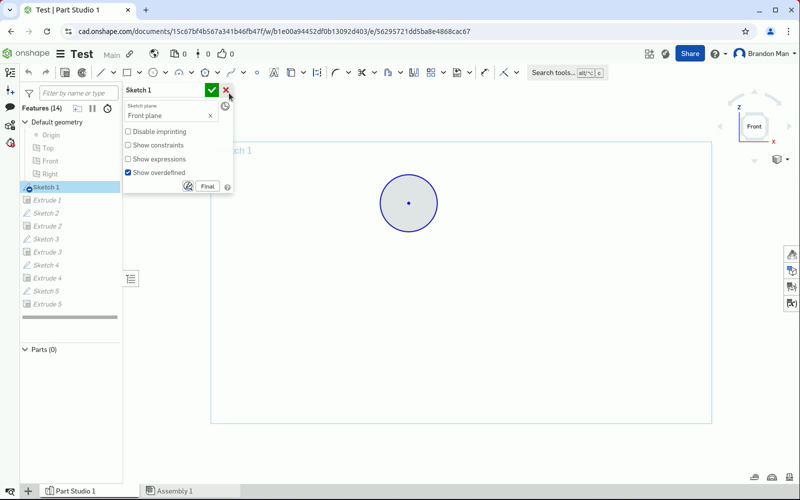
key(shift+s)
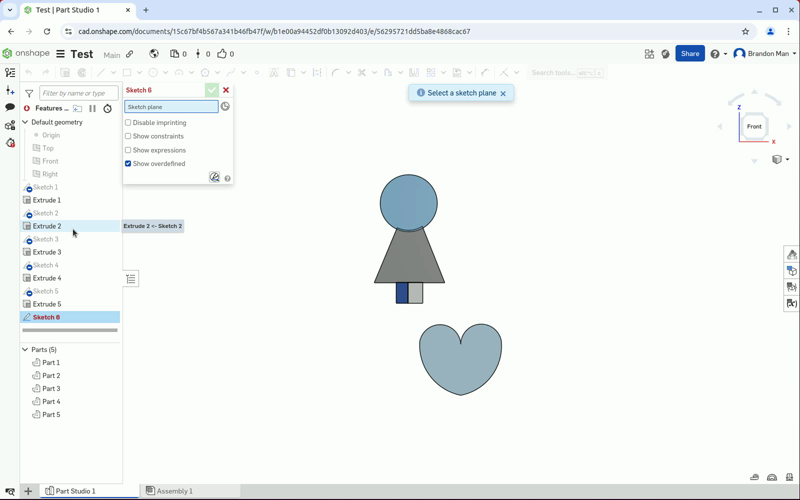
scroll(3)
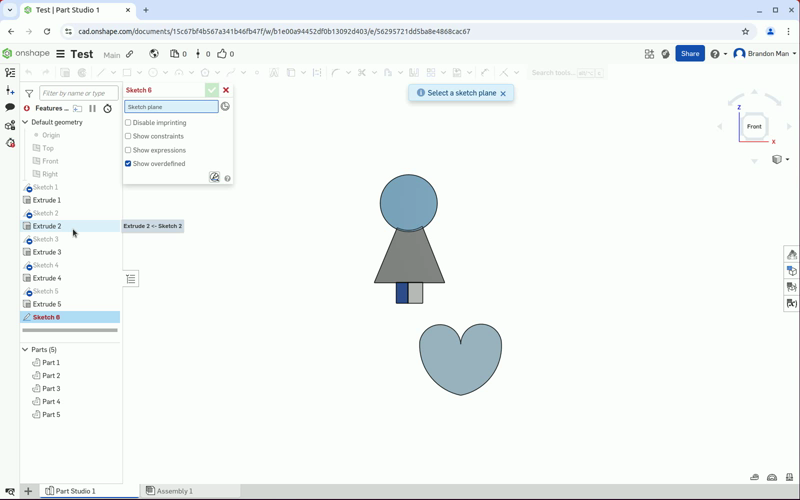
mouse_move(73, 163)
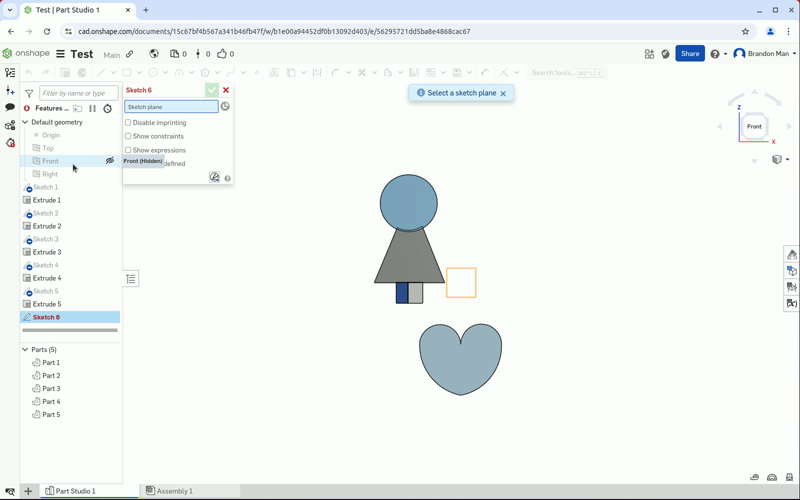
click(73, 163)
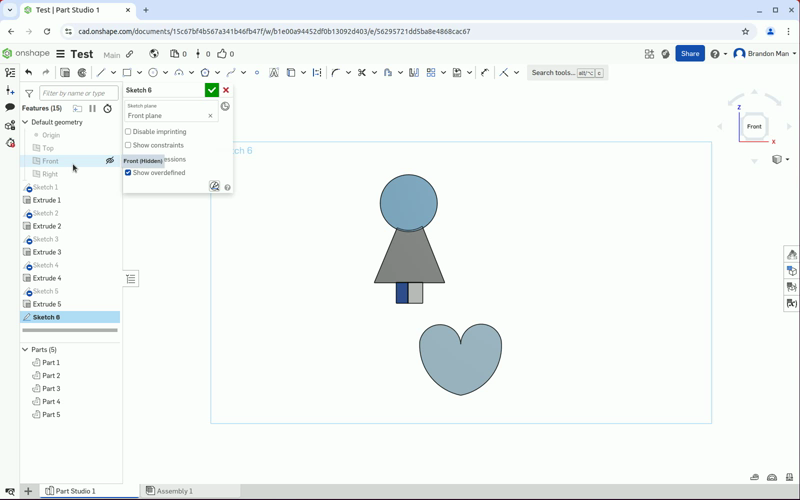
mouse_move(73, 352)
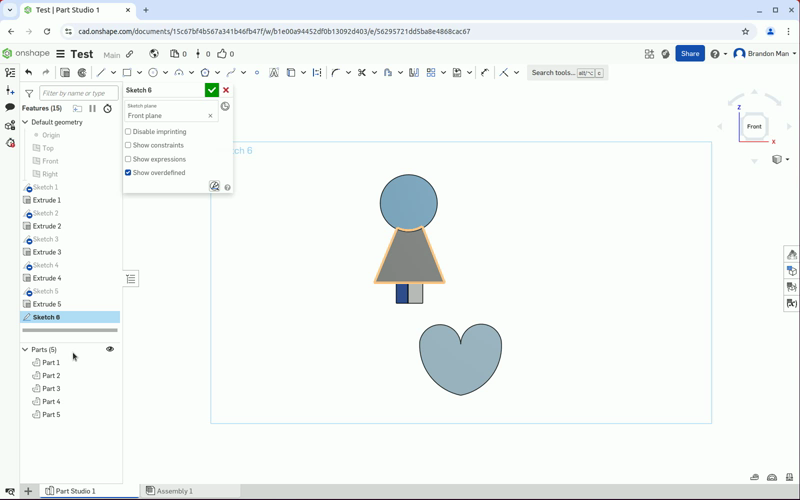
key(y)
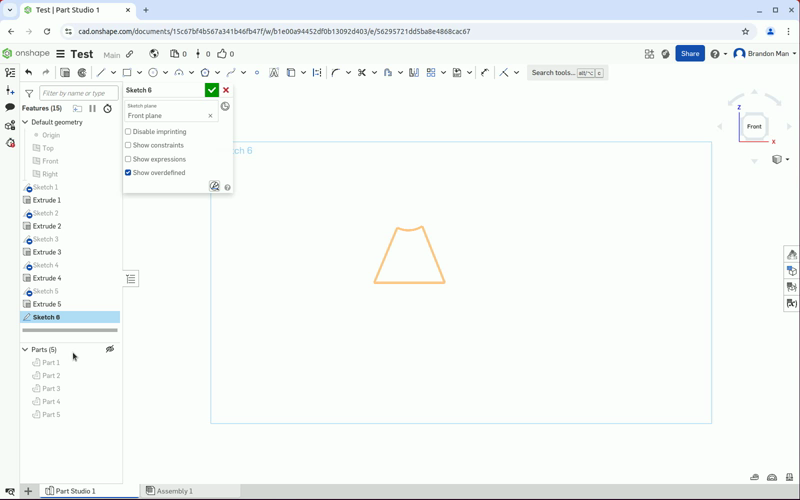
key(c)
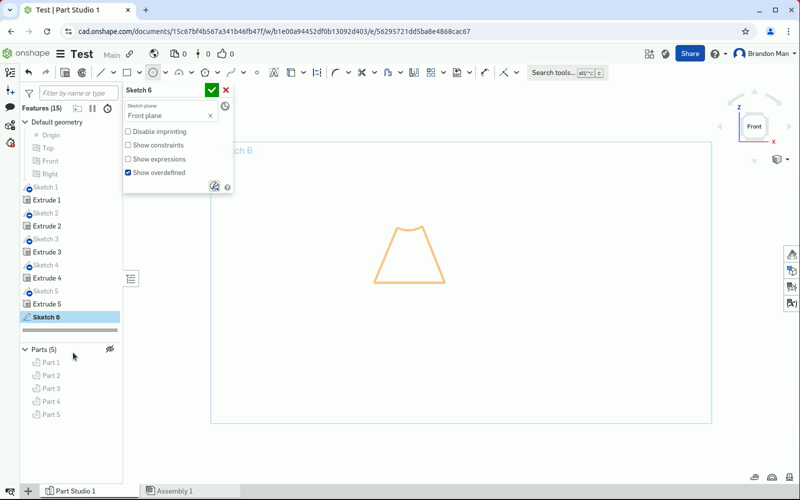
key_down(shift)
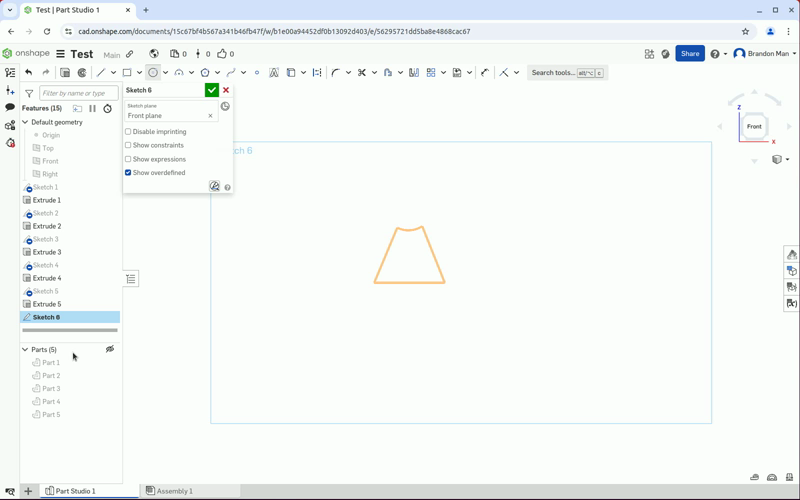
mouse_move(529, 200)
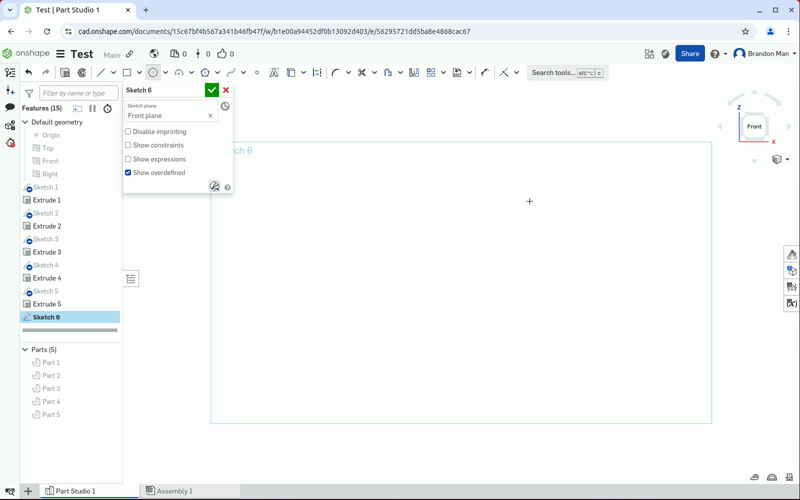
click(529, 200)
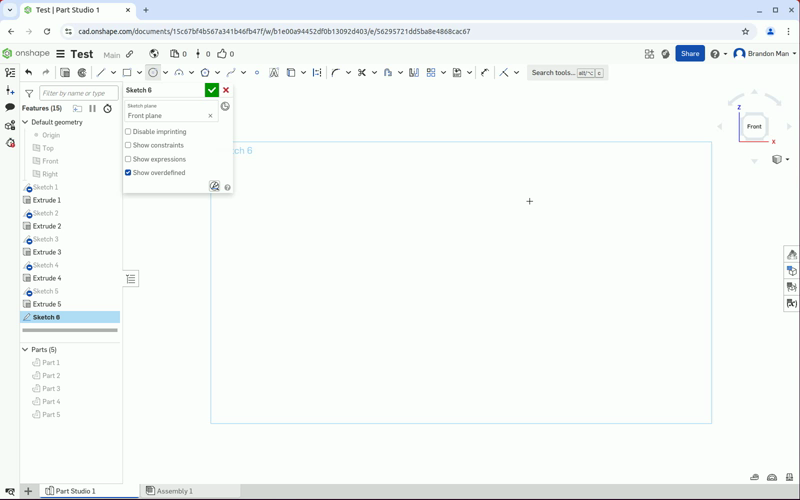
key_up(shift)
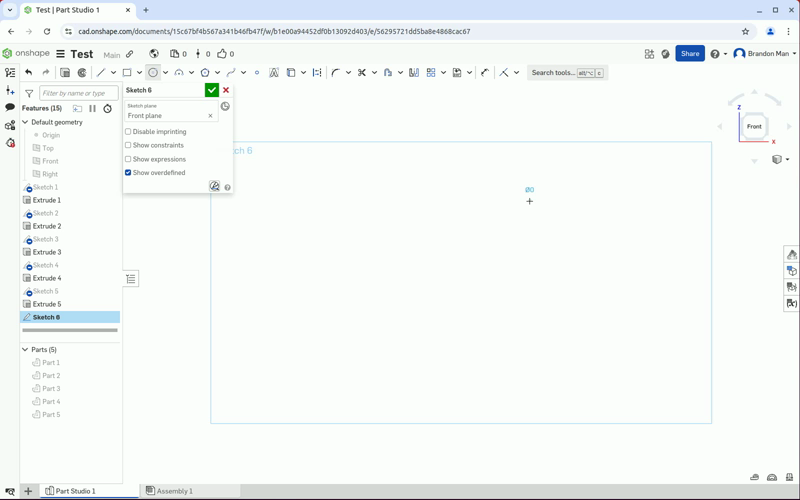
mouse_move(558, 200)
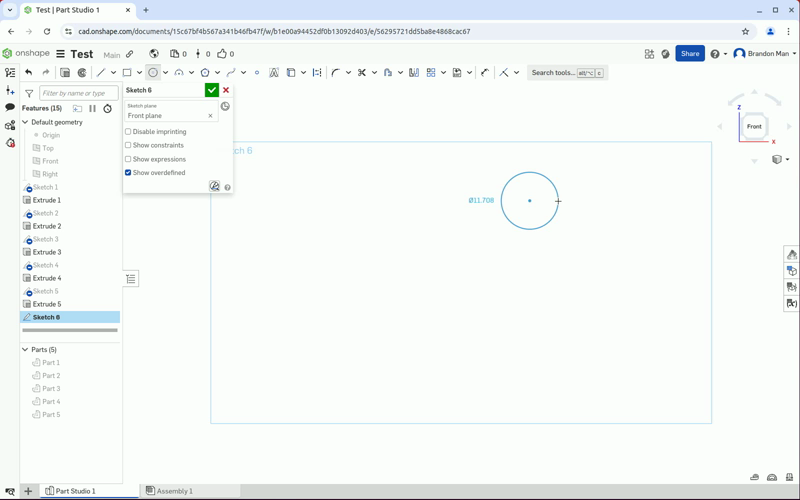
click(558, 200)
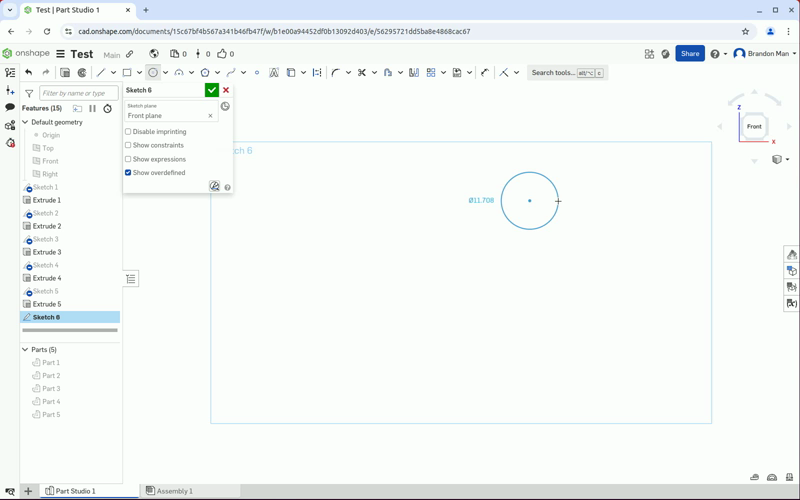
key(esc)
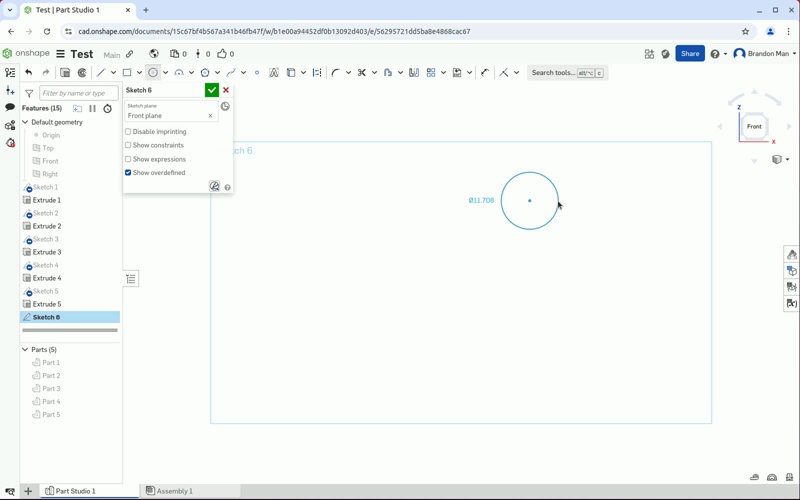
mouse_move(536, 213)
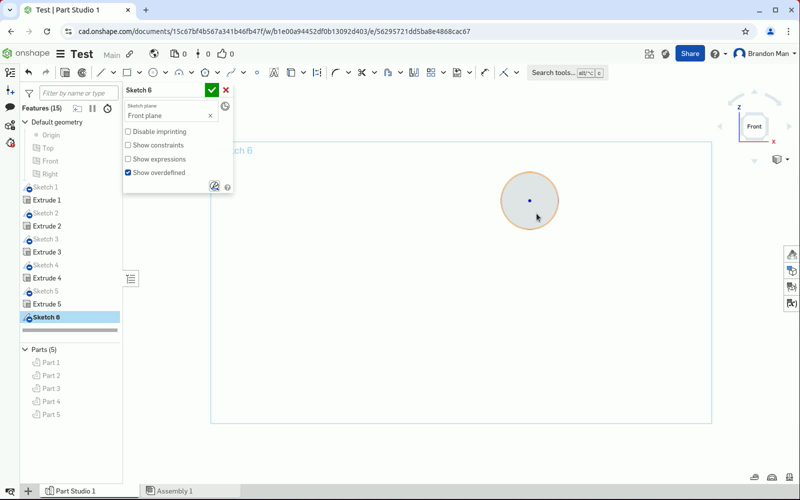
click(536, 213)
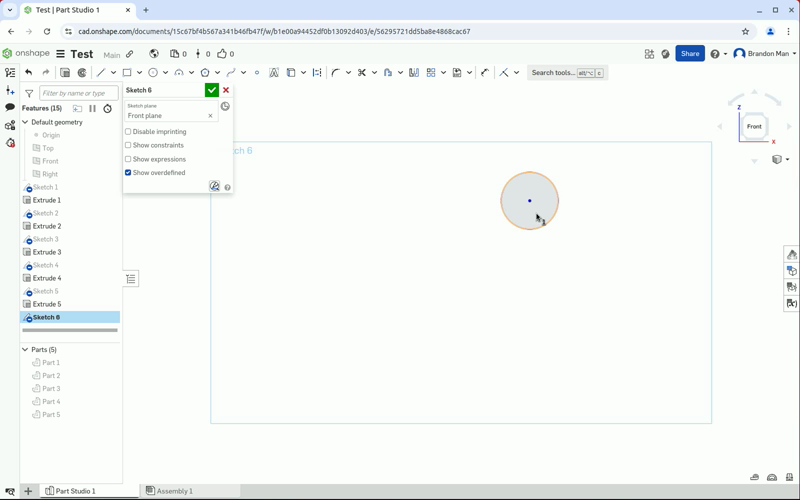
mouse_move(73, 352)
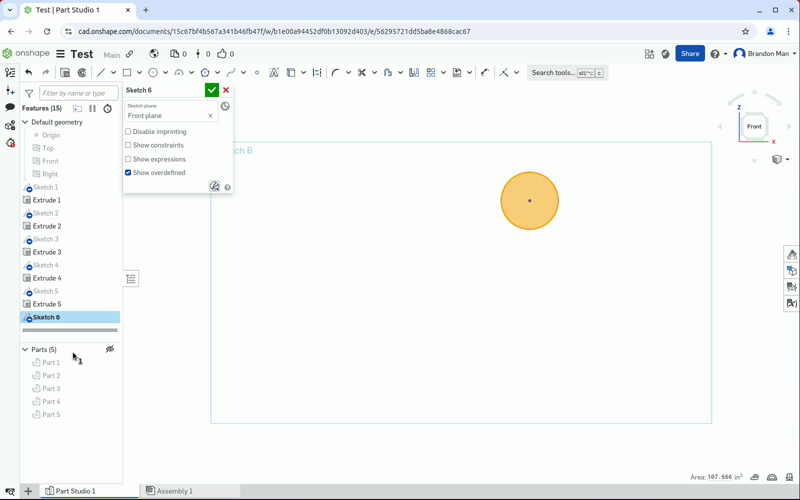
key(shift+y)
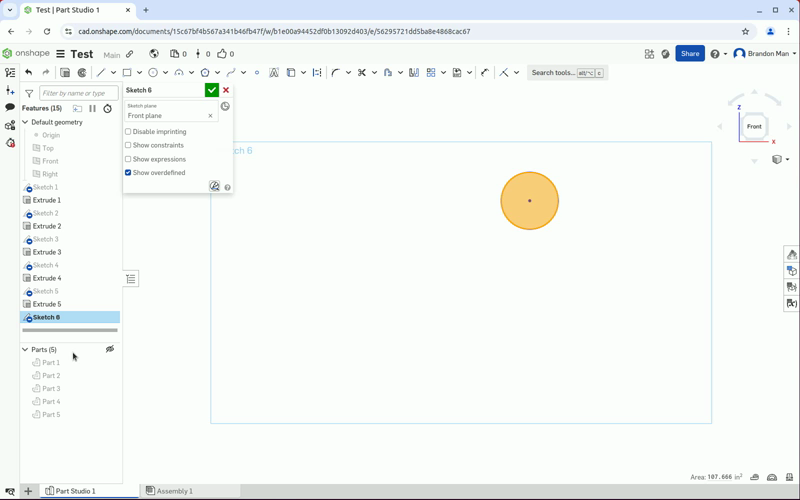
key(shift+e)
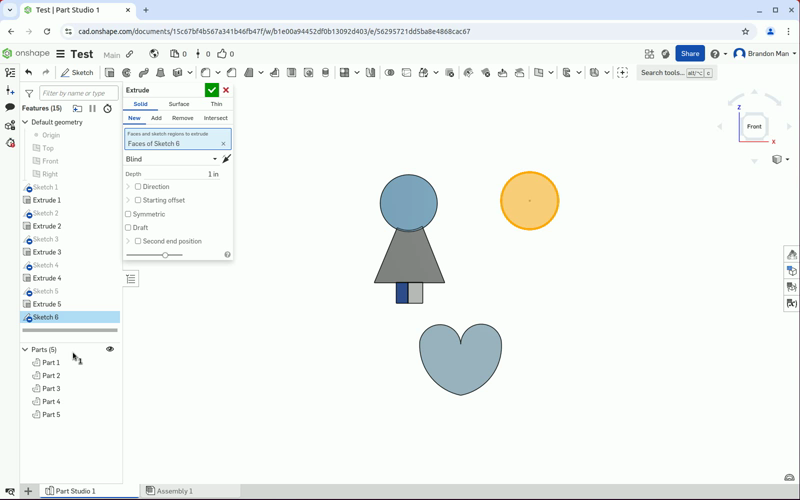
mouse_move(143, 106)
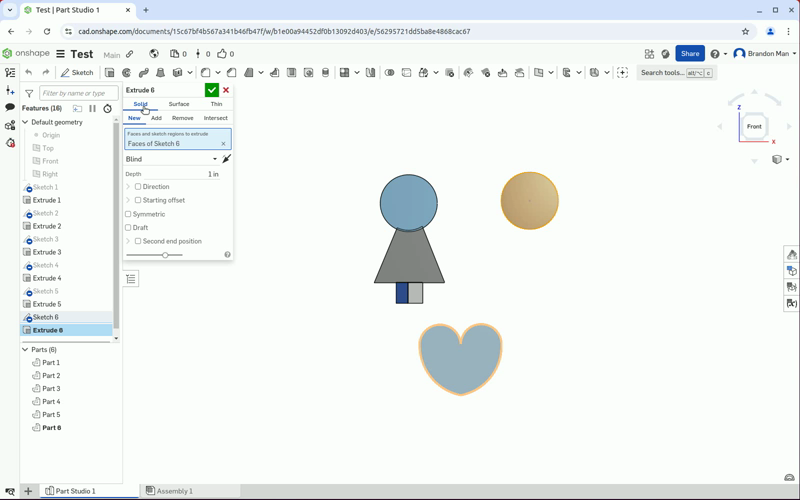
click(143, 106)
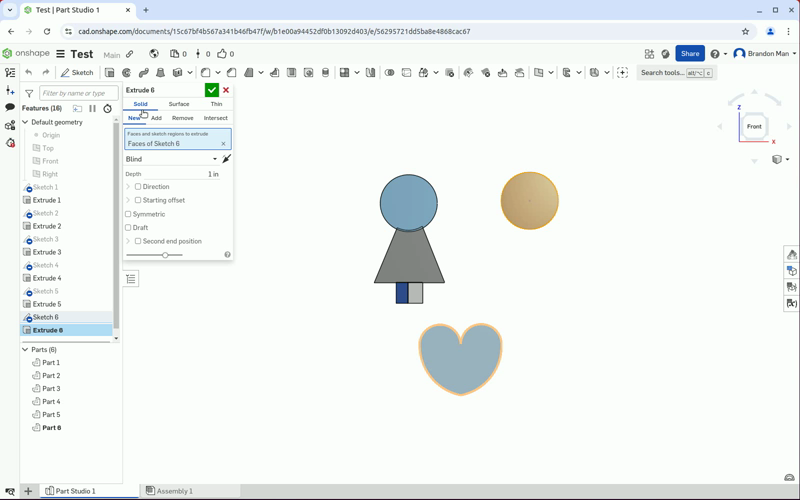
mouse_move(137, 120)
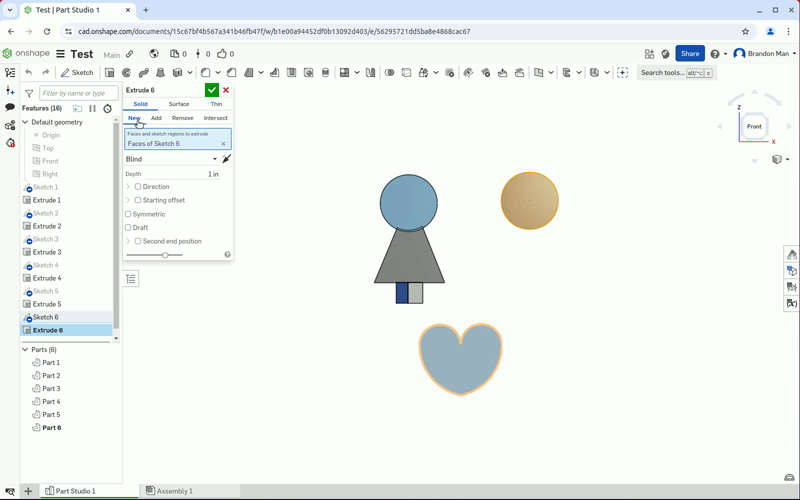
click(137, 120)
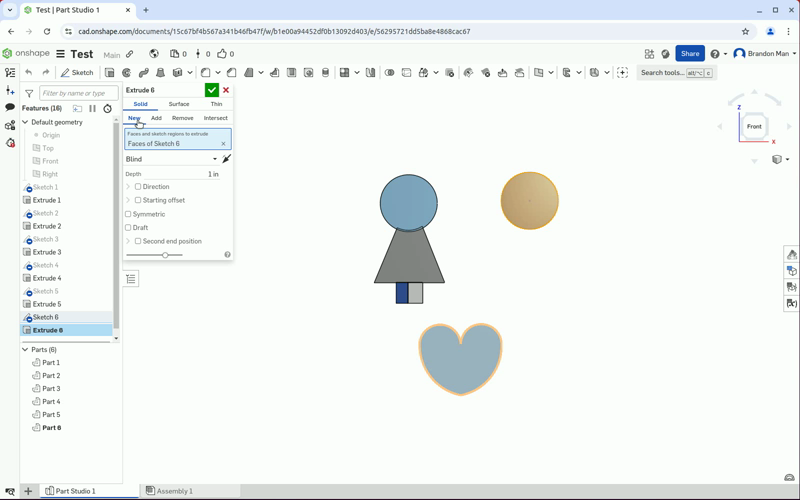
key(tab, 4)
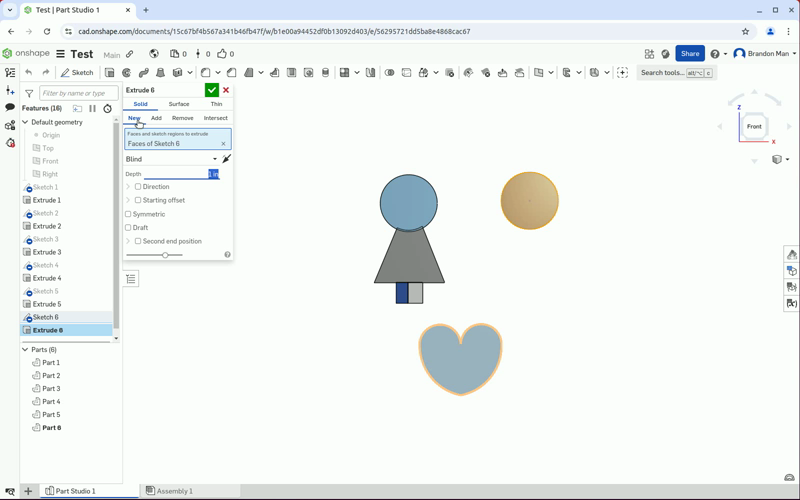
text(3.851)
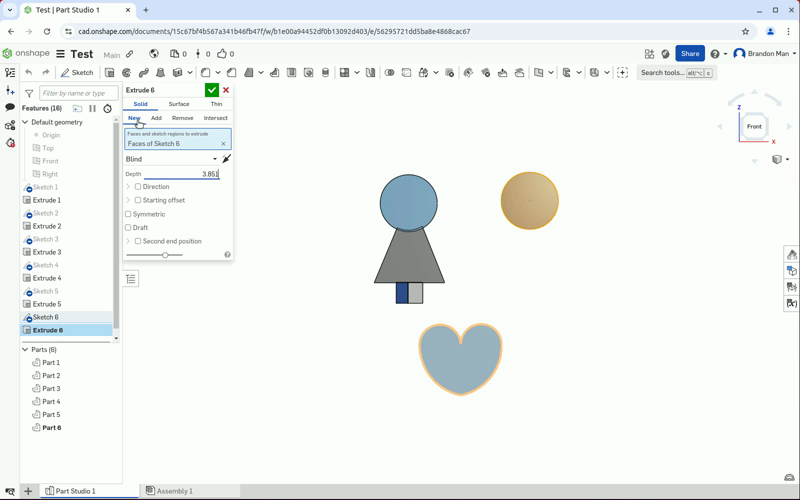
key(enter)
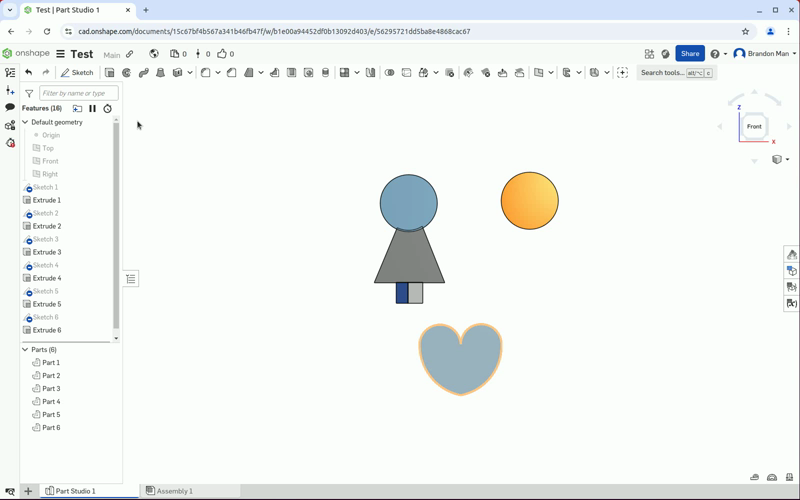
key(shift+h)
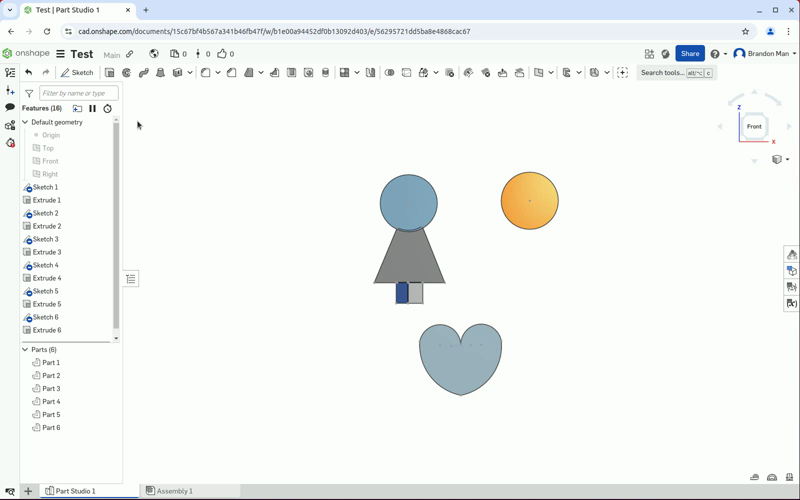
key(shift+h)
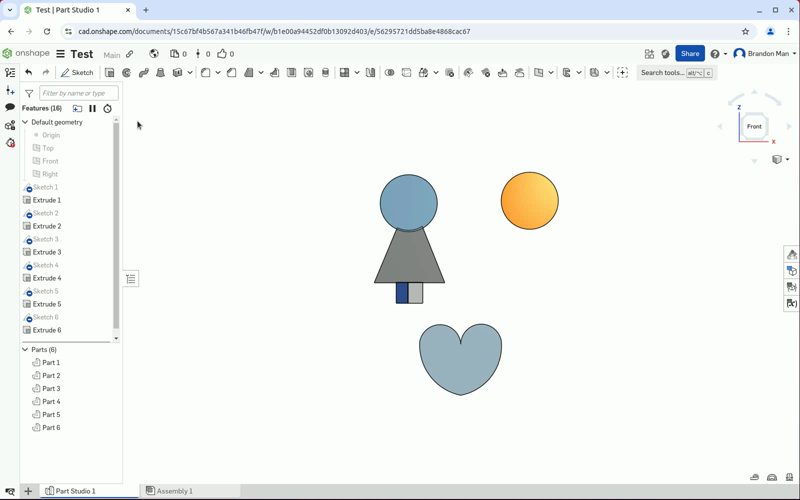
mouse_move(69, 189)
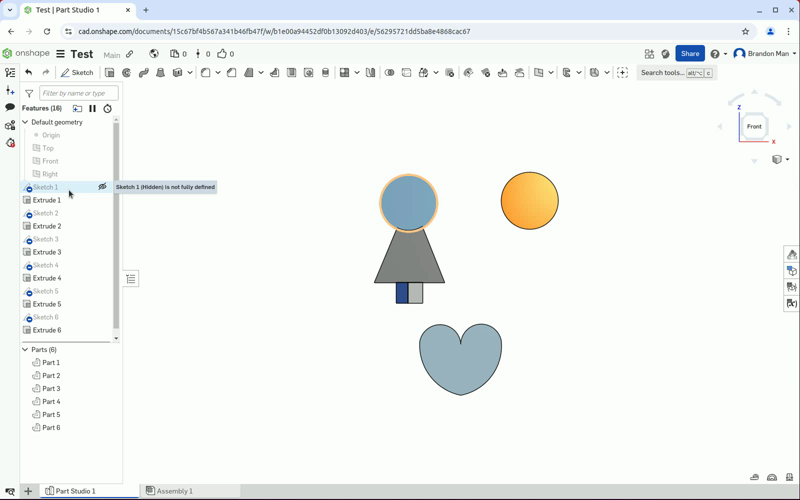
click(69, 189)
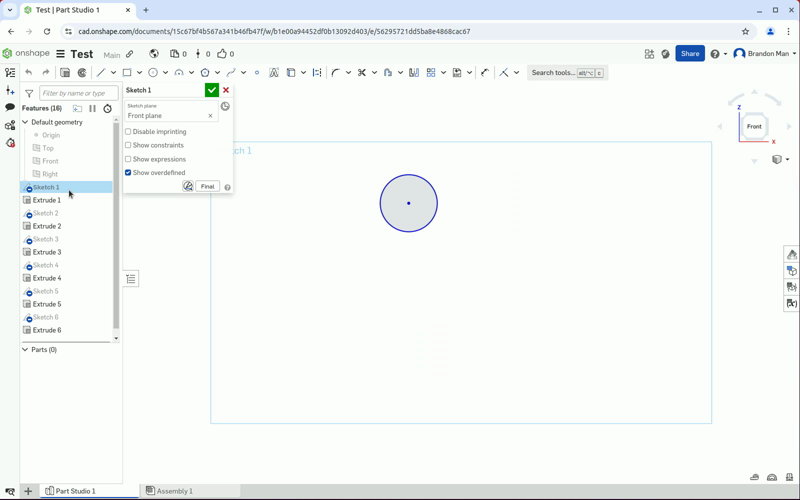
mouse_move(229, 92)
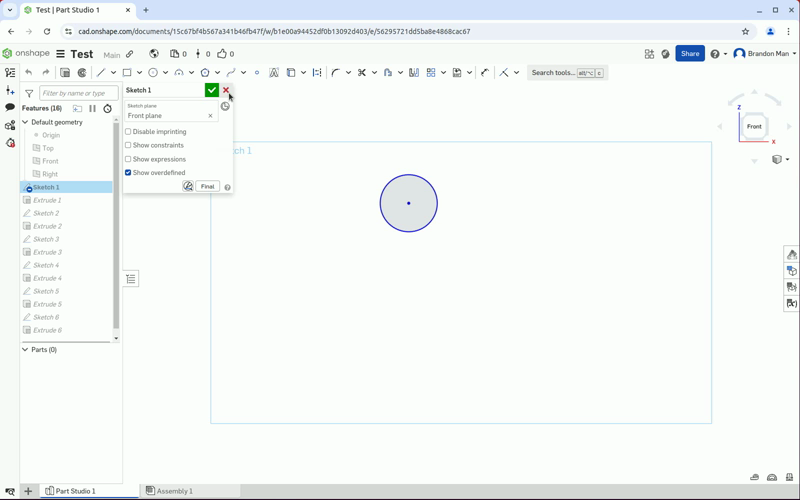
click(229, 92)
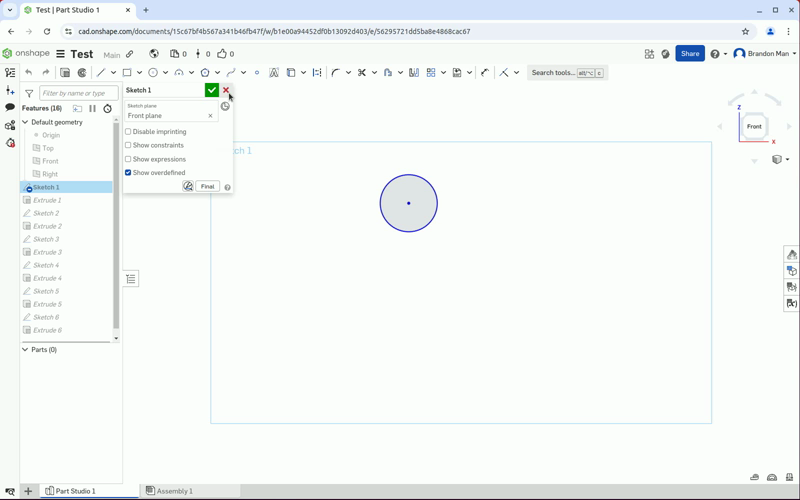
key(shift+s)
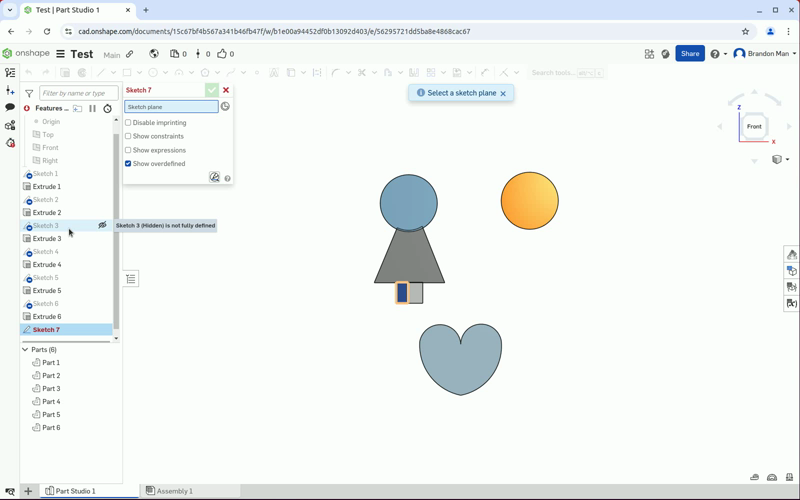
scroll(3)
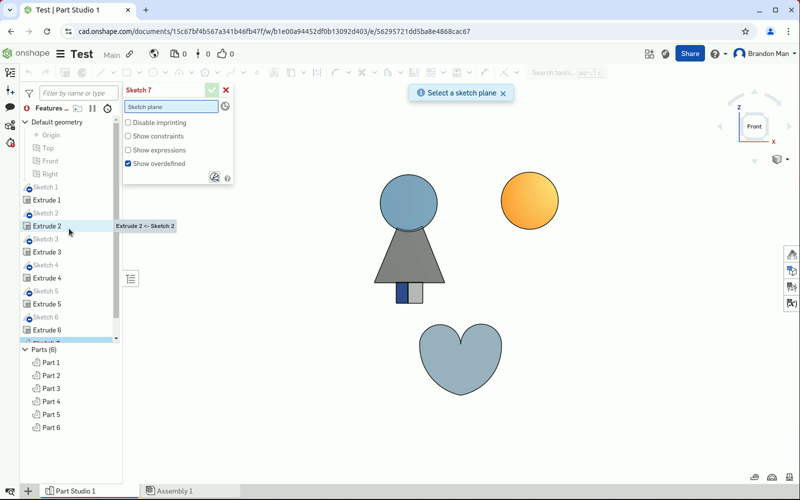
mouse_move(69, 163)
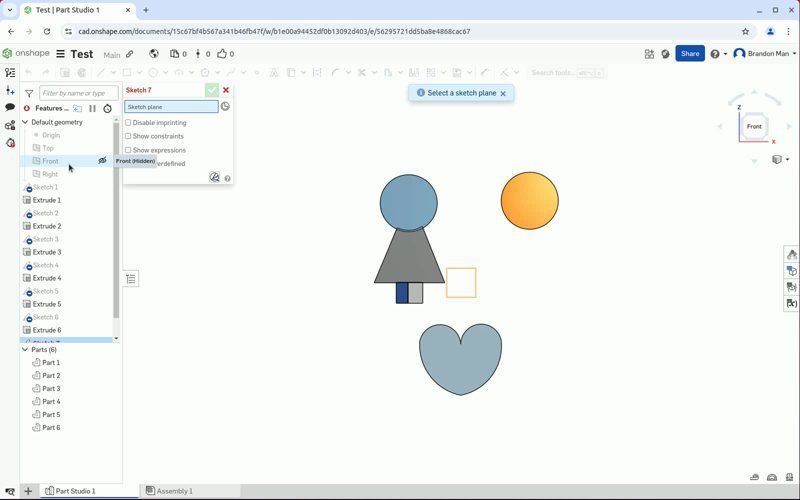
click(69, 163)
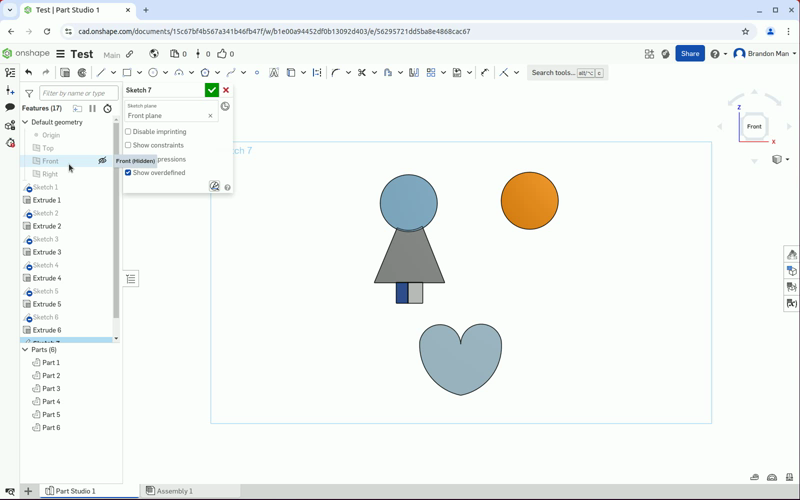
mouse_move(73, 352)
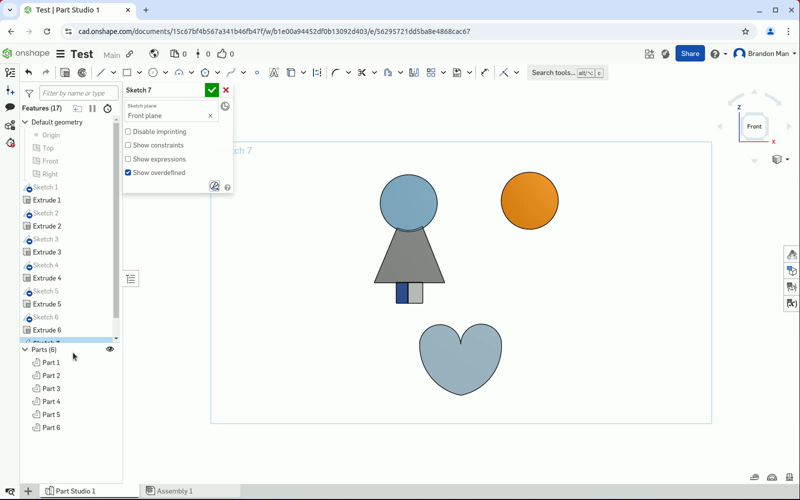
key(y)
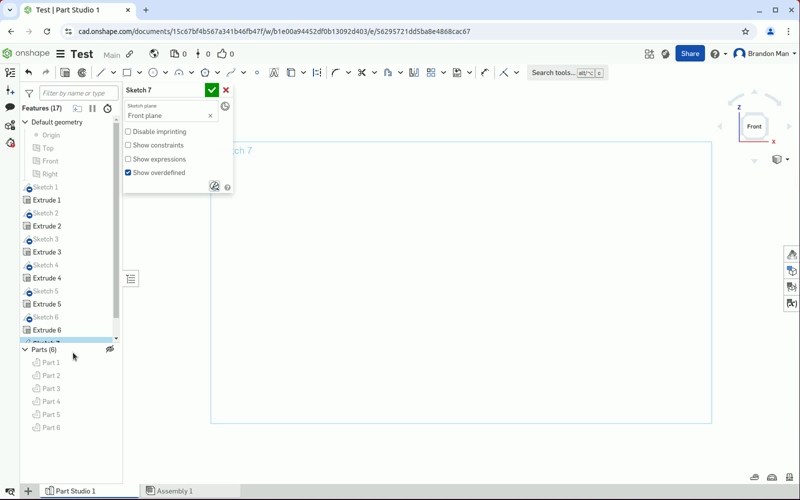
key(l)
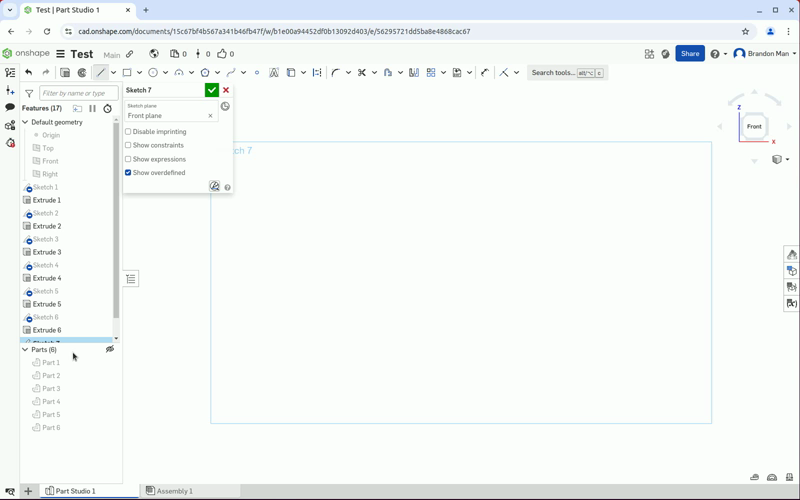
key_down(shift)
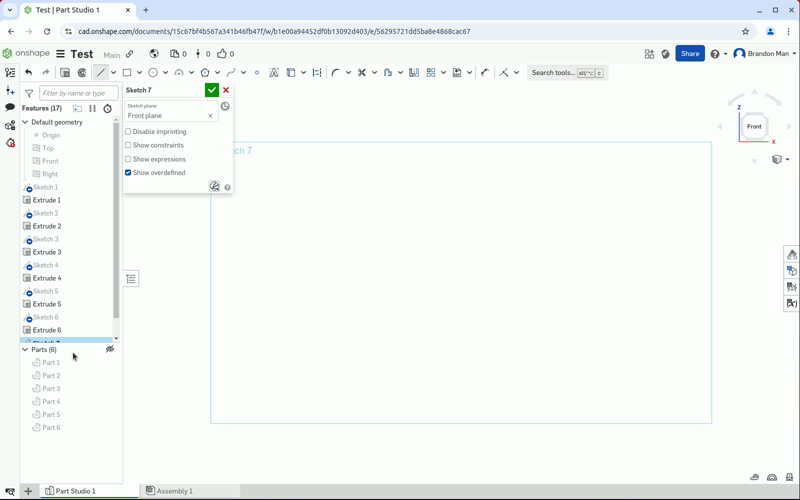
mouse_move(514, 282)
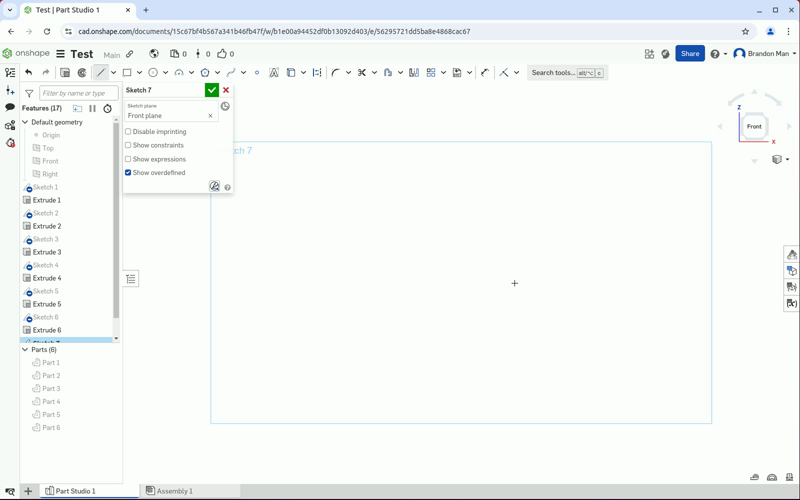
click(514, 282)
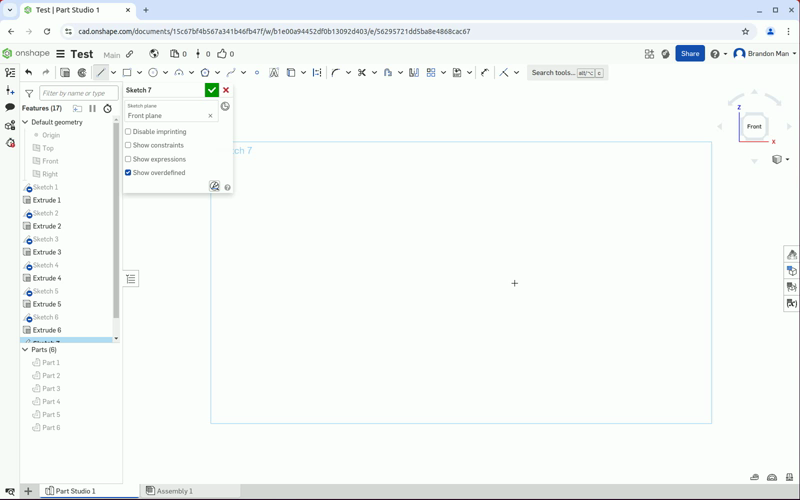
key_up(shift)
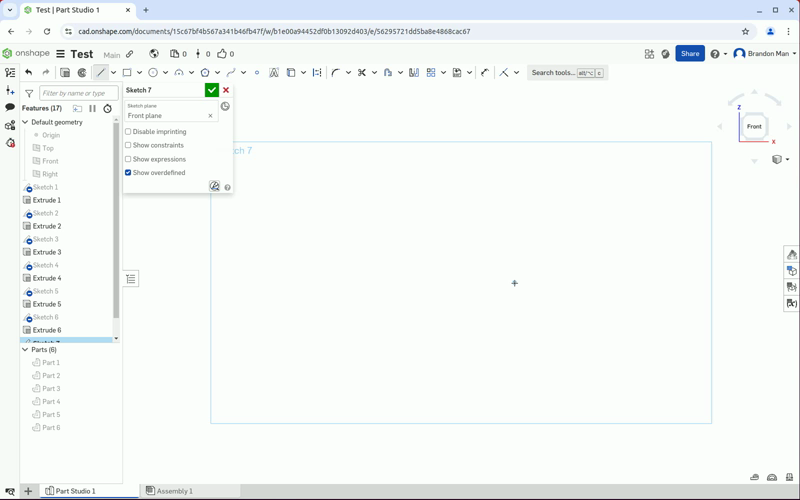
key_down(shift)
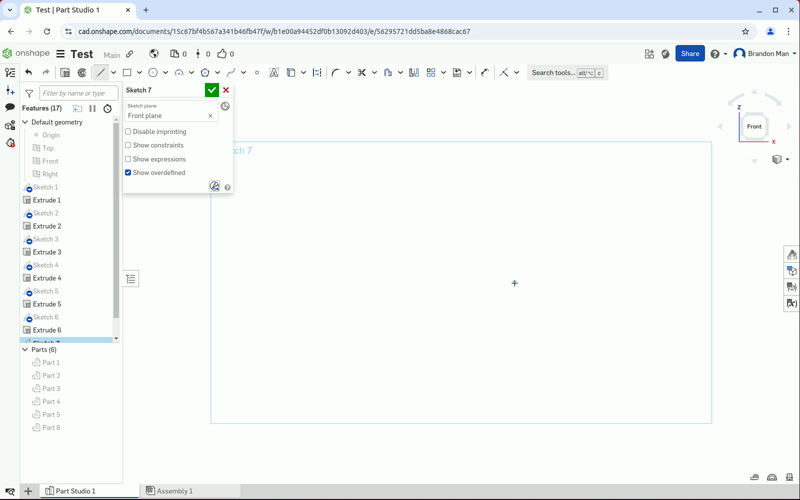
mouse_move(544, 282)
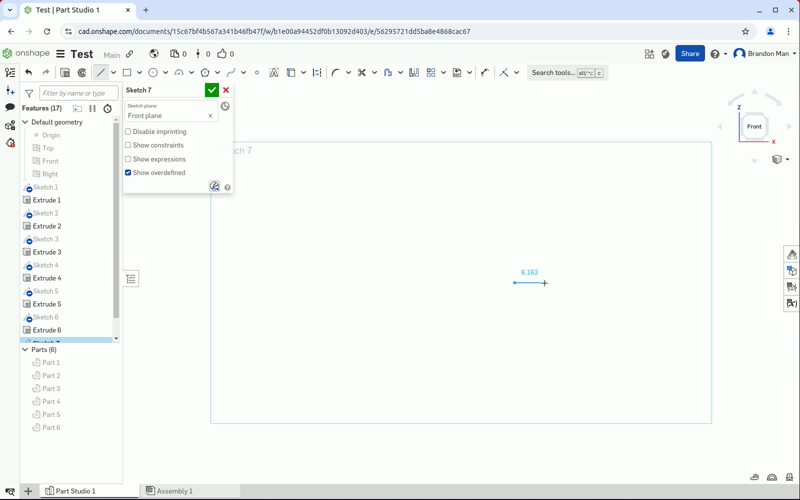
mouse_move(522, 282)
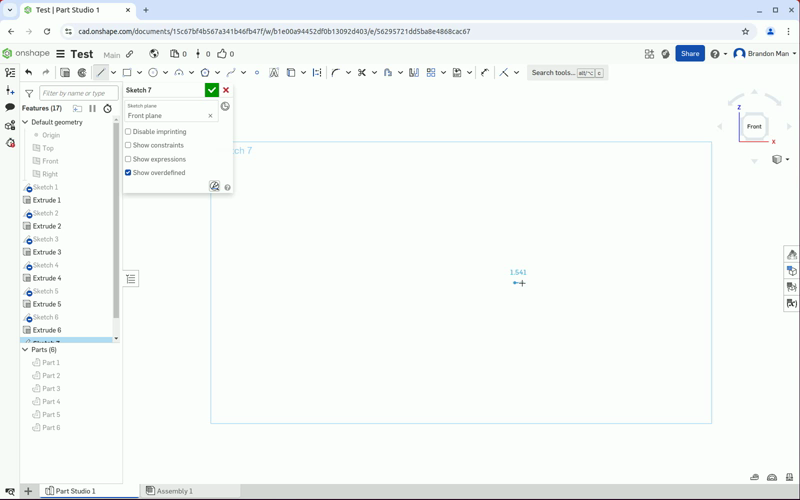
click(522, 282)
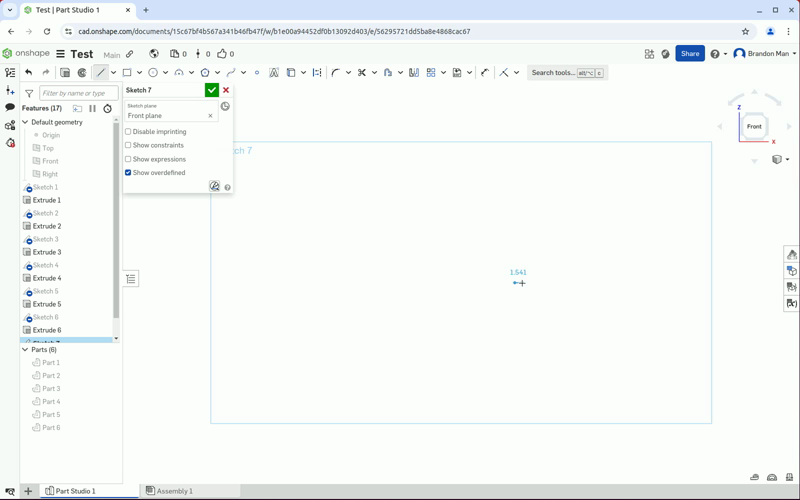
key_up(shift)
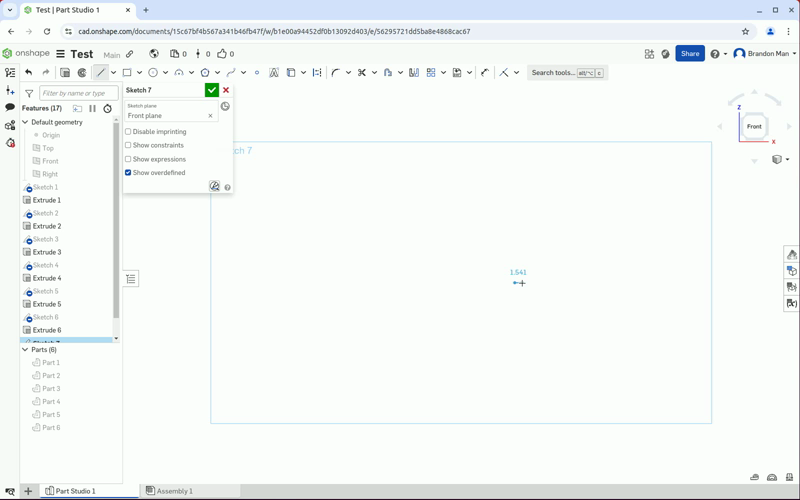
key_down(shift)
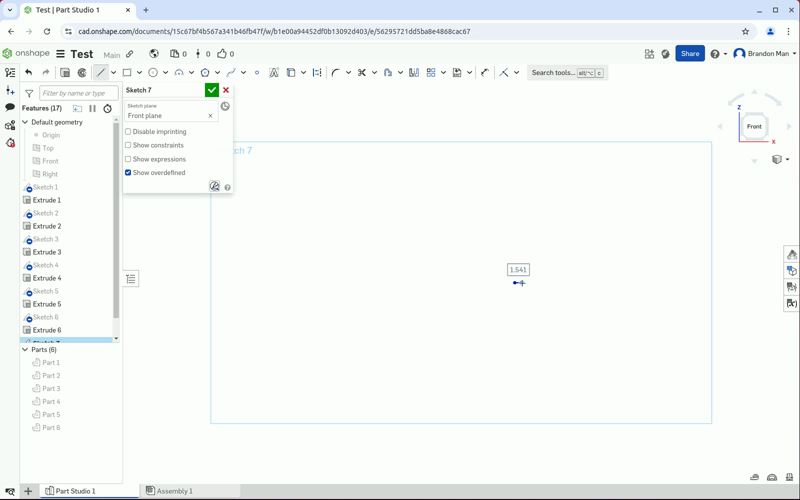
mouse_move(552, 282)
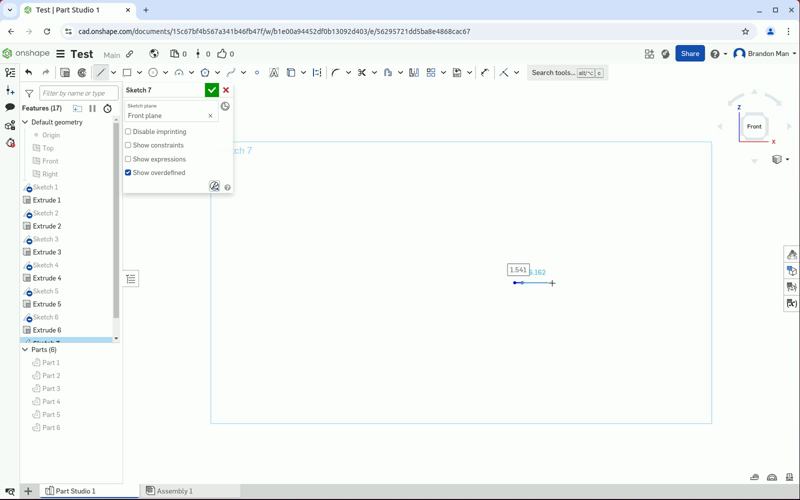
mouse_move(531, 282)
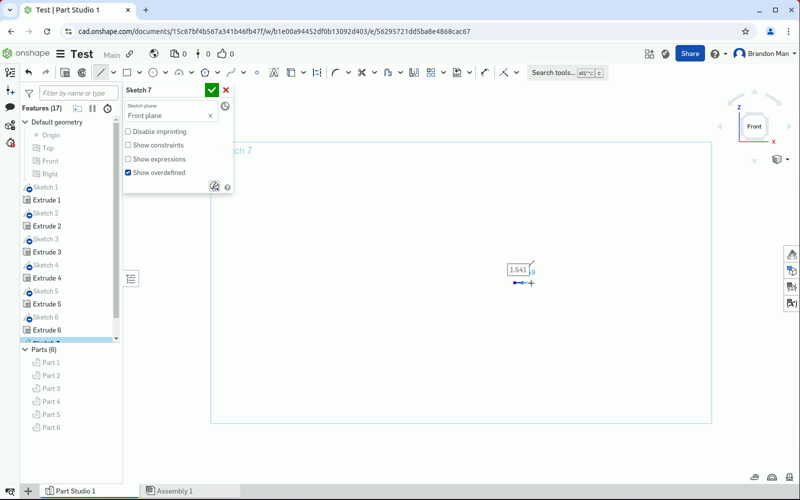
click(531, 282)
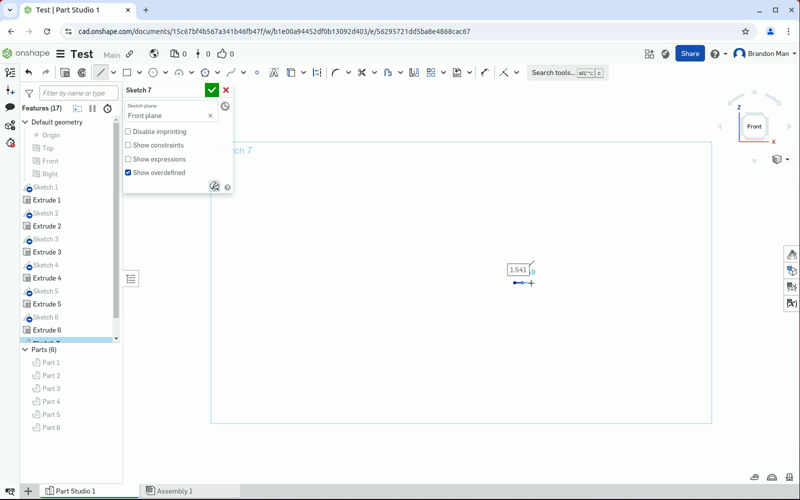
key_up(shift)
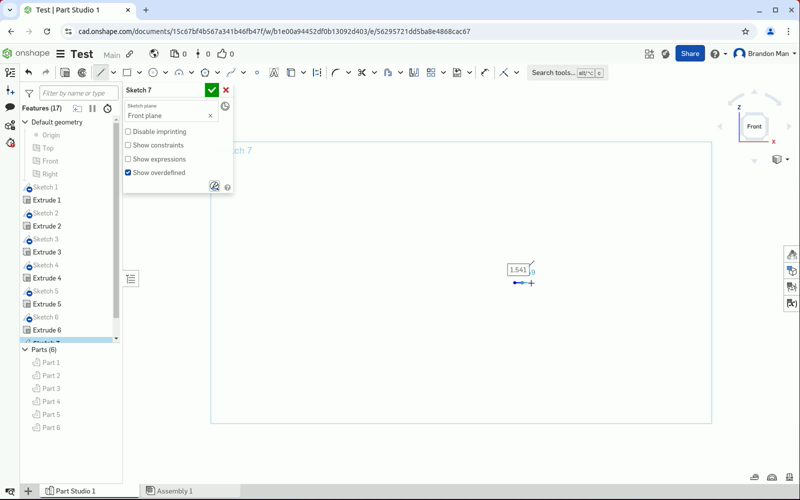
key_down(shift)
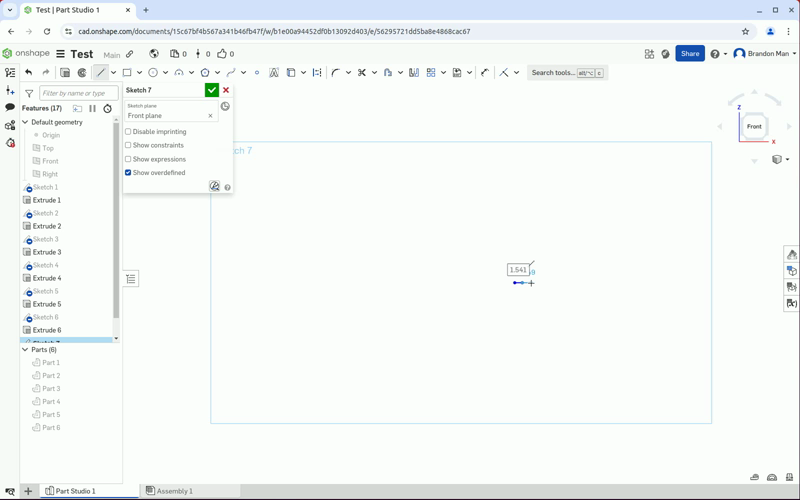
mouse_move(561, 282)
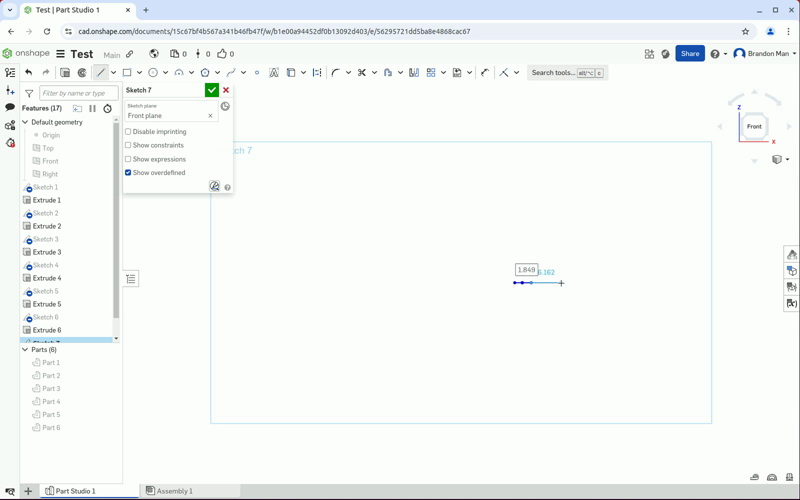
mouse_move(540, 282)
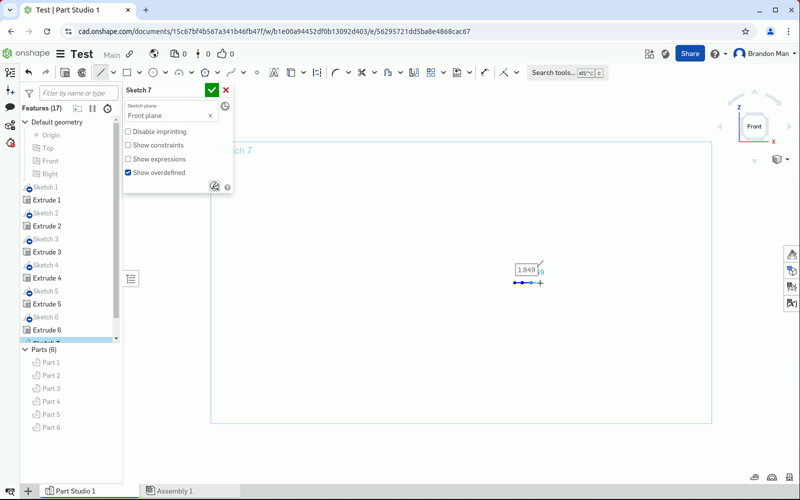
click(540, 282)
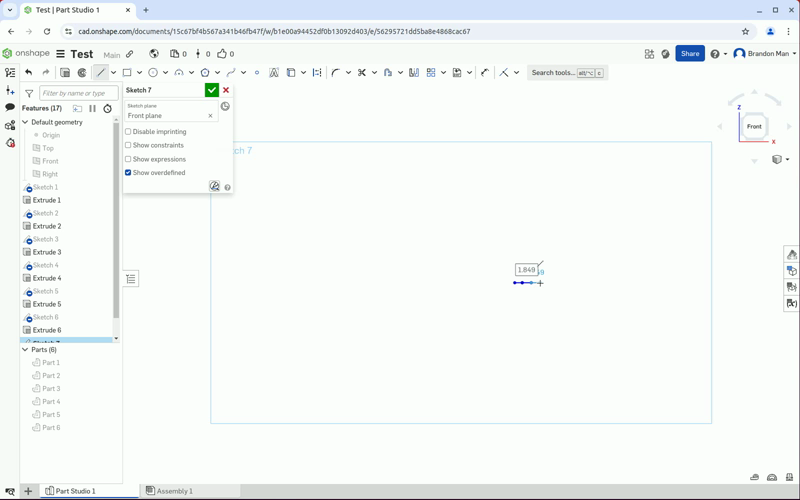
key_up(shift)
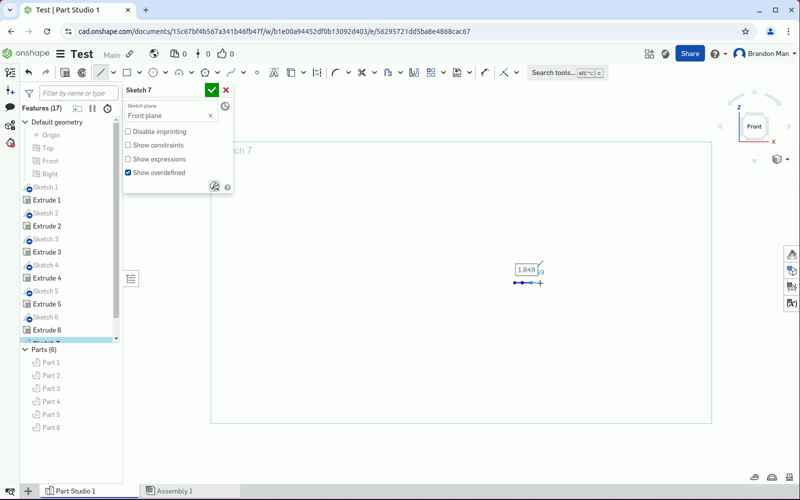
key_down(shift)
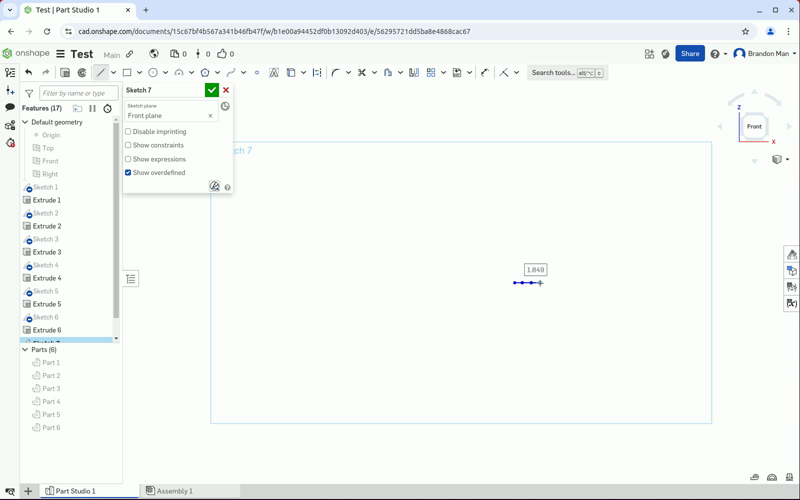
mouse_move(570, 282)
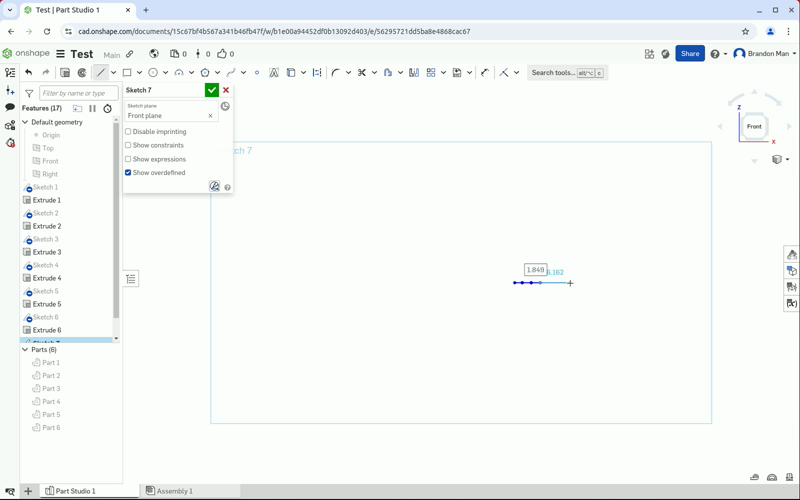
mouse_move(548, 282)
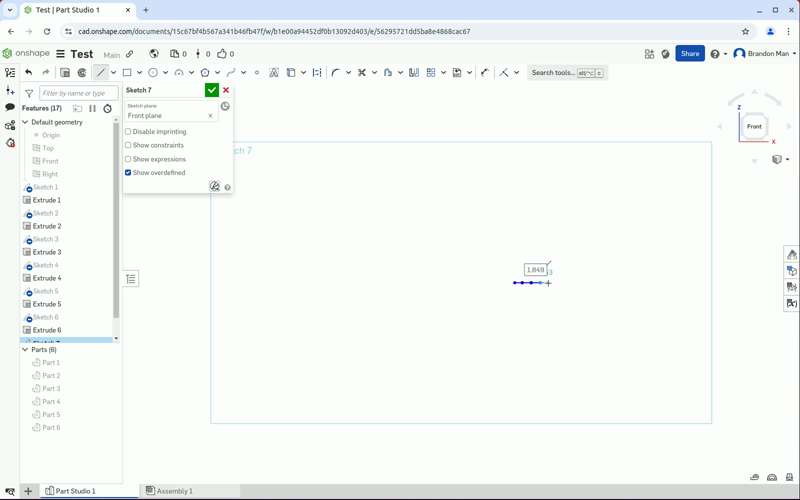
click(548, 282)
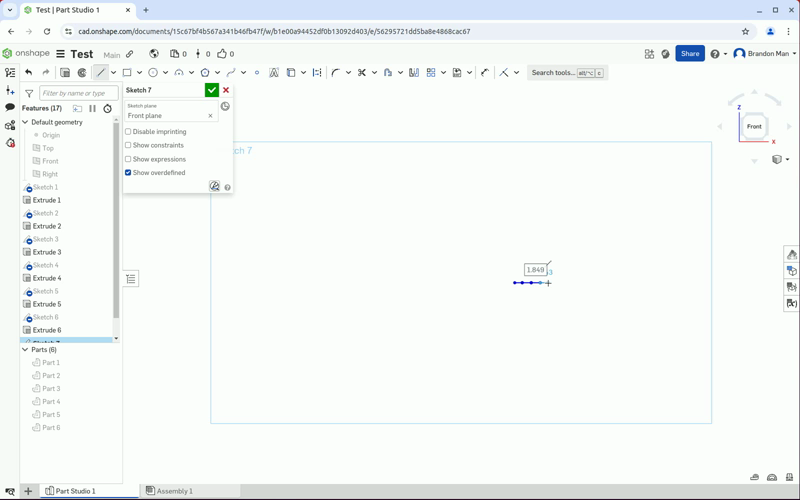
key_up(shift)
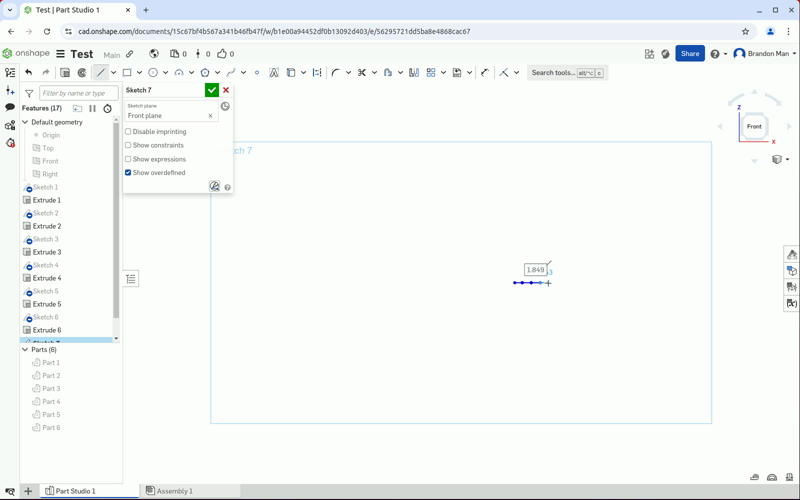
key_down(shift)
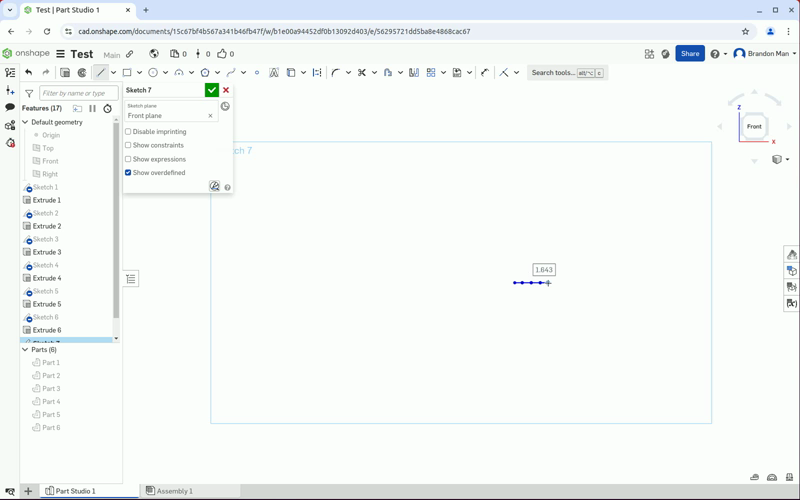
mouse_move(548, 220)
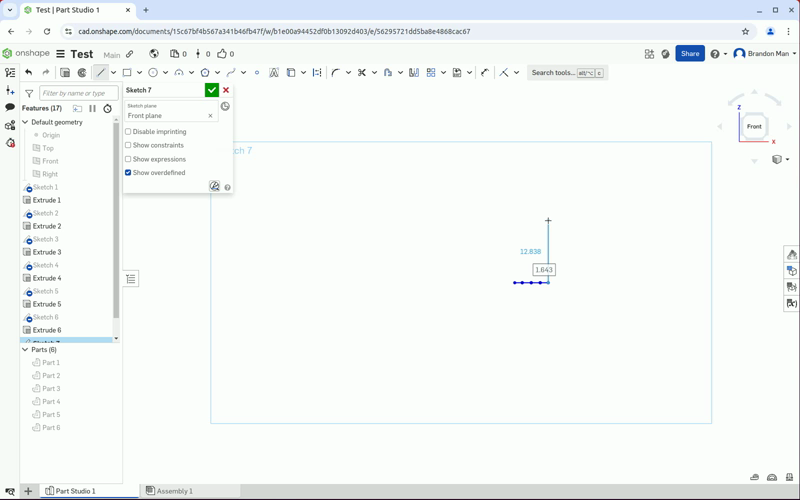
click(548, 220)
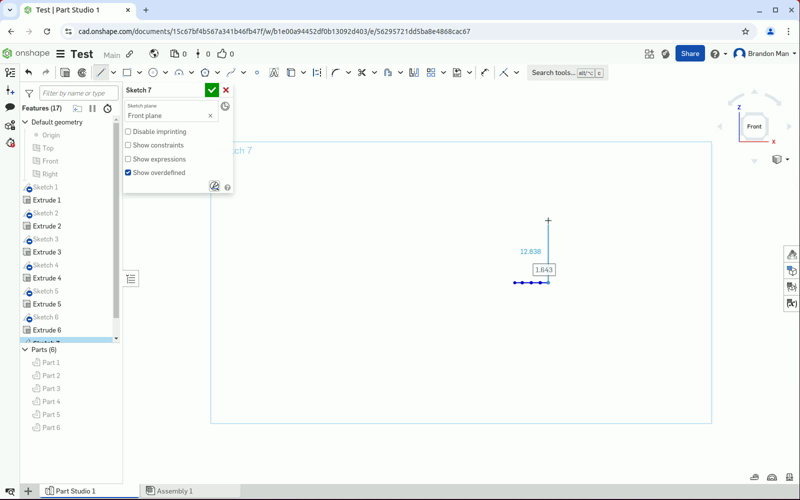
key_up(shift)
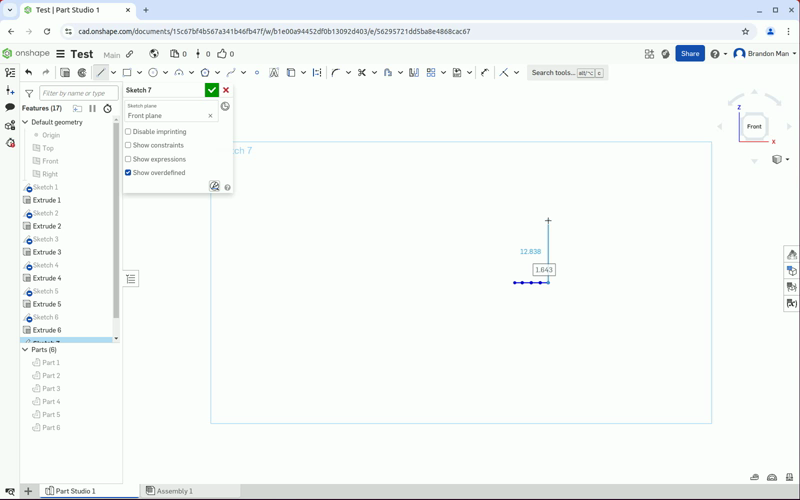
key(esc)
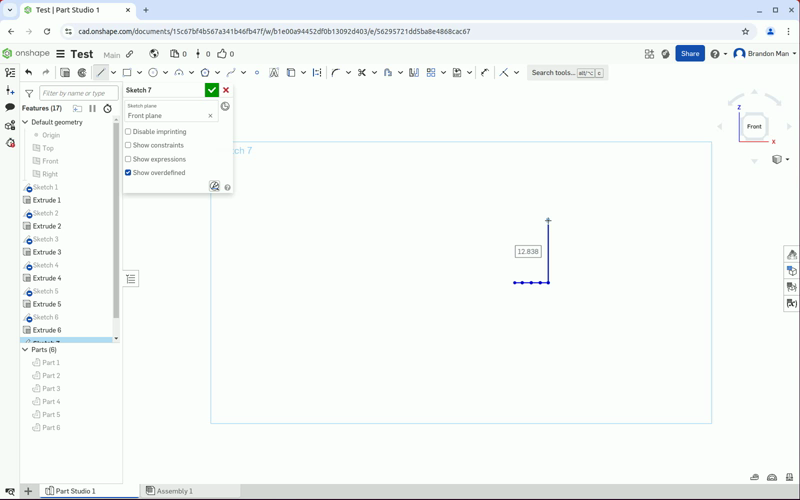
key(a)
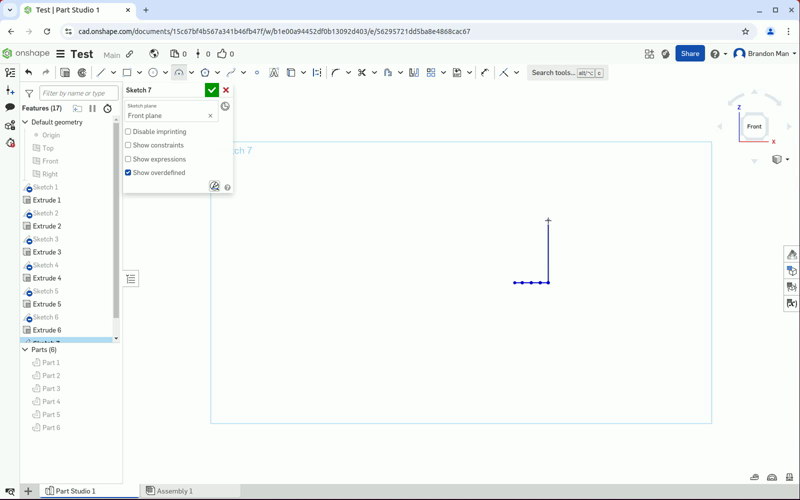
mouse_move(548, 220)
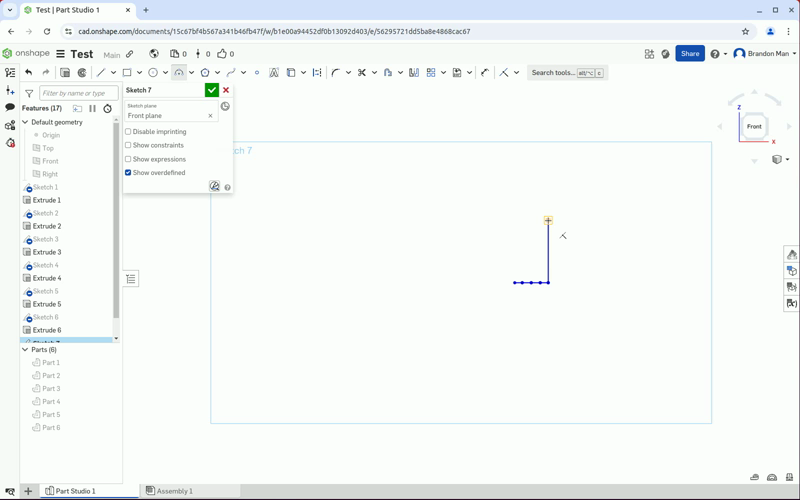
click(548, 220)
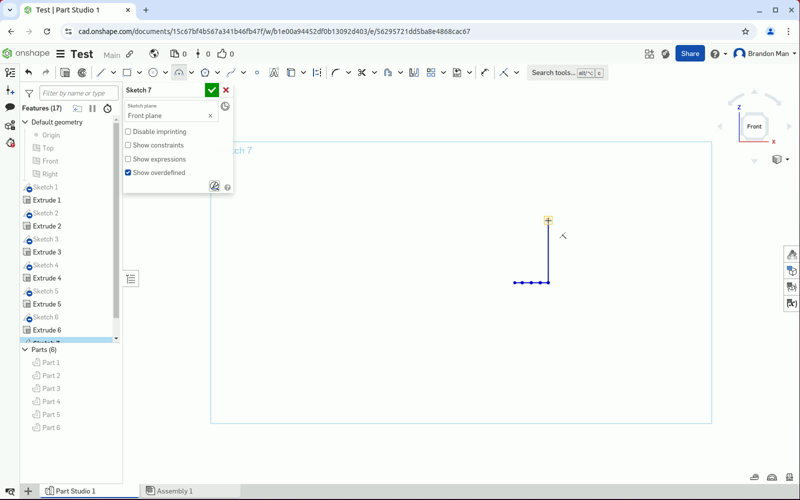
key_down(shift)
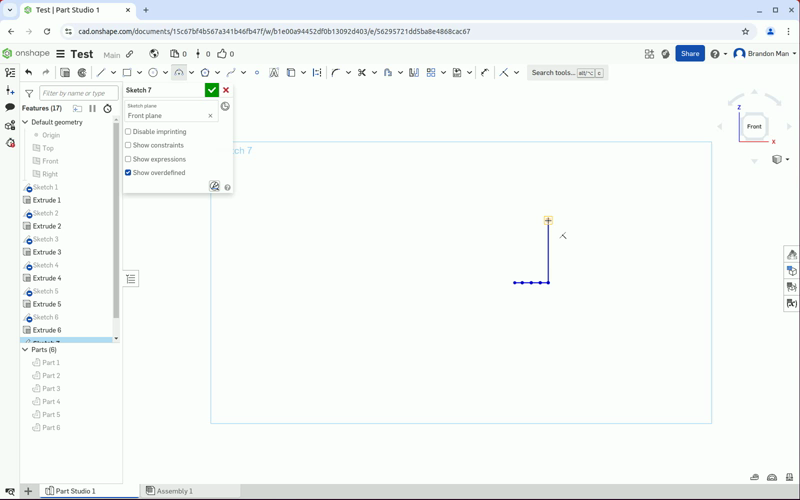
mouse_move(514, 224)
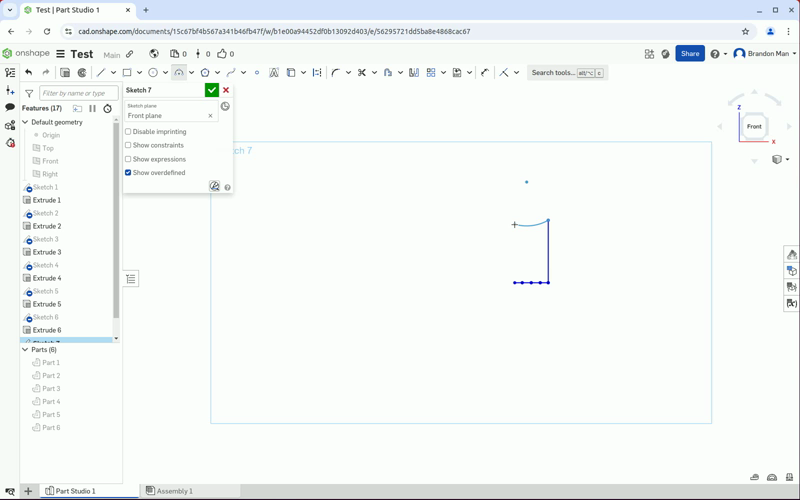
click(514, 224)
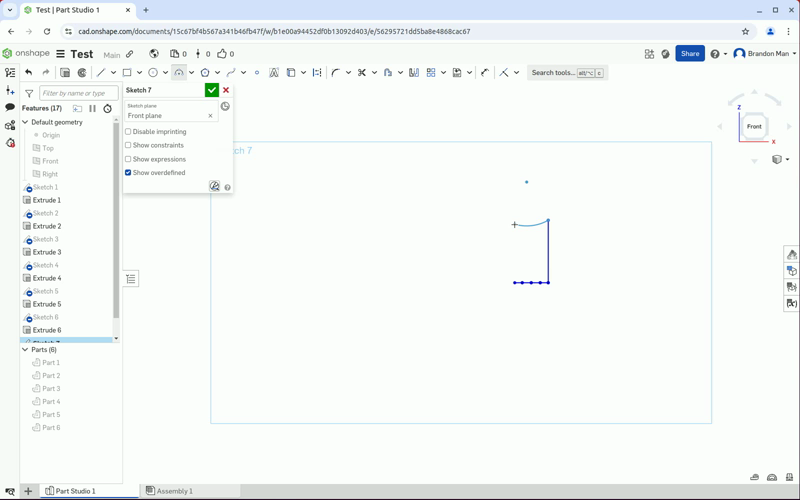
mouse_move(532, 228)
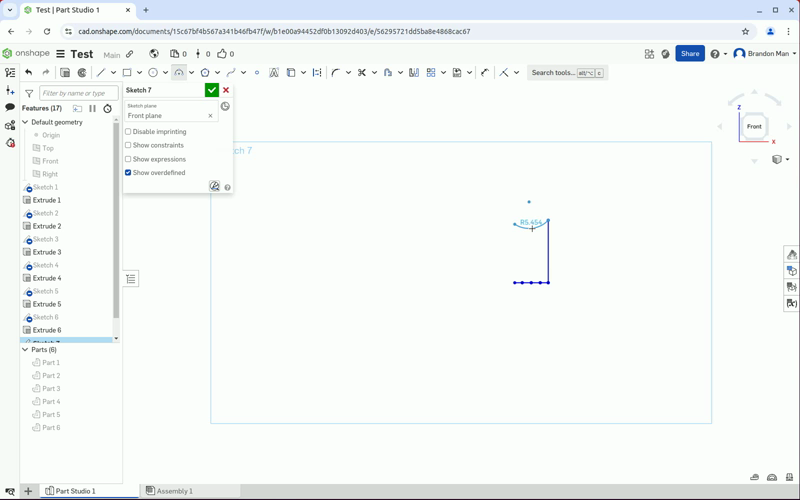
click(532, 228)
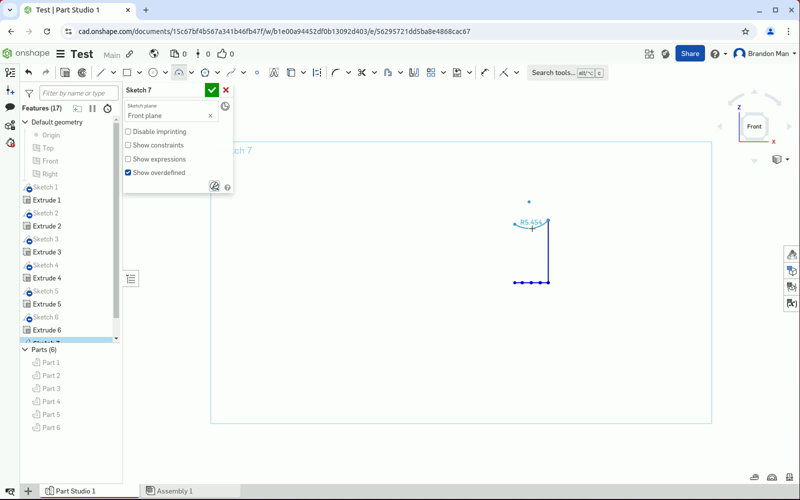
key_up(shift)
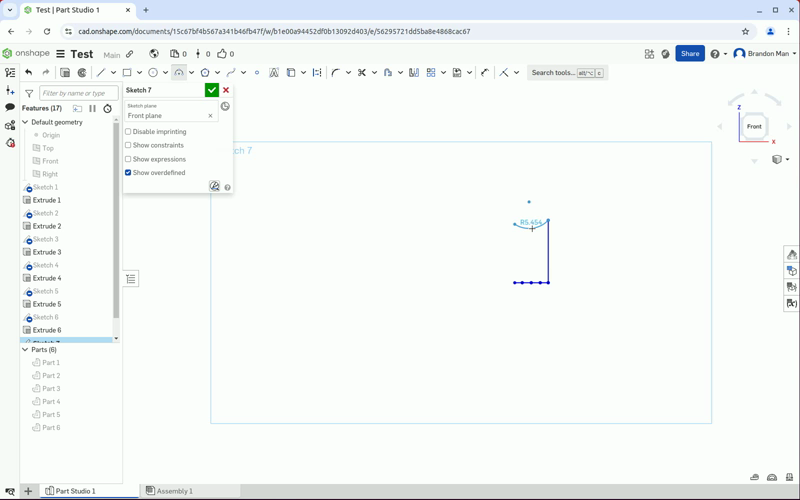
key(esc)
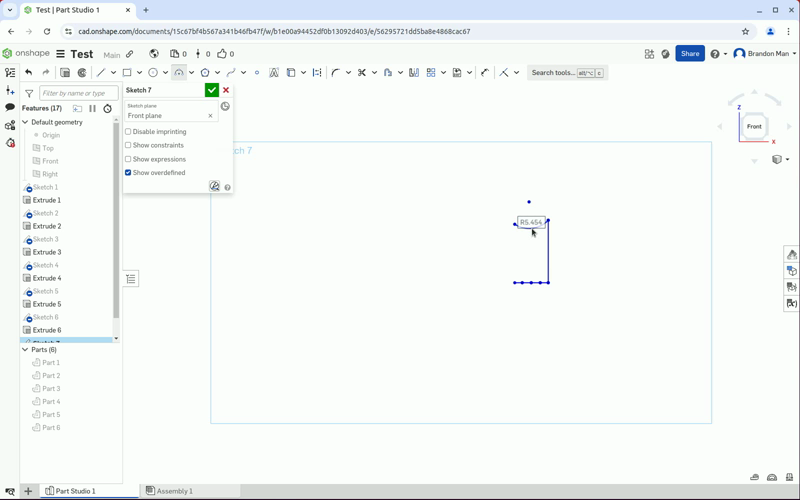
key(l)
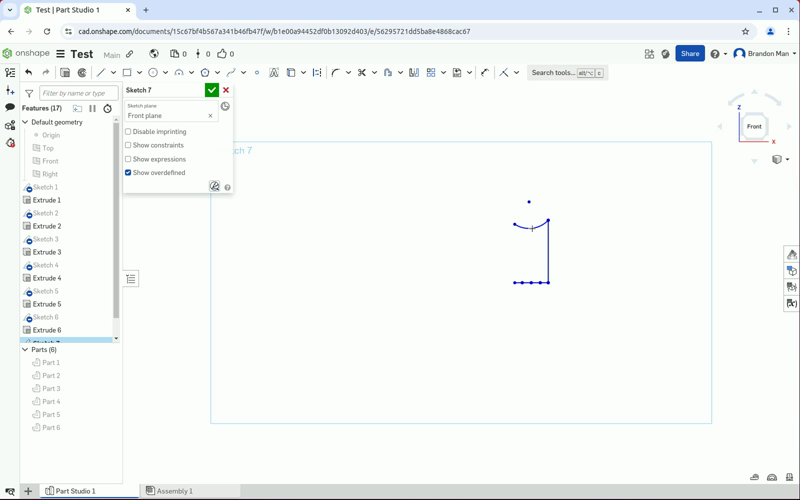
mouse_move(514, 224)
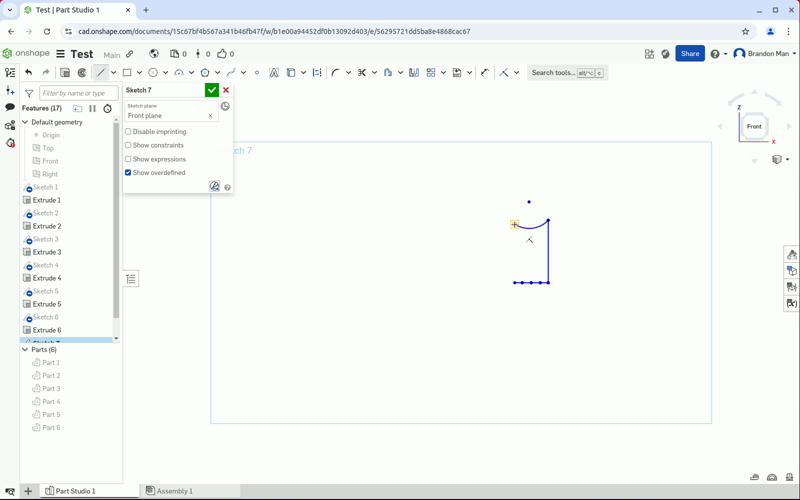
click(514, 224)
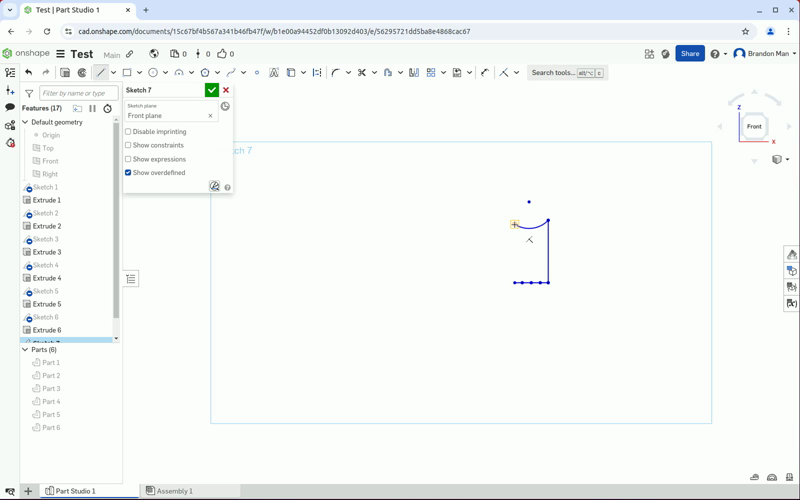
mouse_move(544, 224)
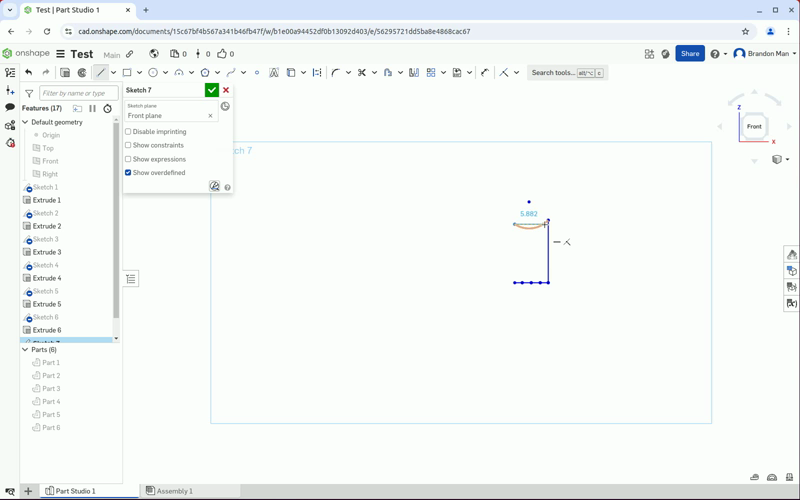
key_down(shift)
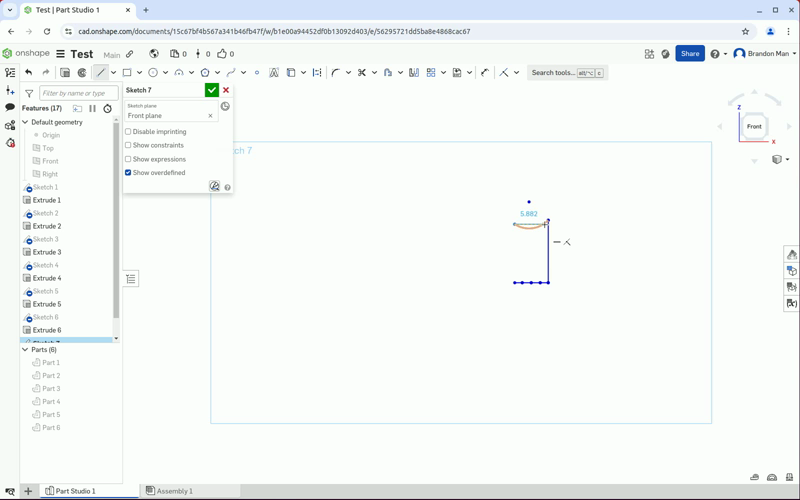
mouse_move(514, 282)
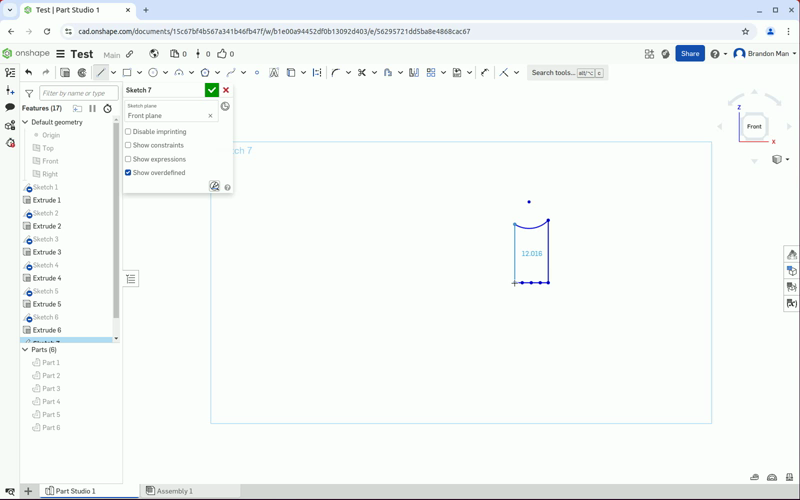
key_up(shift)
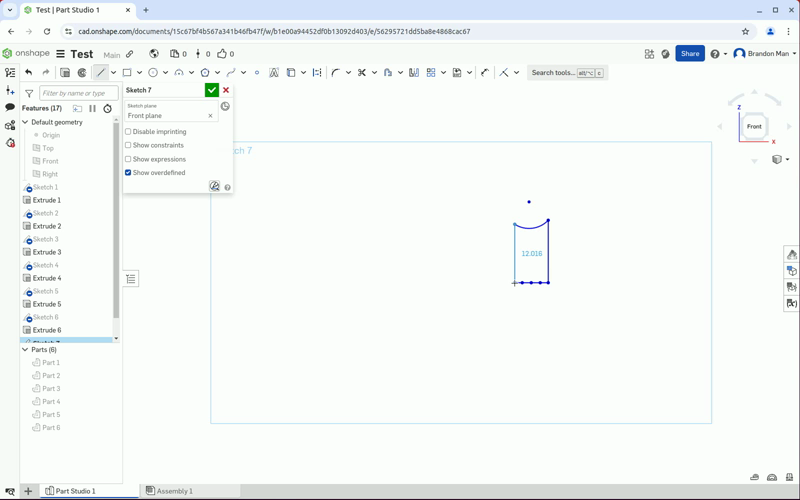
click(514, 282)
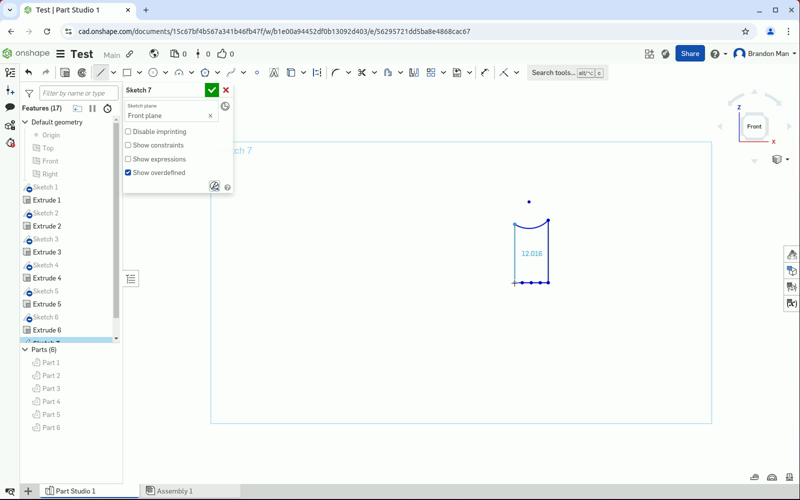
key(esc)
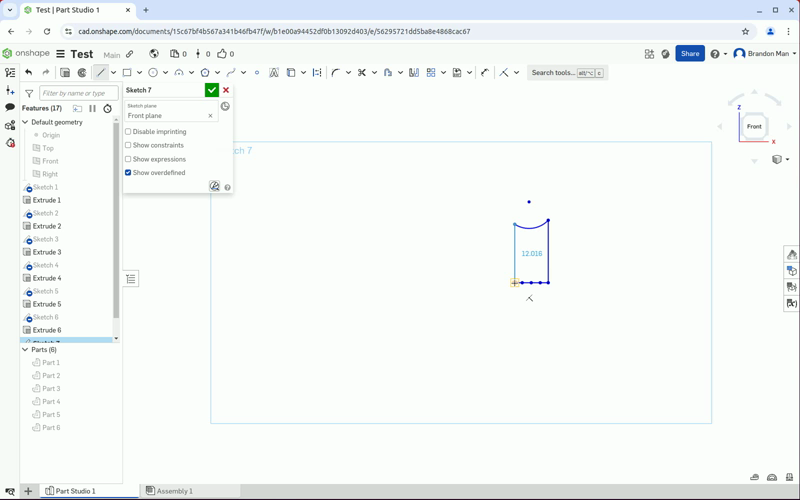
mouse_move(521, 233)
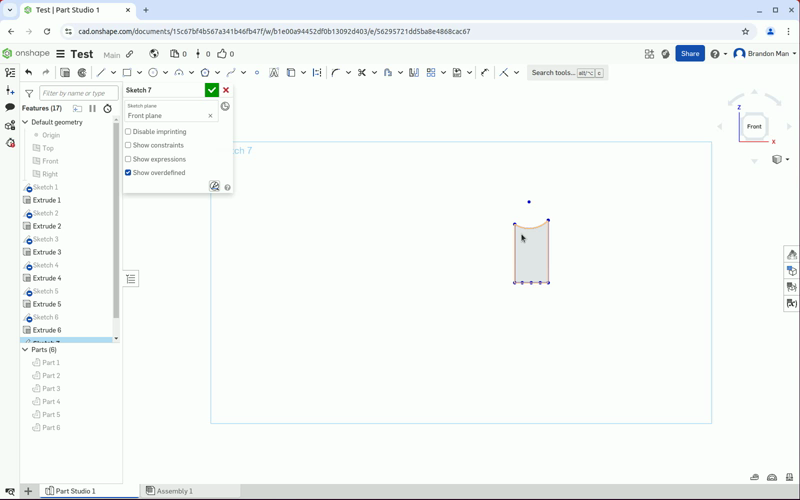
click(521, 233)
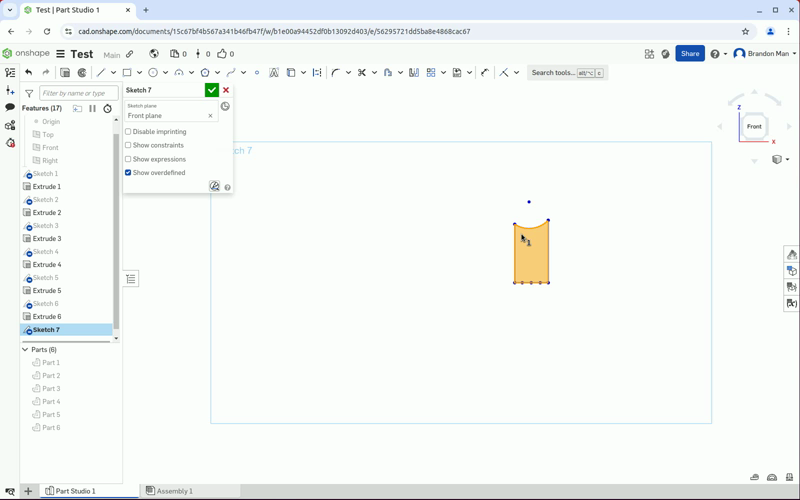
mouse_move(73, 352)
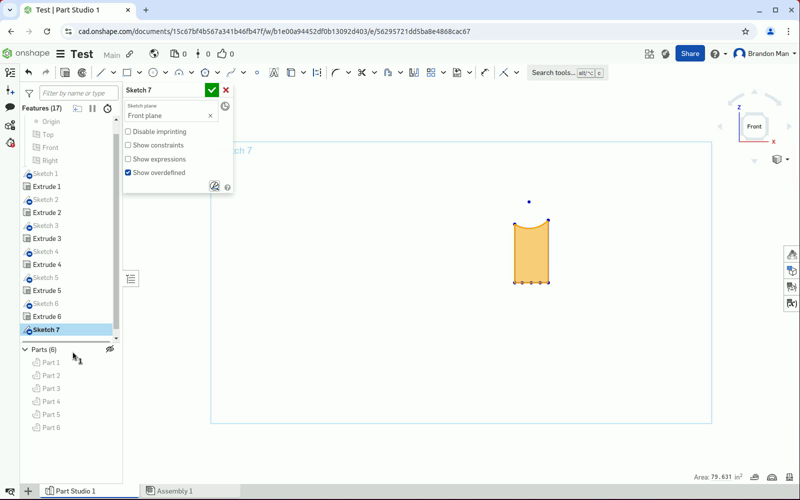
key(shift+y)
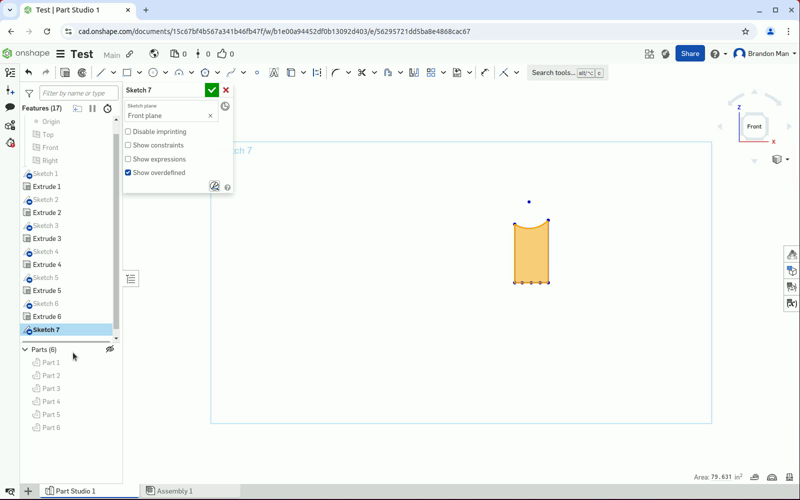
key(shift+e)
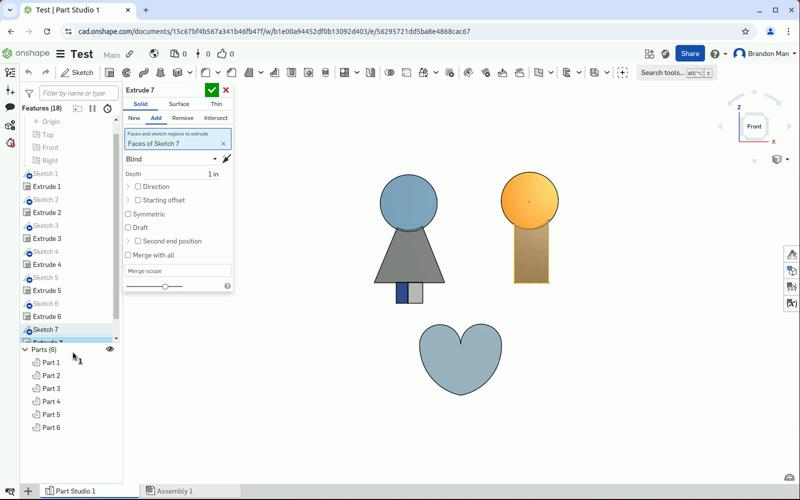
mouse_move(143, 106)
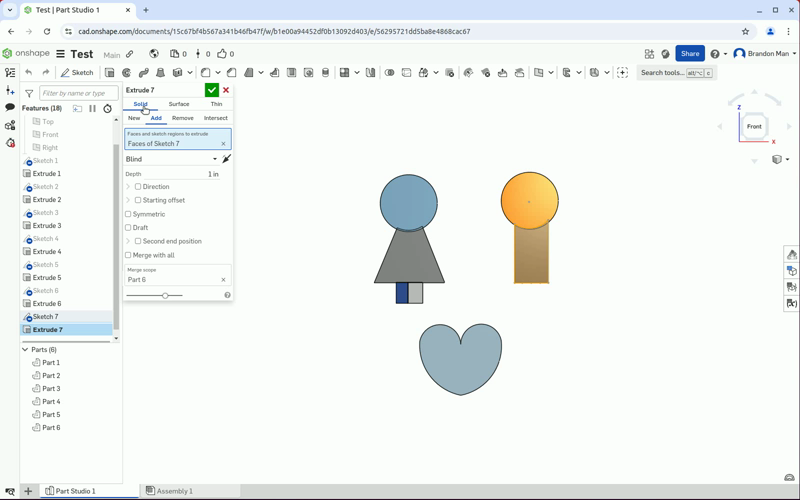
click(143, 106)
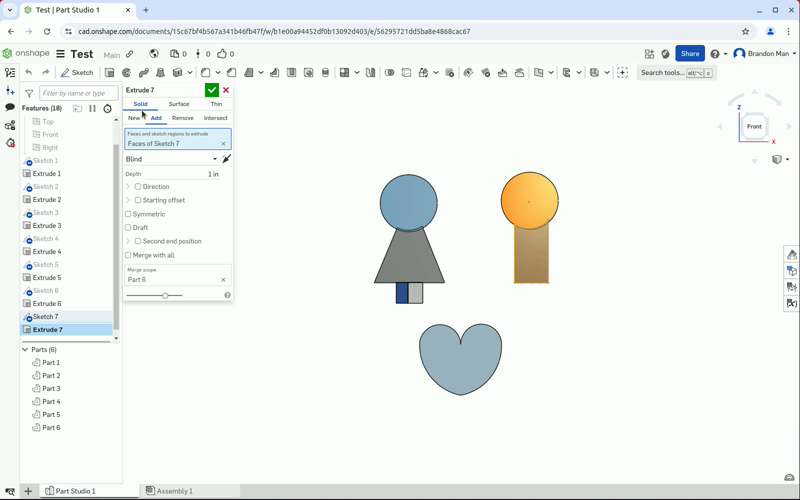
mouse_move(137, 120)
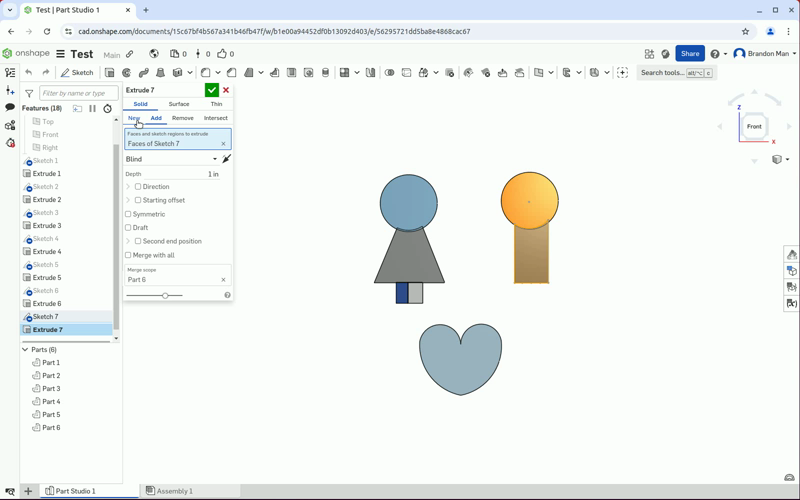
click(137, 120)
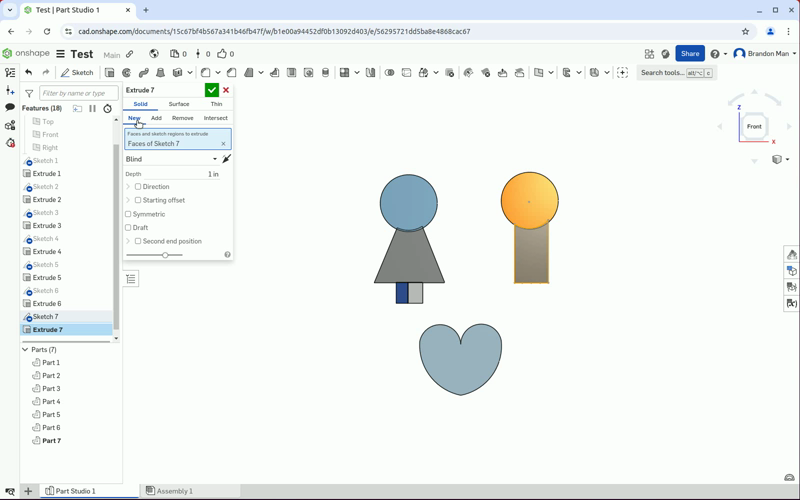
key(tab, 4)
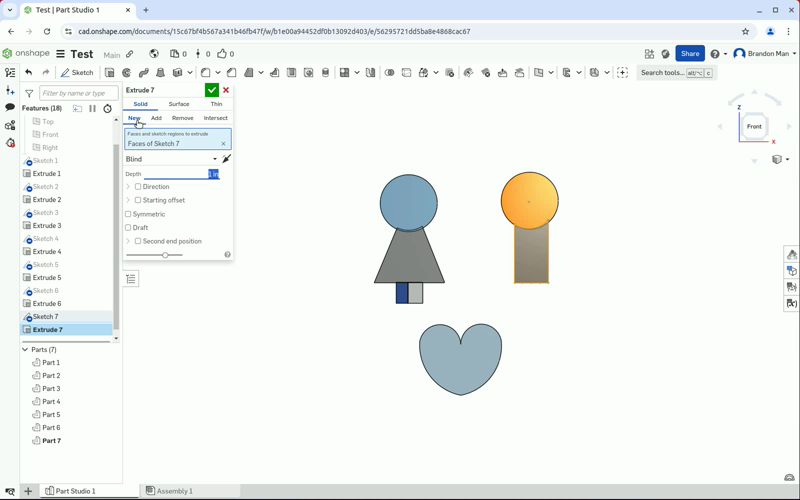
text(3.851)
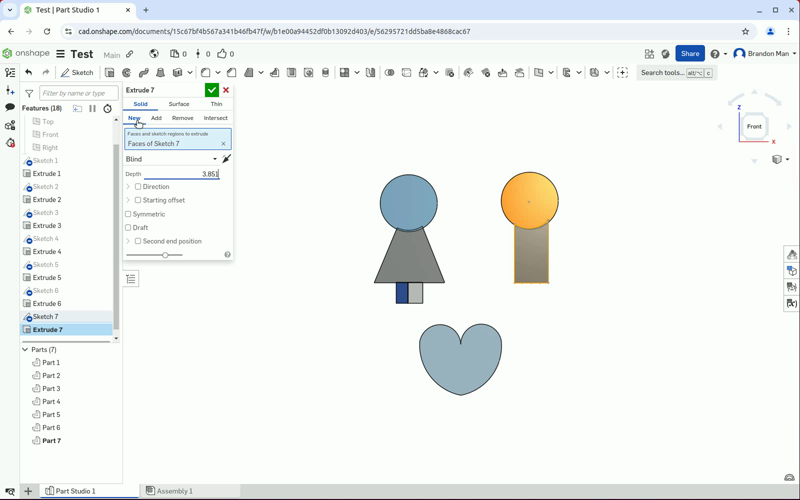
key(enter)
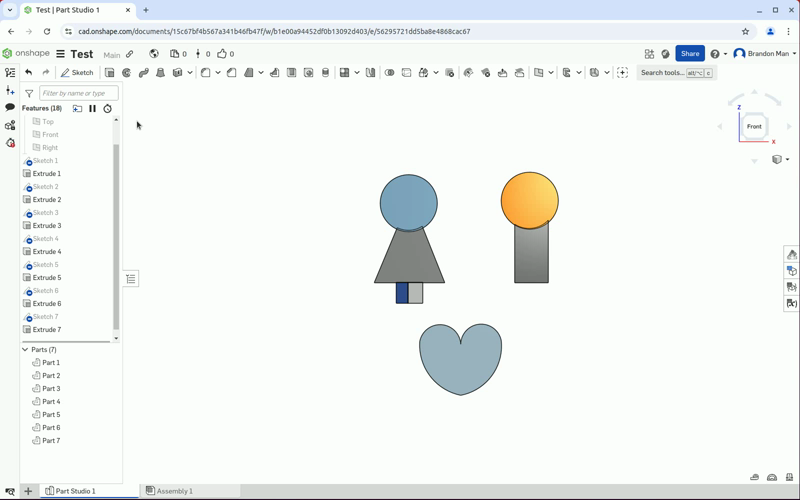
key(shift+h)
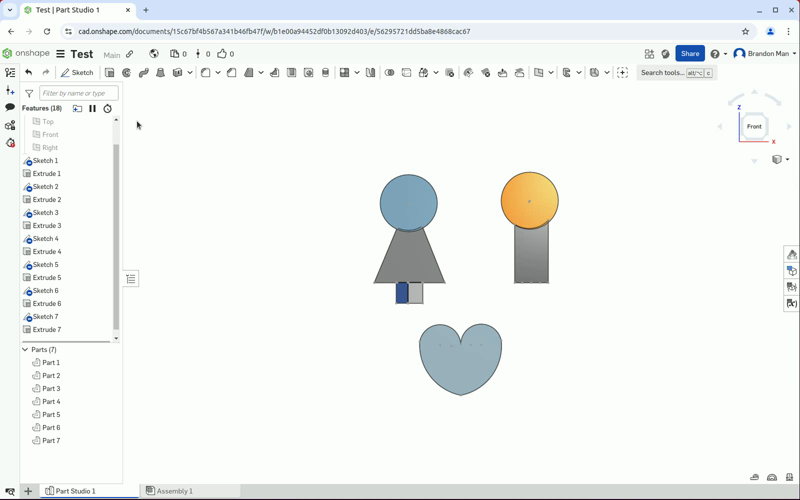
key(shift+h)
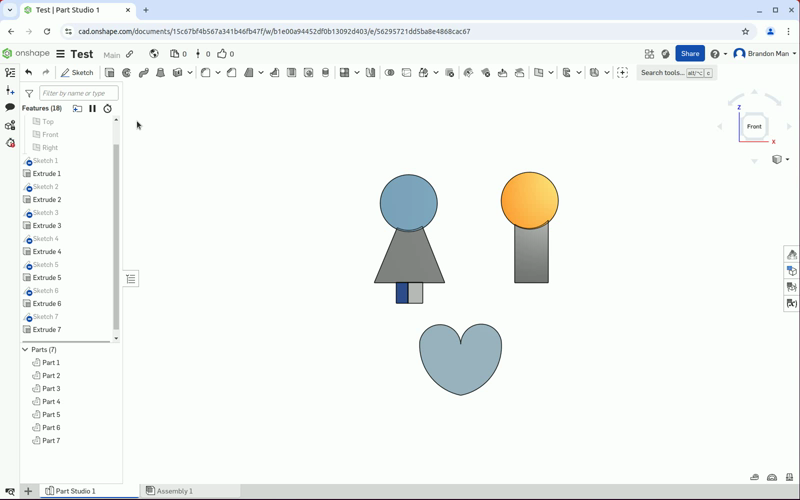
mouse_move(69, 163)
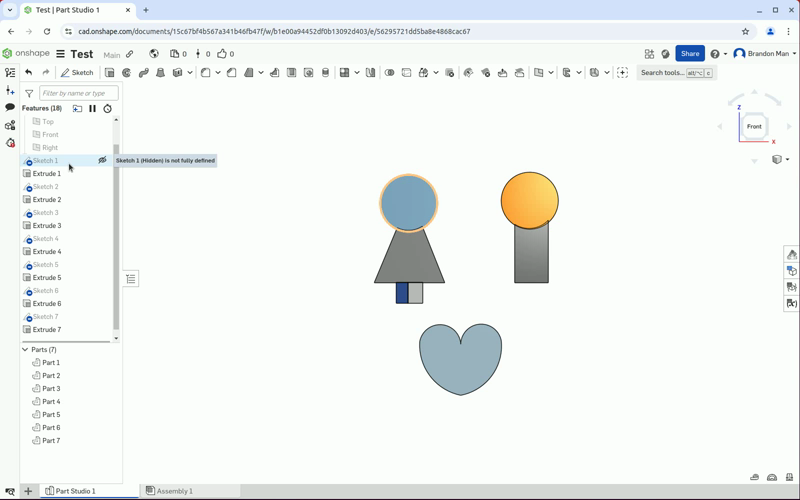
click(69, 163)
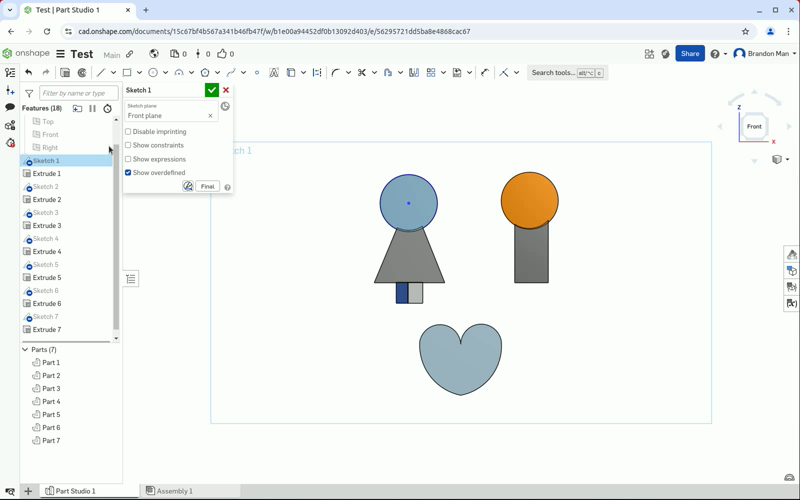
mouse_move(229, 92)
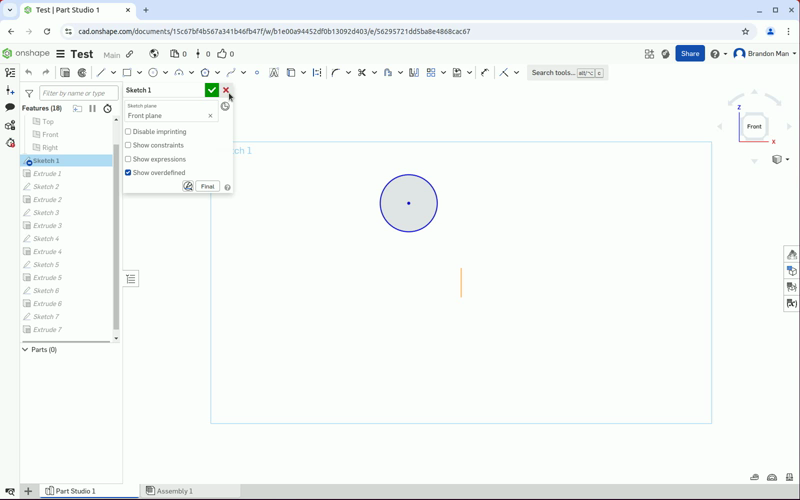
click(229, 92)
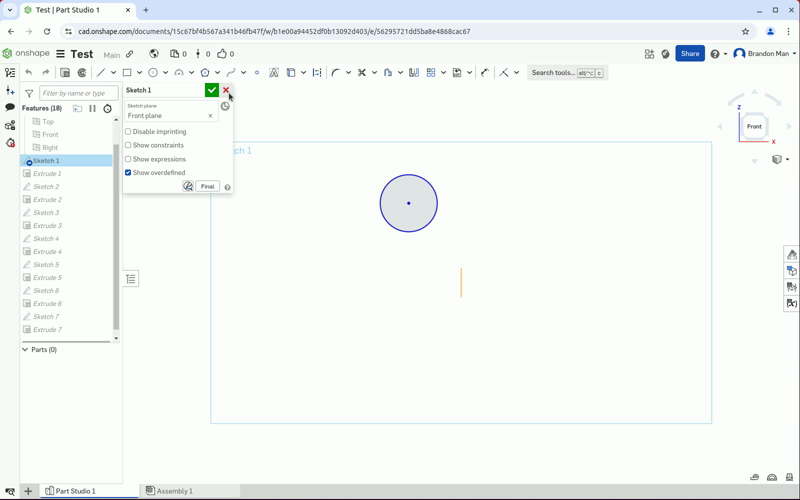
key(shift+s)
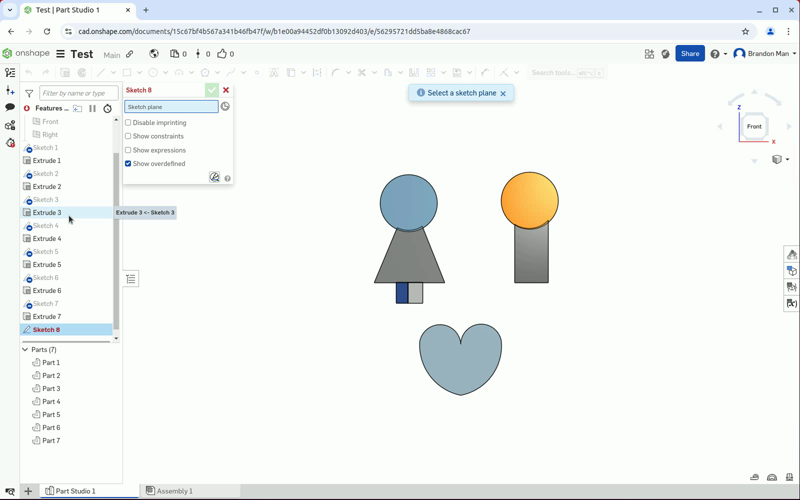
scroll(3)
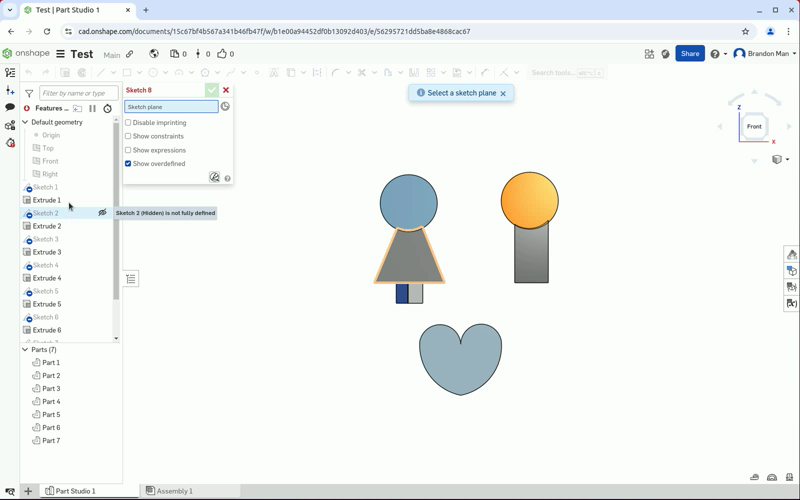
mouse_move(69, 163)
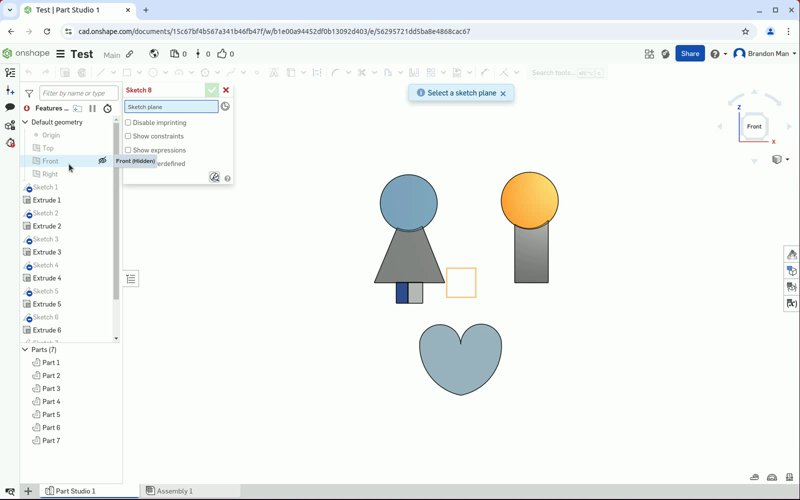
click(69, 163)
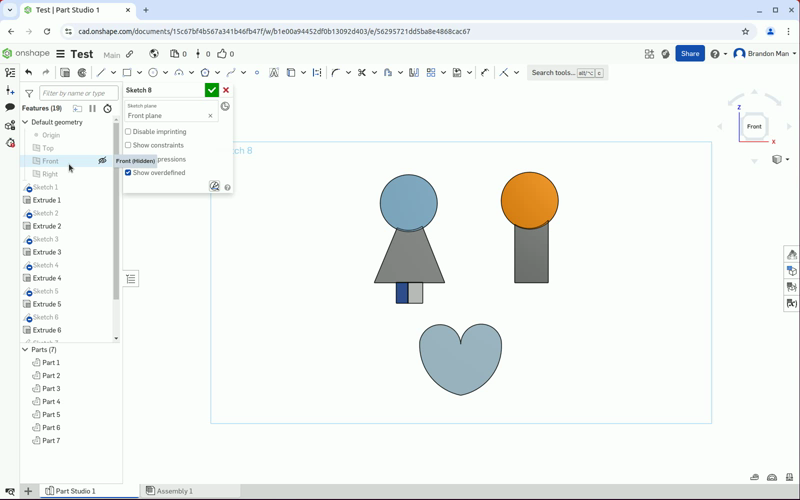
mouse_move(73, 352)
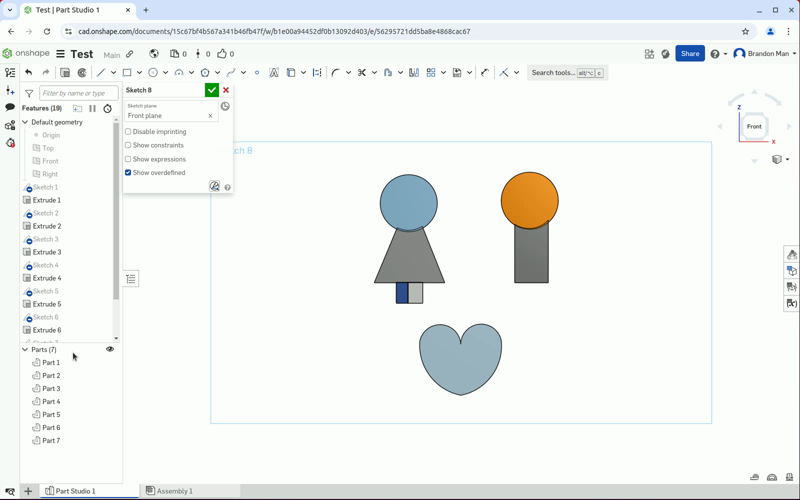
key(y)
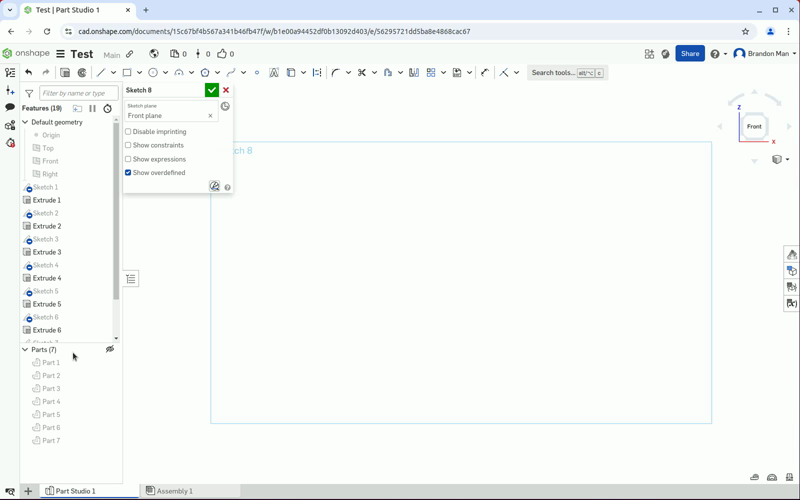
key(l)
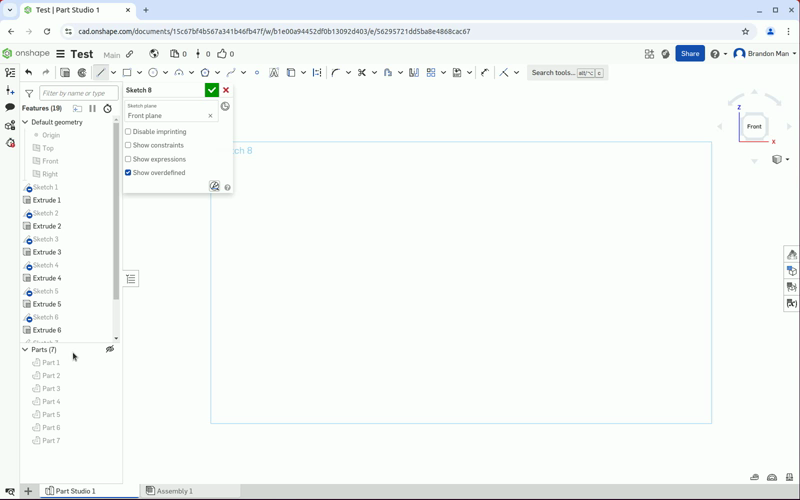
key_down(shift)
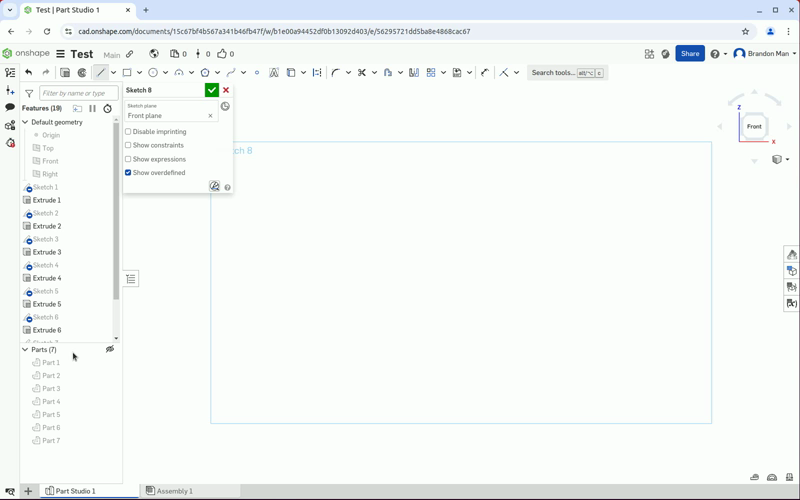
mouse_move(521, 303)
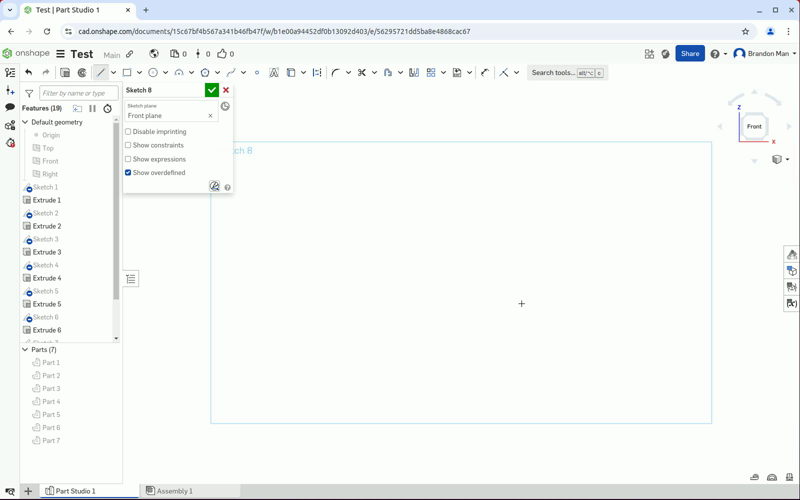
click(521, 303)
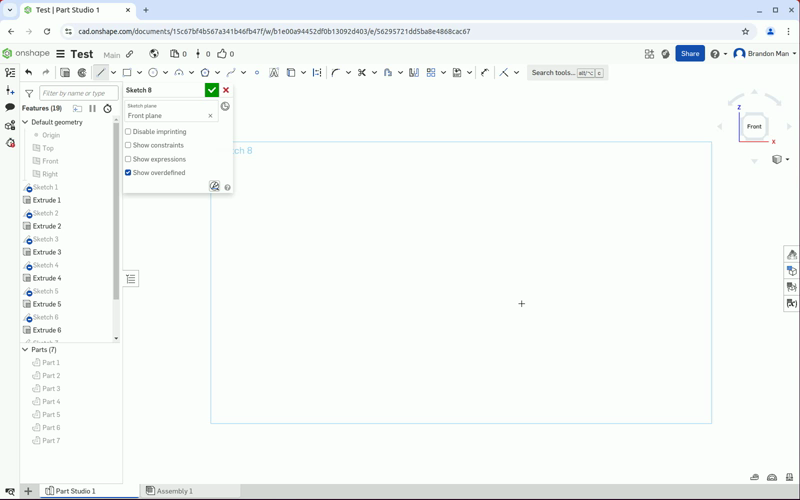
key_up(shift)
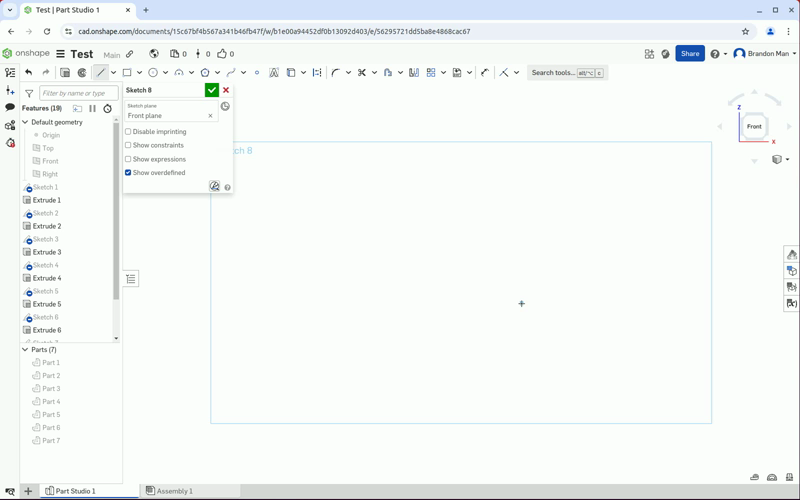
key_down(shift)
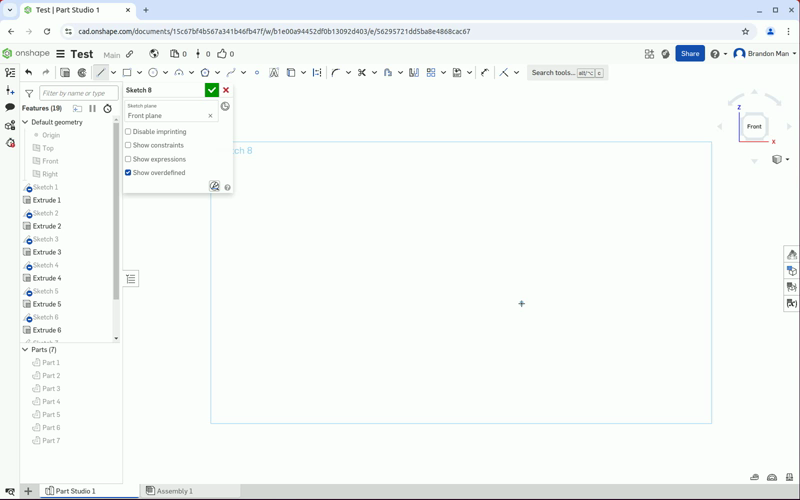
mouse_move(551, 303)
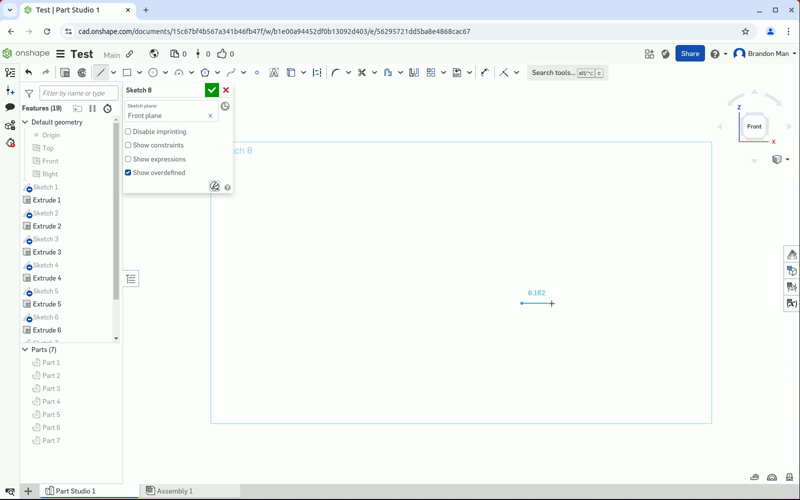
mouse_move(531, 303)
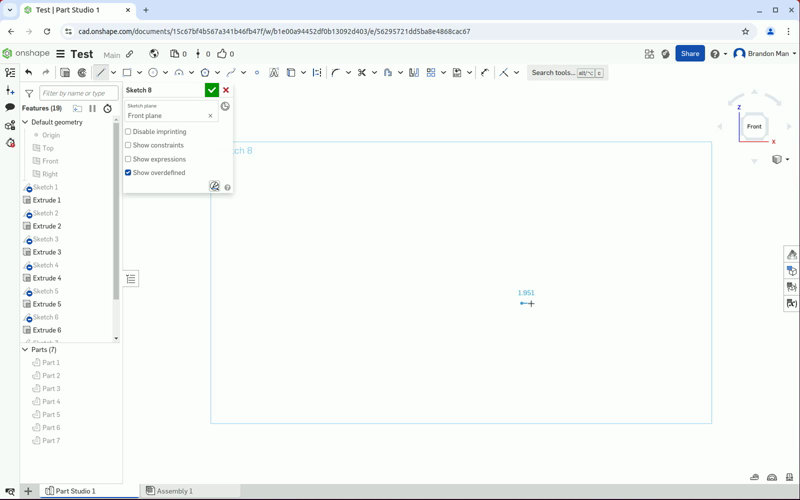
click(531, 303)
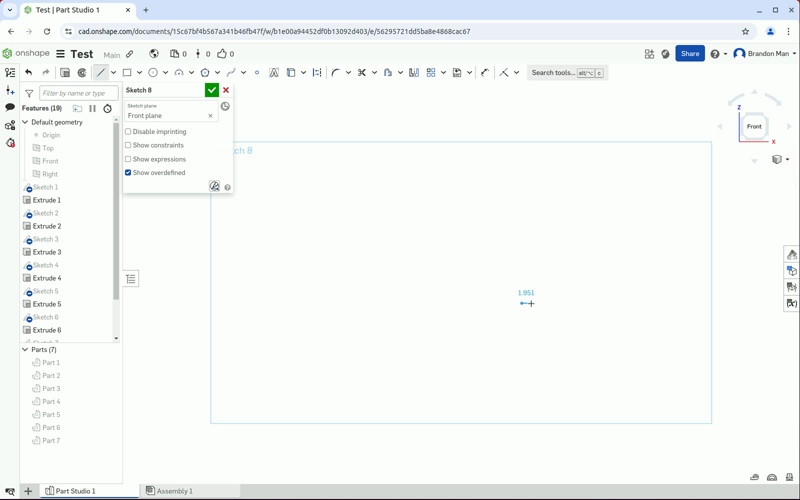
key_up(shift)
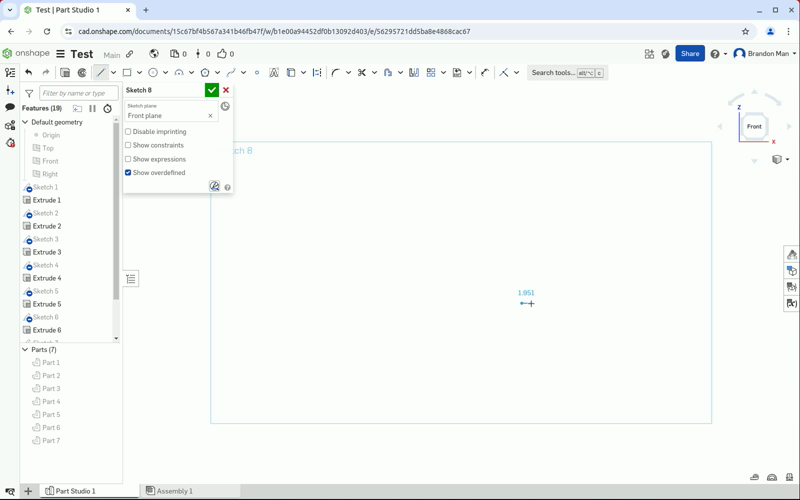
key_down(shift)
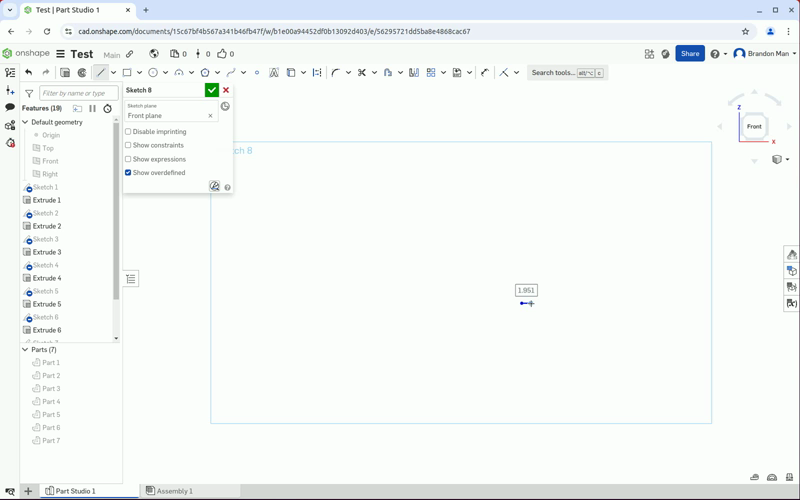
mouse_move(561, 303)
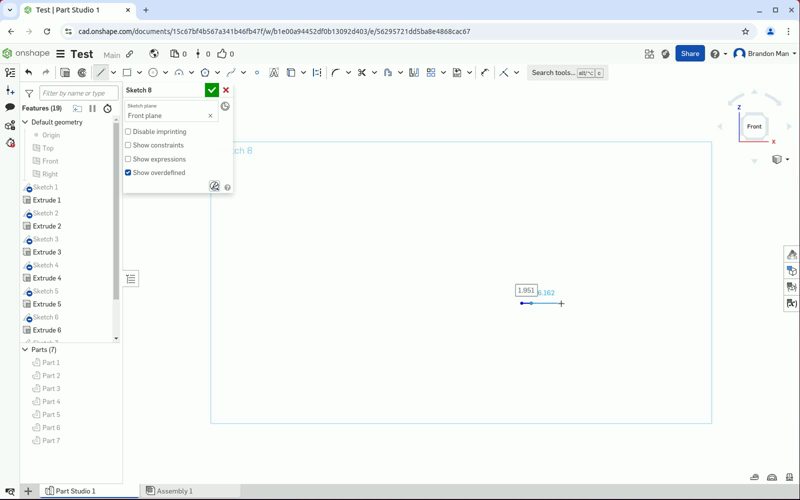
mouse_move(531, 282)
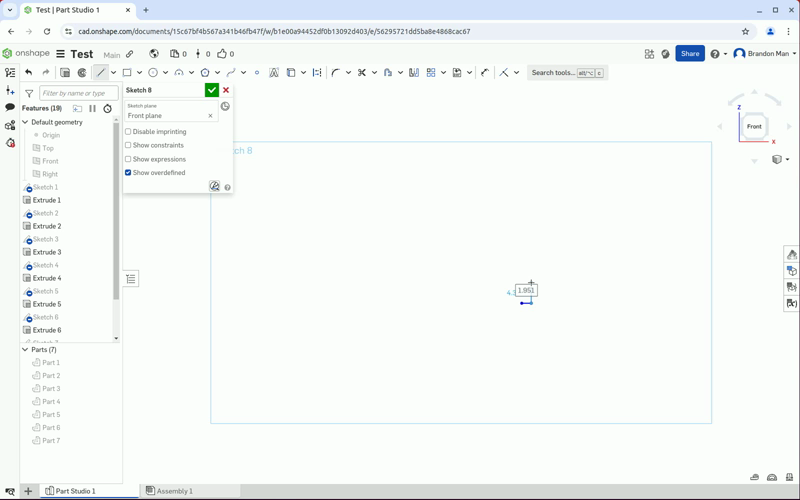
click(531, 282)
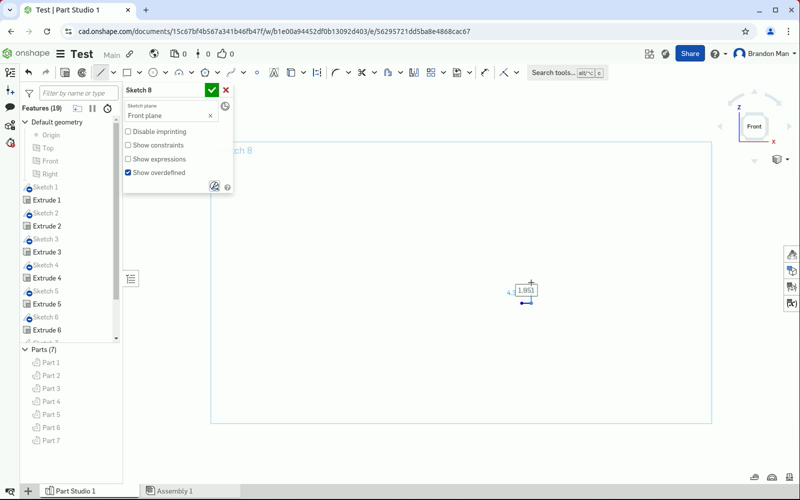
key_up(shift)
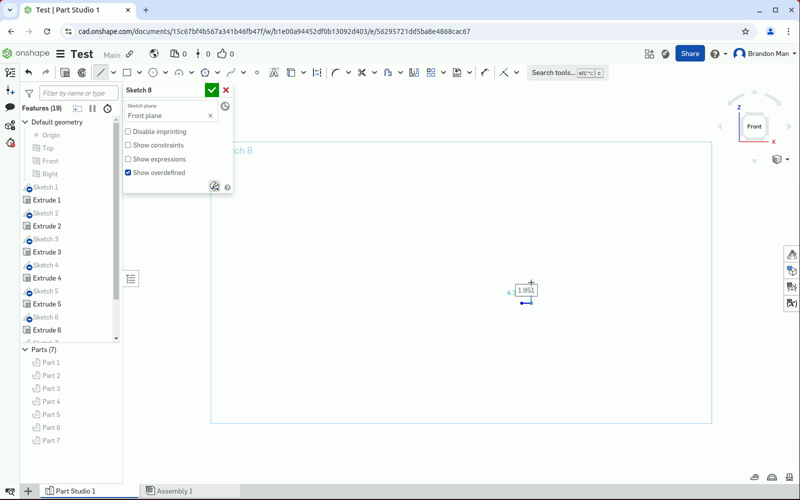
key_down(shift)
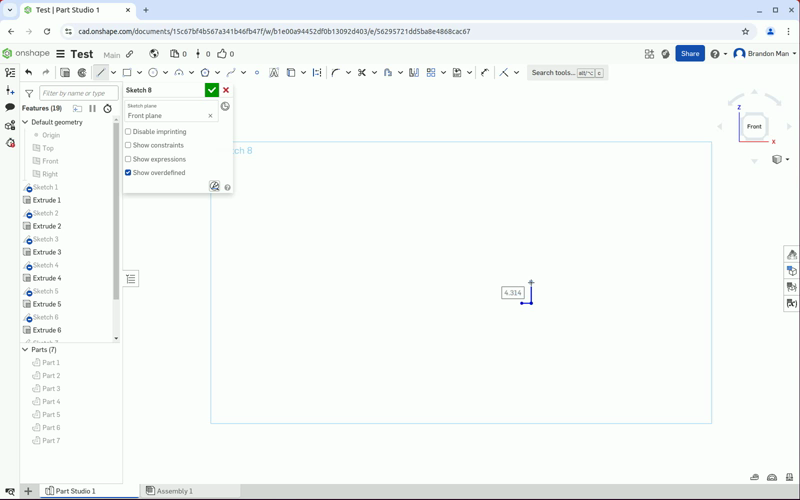
mouse_move(561, 282)
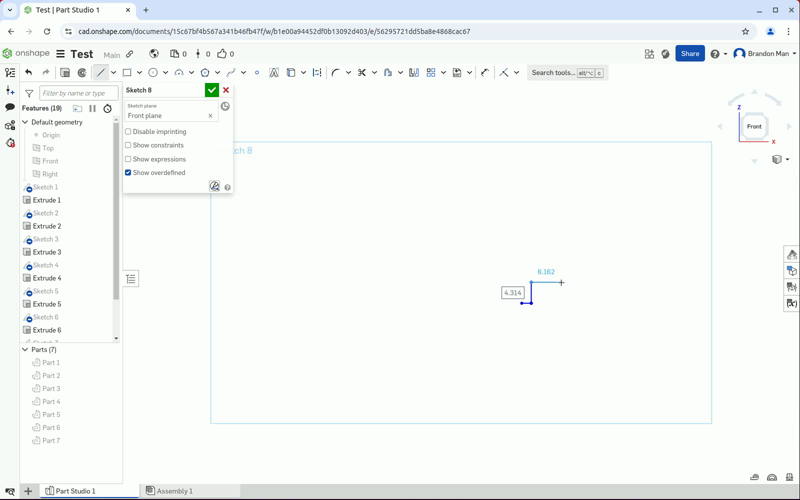
mouse_move(521, 282)
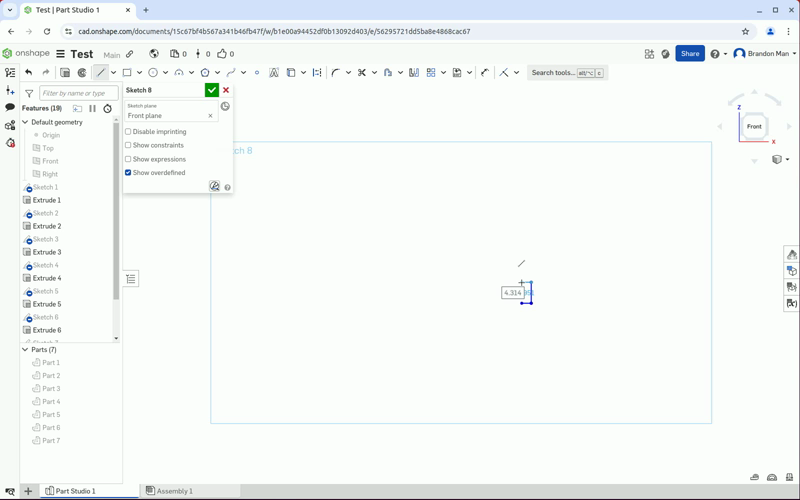
click(521, 282)
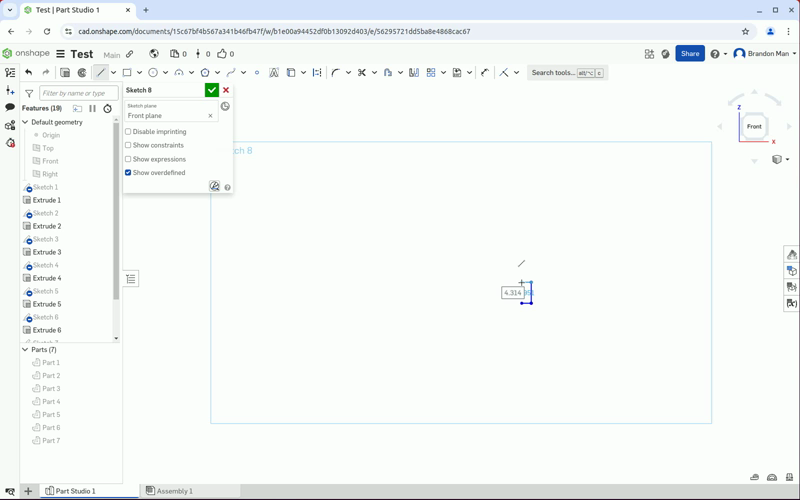
key_up(shift)
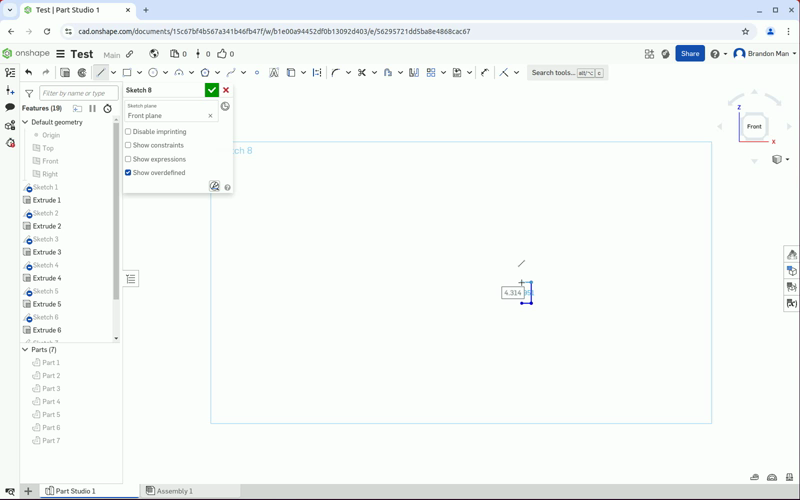
mouse_move(551, 282)
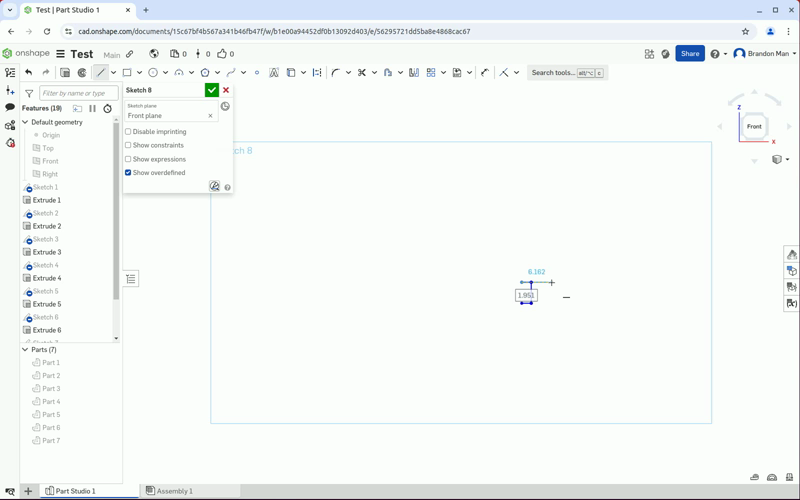
key_down(shift)
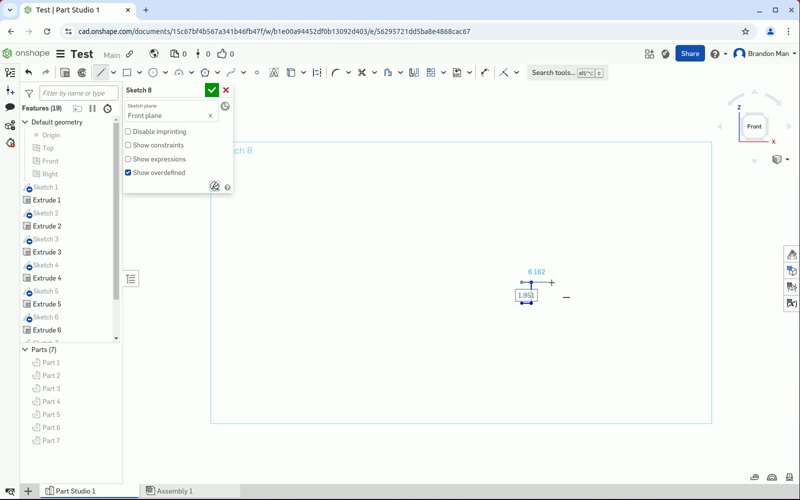
mouse_move(521, 303)
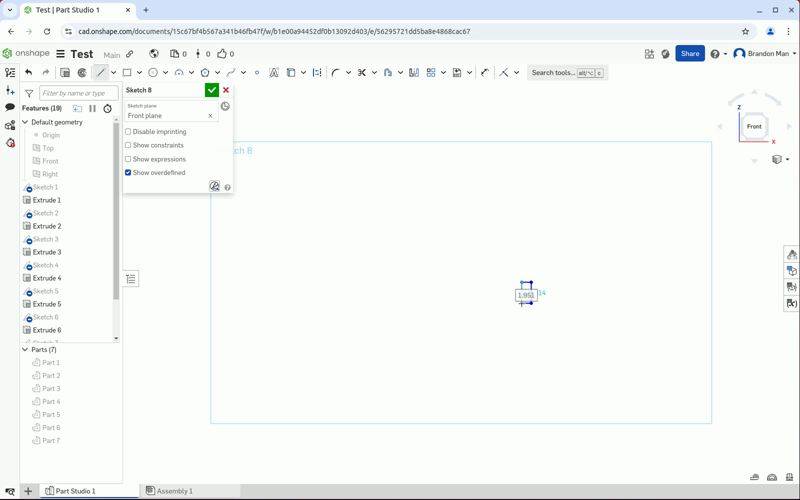
key_up(shift)
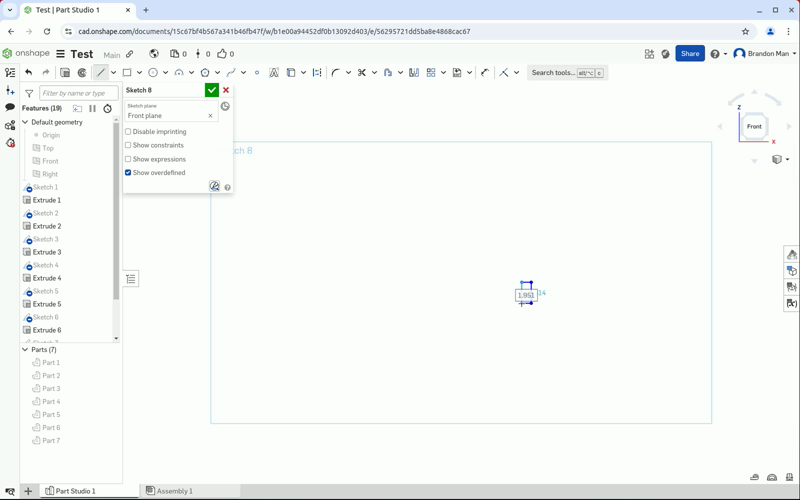
click(521, 303)
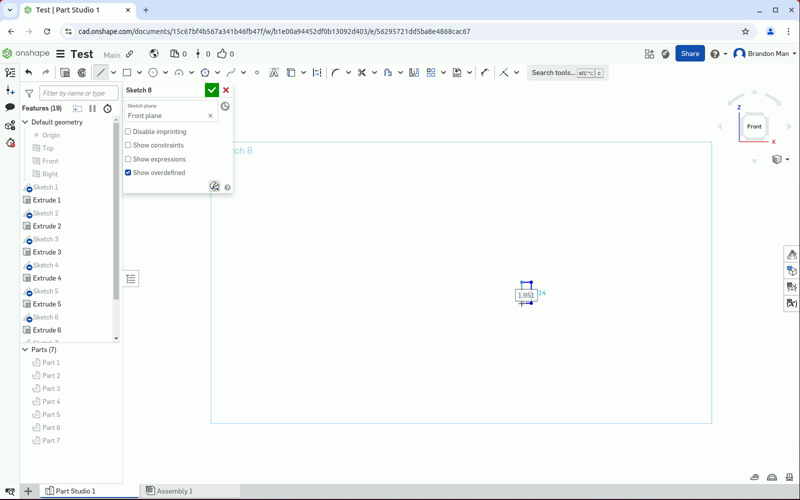
key(esc)
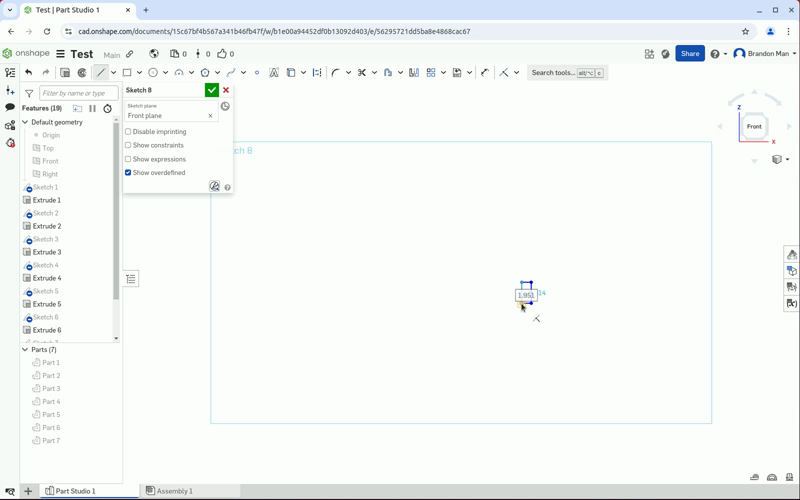
mouse_move(523, 291)
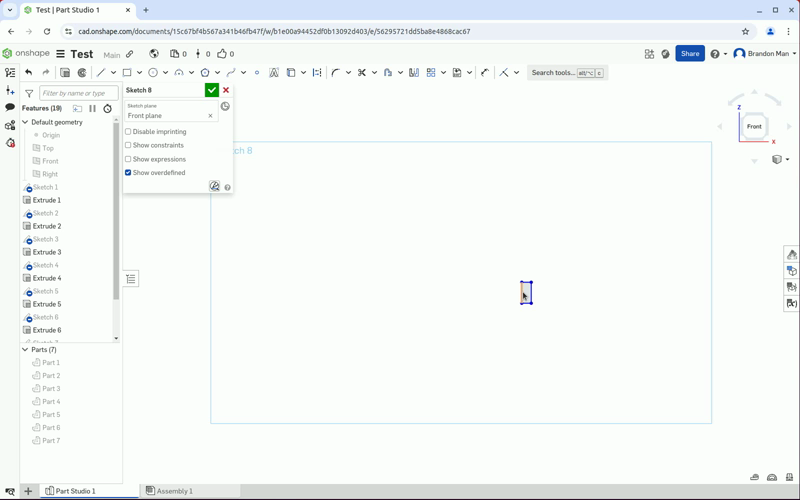
scroll(6)
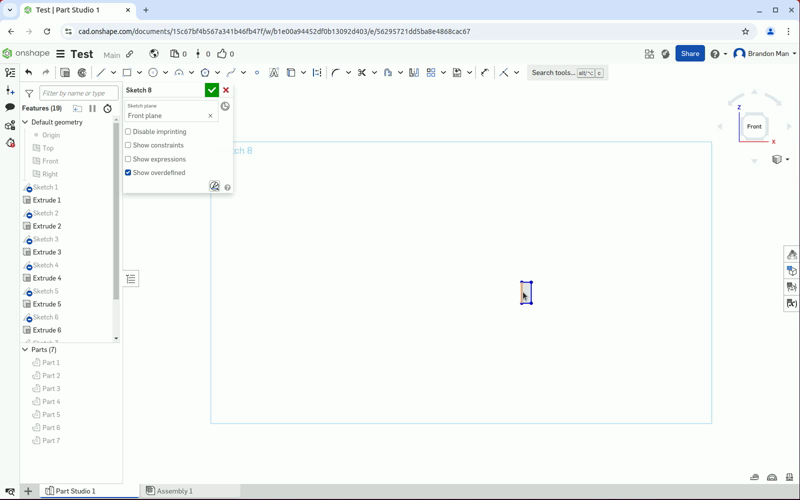
scroll(6)
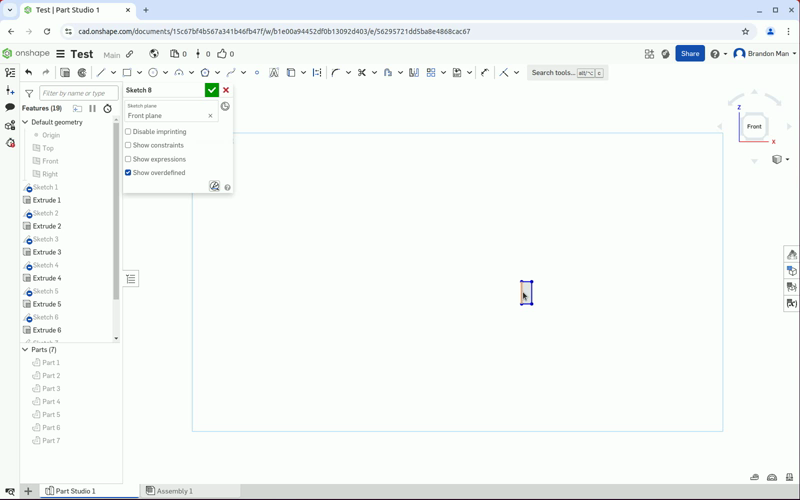
scroll(6)
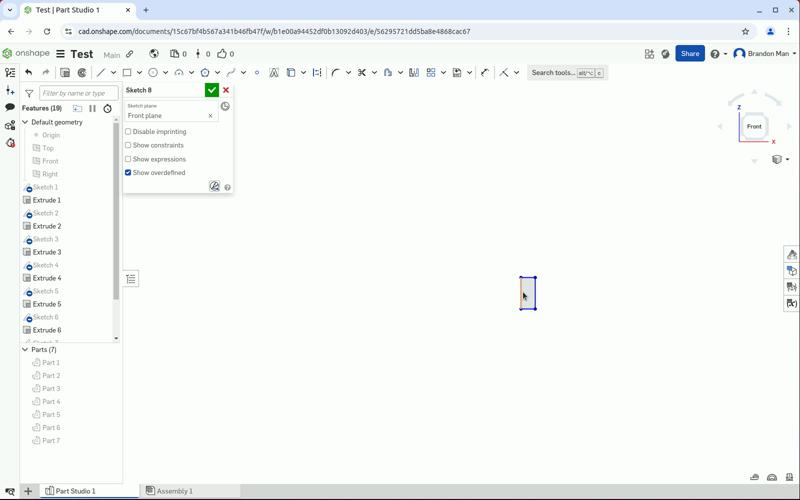
scroll(6)
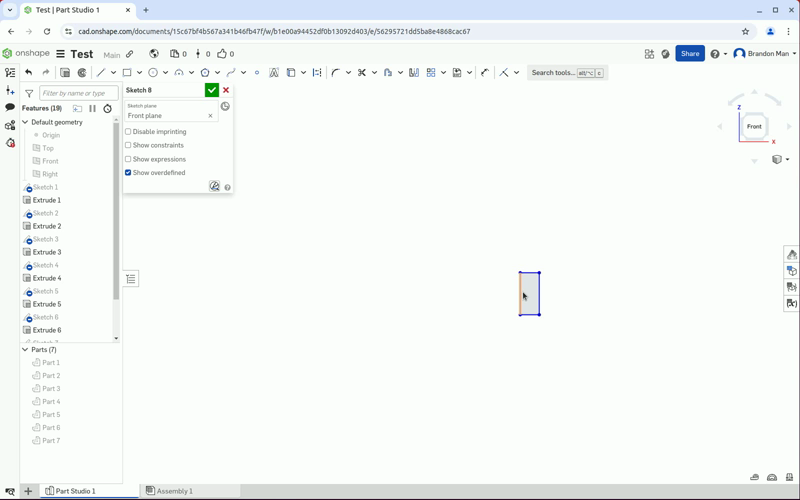
scroll(6)
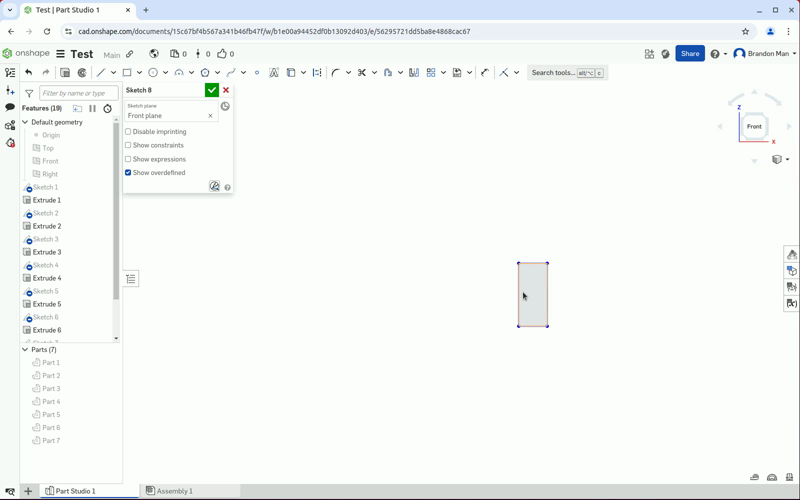
scroll(6)
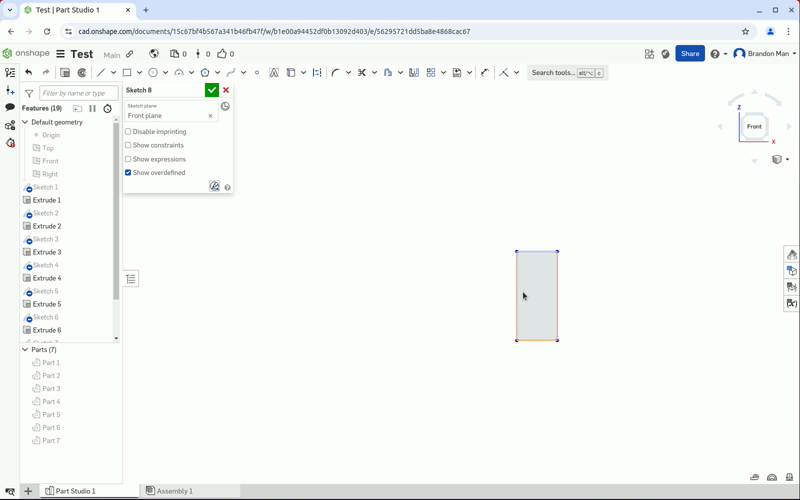
scroll(6)
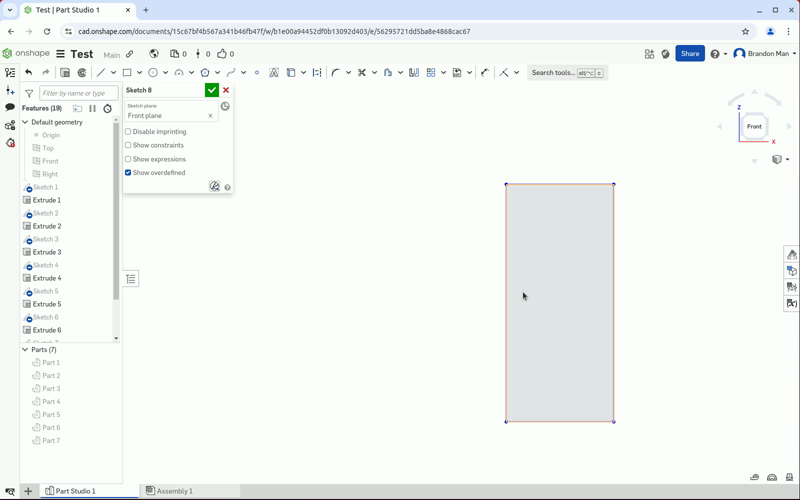
click(523, 291)
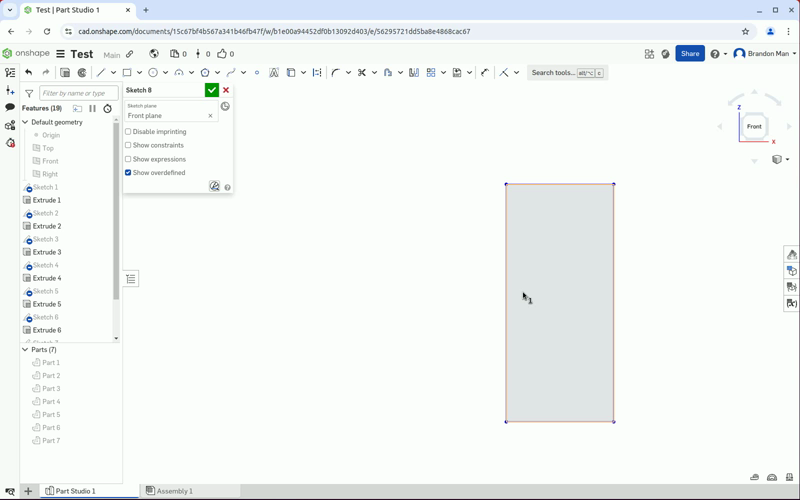
scroll(-6)
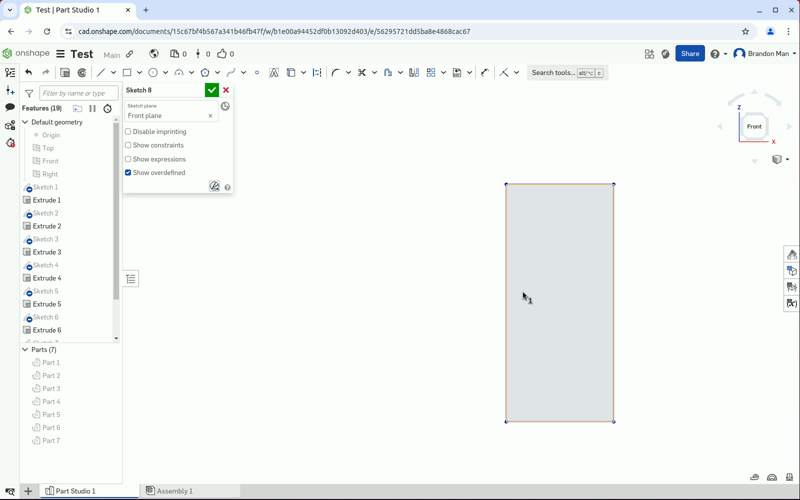
scroll(-6)
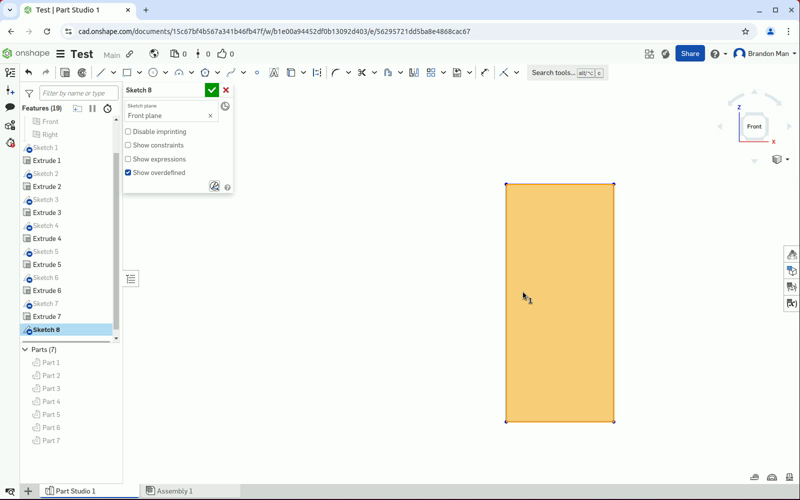
scroll(-6)
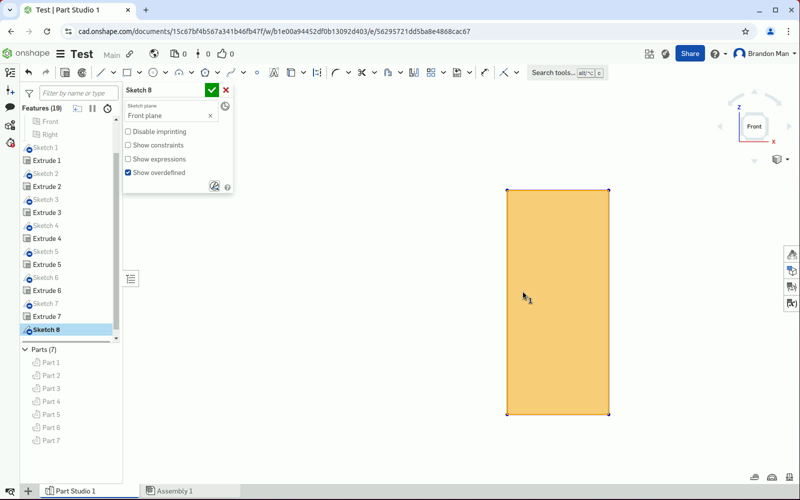
scroll(-6)
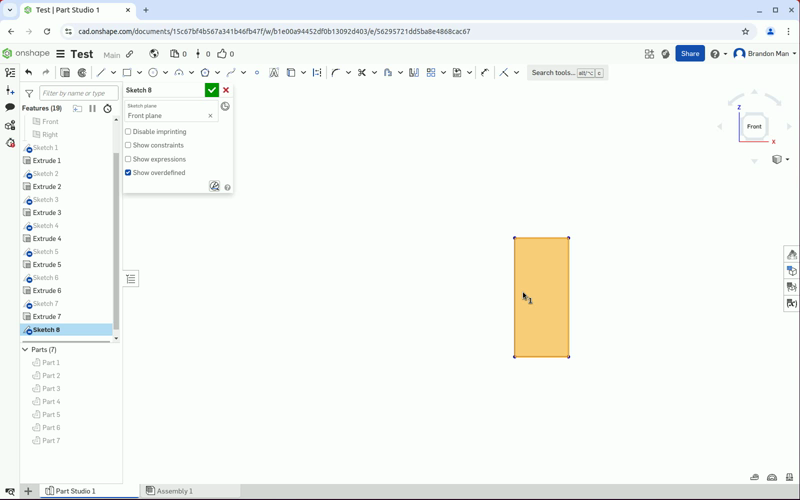
scroll(-6)
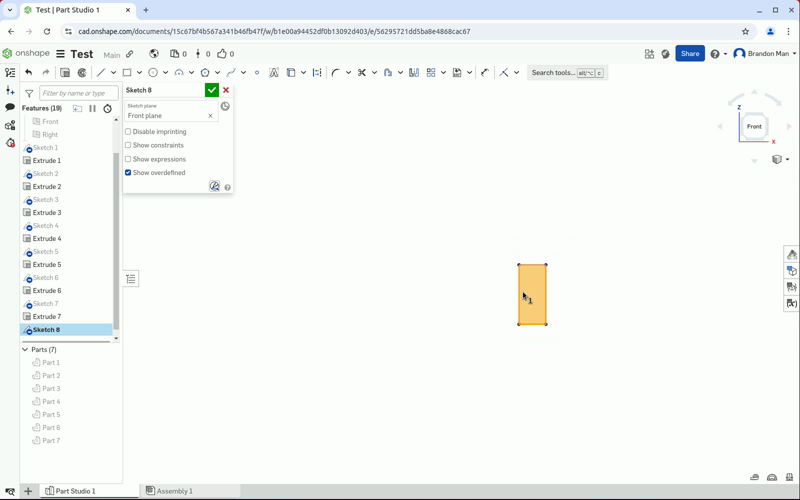
scroll(-6)
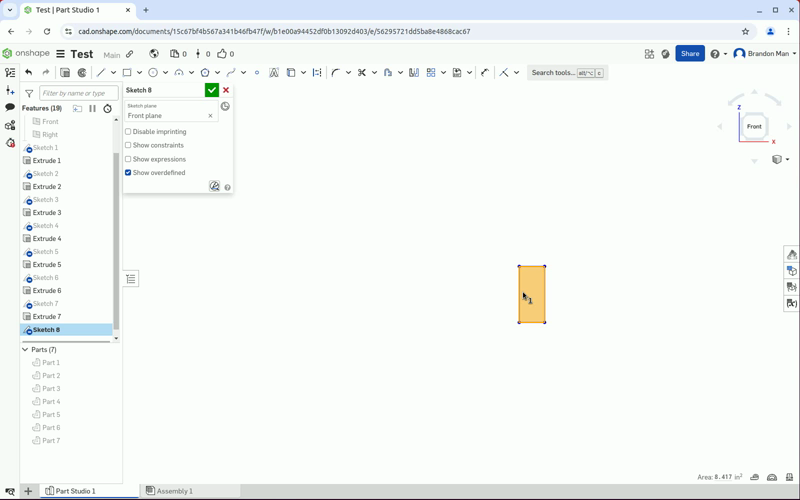
scroll(-6)
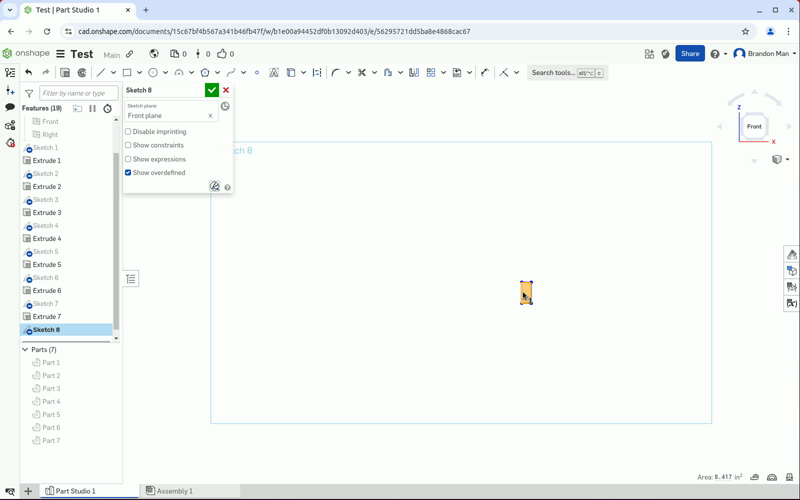
mouse_move(73, 352)
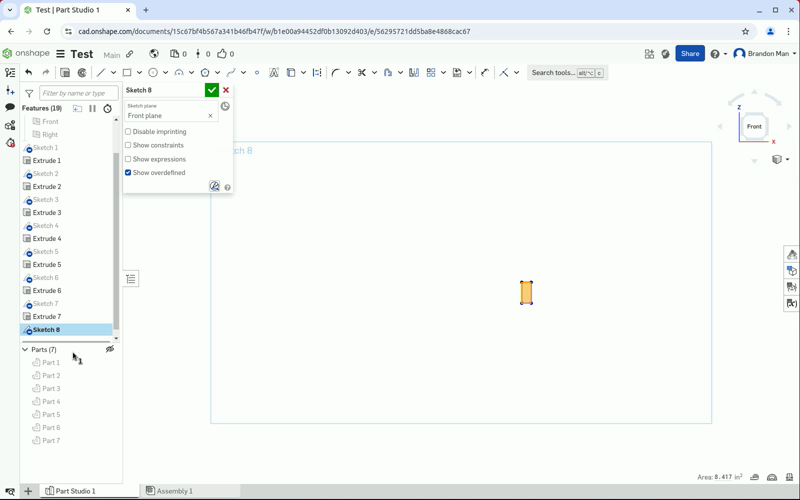
key(shift+y)
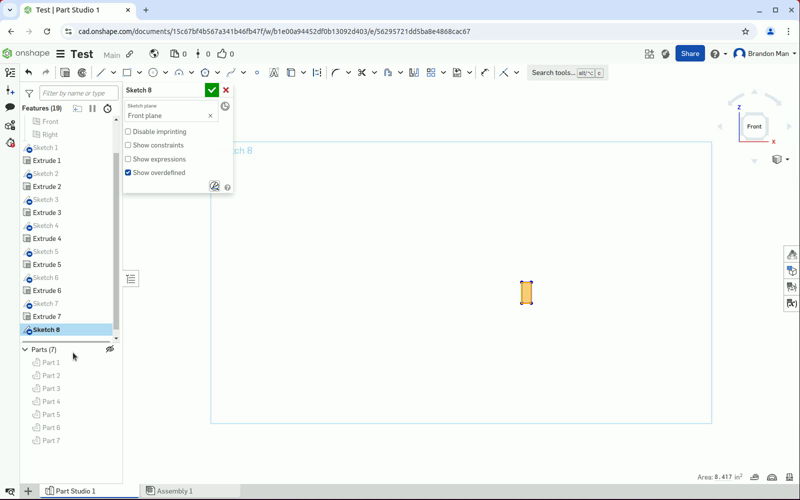
key(shift+e)
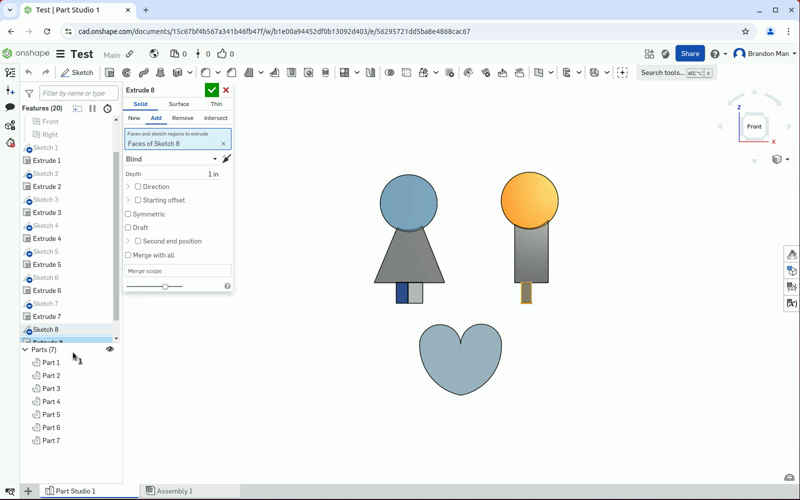
mouse_move(143, 106)
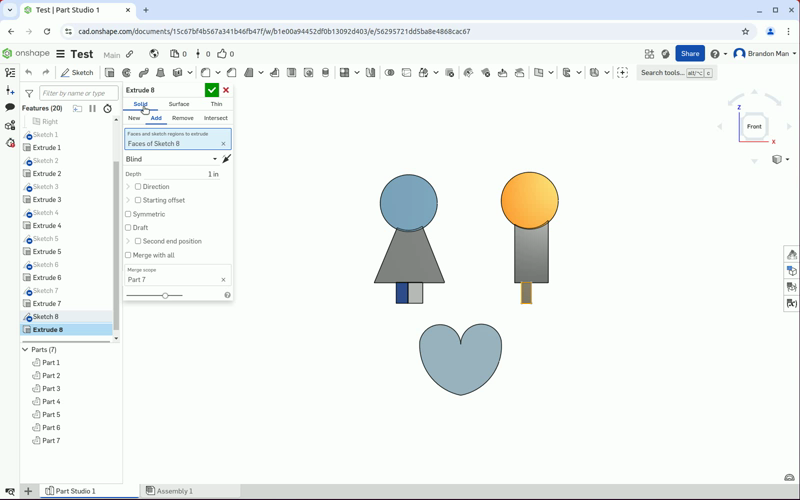
click(143, 106)
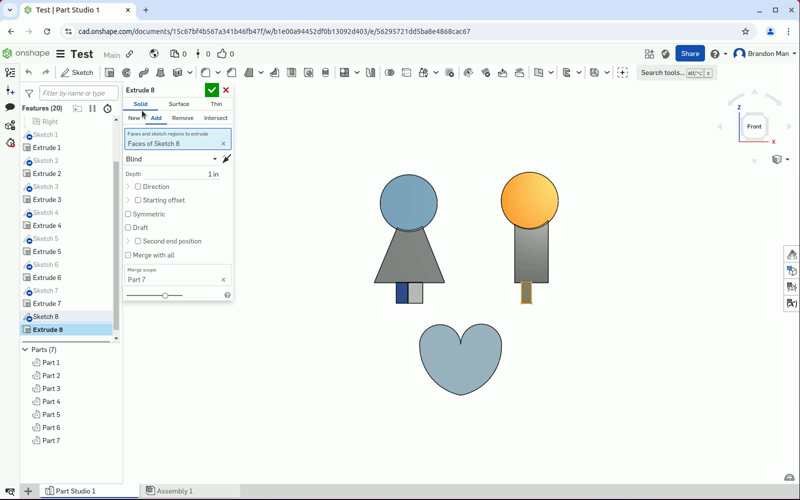
mouse_move(137, 120)
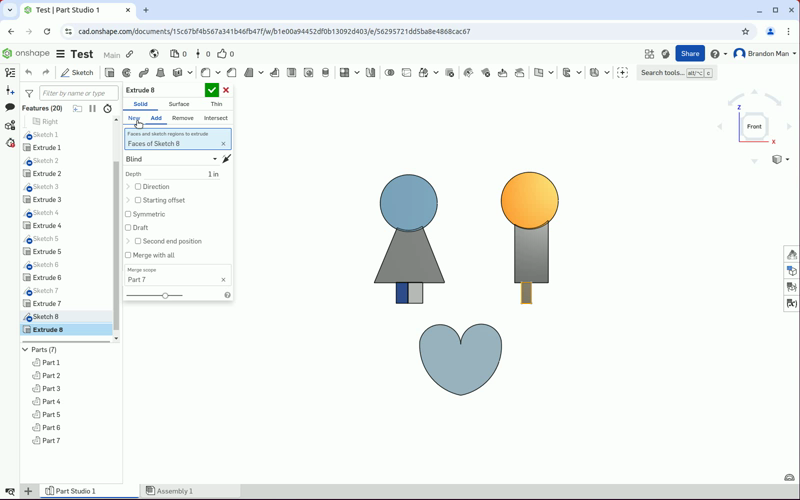
click(137, 120)
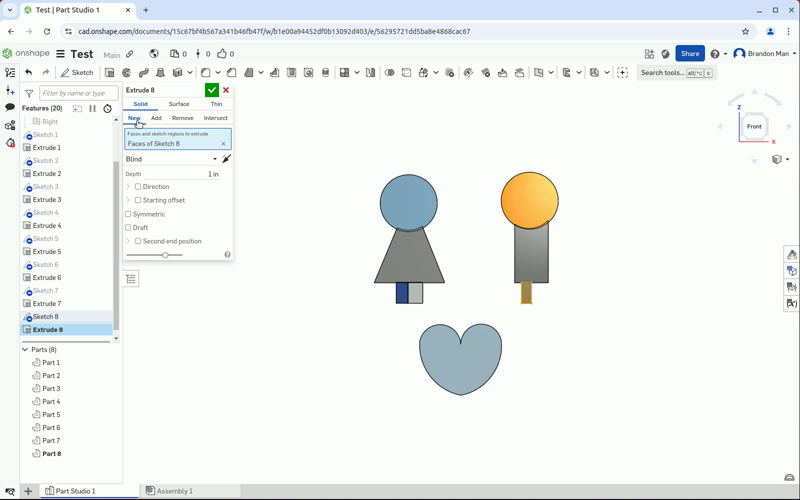
key(tab, 4)
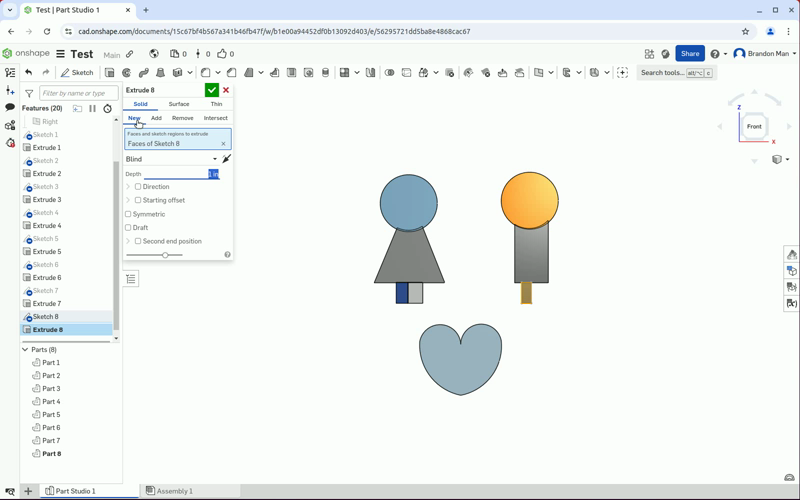
text(3.851)
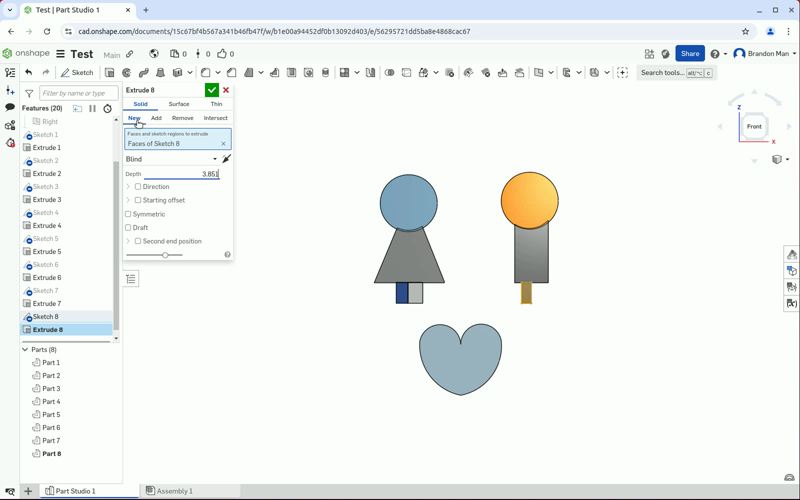
key(enter)
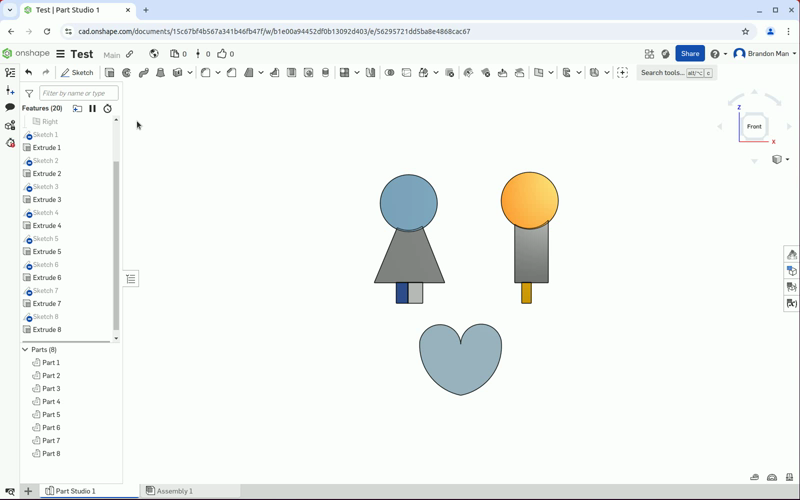
key(shift+h)
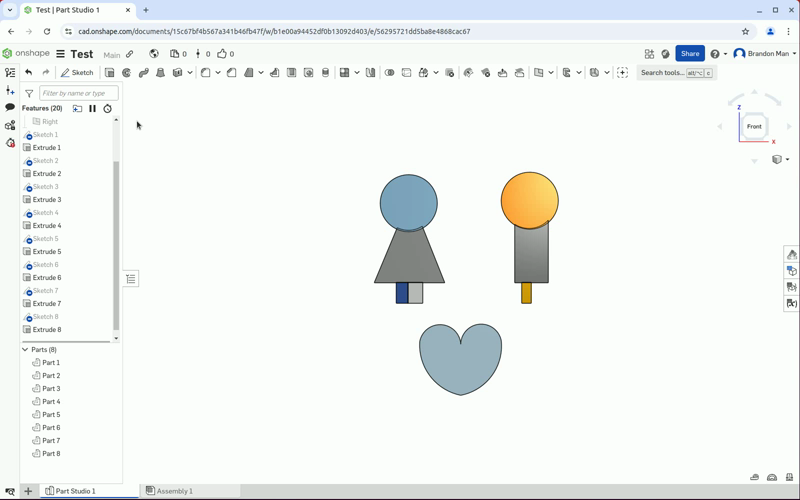
key(shift+h)
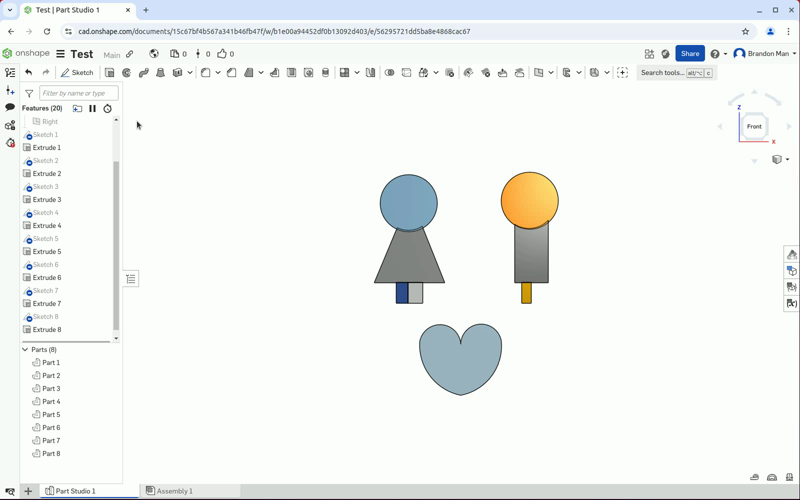
mouse_move(69, 137)
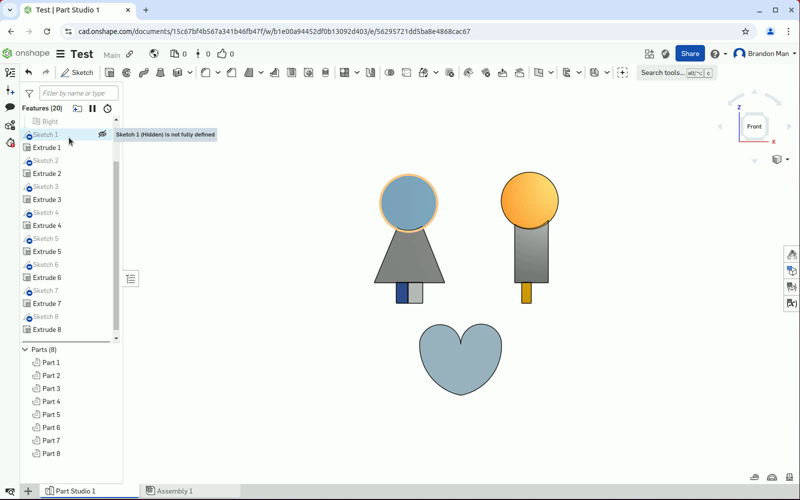
click(69, 137)
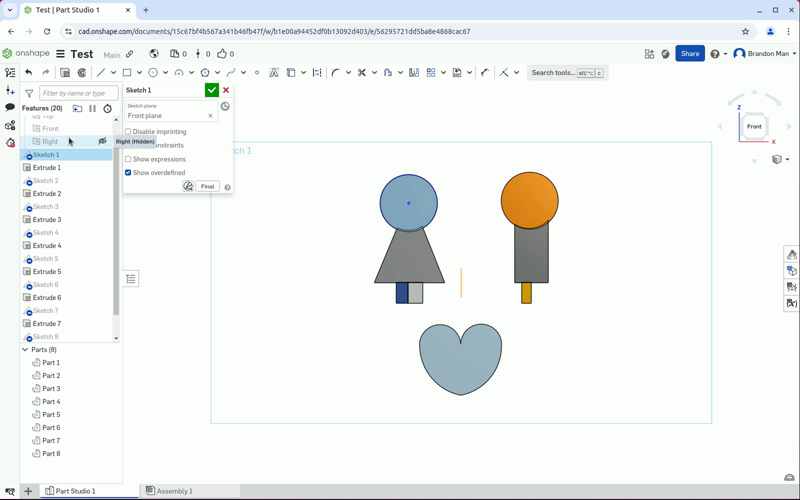
mouse_move(229, 92)
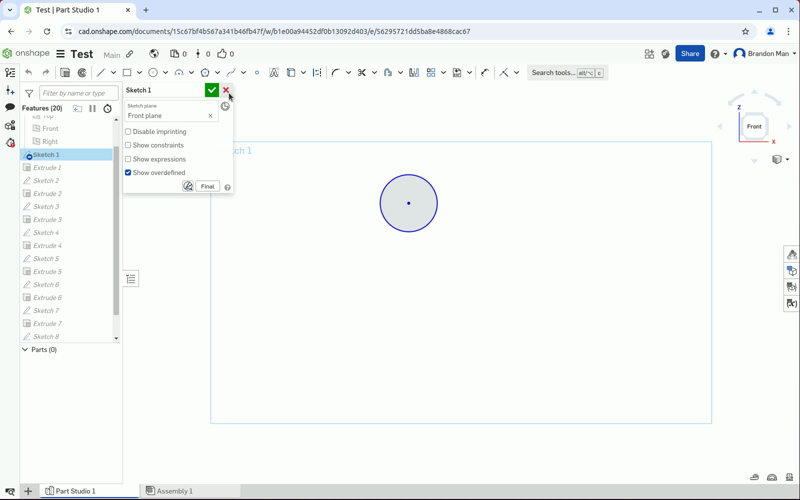
click(229, 92)
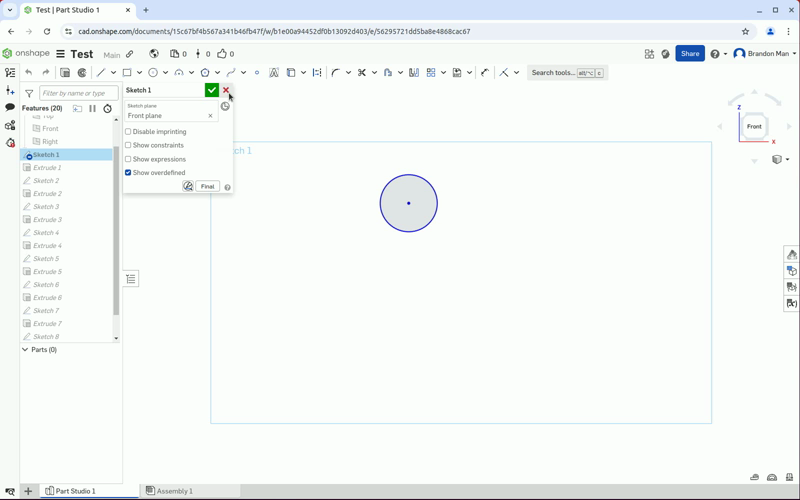
key(shift+s)
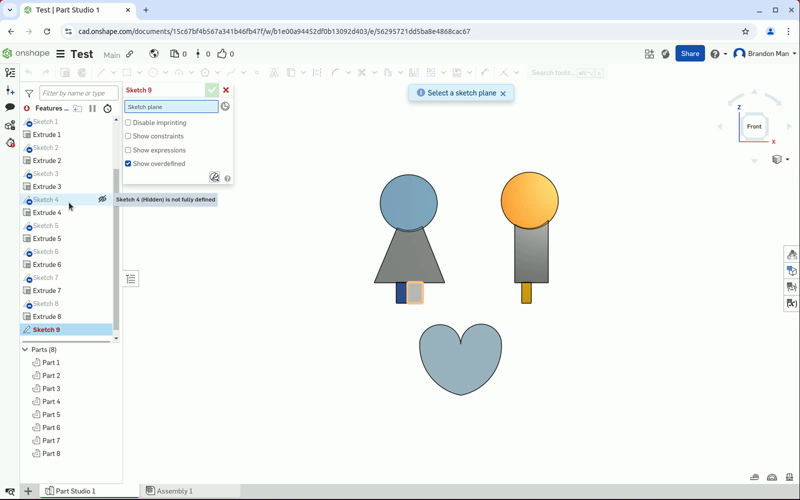
scroll(3)
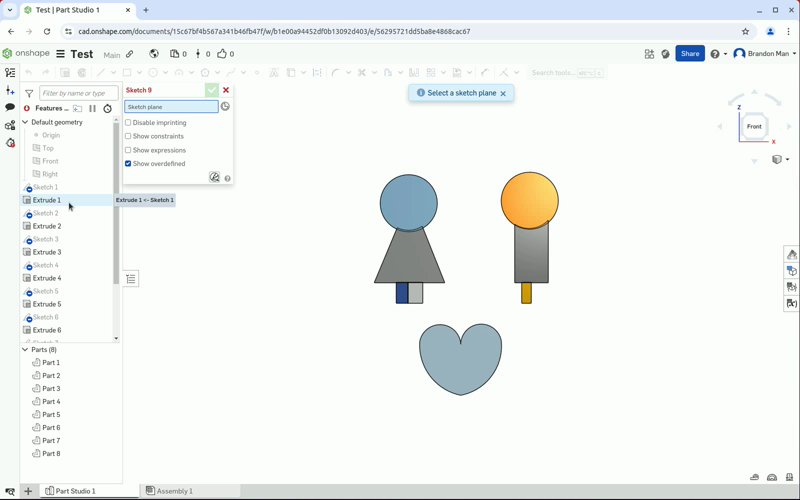
mouse_move(69, 163)
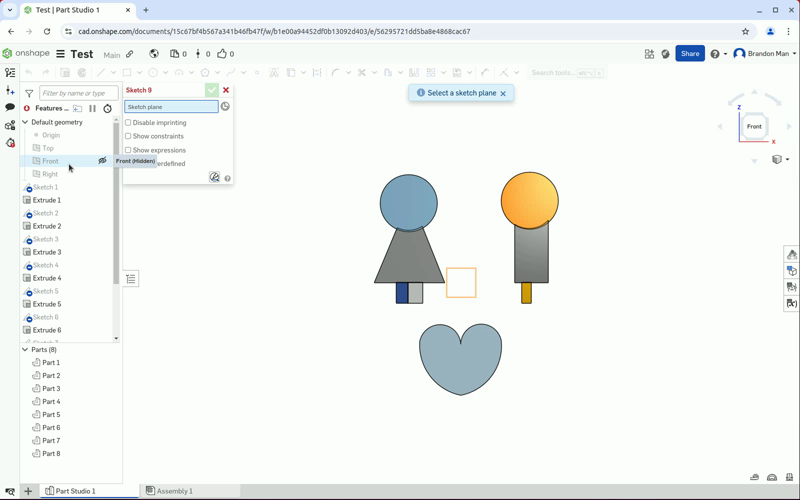
click(69, 163)
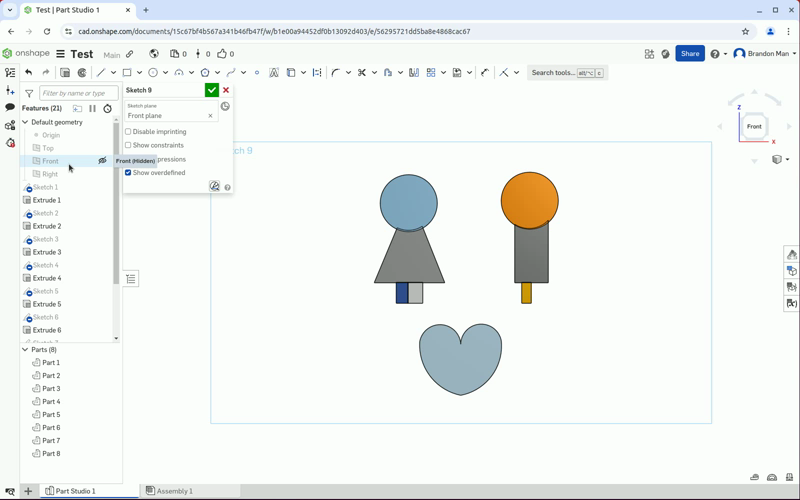
mouse_move(73, 352)
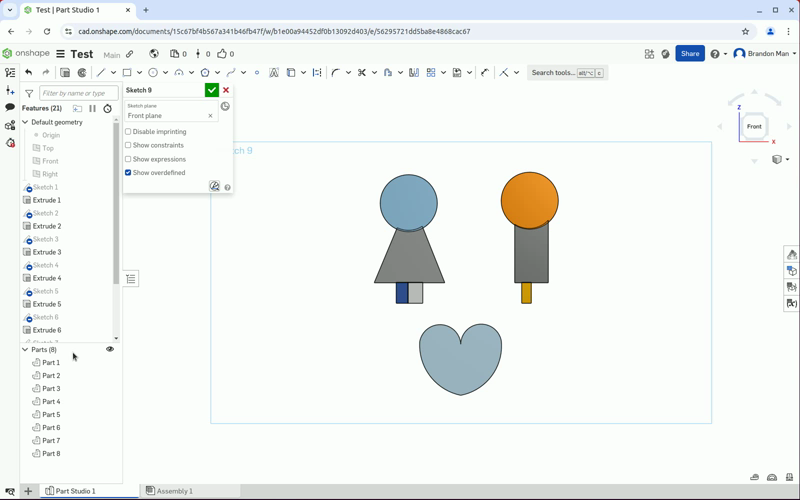
key(y)
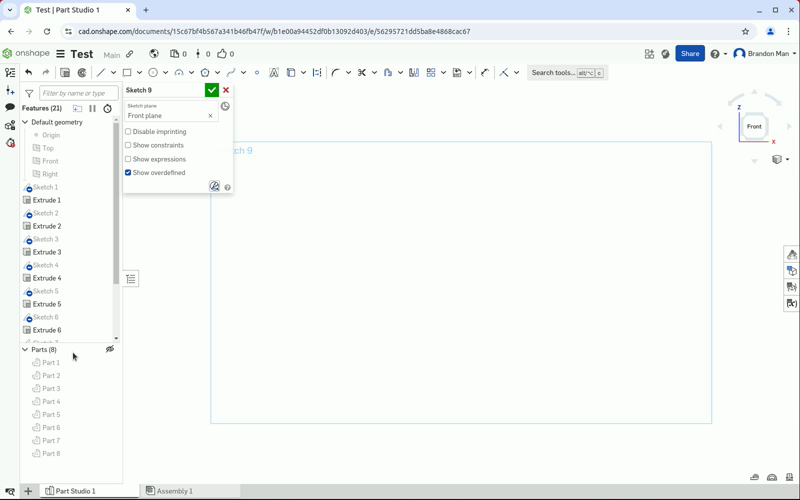
key(l)
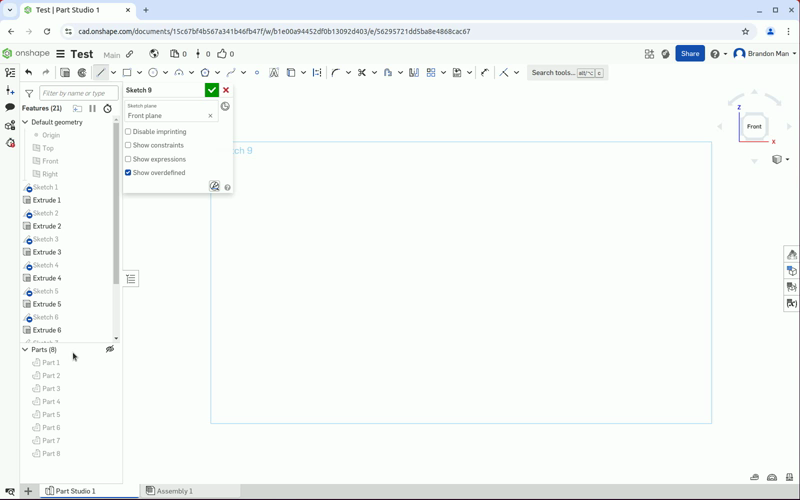
key_down(shift)
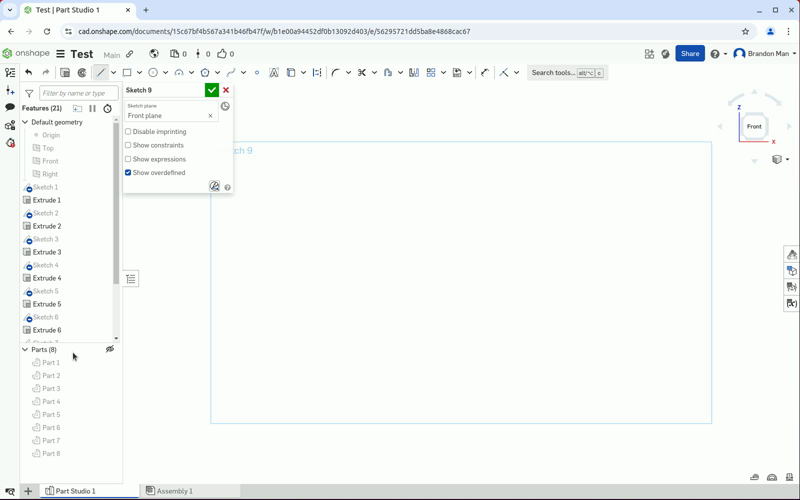
mouse_move(531, 303)
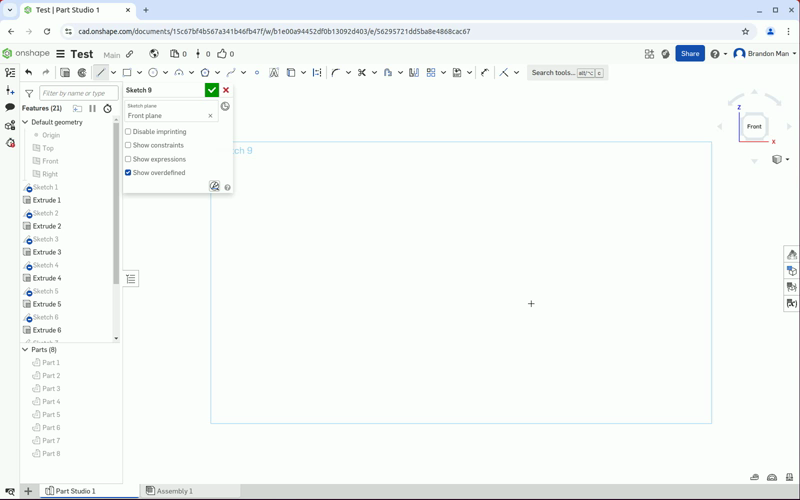
click(531, 303)
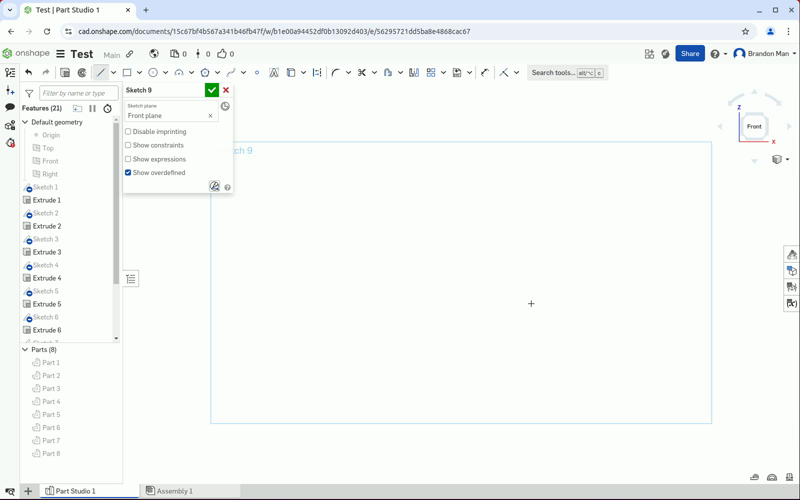
key_up(shift)
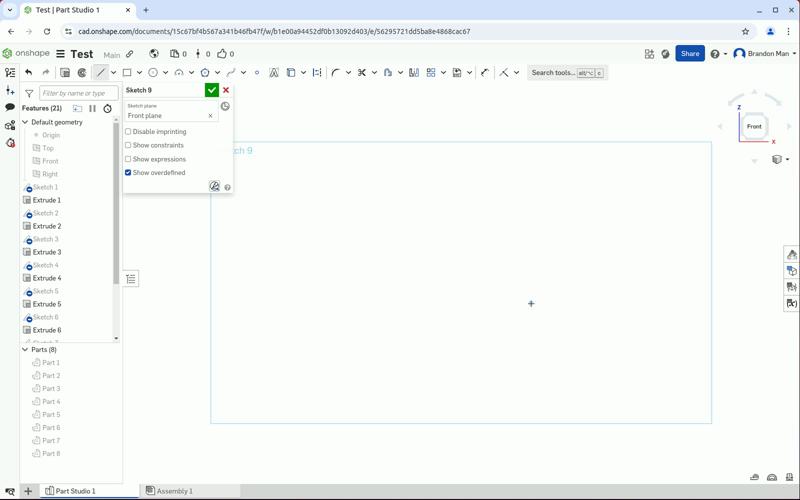
key_down(shift)
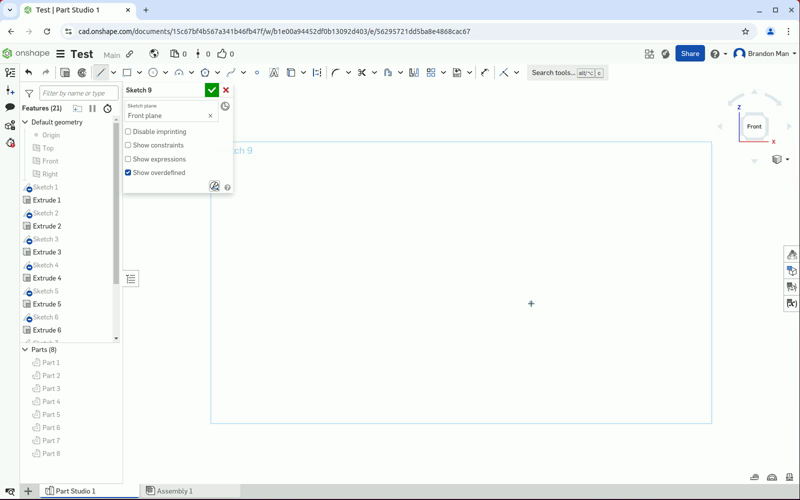
mouse_move(561, 303)
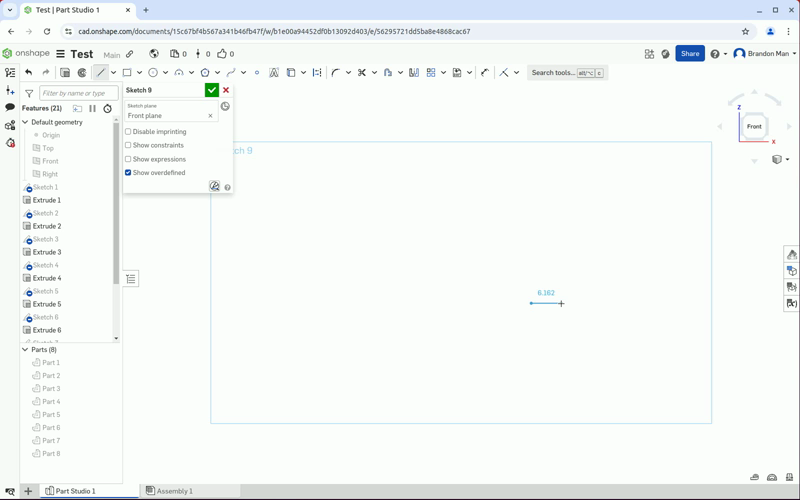
mouse_move(540, 303)
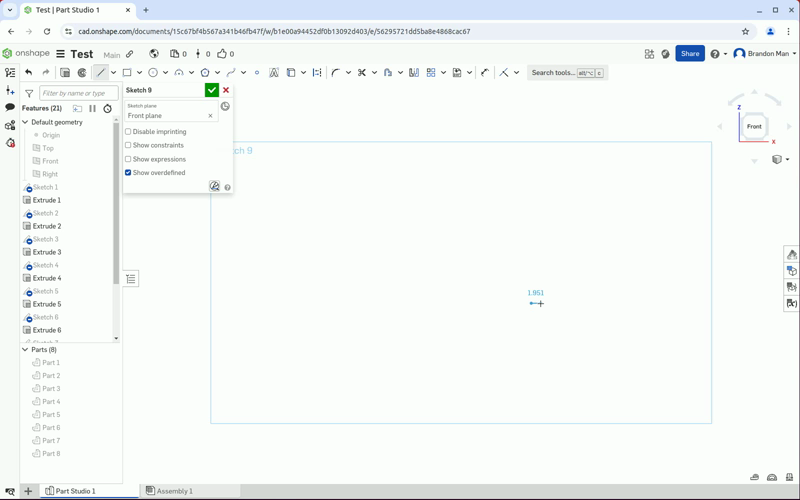
click(540, 303)
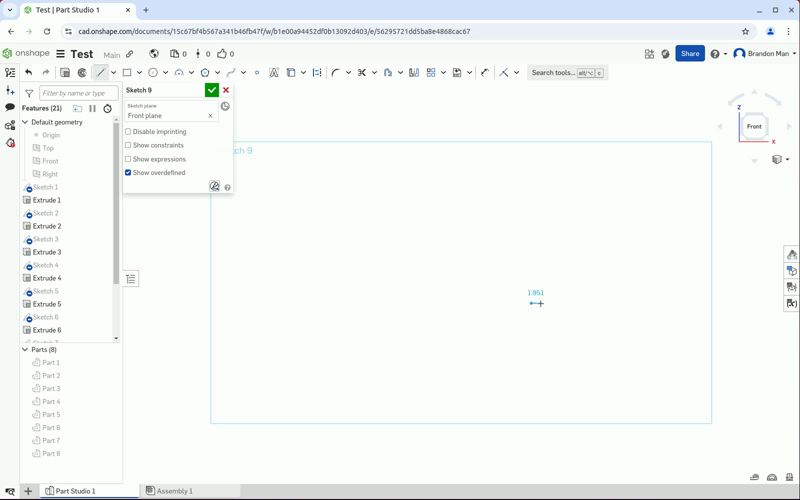
key_up(shift)
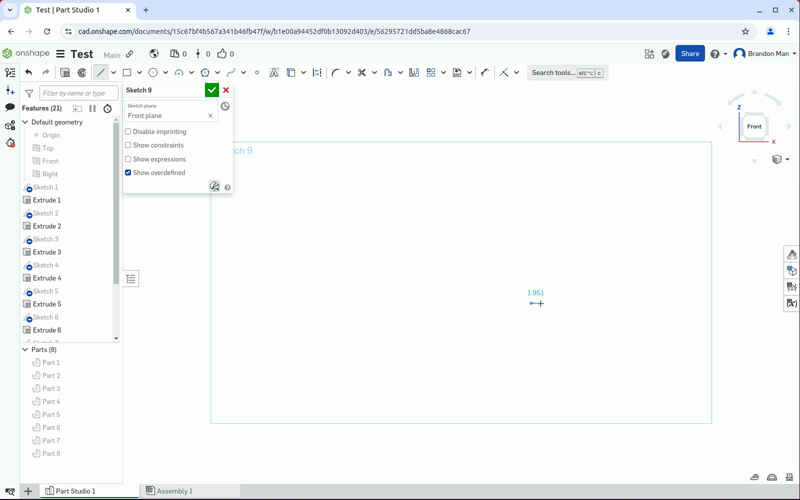
key_down(shift)
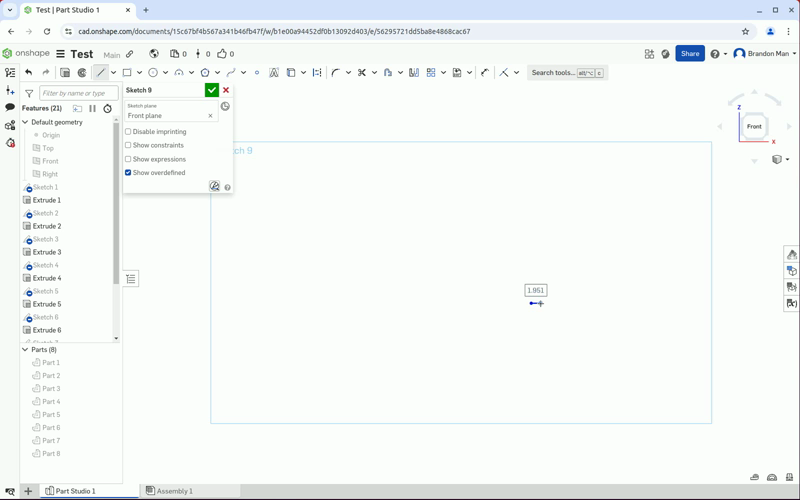
mouse_move(570, 303)
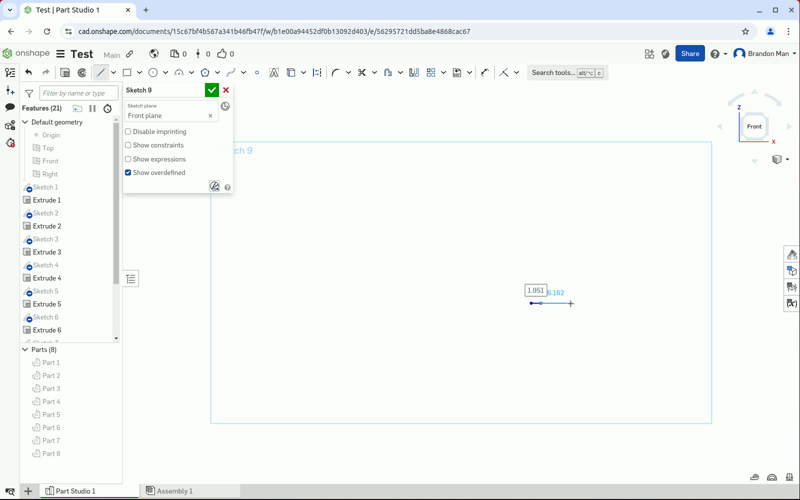
mouse_move(540, 282)
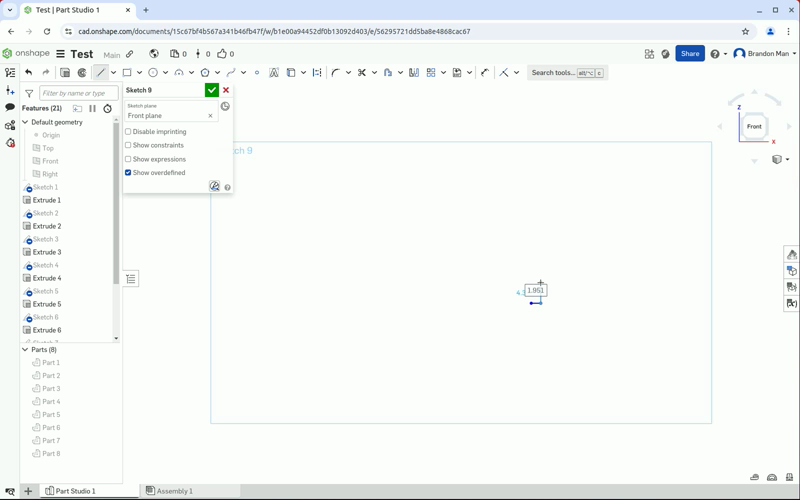
click(540, 282)
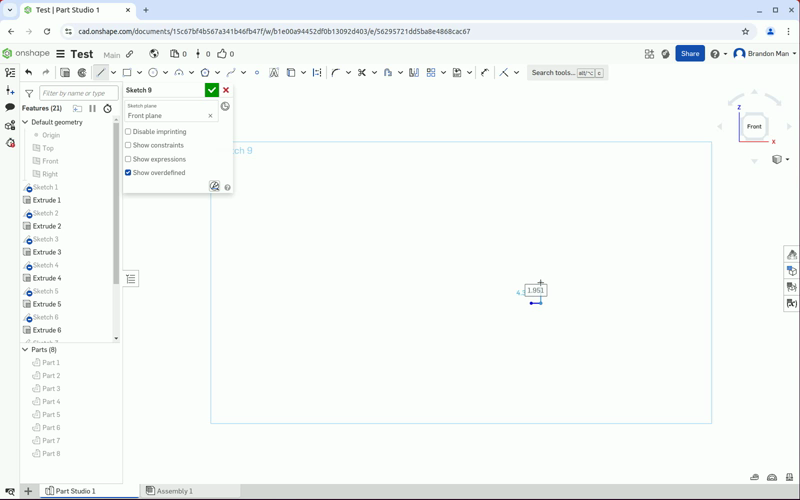
key_up(shift)
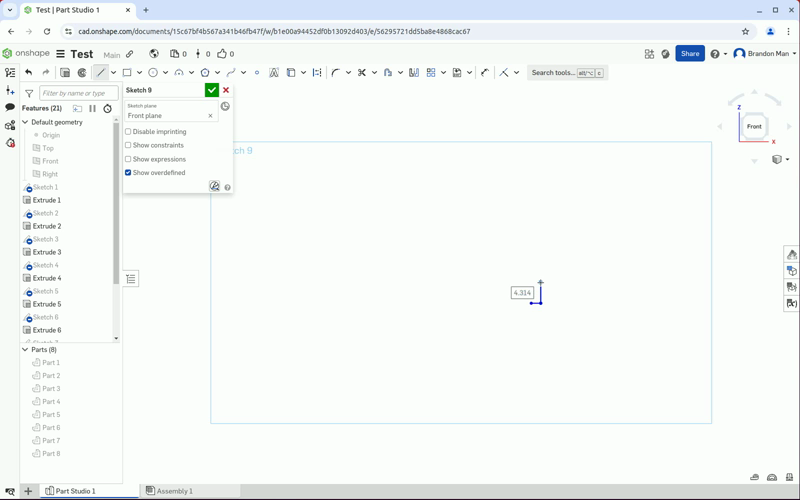
key_down(shift)
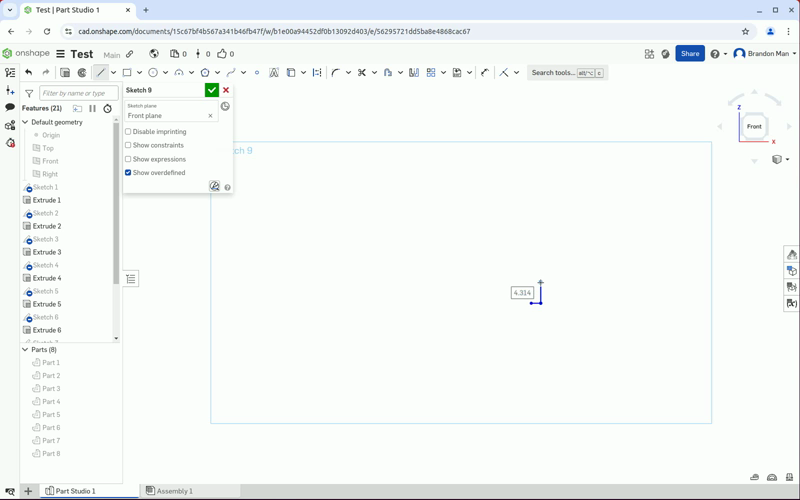
mouse_move(570, 282)
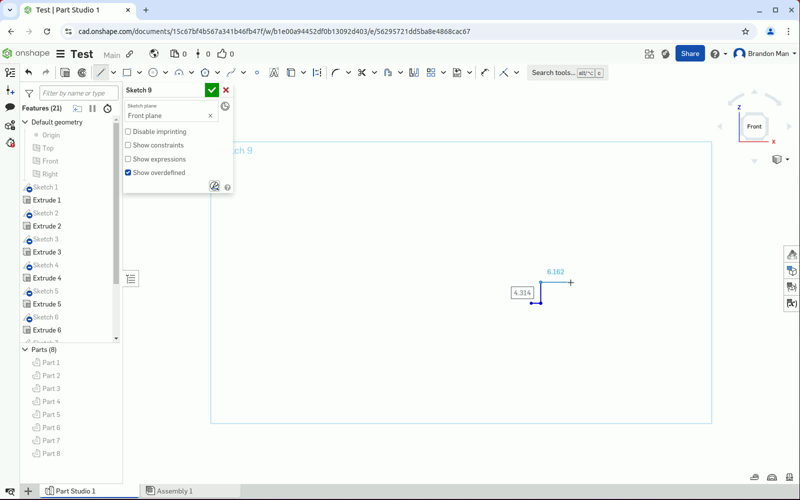
mouse_move(531, 282)
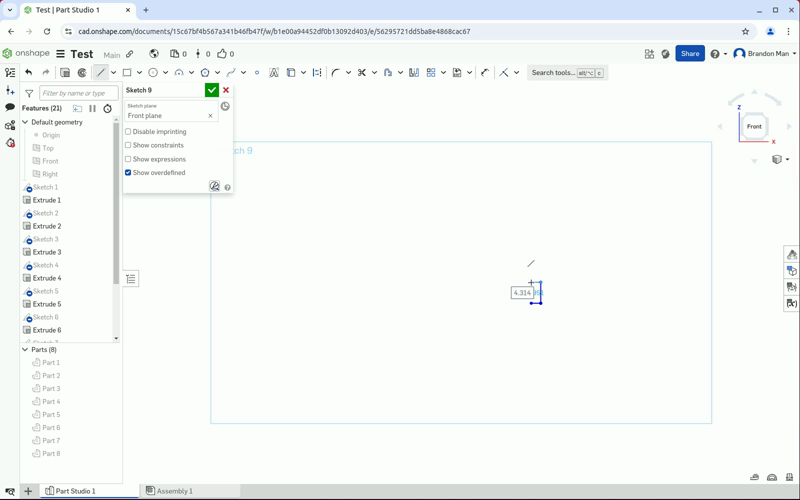
click(531, 282)
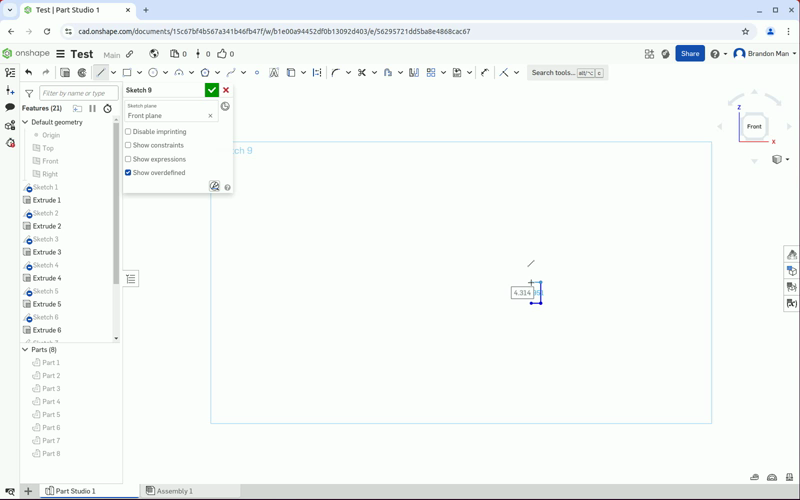
key_up(shift)
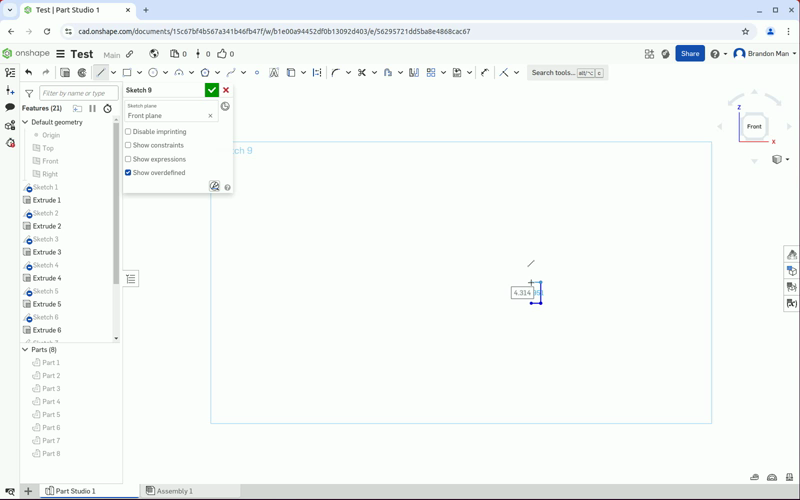
mouse_move(561, 282)
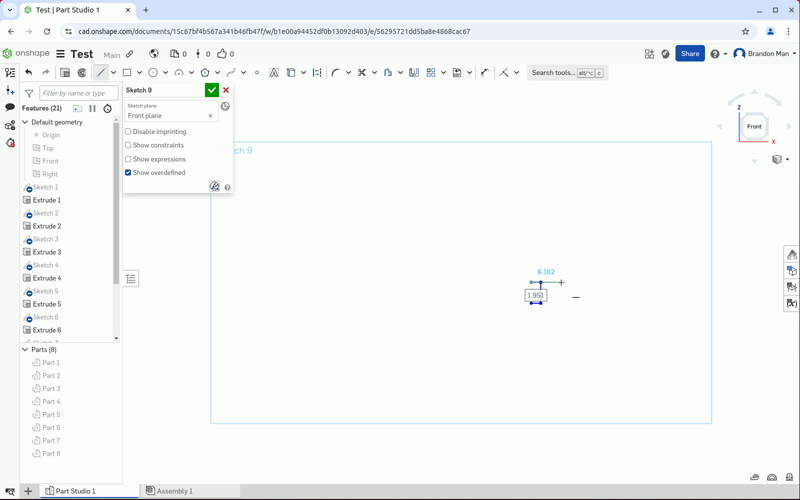
key_down(shift)
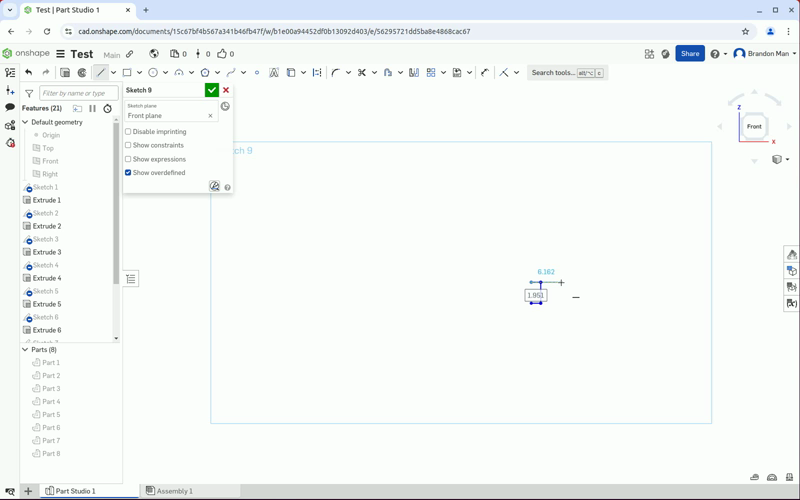
mouse_move(531, 303)
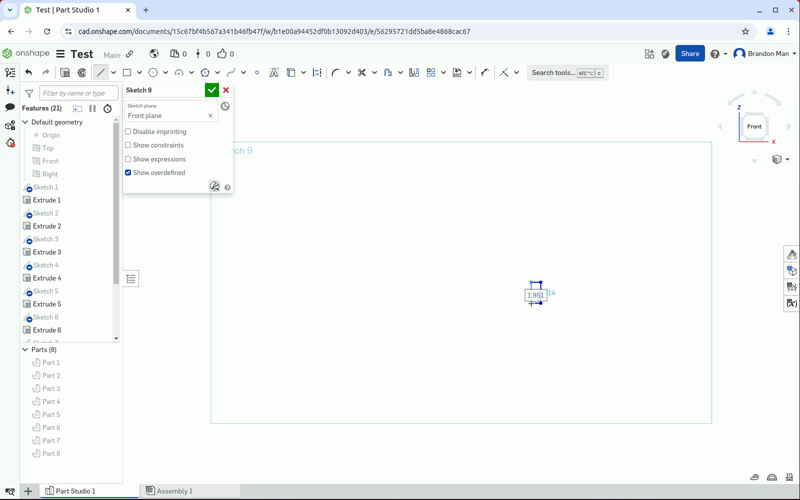
key_up(shift)
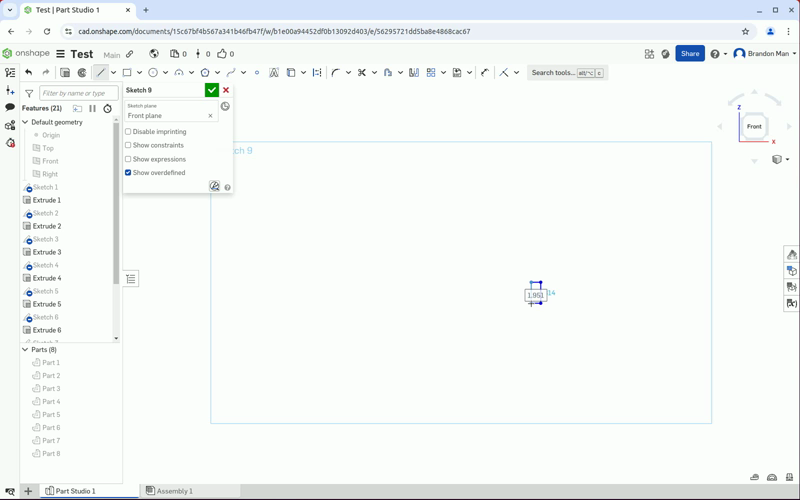
click(531, 303)
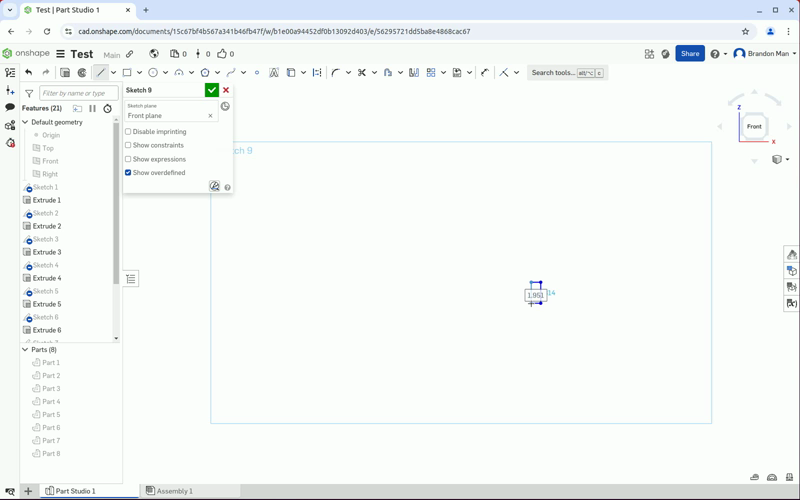
key(esc)
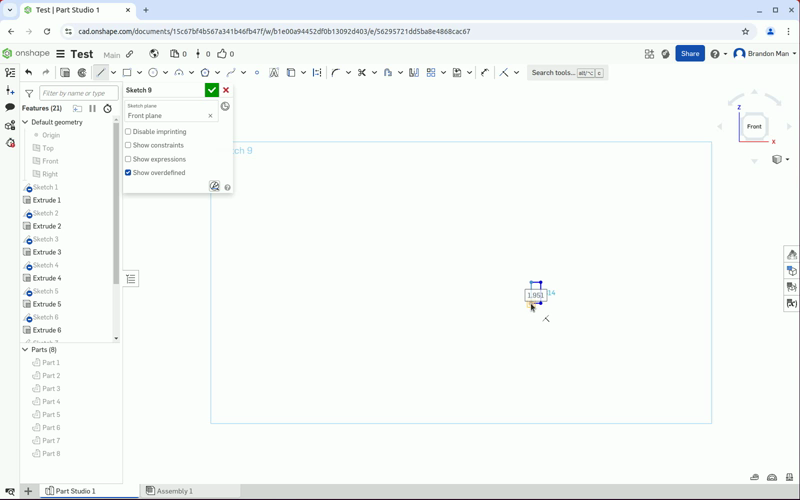
mouse_move(540, 298)
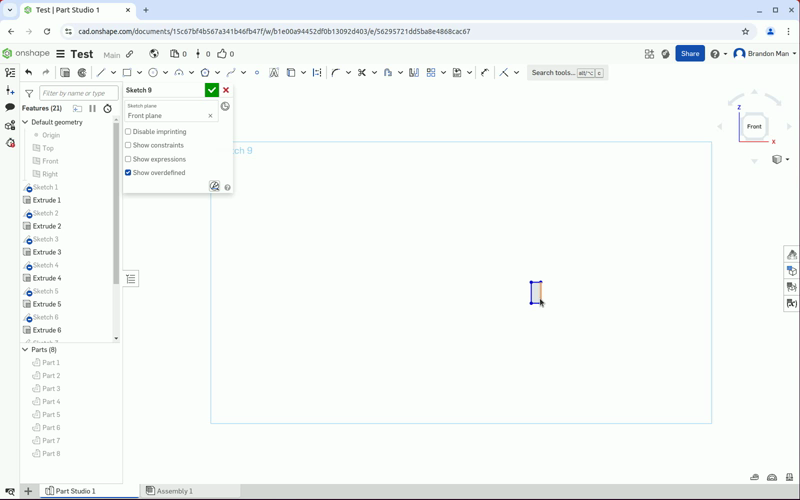
scroll(6)
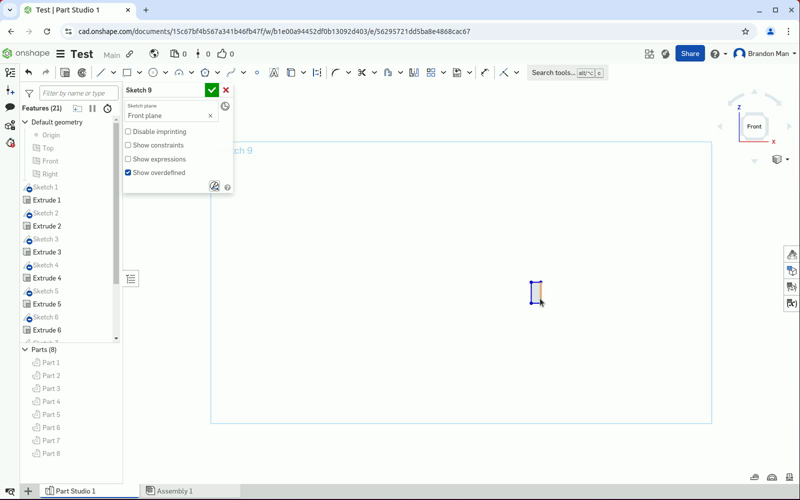
scroll(6)
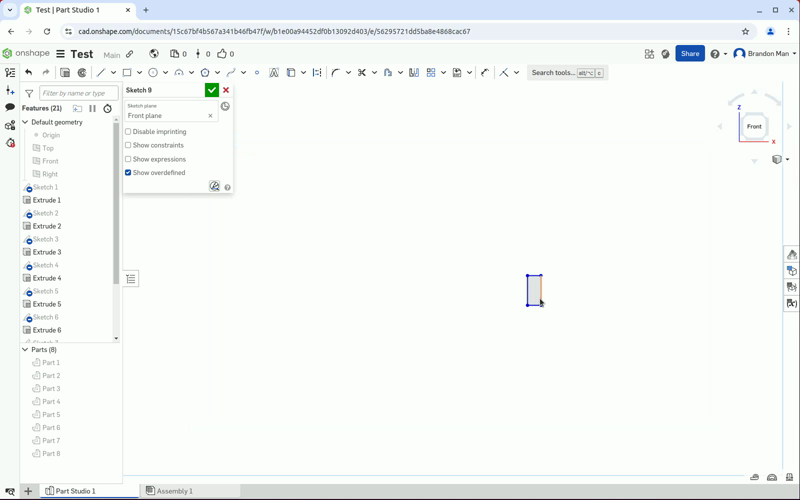
scroll(6)
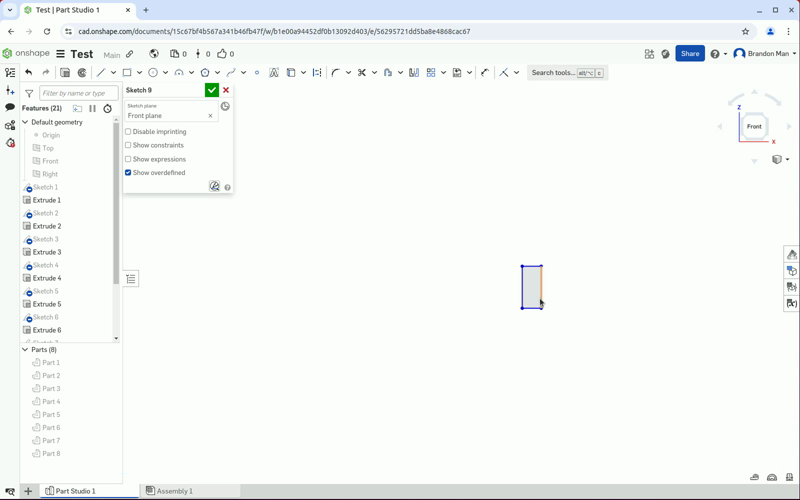
scroll(6)
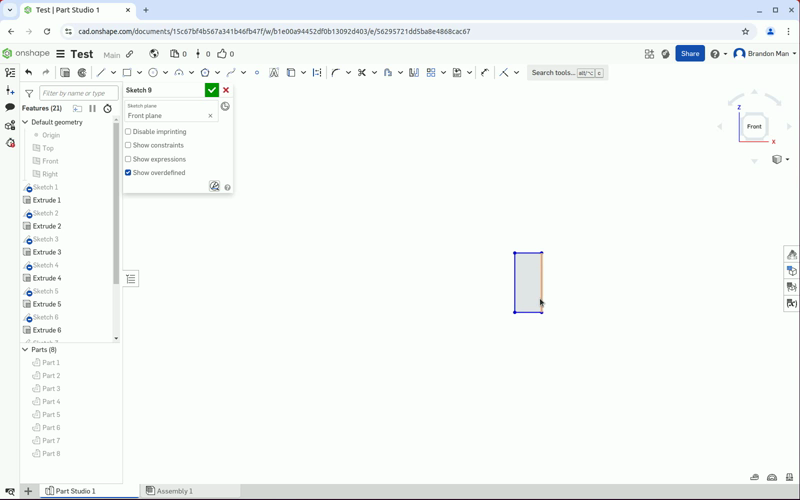
scroll(6)
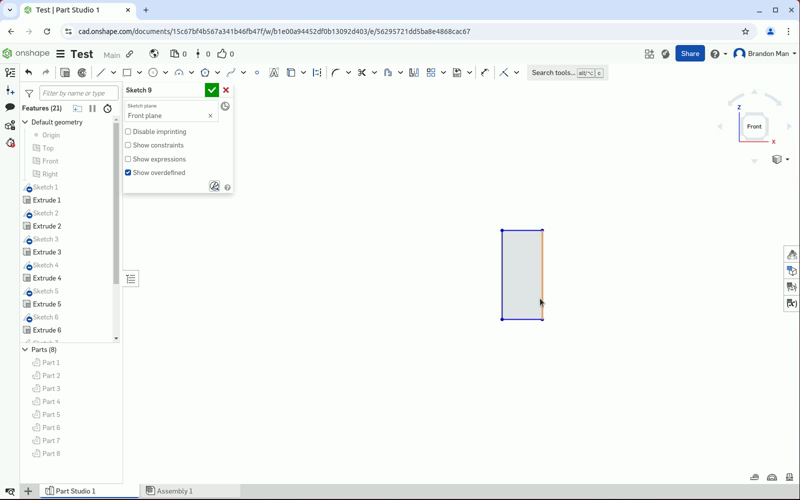
scroll(6)
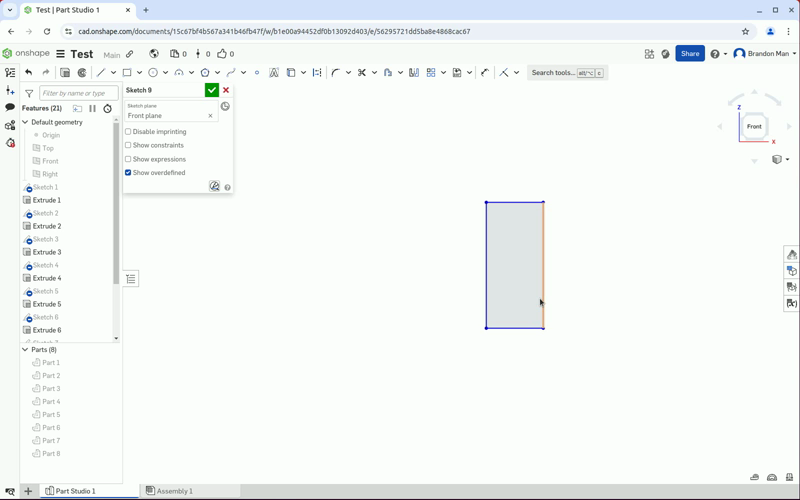
scroll(6)
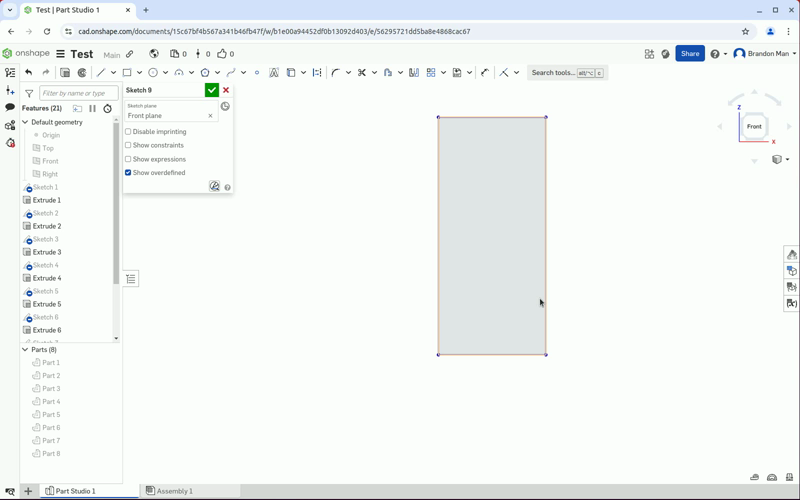
click(540, 298)
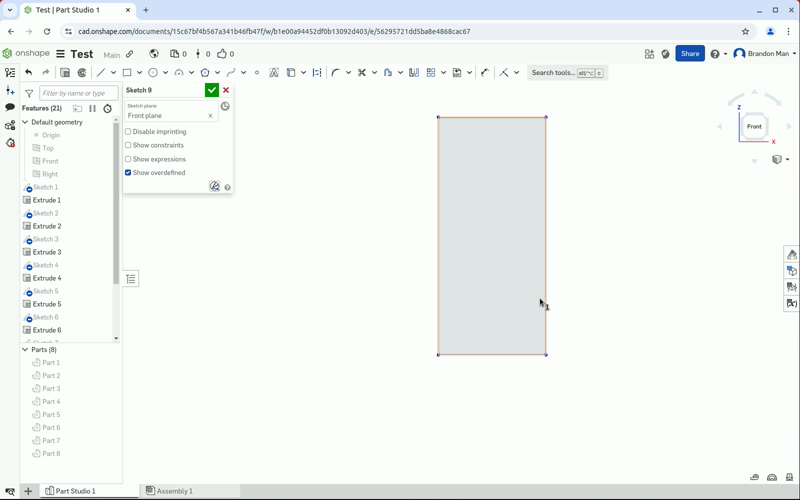
scroll(-6)
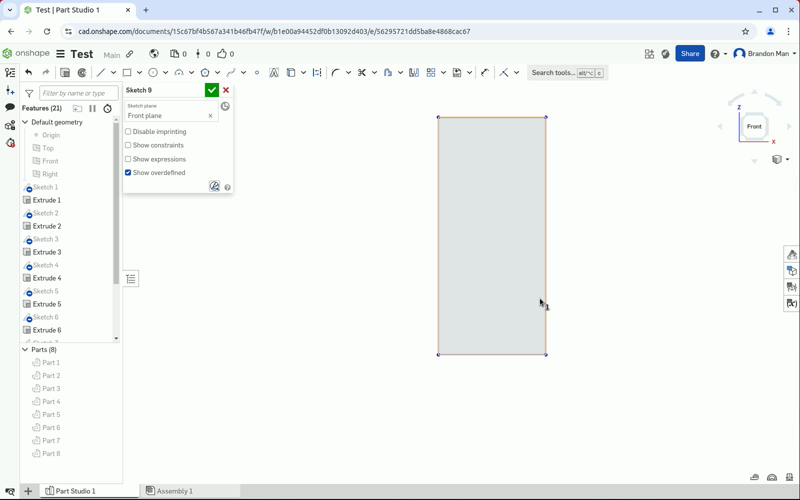
scroll(-6)
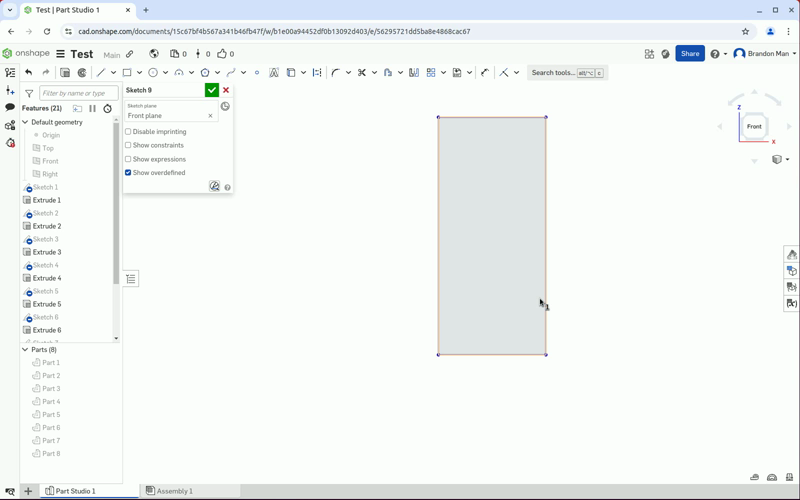
scroll(-6)
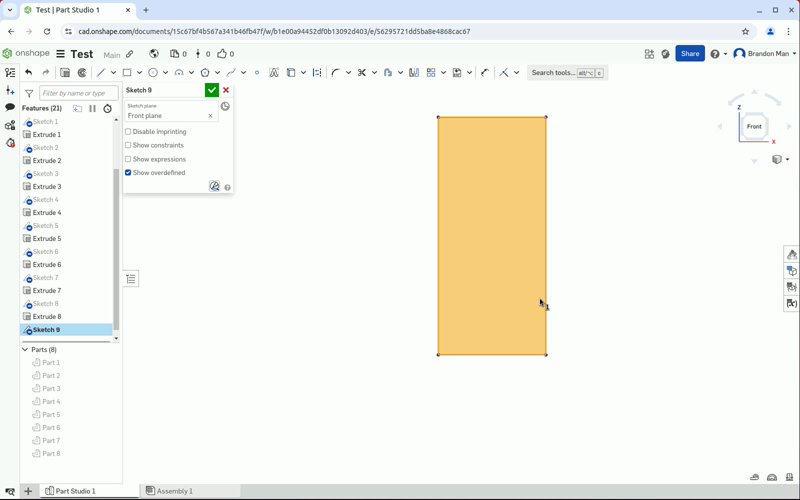
scroll(-6)
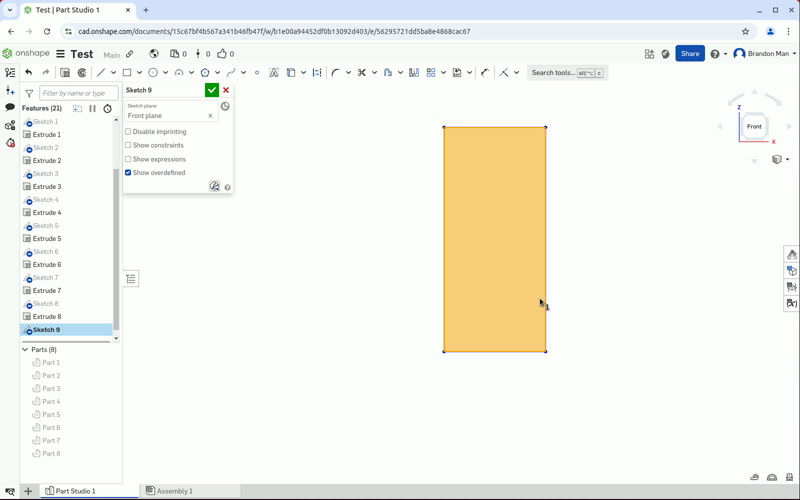
scroll(-6)
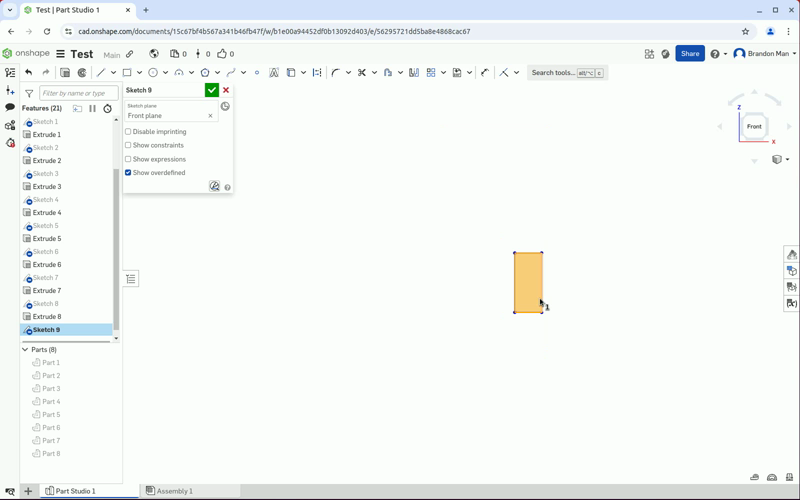
scroll(-6)
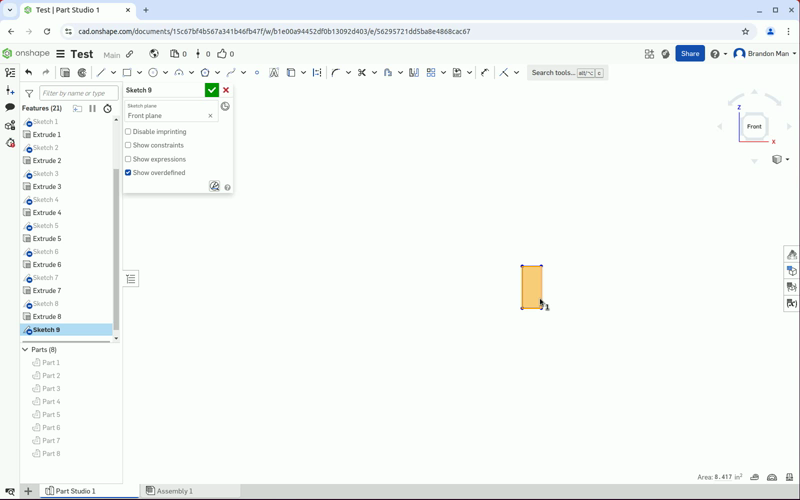
scroll(-6)
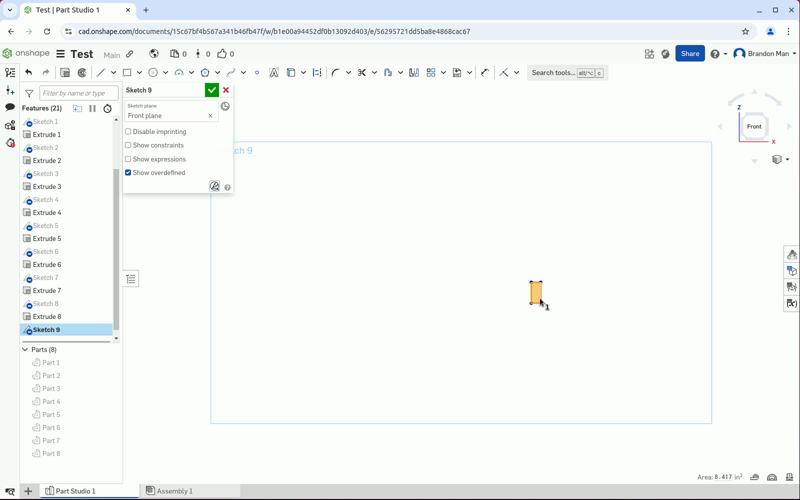
mouse_move(73, 352)
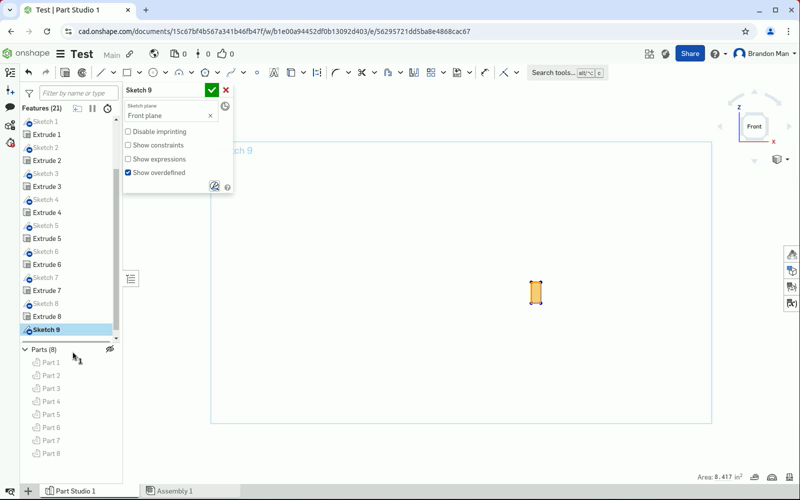
key(shift+y)
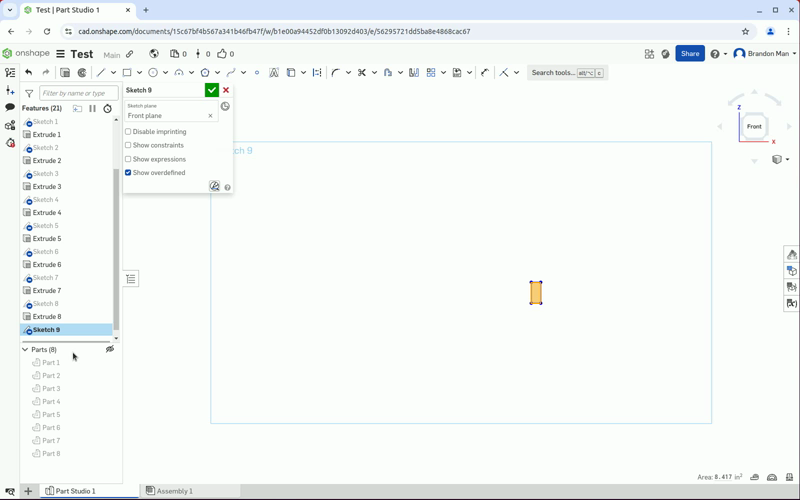
key(shift+e)
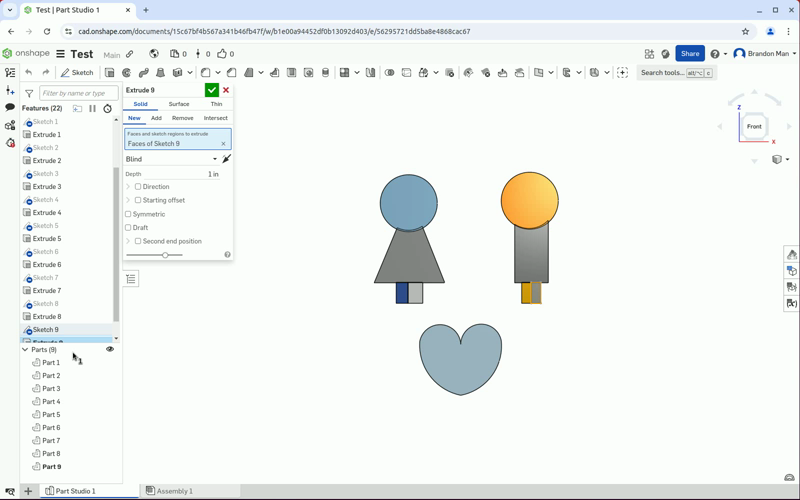
mouse_move(143, 106)
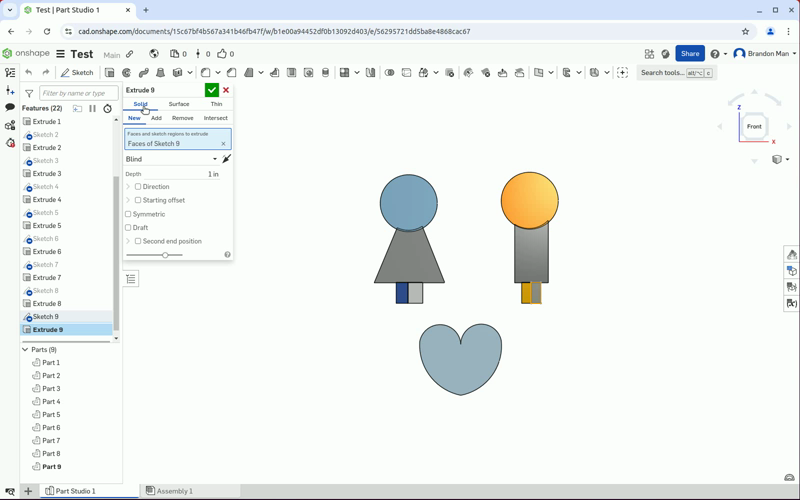
click(143, 106)
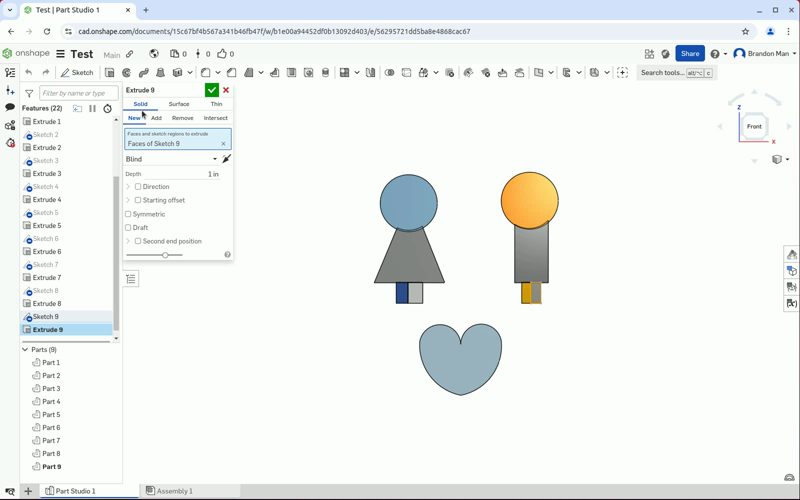
mouse_move(137, 120)
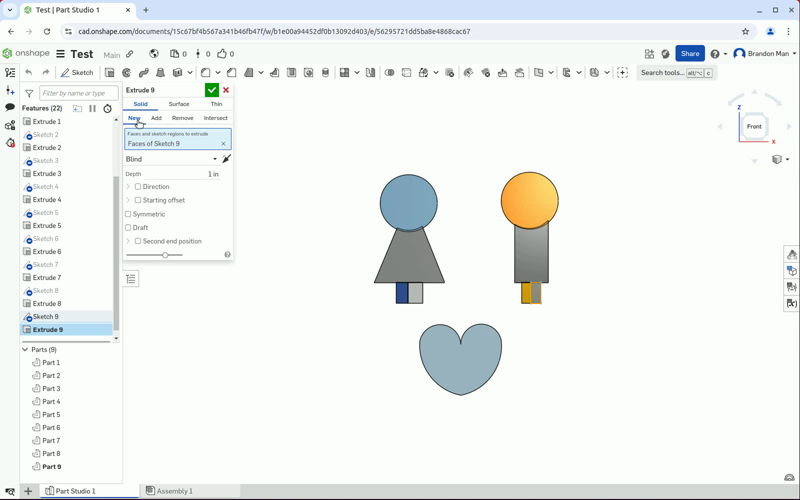
click(137, 120)
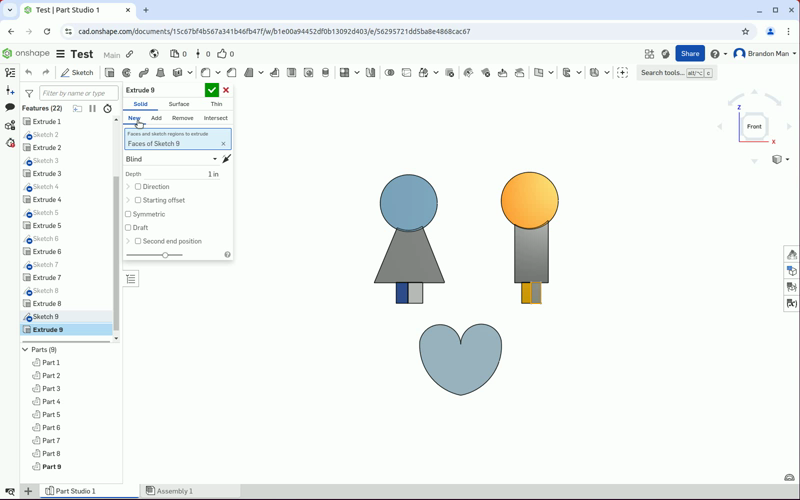
key(tab, 4)
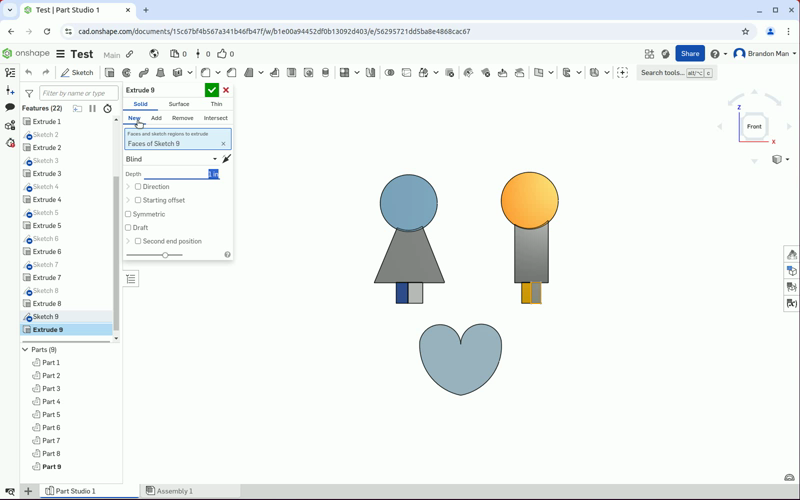
text(3.851)
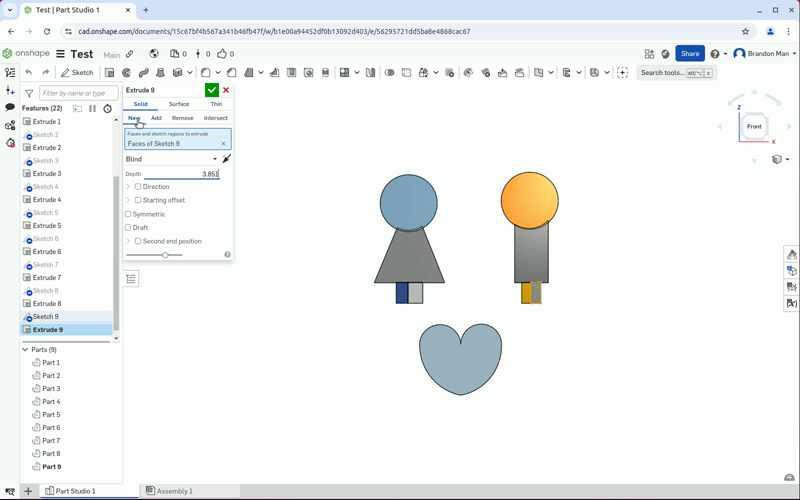
key(enter)
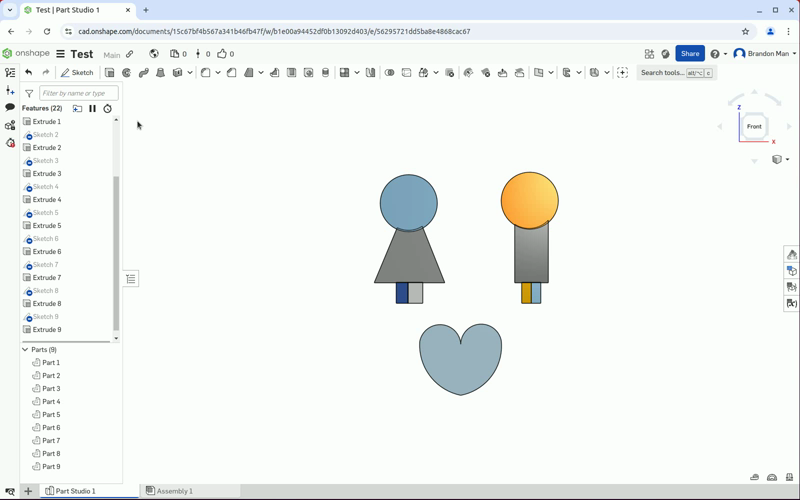
key(shift+h)
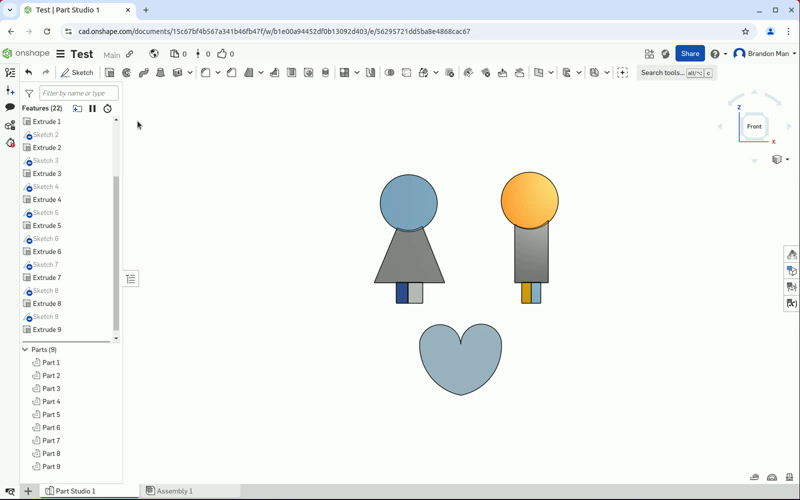
key(shift+h)
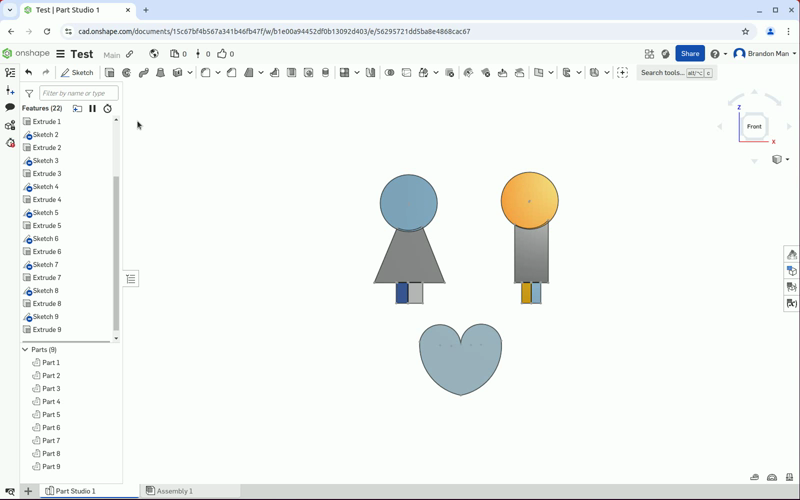
key(shift+7)
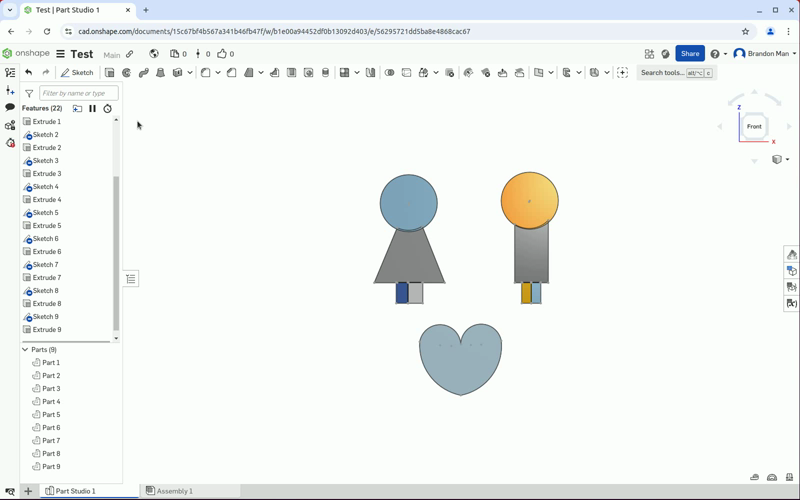
key(left, 2)
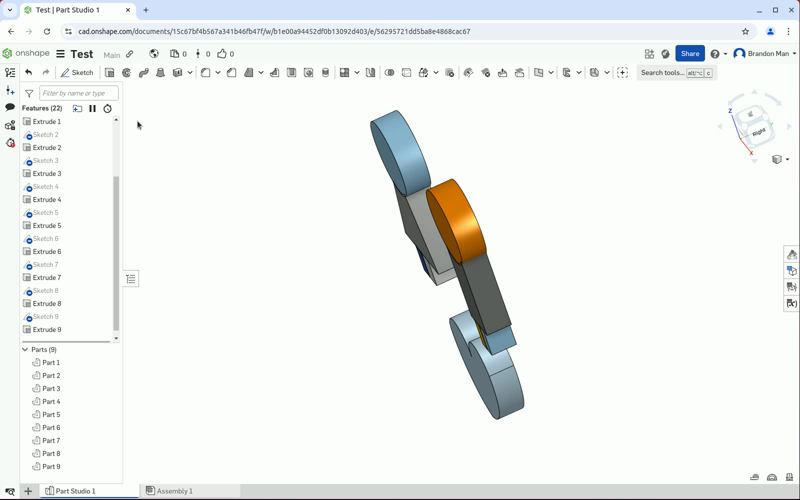
key(down, 2)
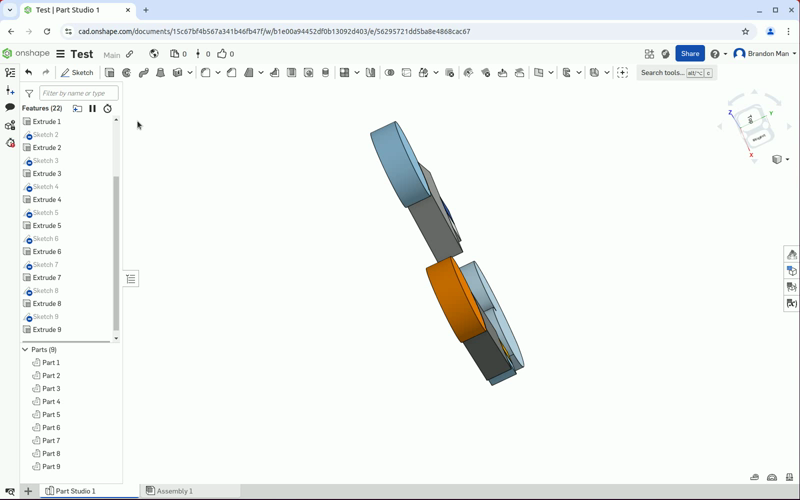
key(up, 2)
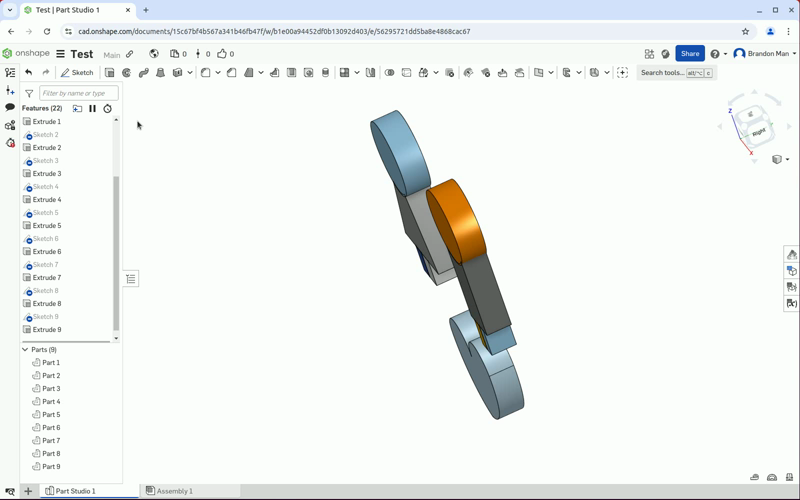
key(right, 2)
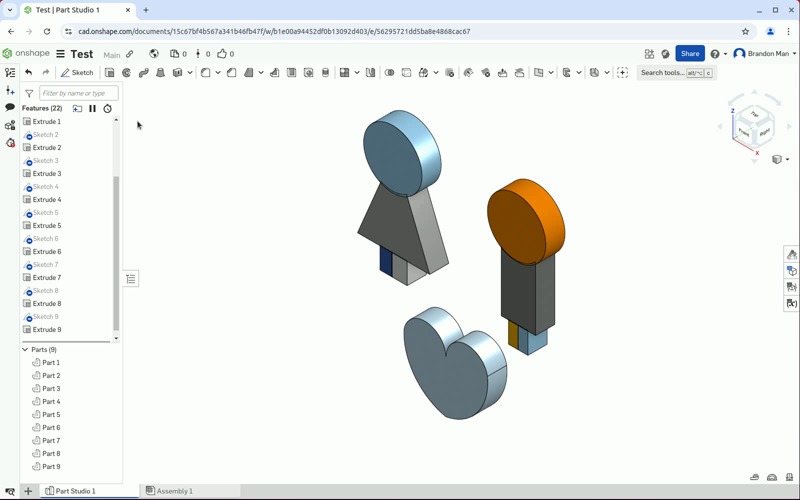
mouse_move(69, 111)
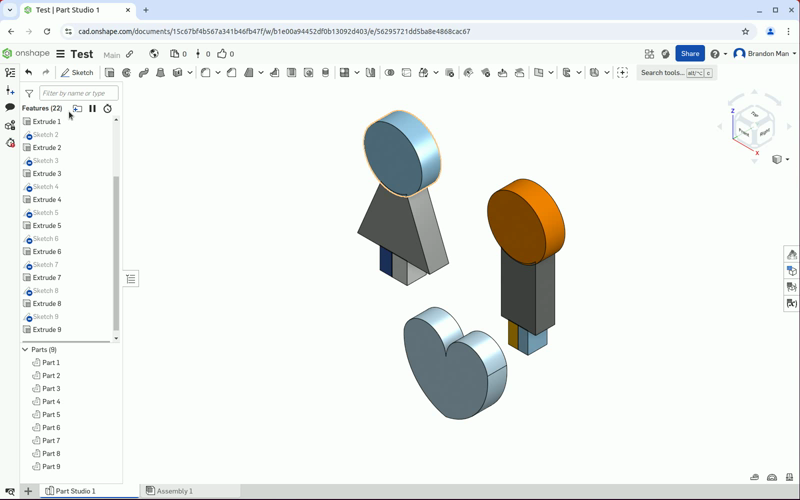
click(69, 111)